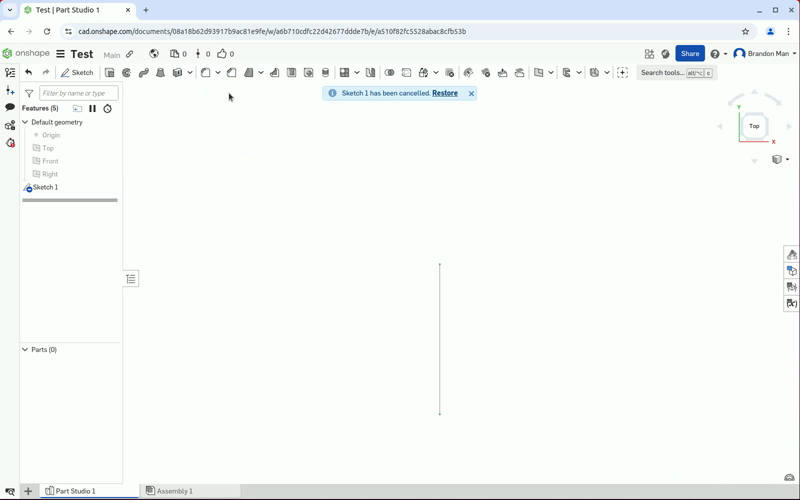
key(shift+h)
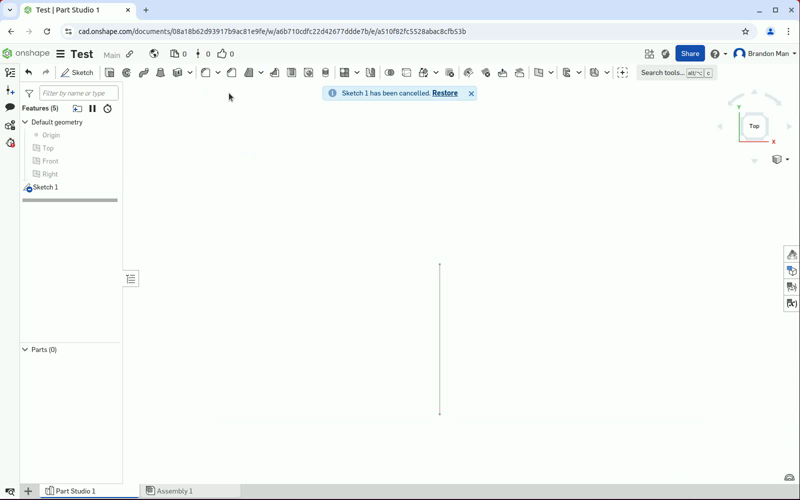
key(shift+s)
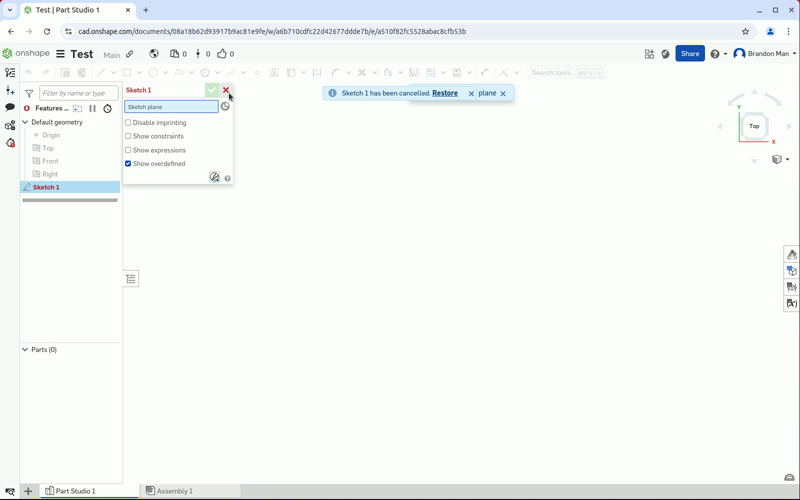
mouse_move(73, 150)
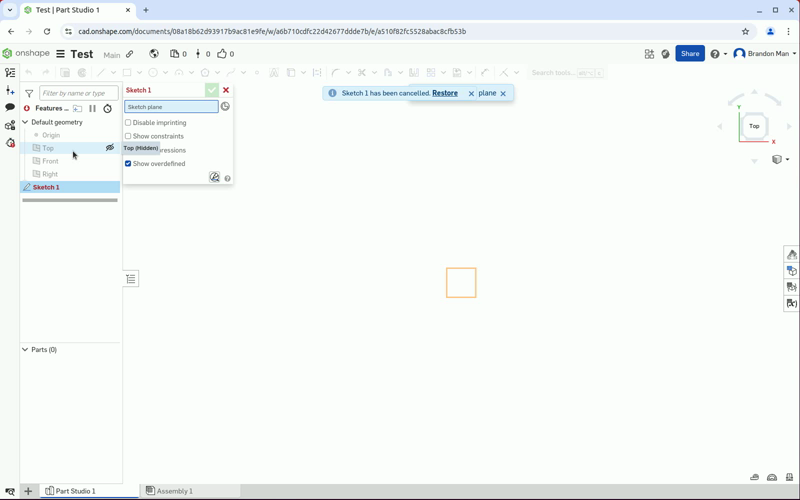
click(73, 150)
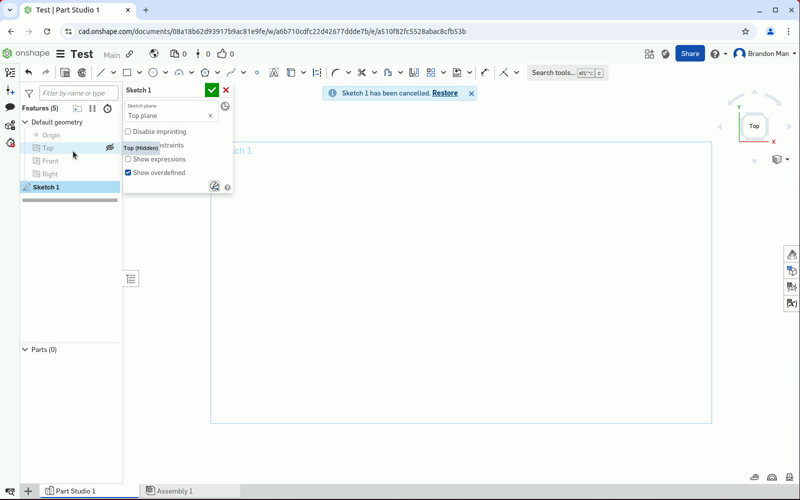
mouse_move(73, 352)
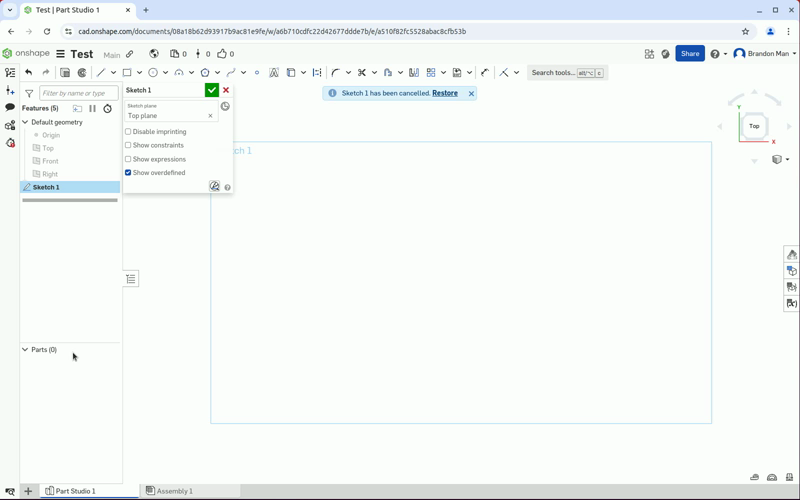
key(y)
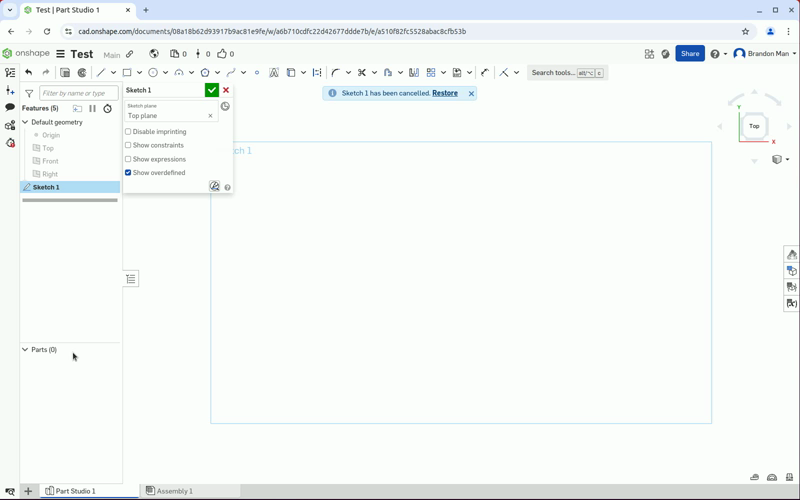
key(l)
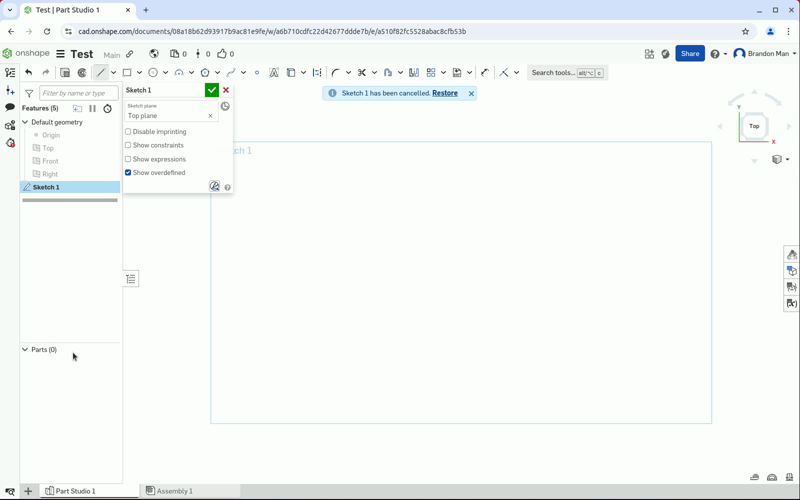
key_down(shift)
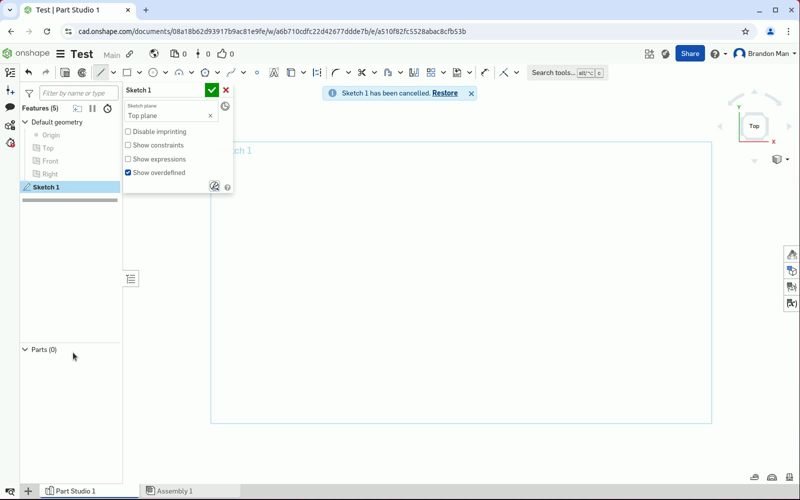
mouse_move(454, 312)
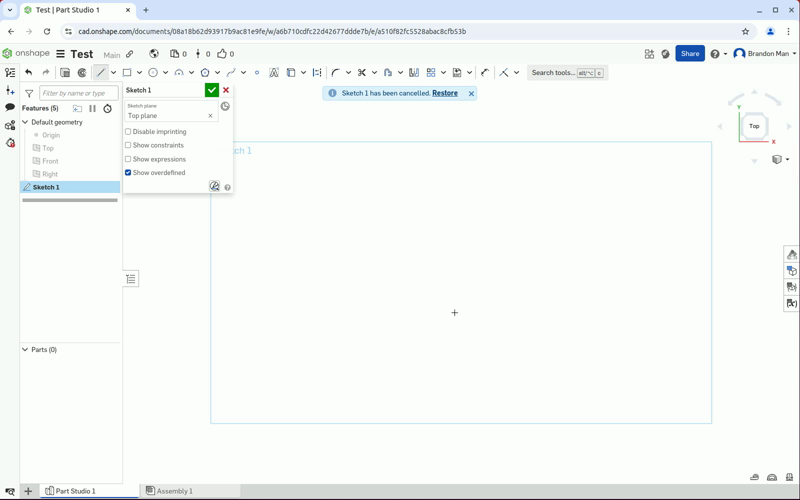
click(454, 312)
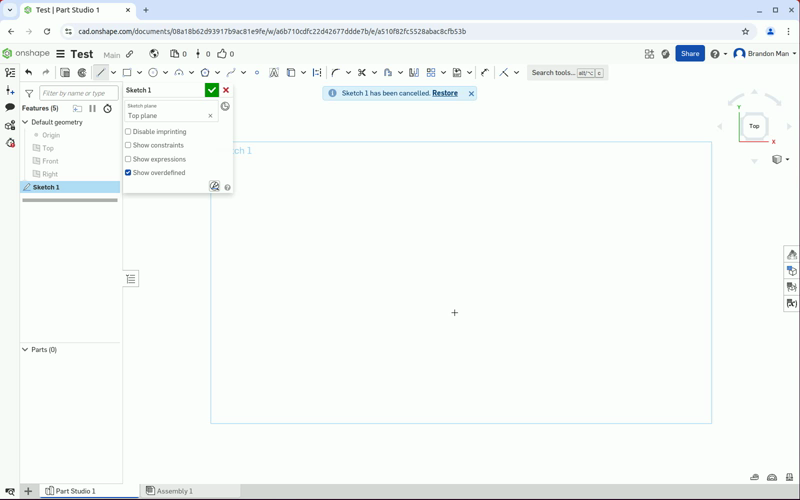
key_up(shift)
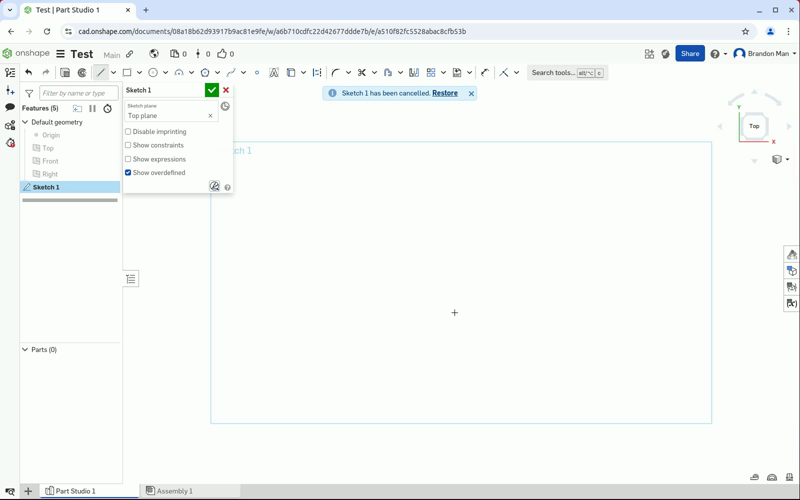
key_down(shift)
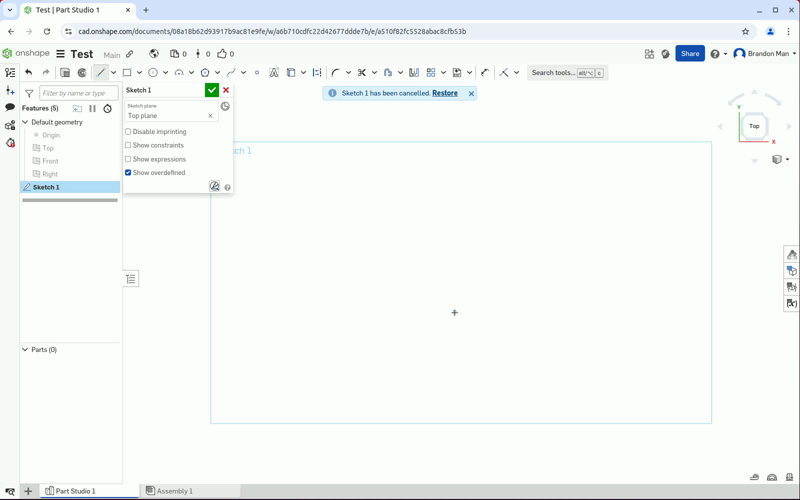
mouse_move(573, 312)
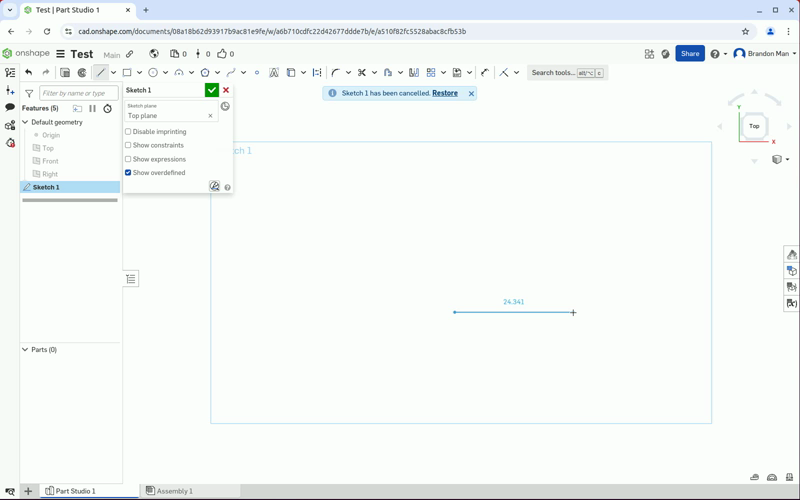
click(573, 312)
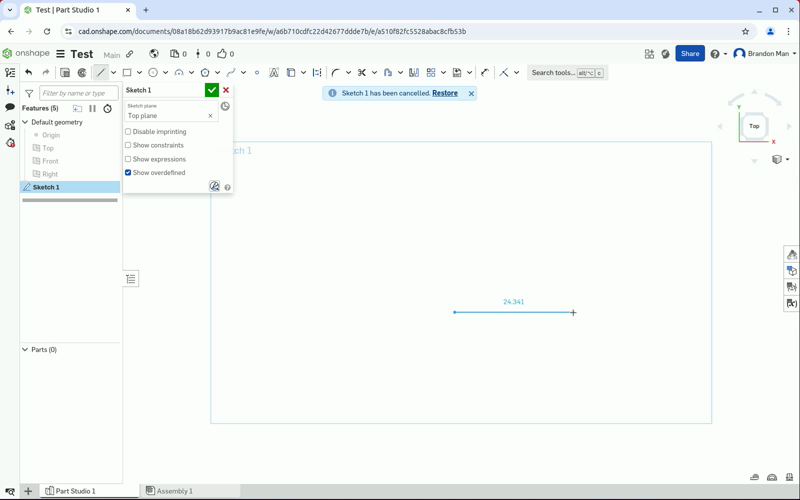
key_up(shift)
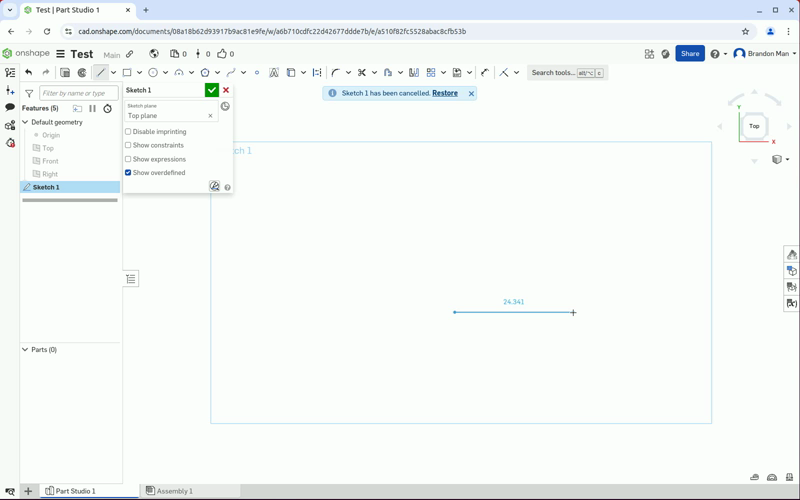
key_down(shift)
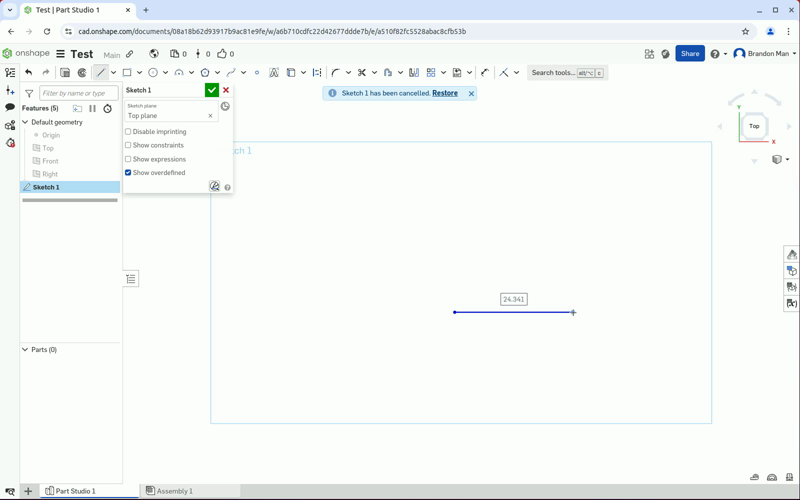
mouse_move(589, 312)
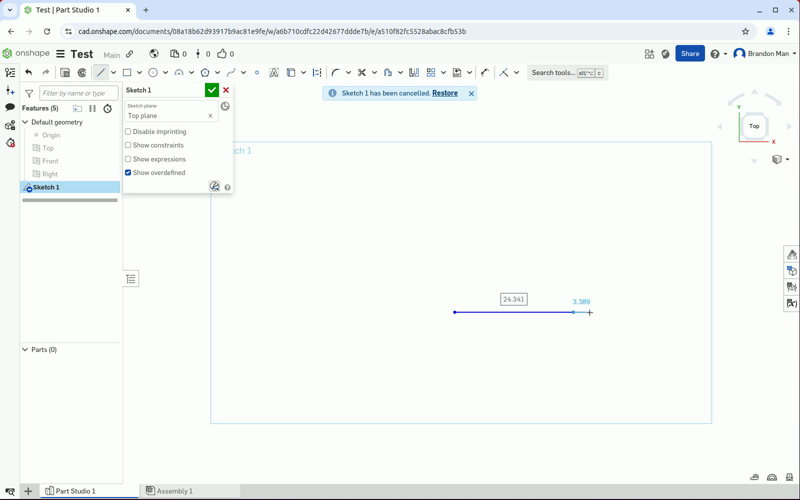
mouse_move(573, 252)
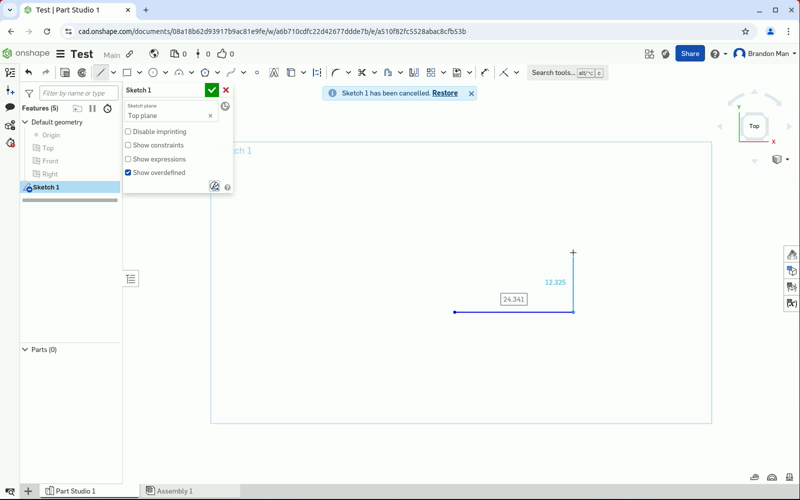
click(573, 252)
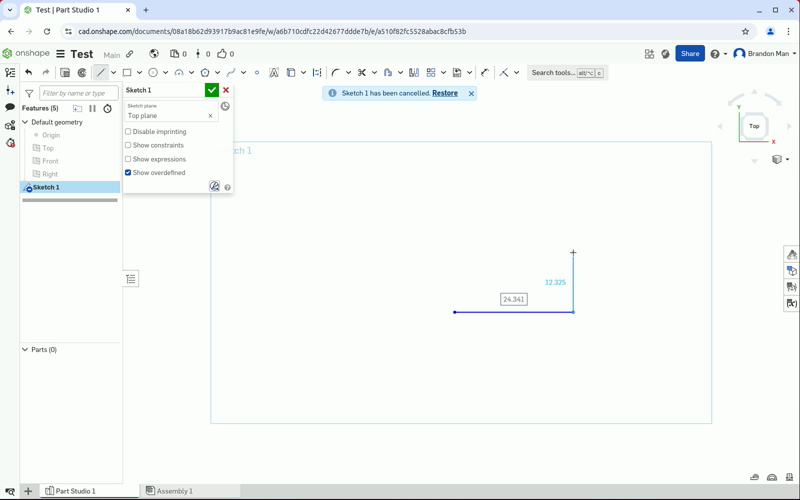
key_up(shift)
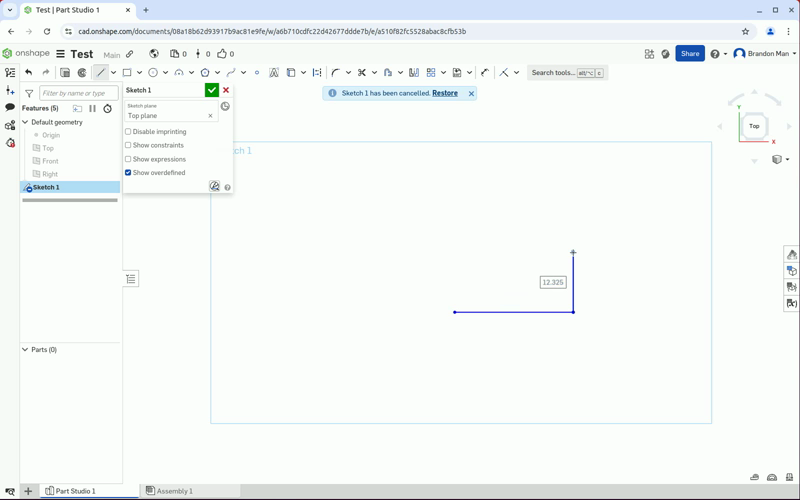
key_down(shift)
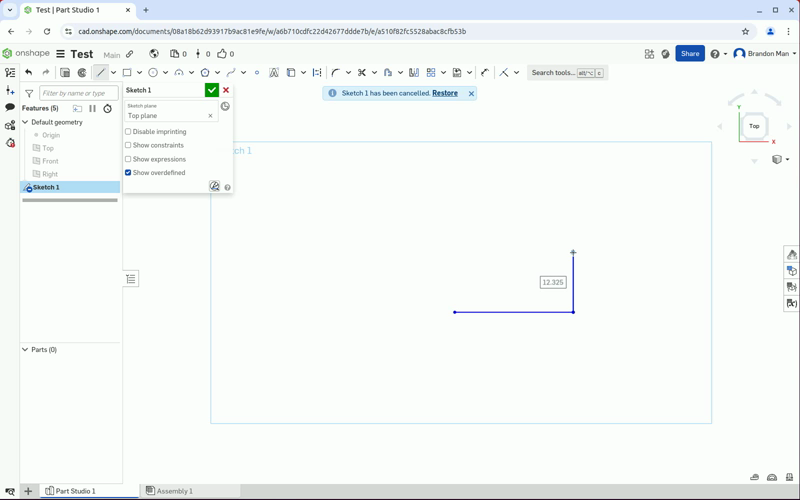
mouse_move(454, 252)
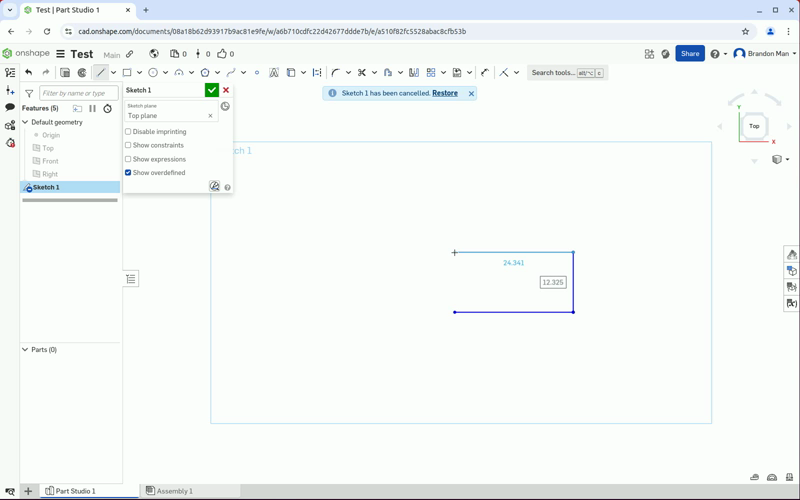
click(454, 252)
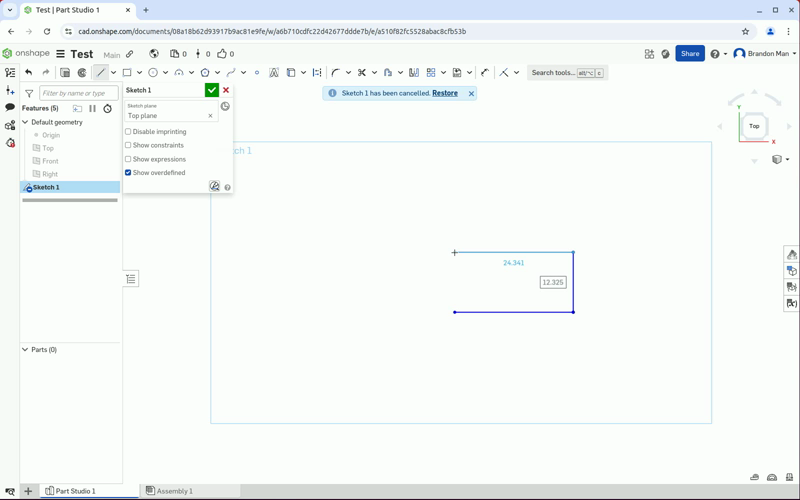
key_up(shift)
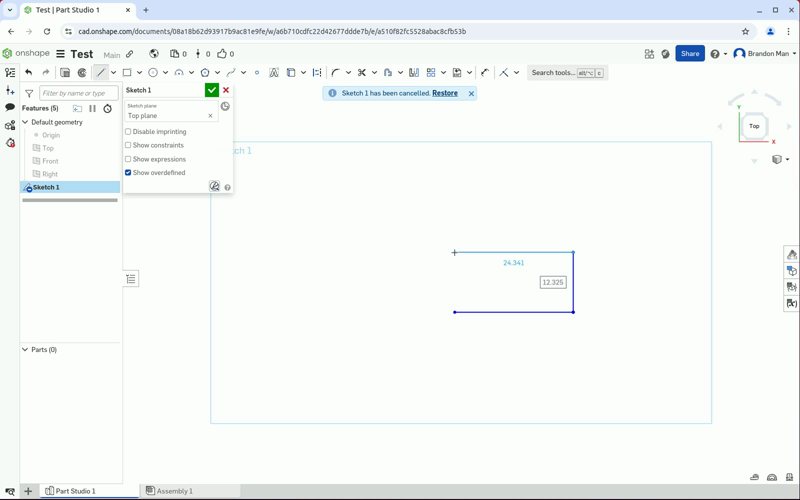
key(esc)
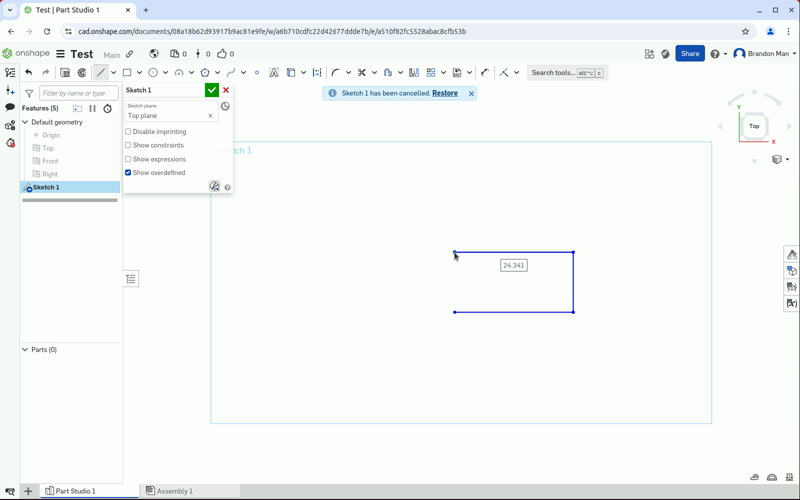
key(a)
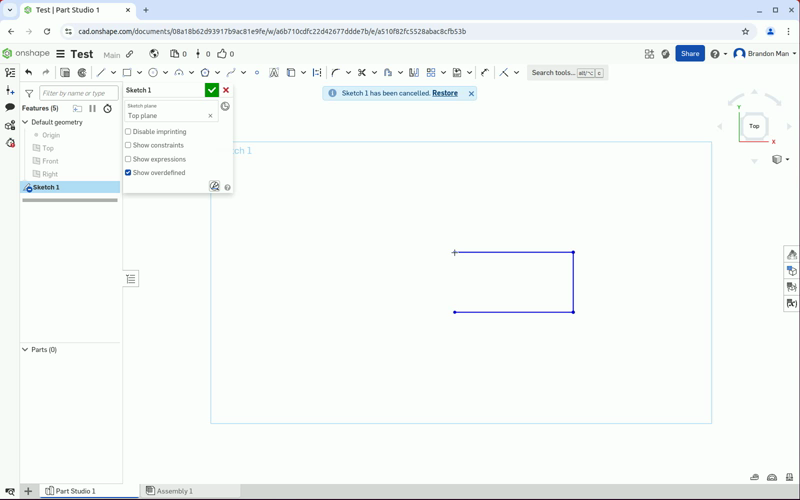
mouse_move(454, 252)
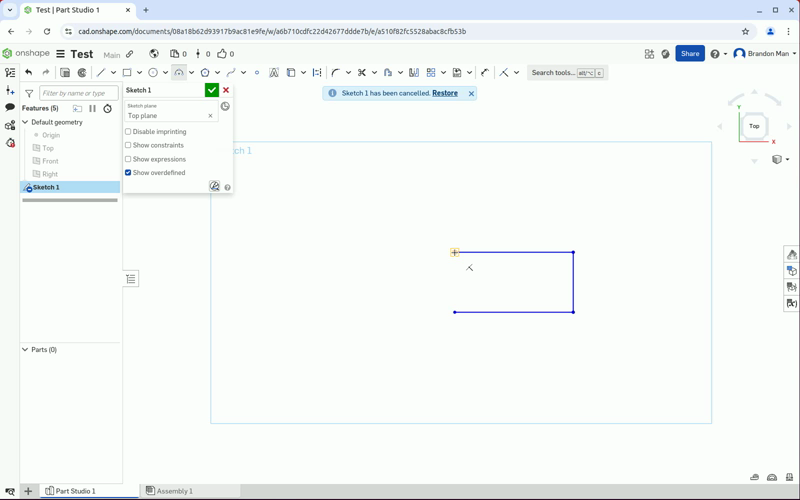
click(454, 252)
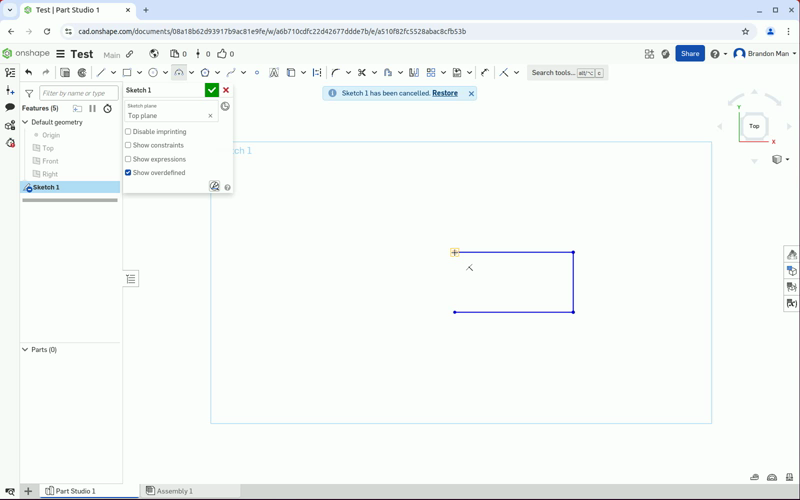
mouse_move(454, 312)
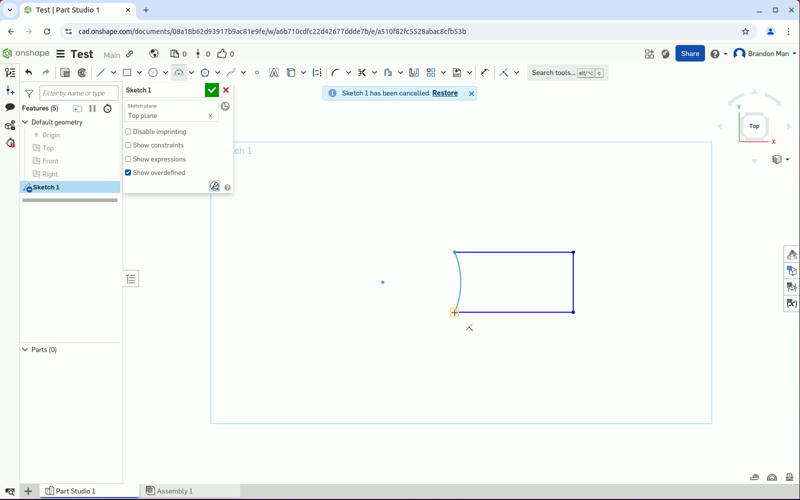
click(454, 312)
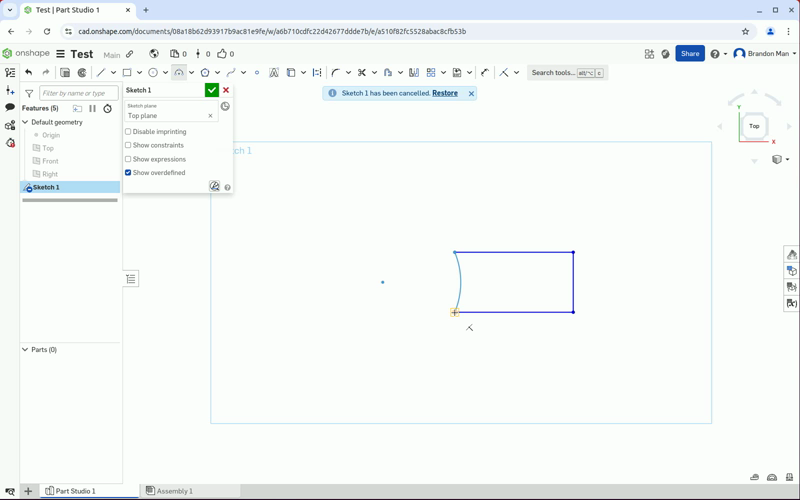
key_down(shift)
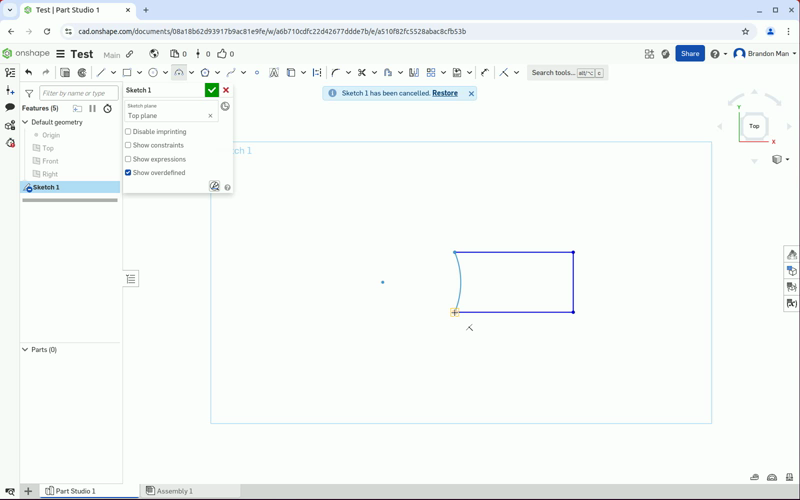
mouse_move(484, 282)
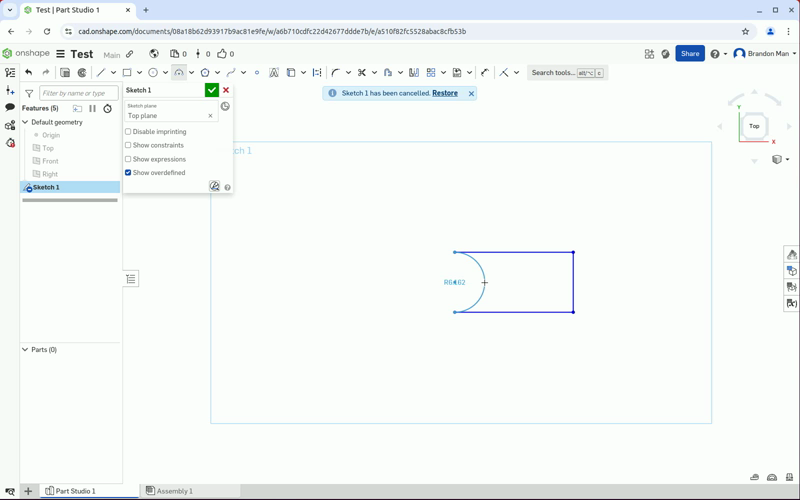
click(484, 282)
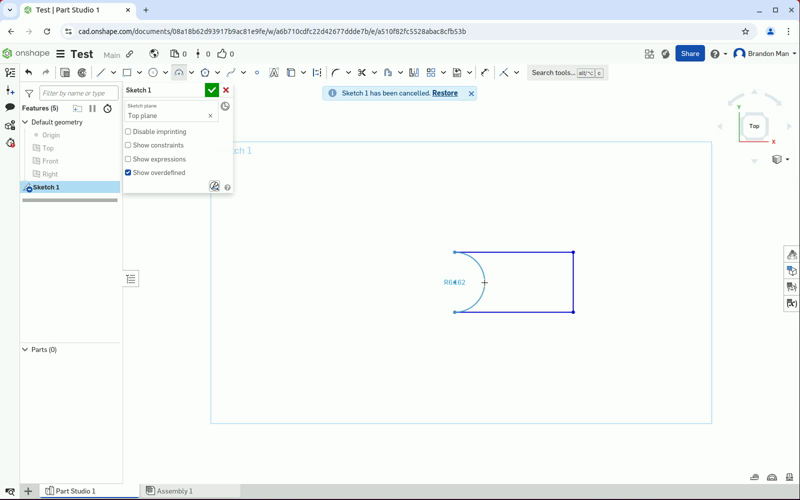
key_up(shift)
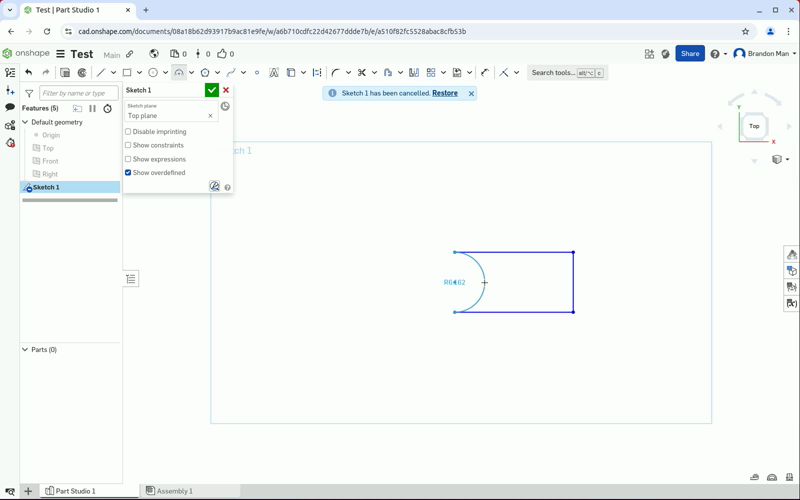
key(esc)
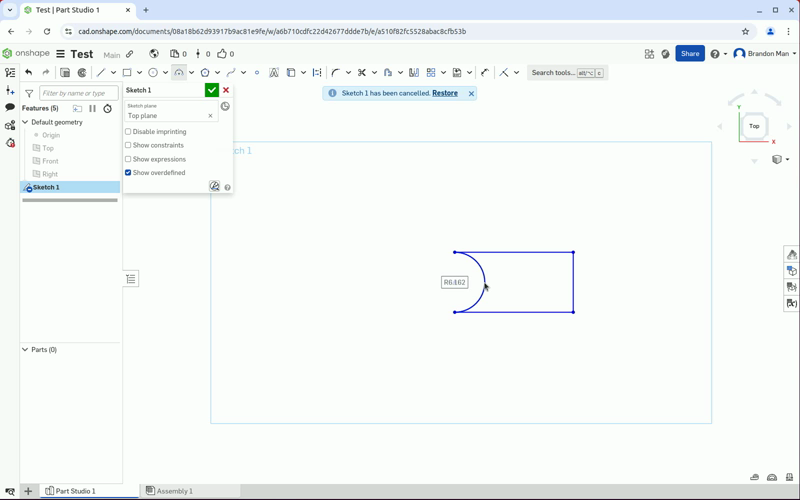
mouse_move(516, 299)
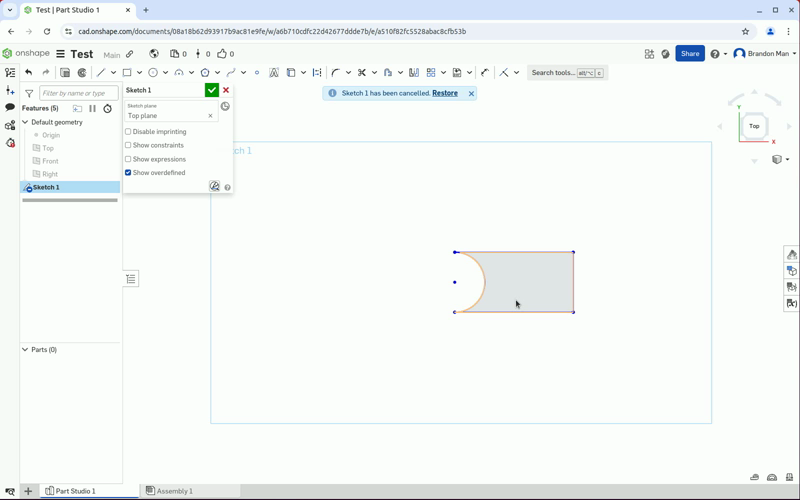
scroll(6)
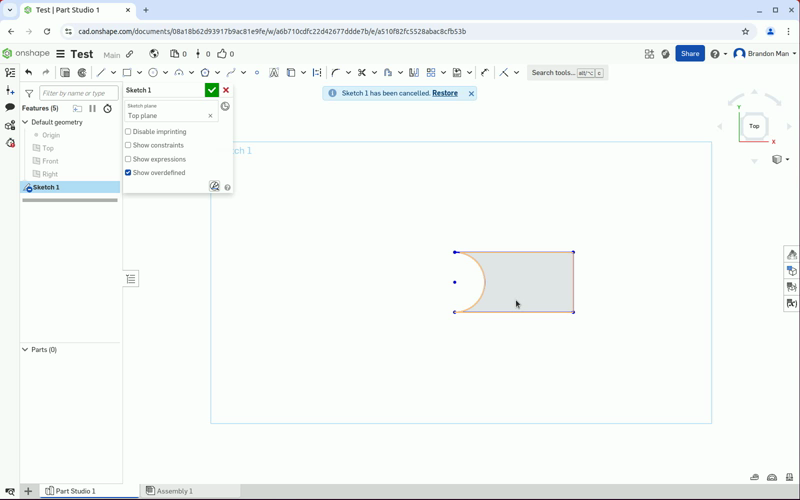
scroll(6)
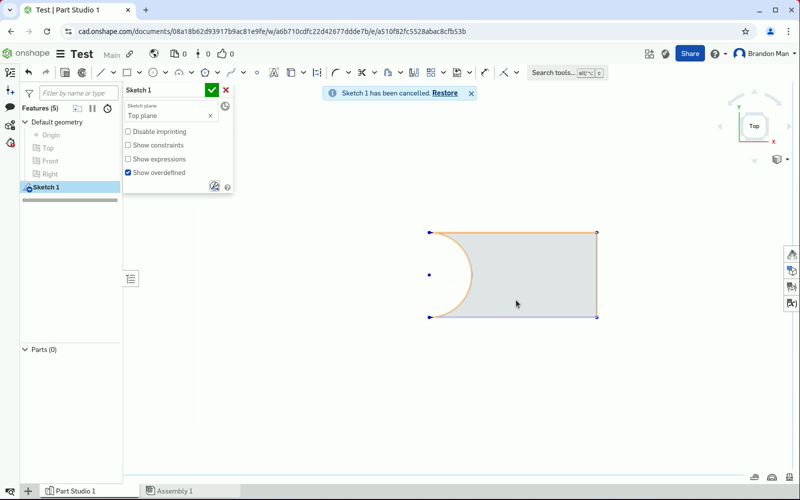
scroll(6)
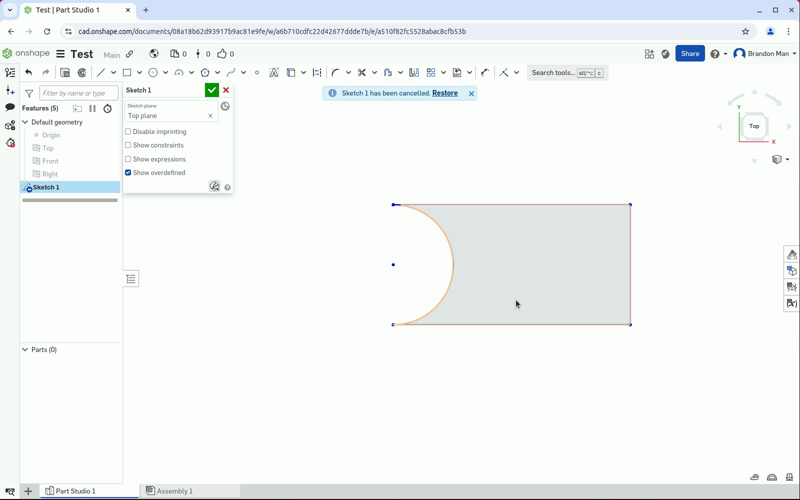
scroll(6)
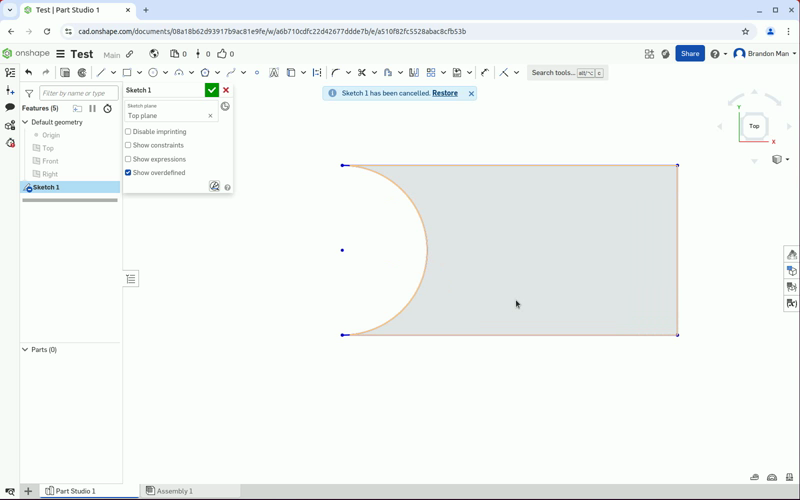
scroll(6)
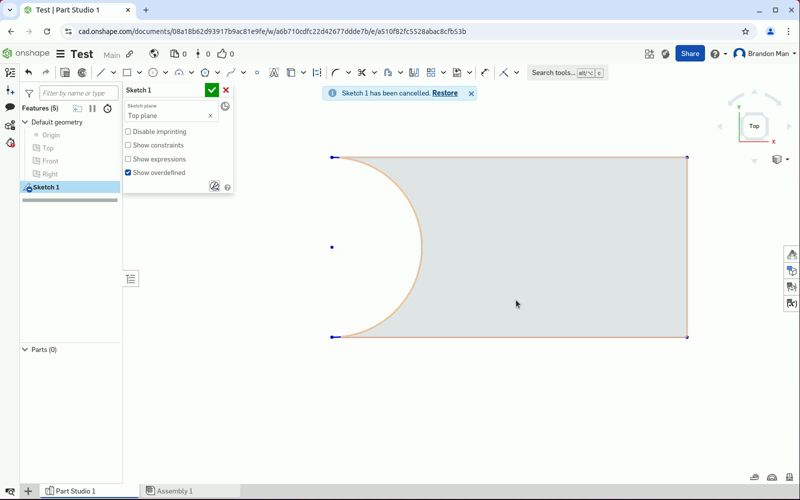
scroll(6)
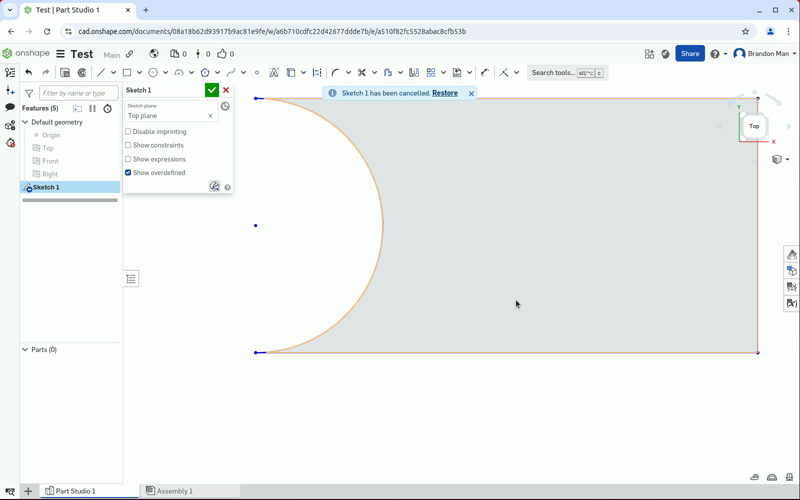
scroll(6)
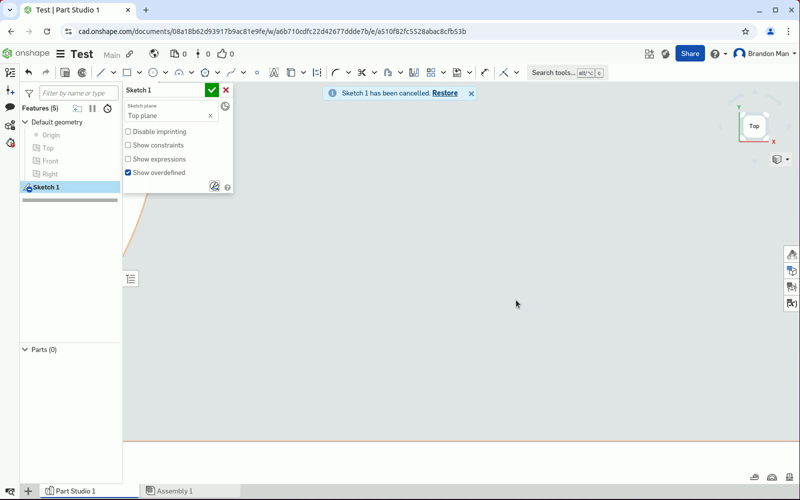
click(516, 299)
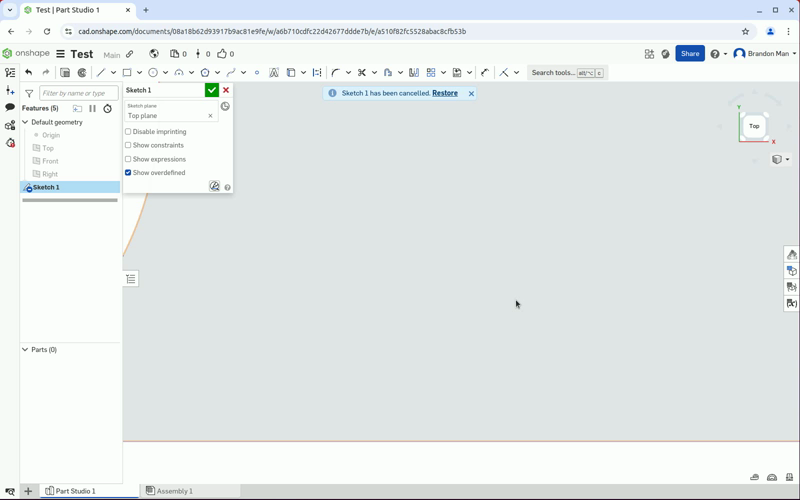
scroll(-6)
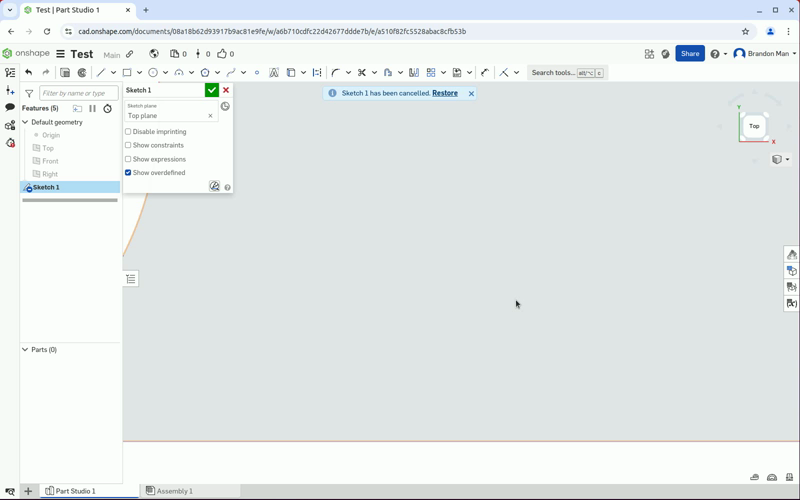
scroll(-6)
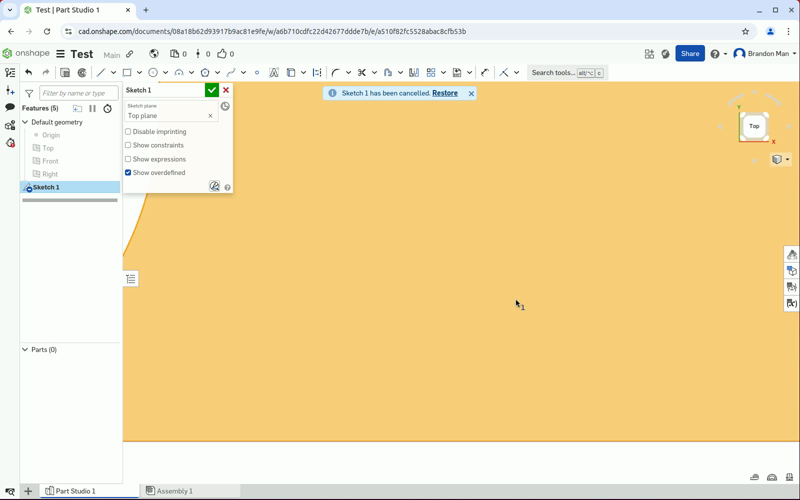
scroll(-6)
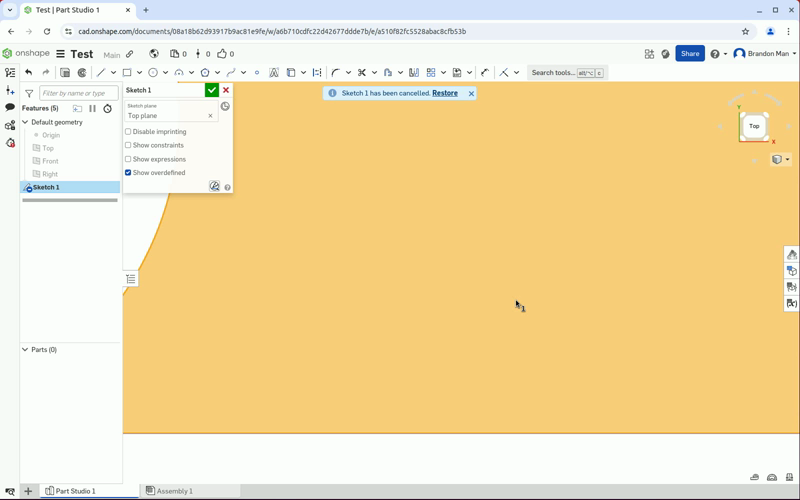
scroll(-6)
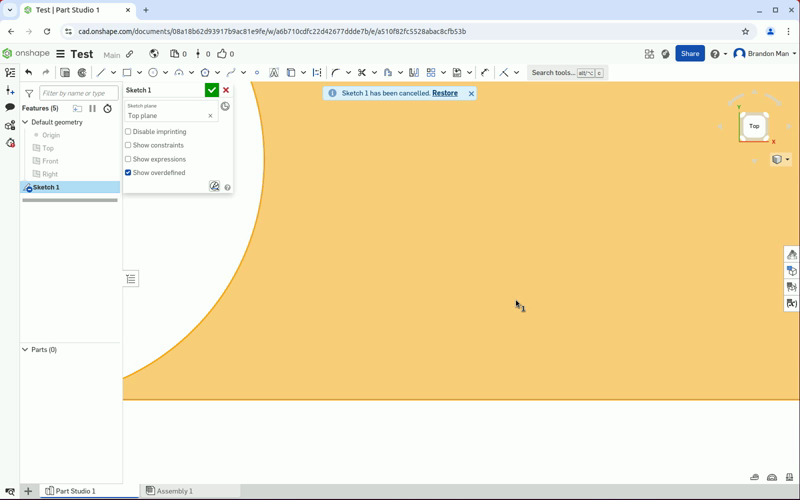
scroll(-6)
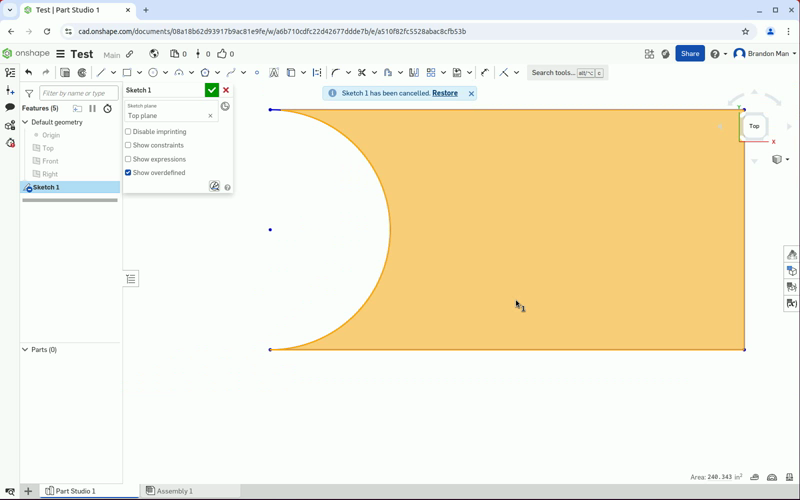
scroll(-6)
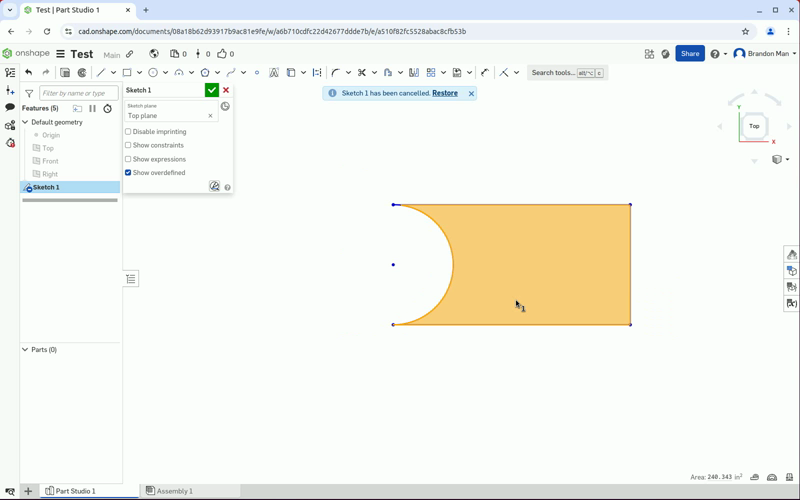
scroll(-6)
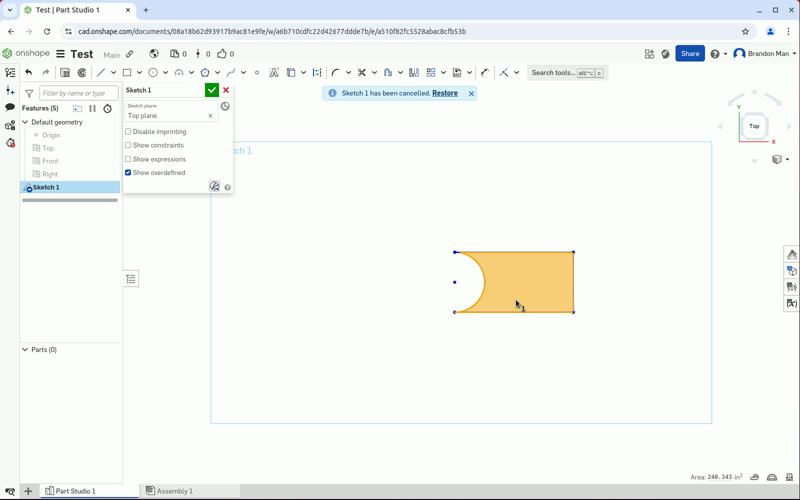
mouse_move(73, 352)
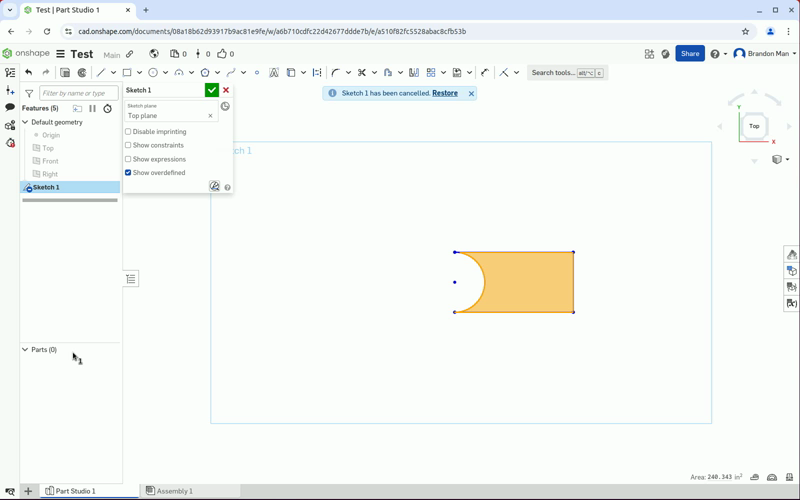
key(shift+y)
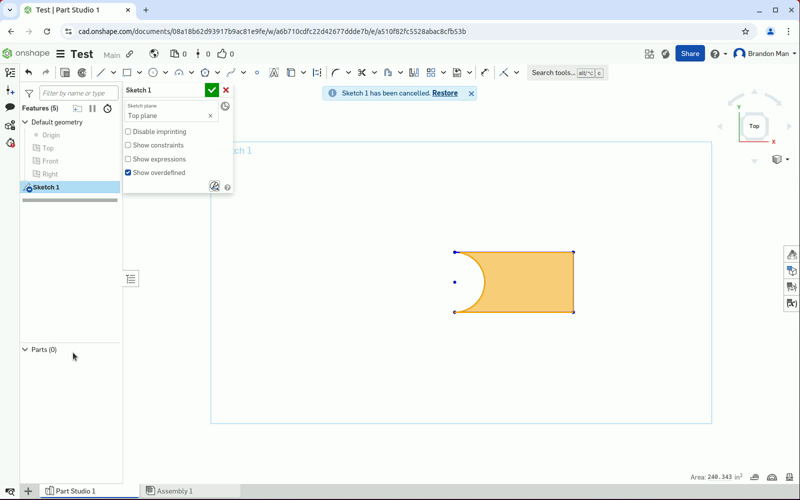
key(shift+e)
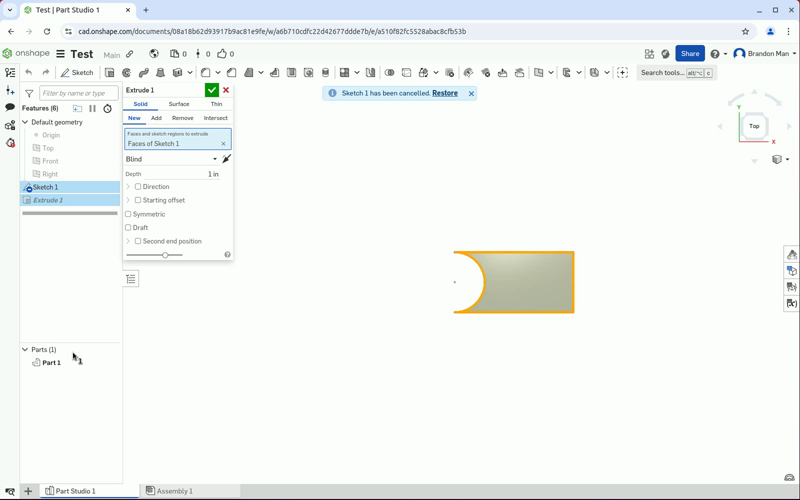
mouse_move(143, 106)
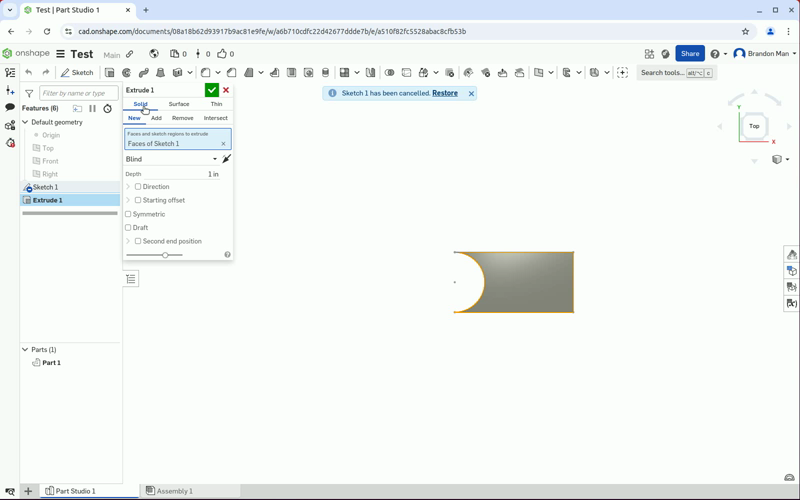
click(143, 106)
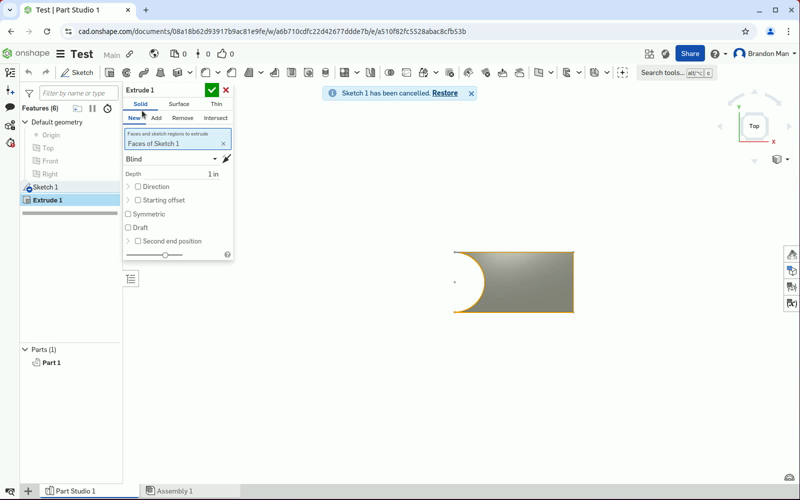
mouse_move(137, 120)
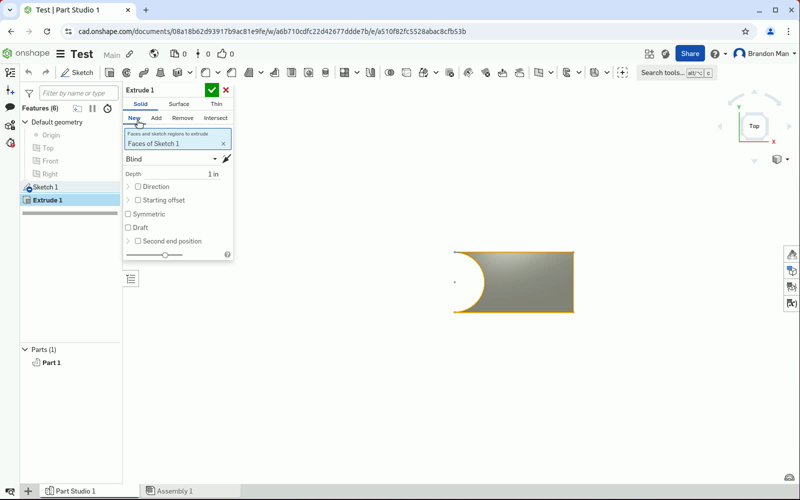
click(137, 120)
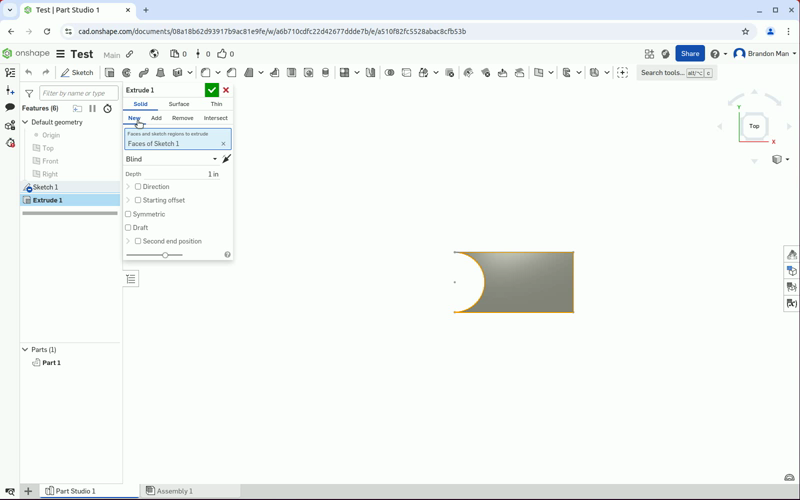
key(tab, 4)
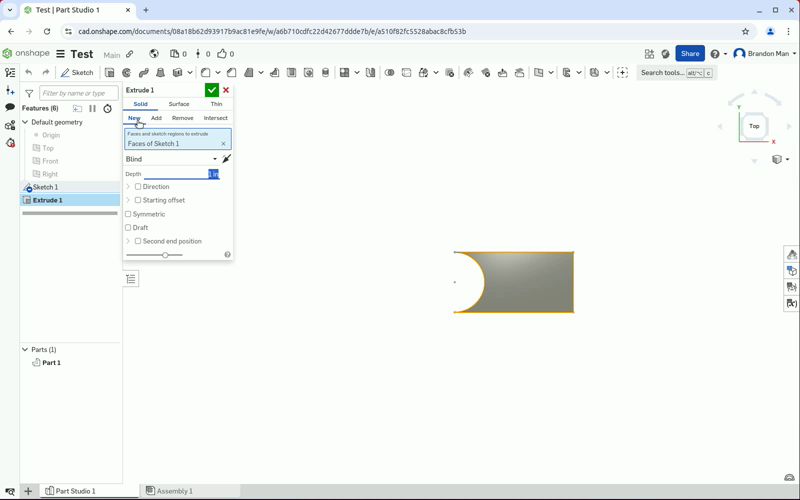
text(2.407)
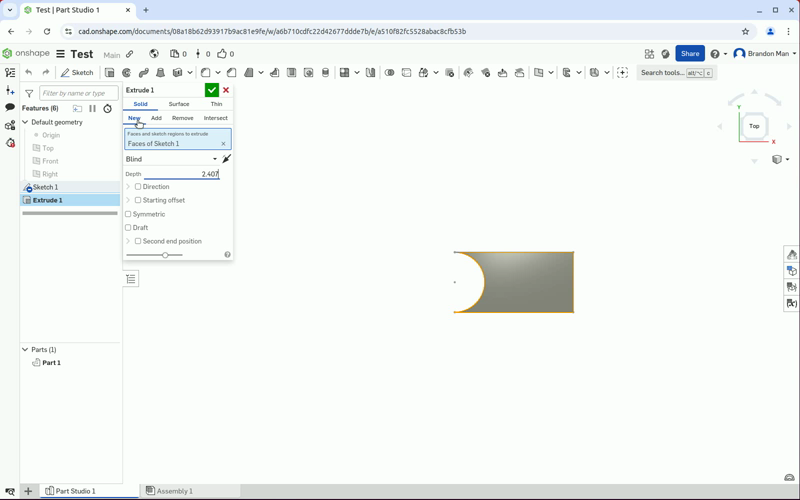
key(enter)
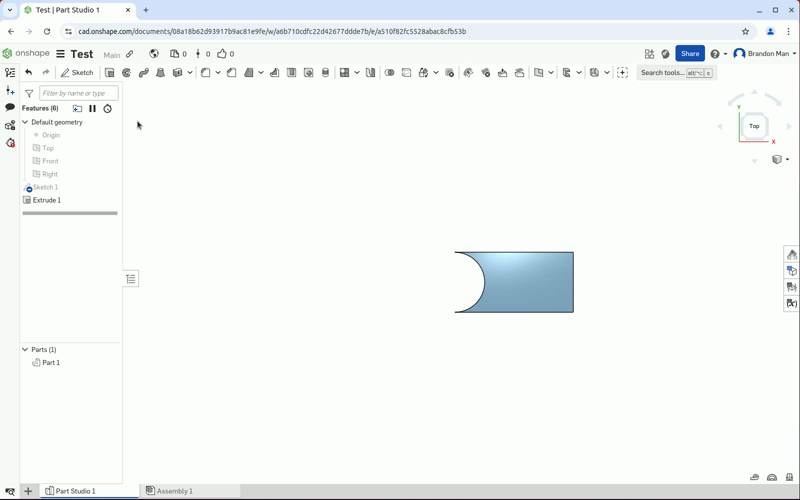
key(shift+h)
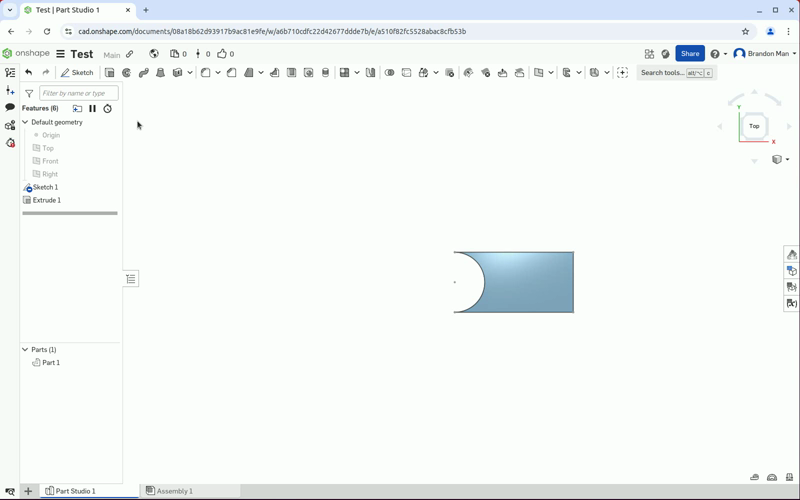
key(shift+h)
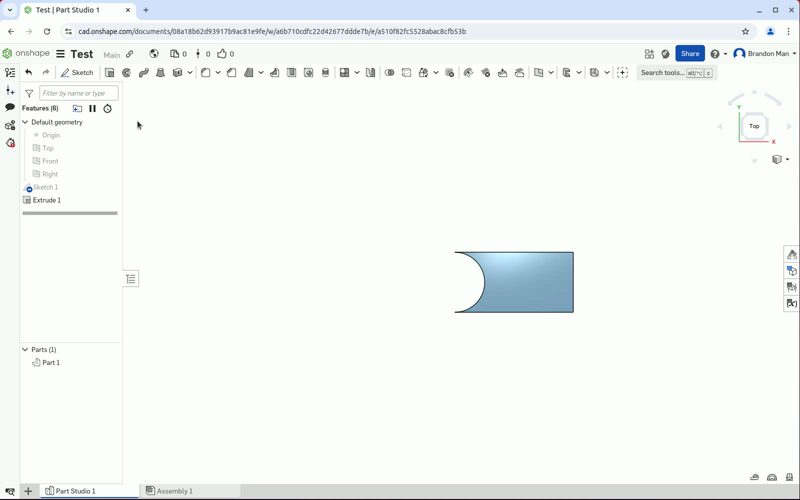
mouse_move(73, 189)
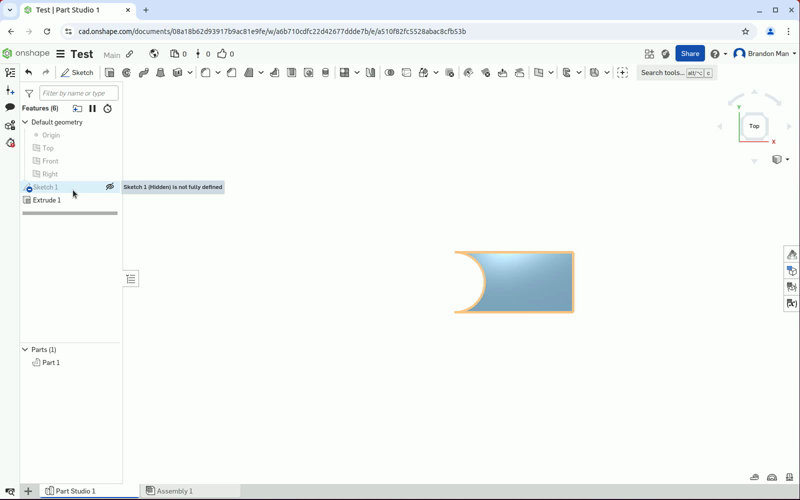
click(73, 189)
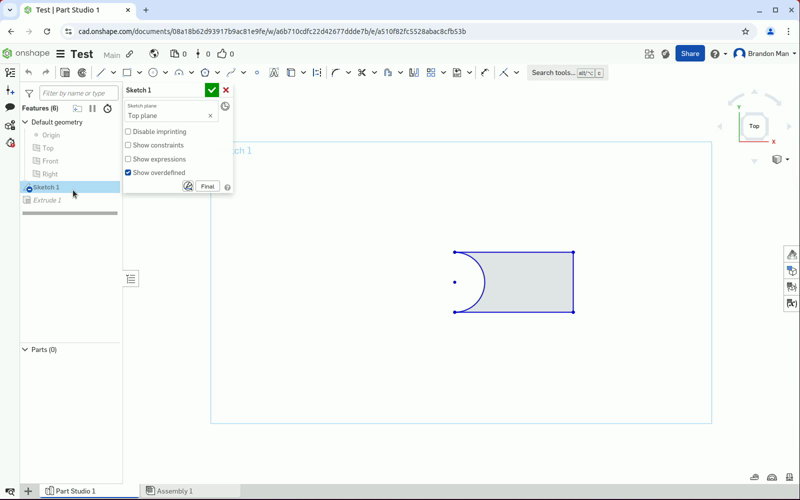
mouse_move(229, 92)
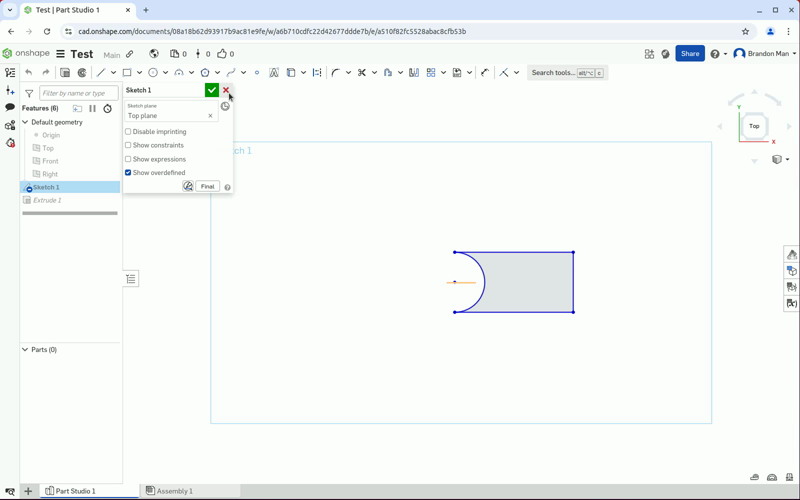
click(229, 92)
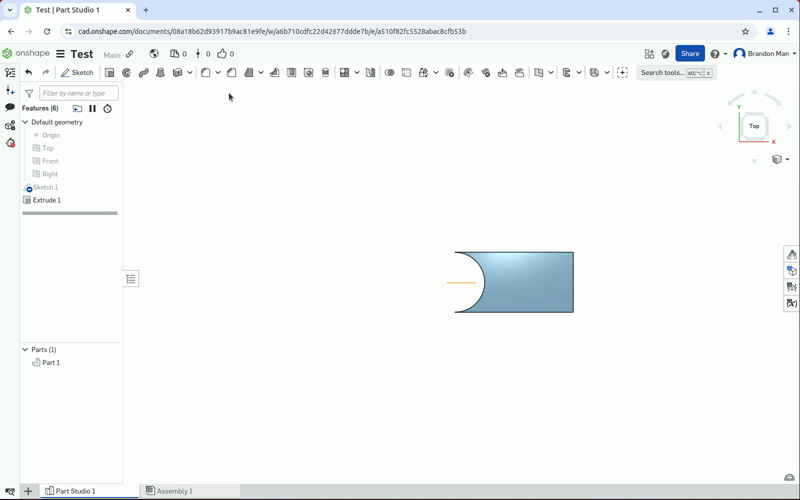
mouse_move(541, 75)
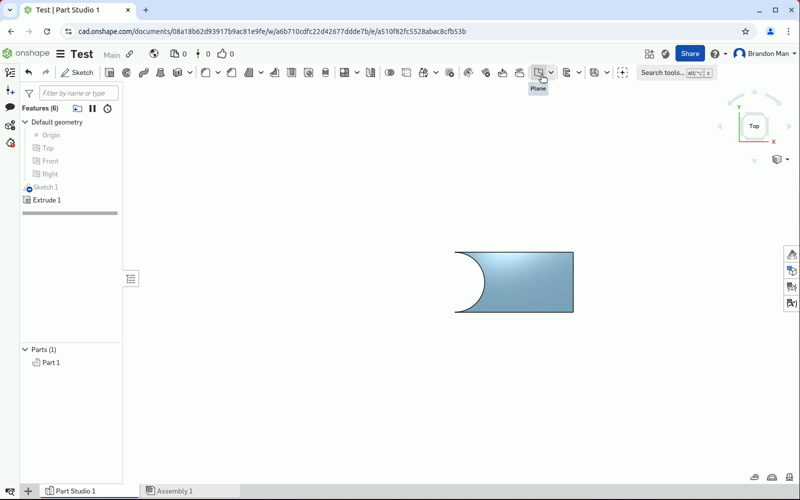
click(541, 75)
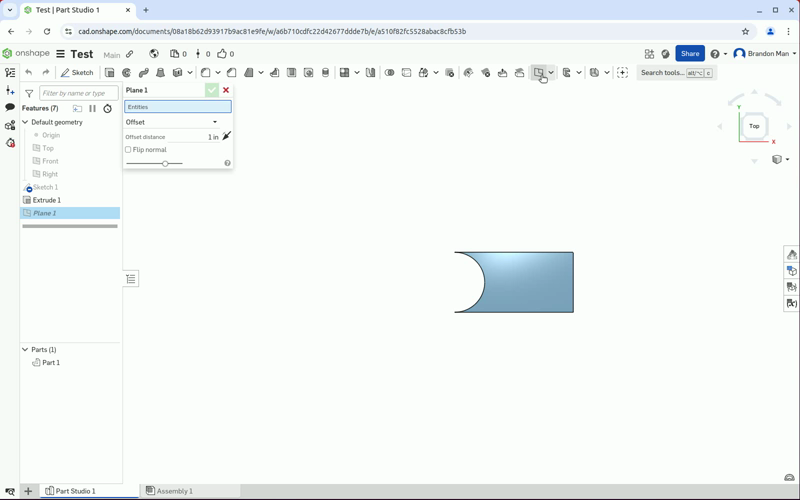
mouse_move(73, 150)
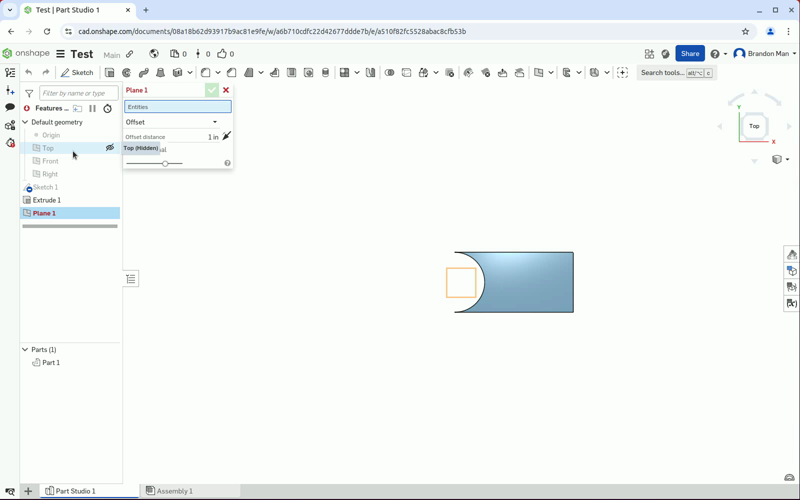
click(73, 150)
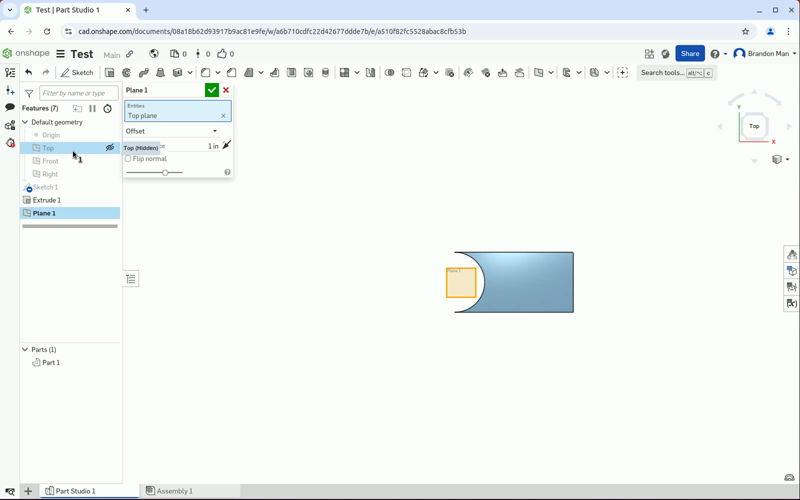
key(tab, 2)
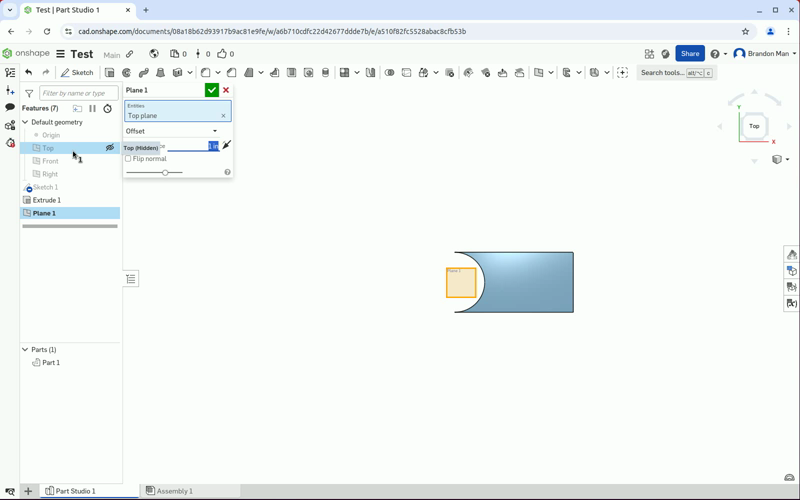
text(2.403)
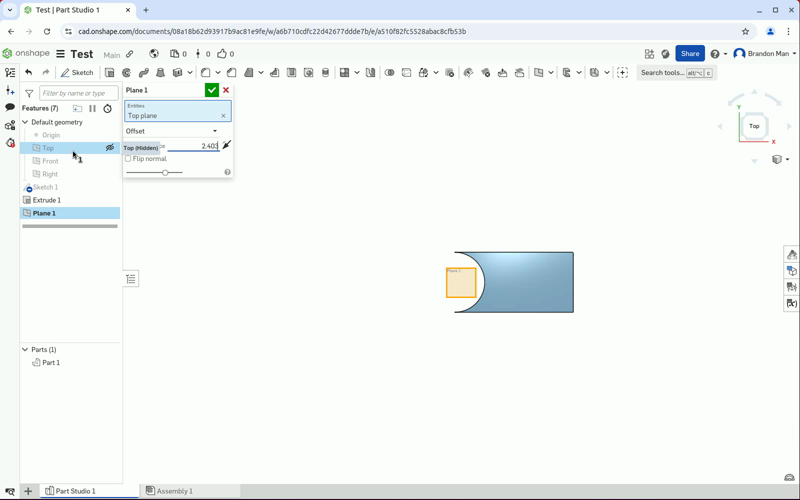
key(enter, 2)
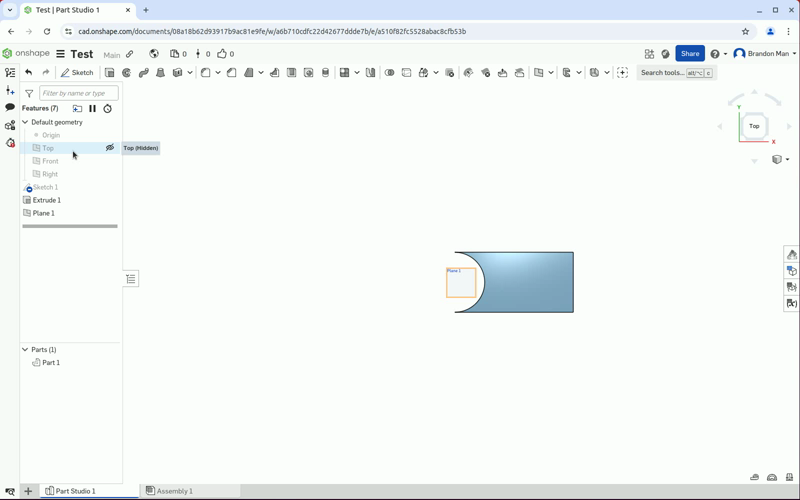
key(shift+s)
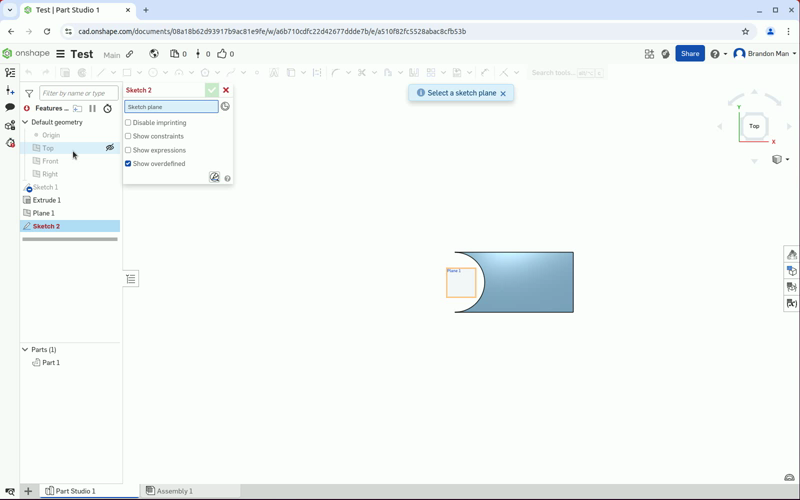
mouse_move(73, 215)
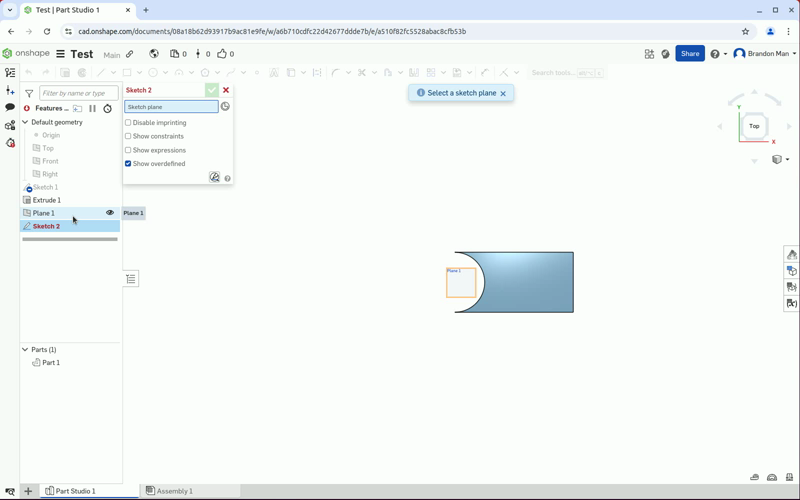
click(73, 215)
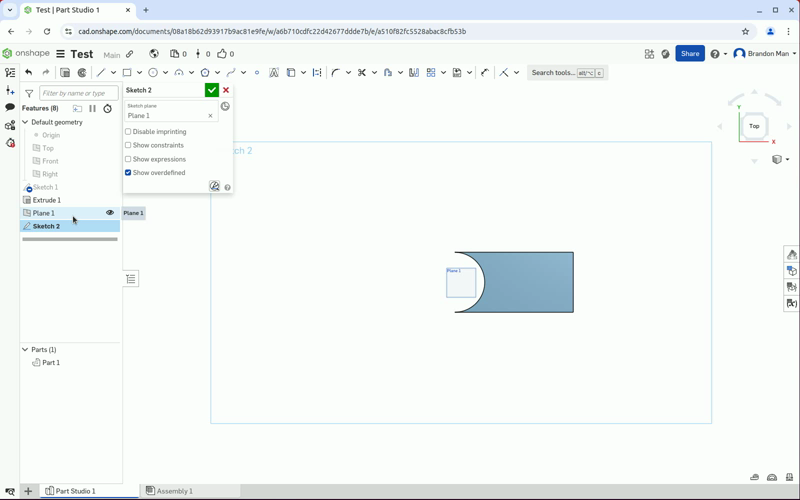
mouse_move(73, 352)
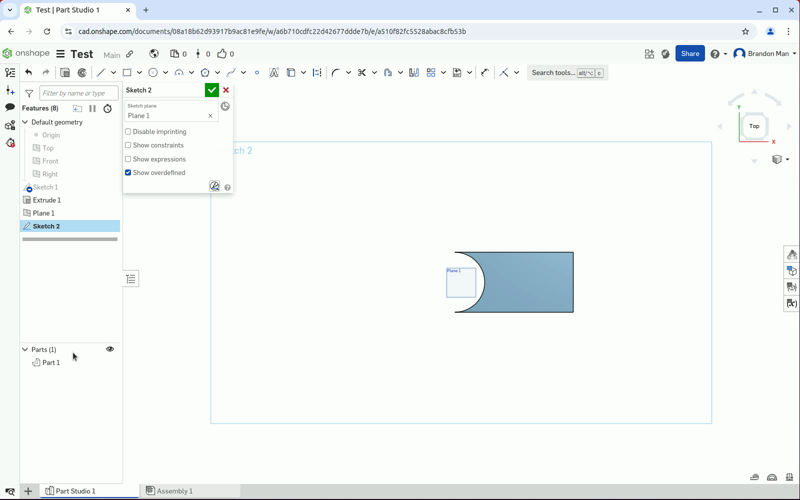
key(y)
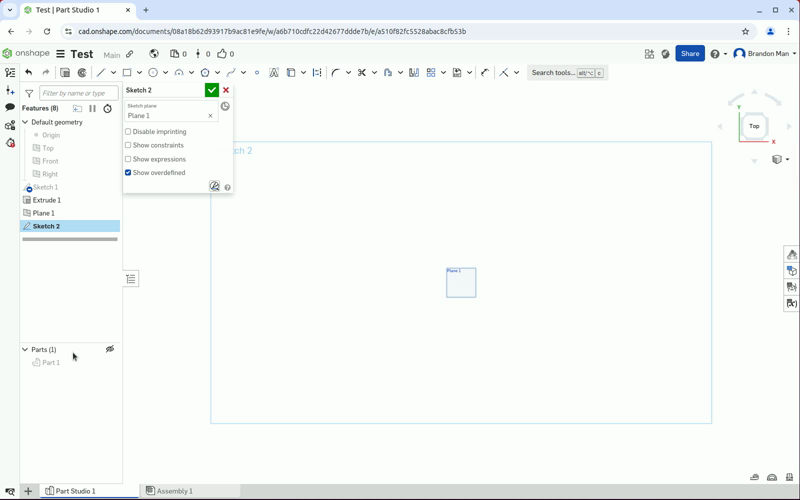
key(l)
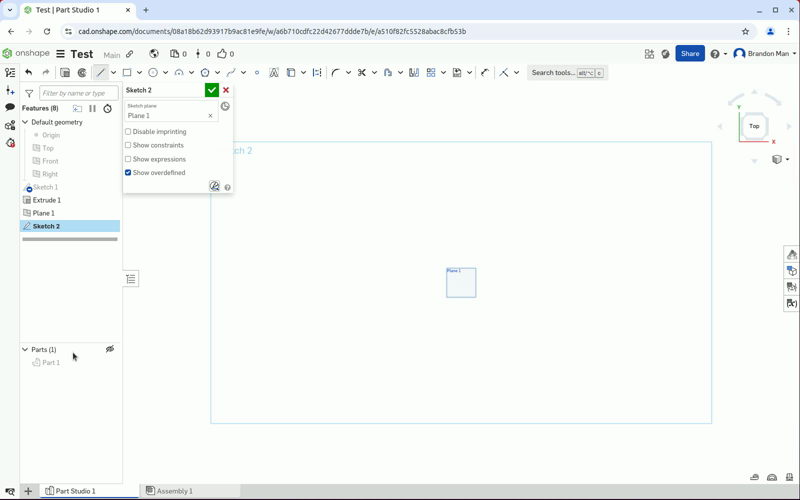
key_down(shift)
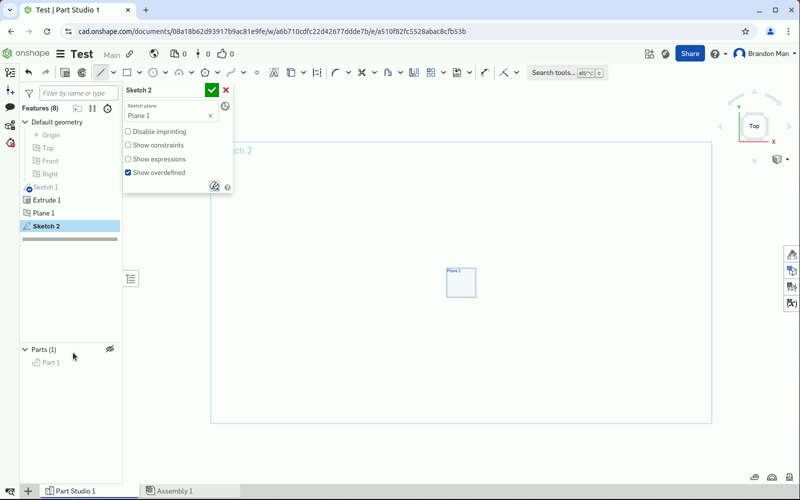
mouse_move(454, 312)
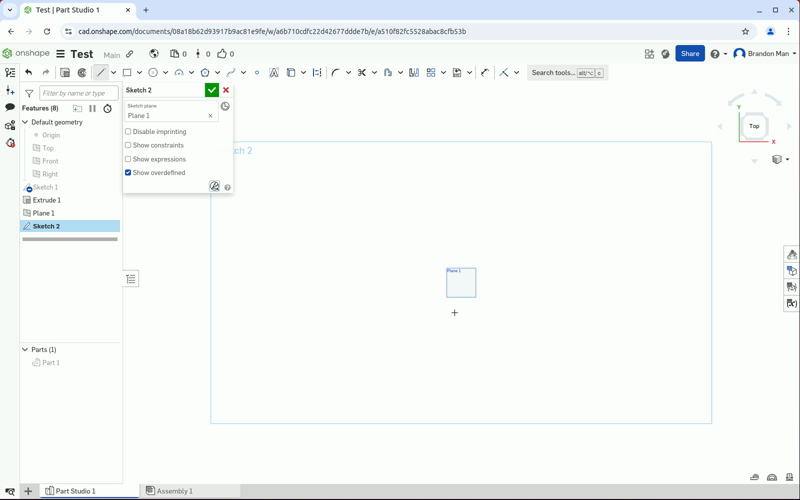
click(454, 312)
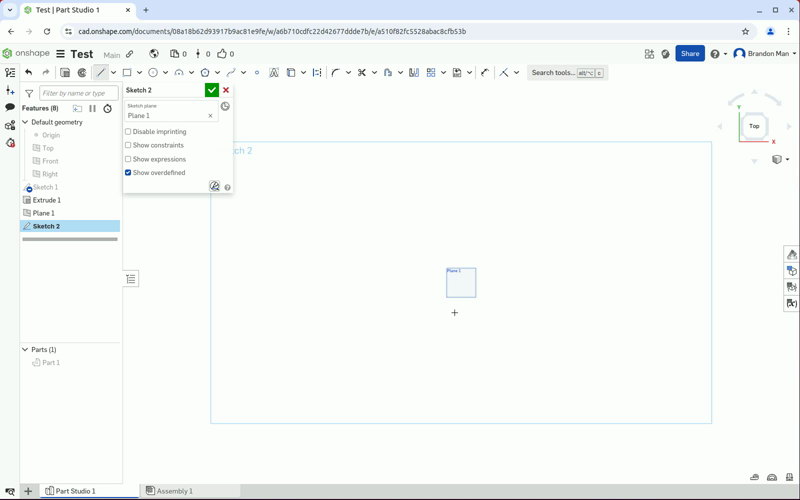
key_up(shift)
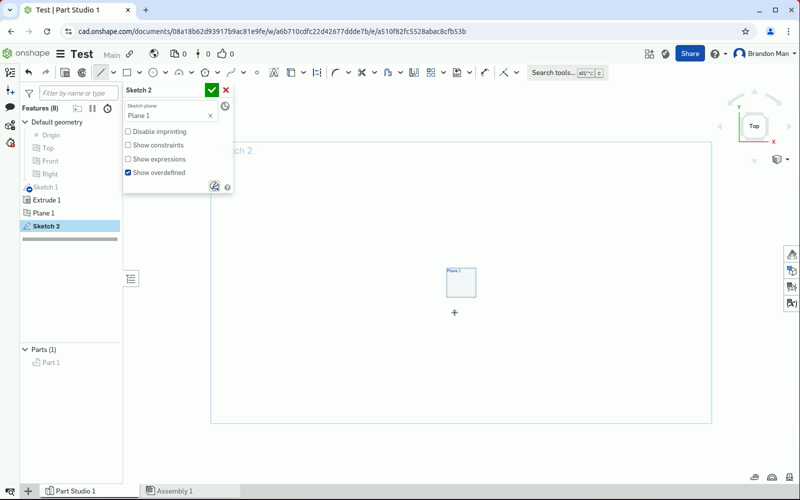
key_down(shift)
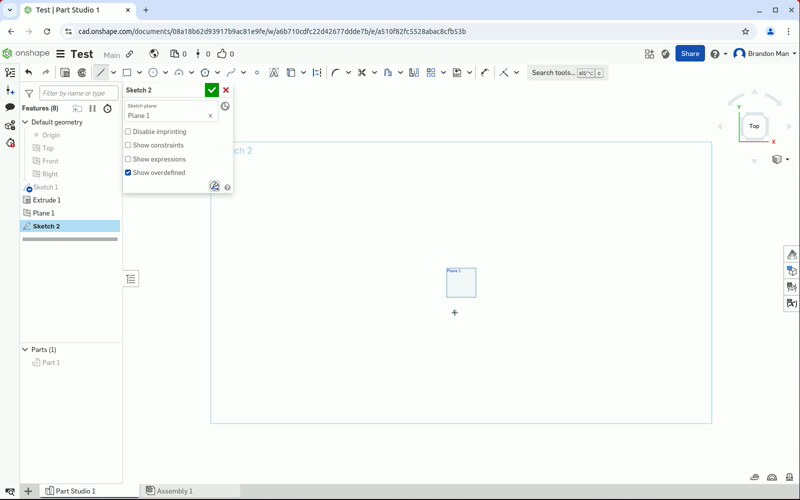
mouse_move(484, 312)
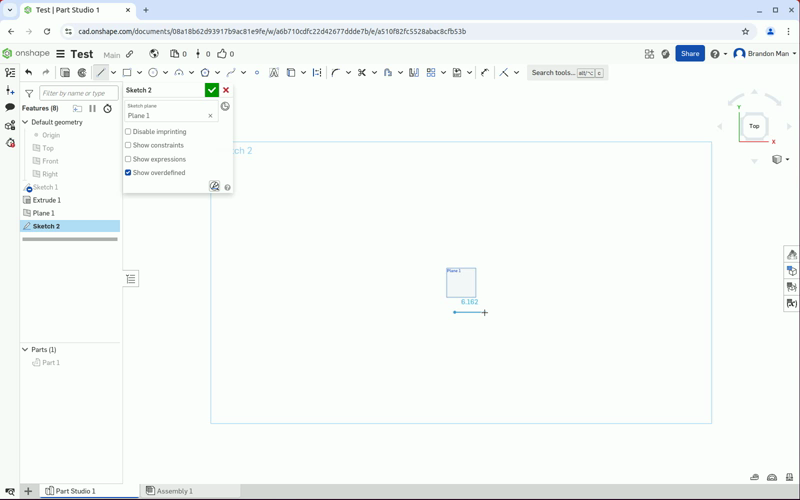
mouse_move(490, 312)
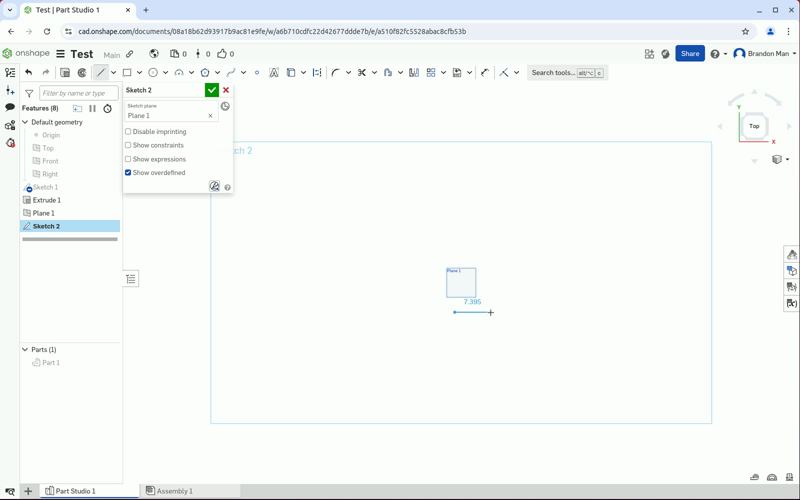
click(490, 312)
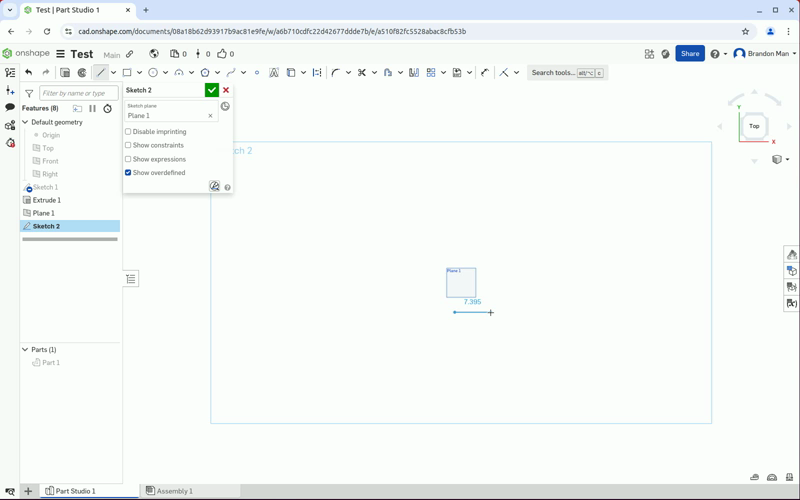
key_up(shift)
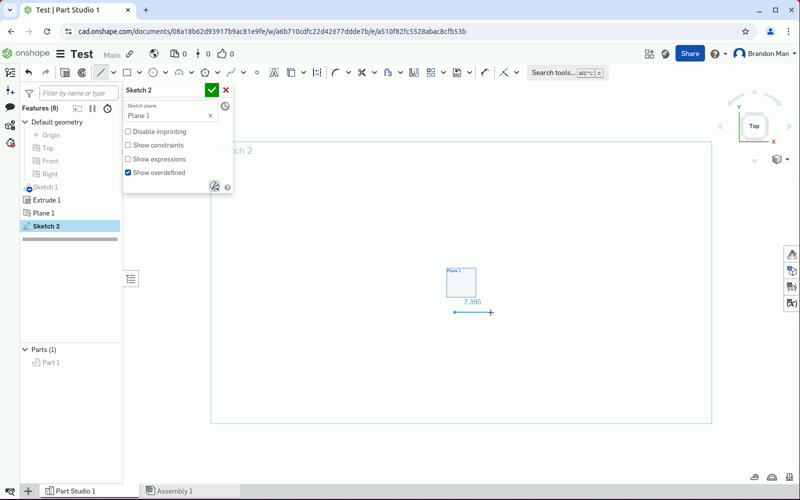
key_down(shift)
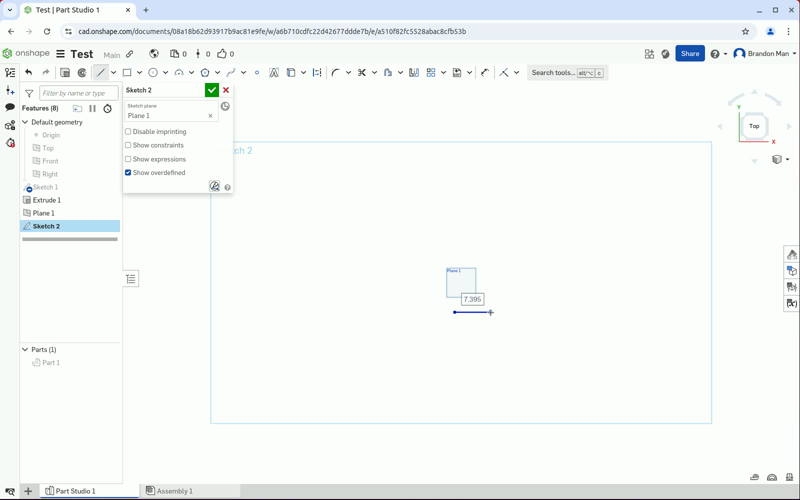
mouse_move(520, 312)
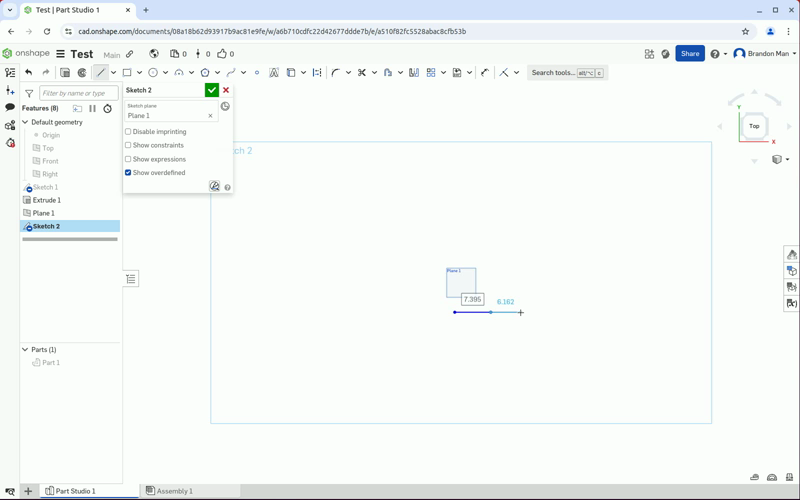
mouse_move(490, 252)
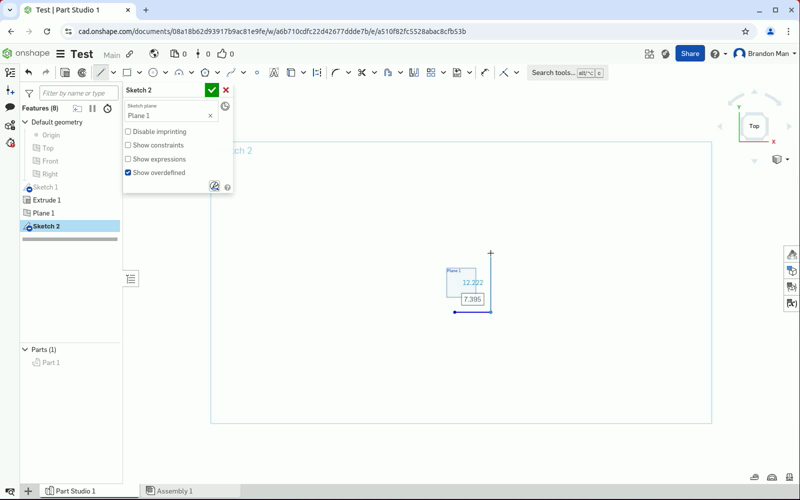
click(490, 252)
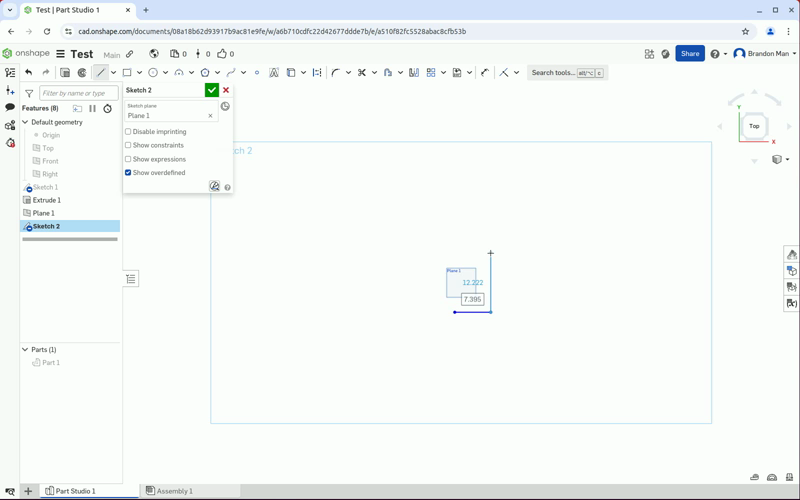
key_up(shift)
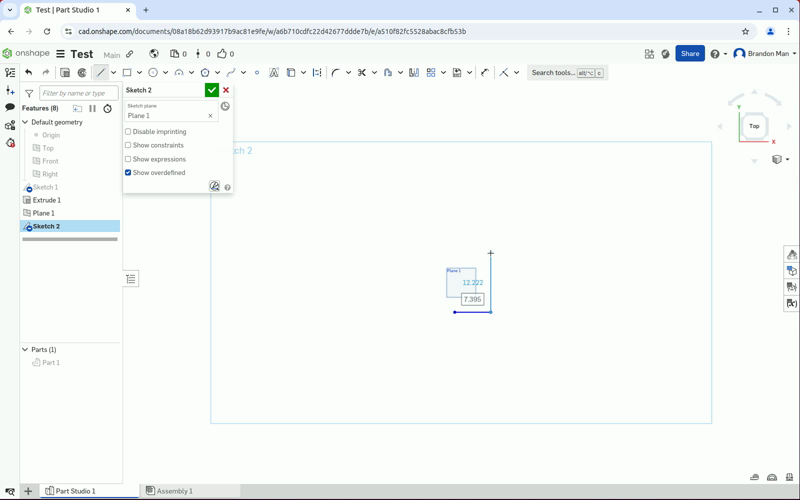
key_down(shift)
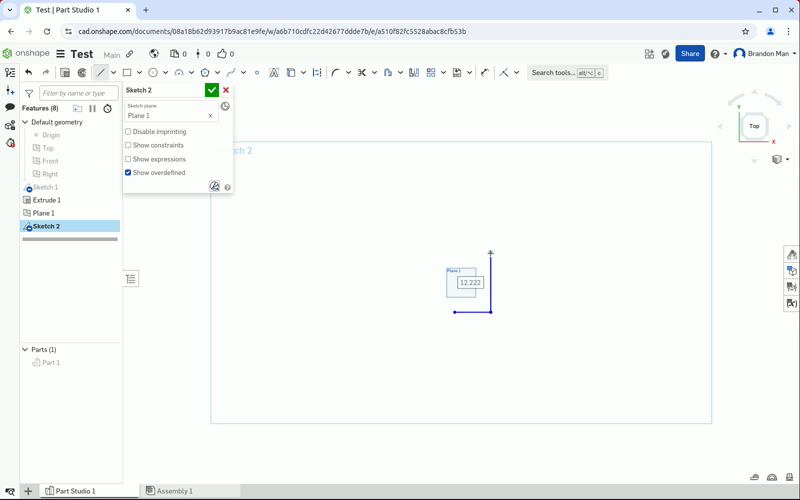
mouse_move(520, 252)
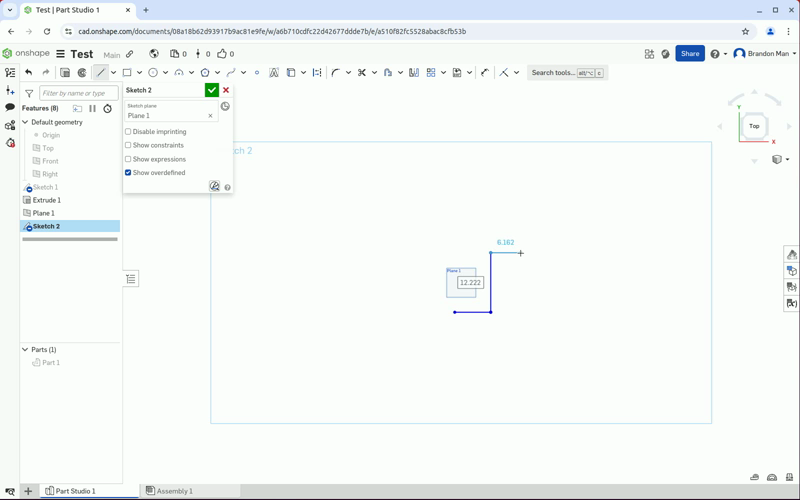
mouse_move(454, 252)
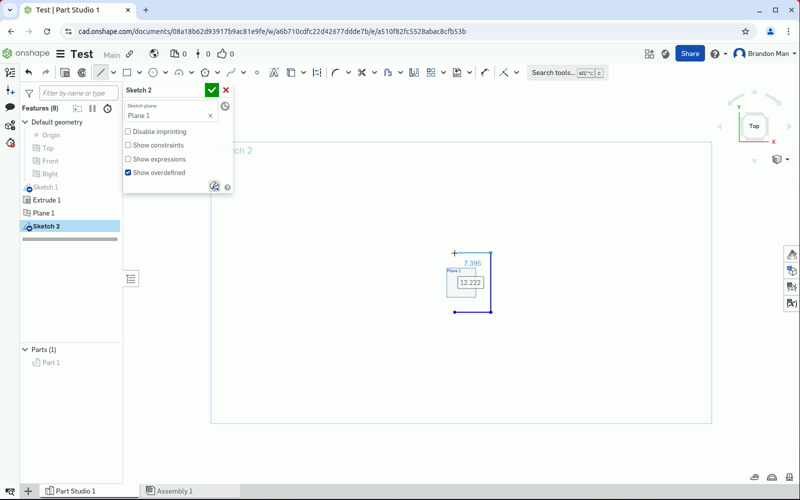
click(454, 252)
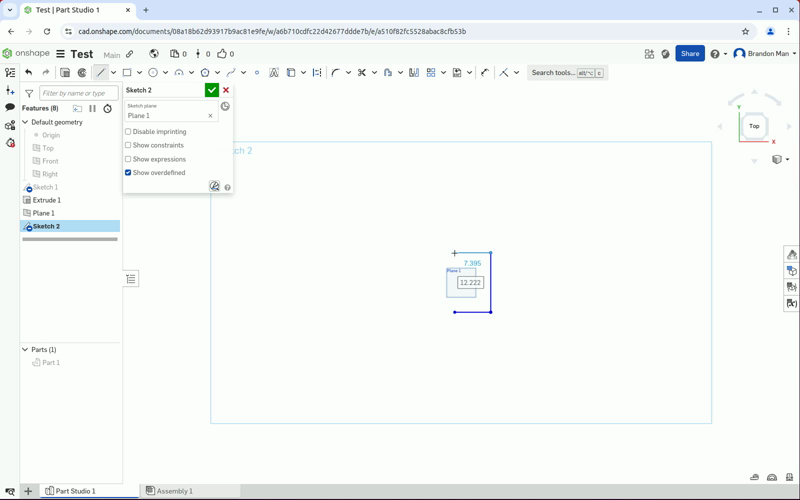
key_up(shift)
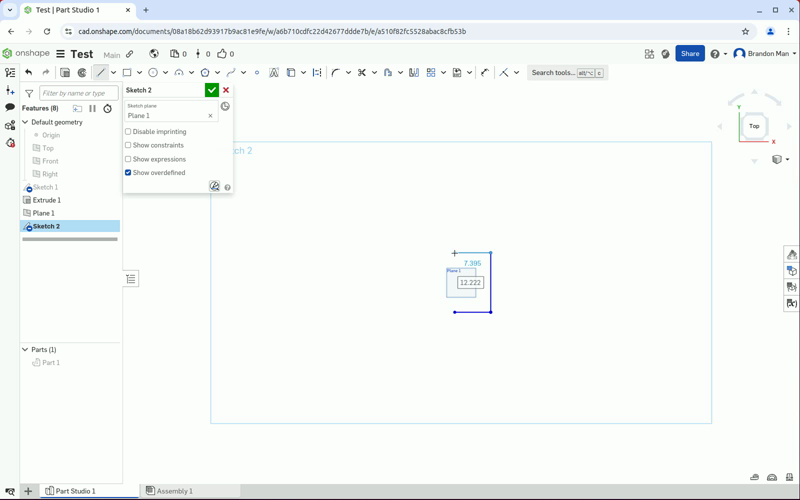
key(esc)
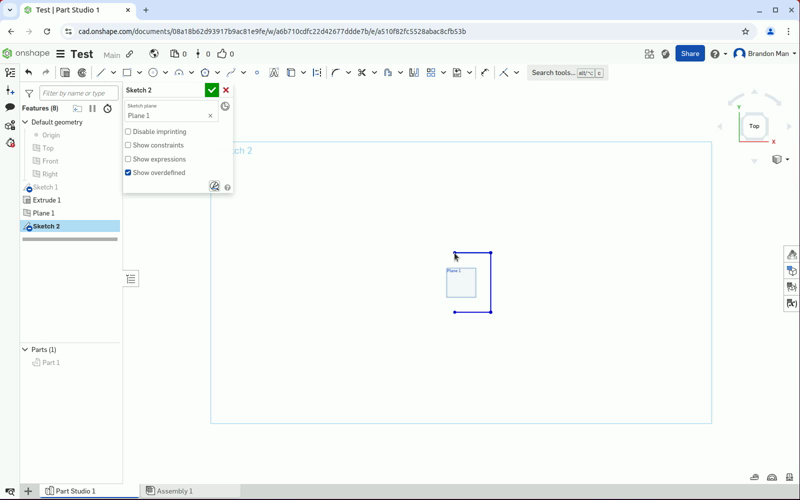
key(a)
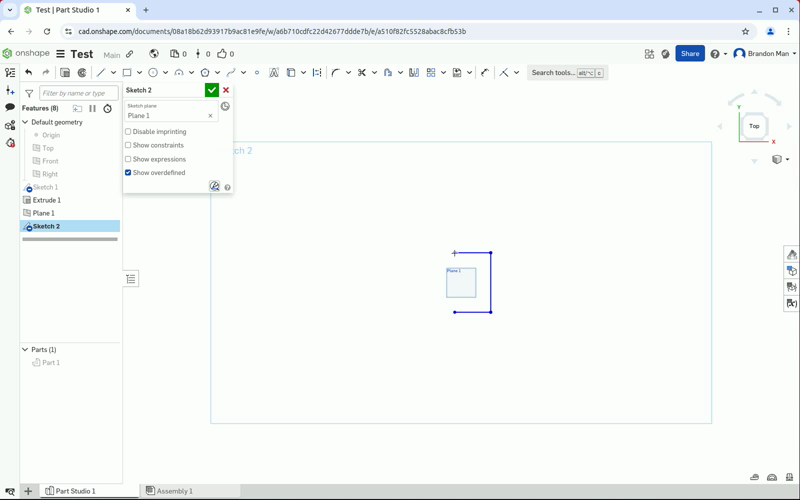
mouse_move(454, 252)
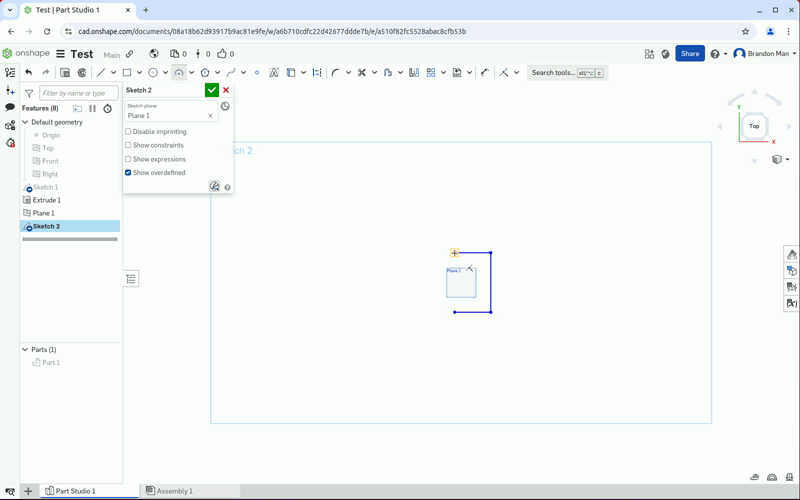
click(454, 252)
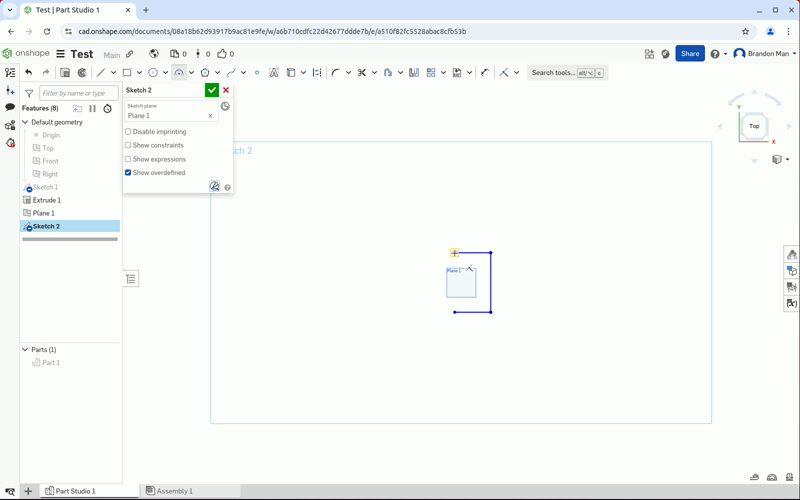
mouse_move(454, 312)
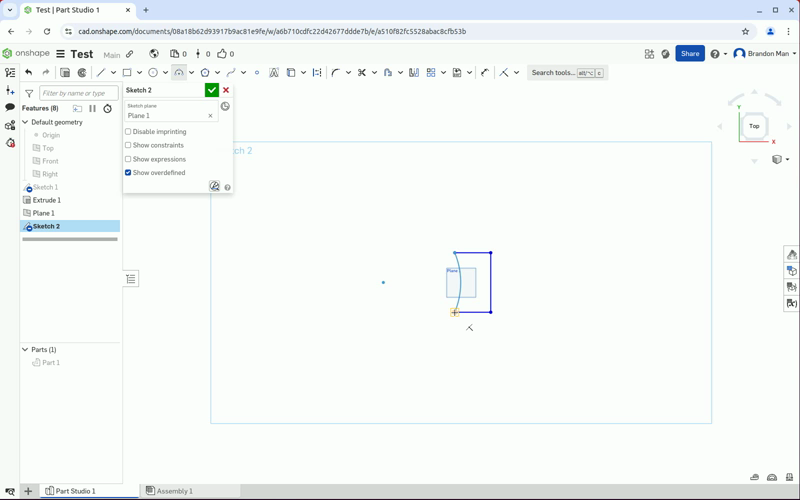
click(454, 312)
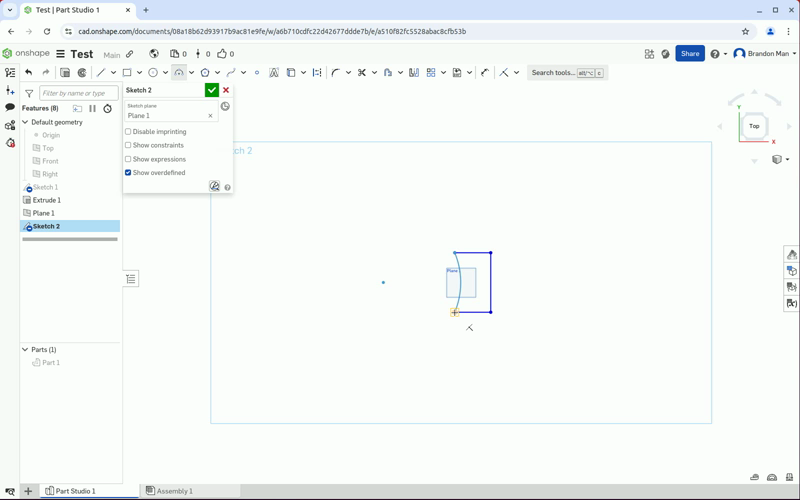
key_down(shift)
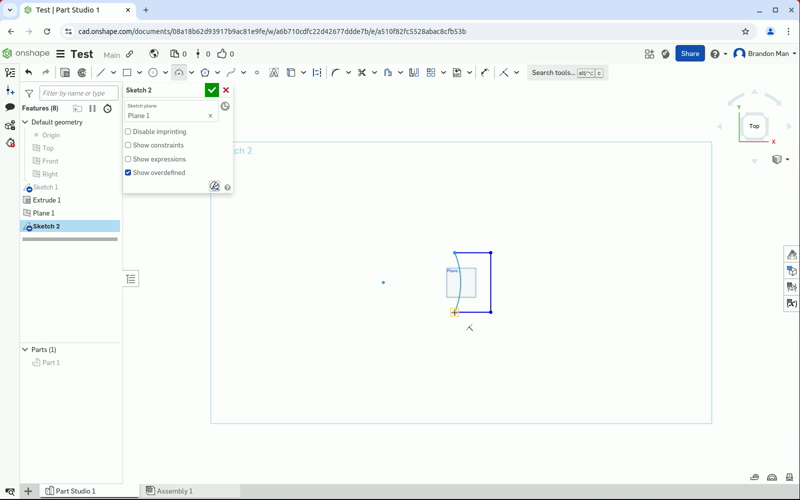
mouse_move(484, 282)
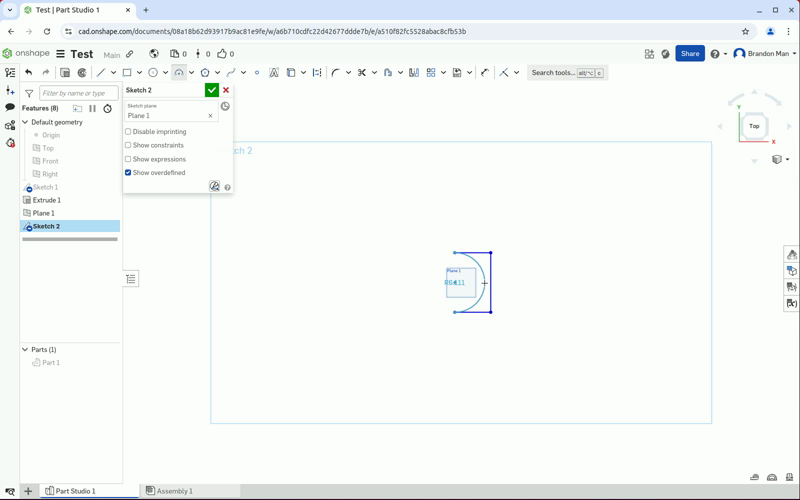
click(484, 282)
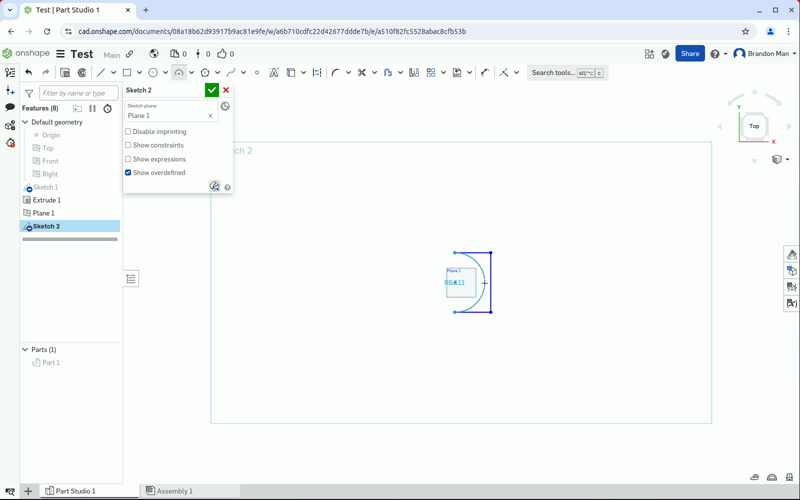
key_up(shift)
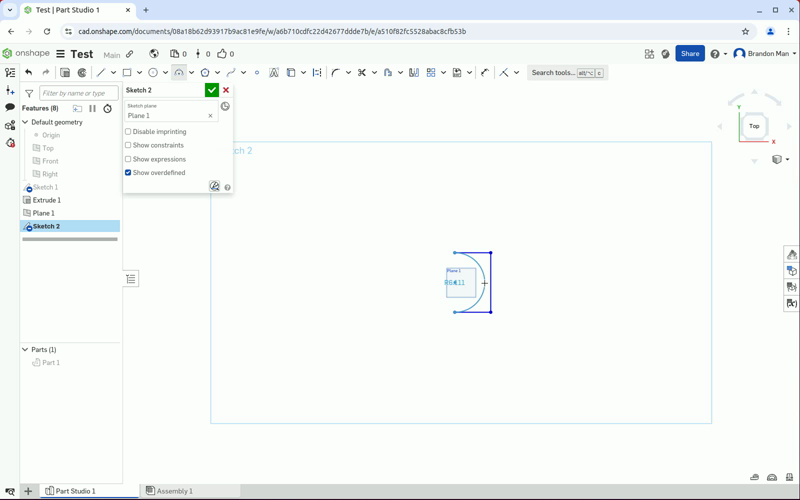
key(esc)
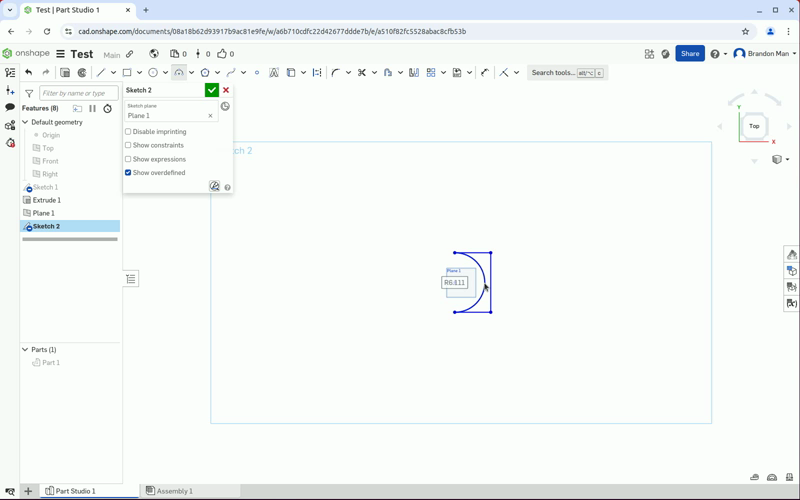
mouse_move(481, 282)
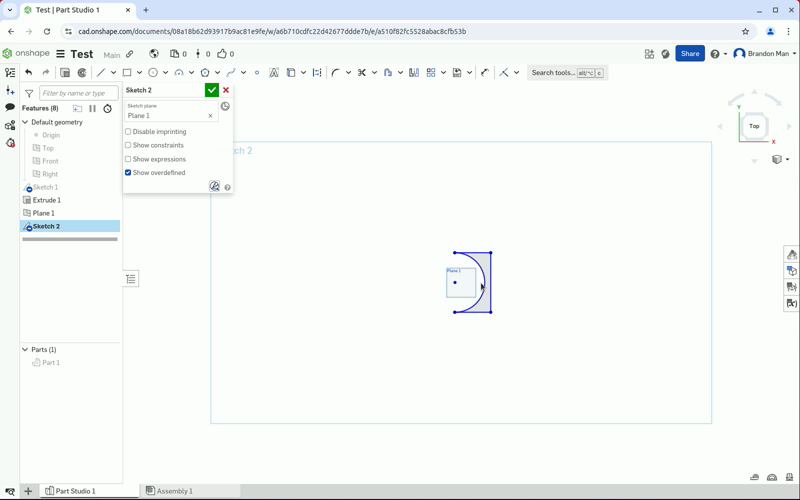
scroll(6)
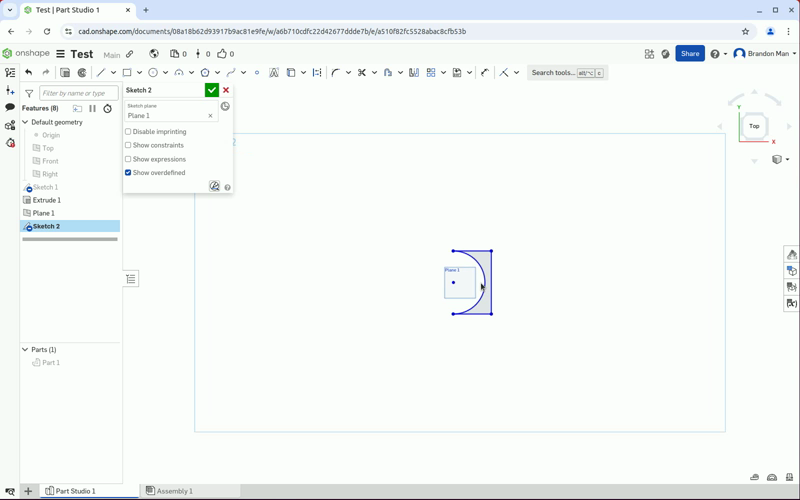
scroll(6)
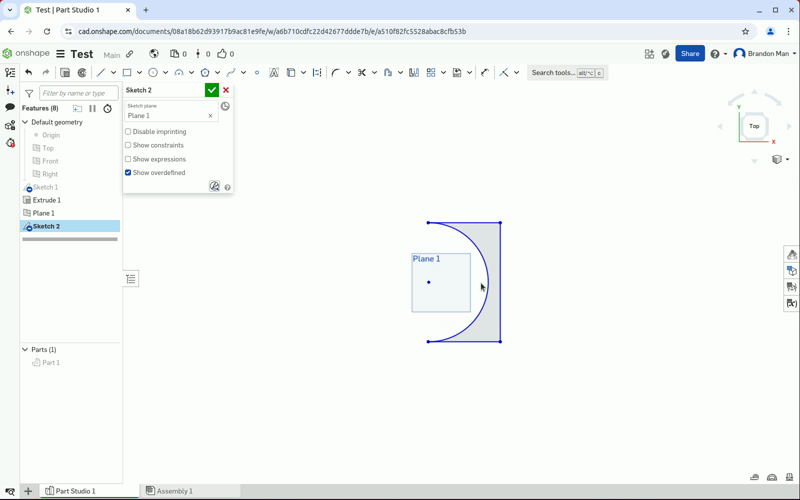
scroll(6)
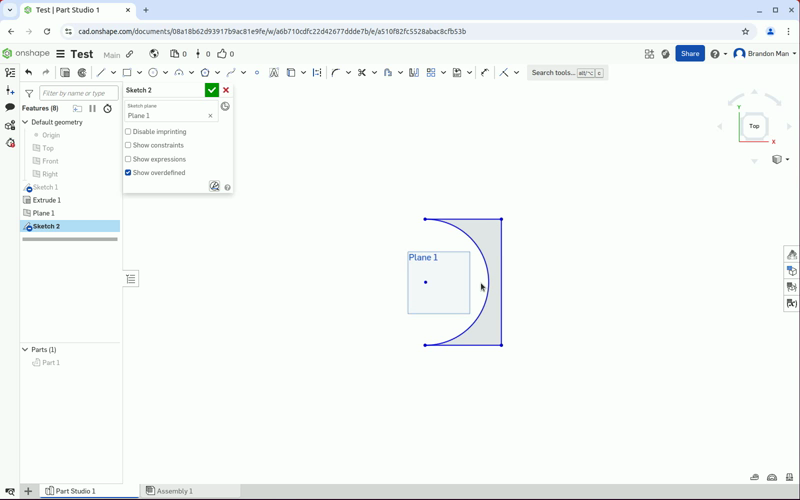
scroll(6)
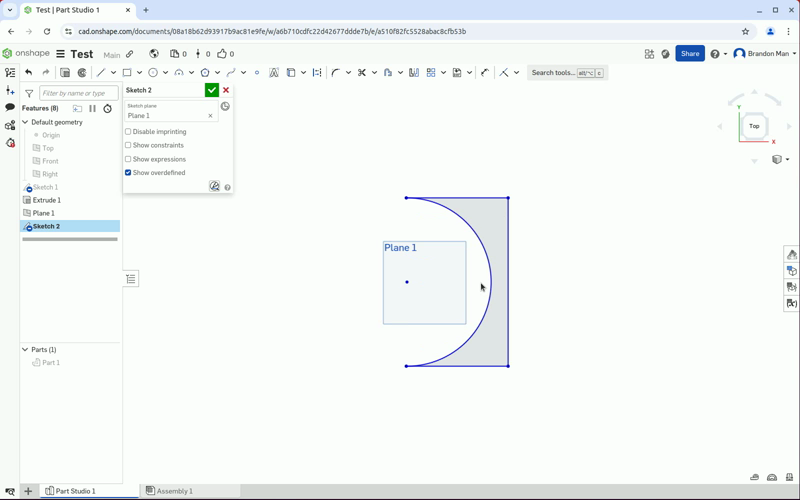
scroll(6)
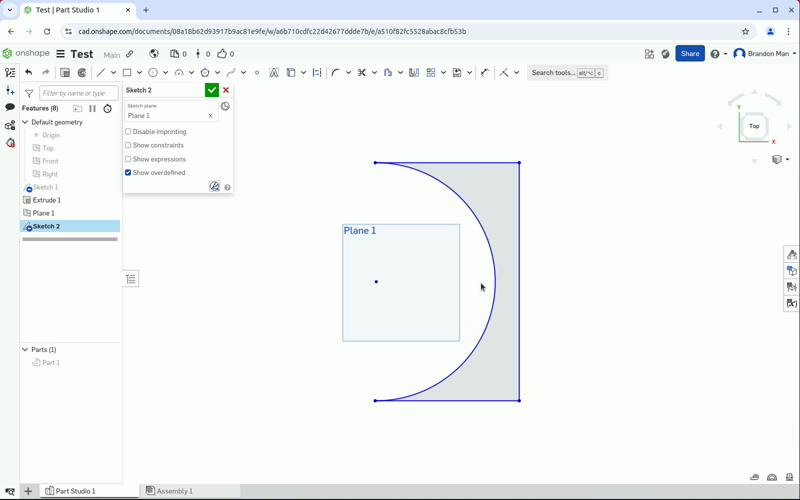
scroll(6)
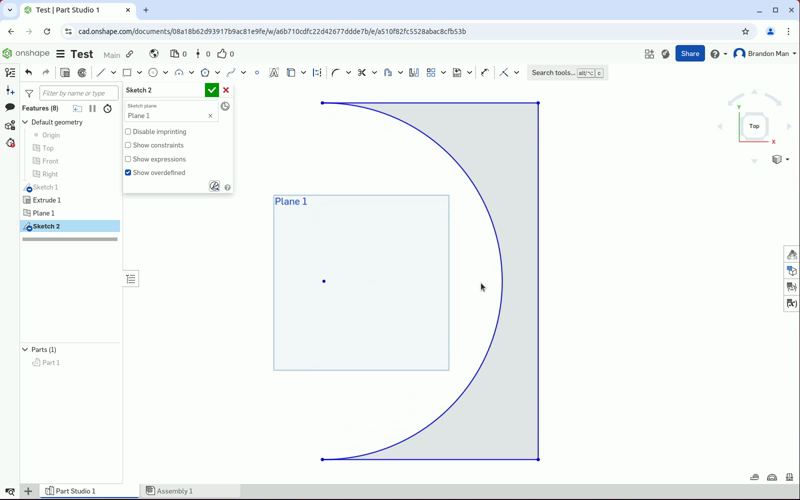
scroll(6)
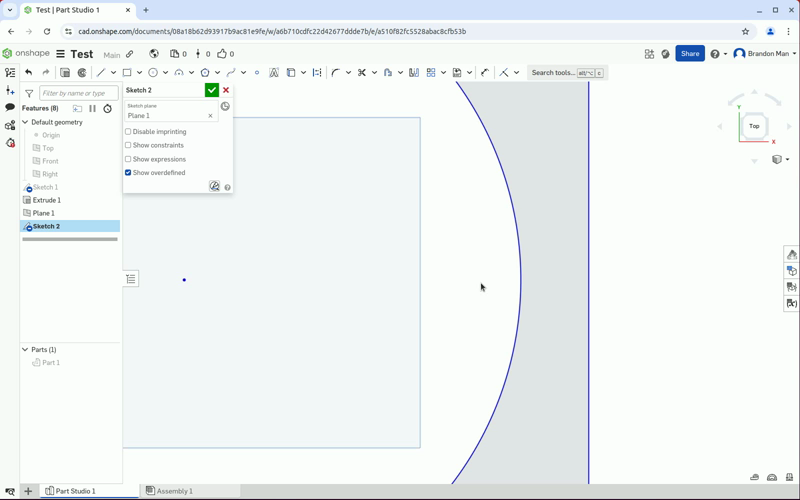
click(481, 282)
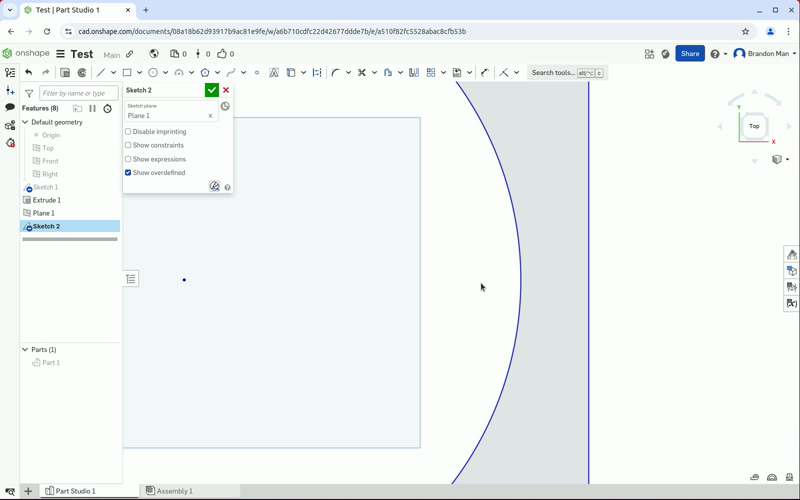
scroll(-6)
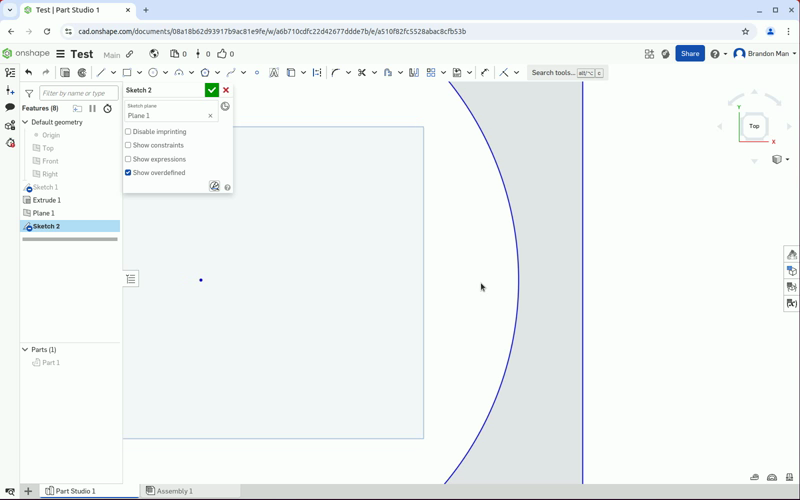
scroll(-6)
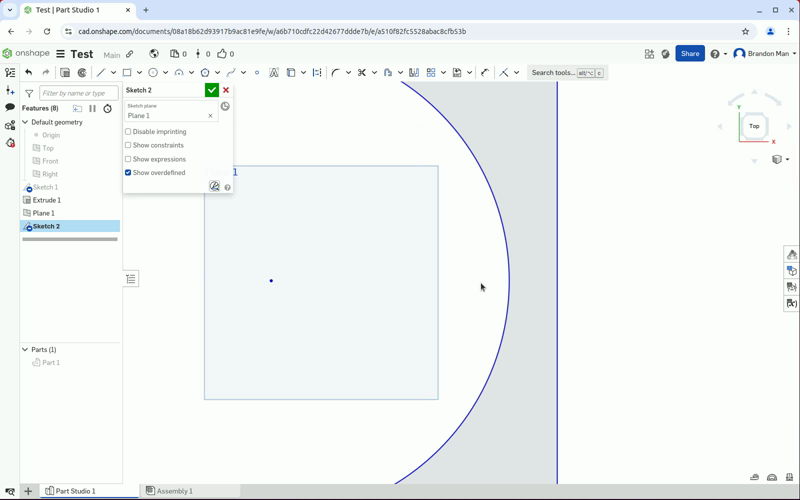
scroll(-6)
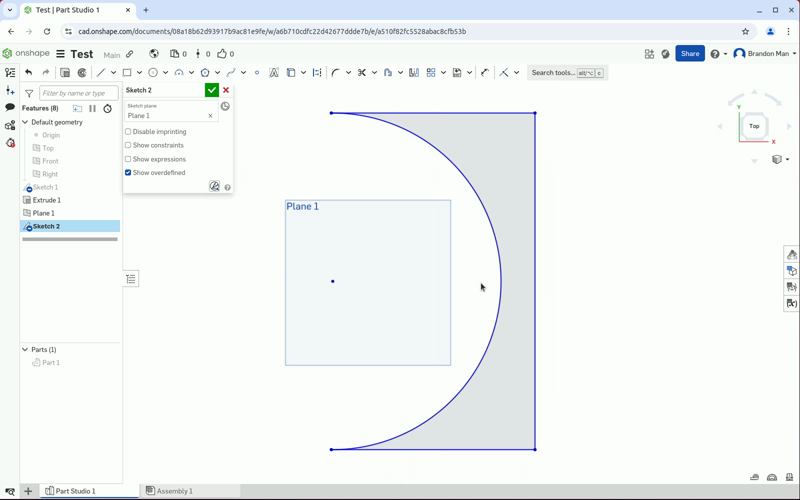
scroll(-6)
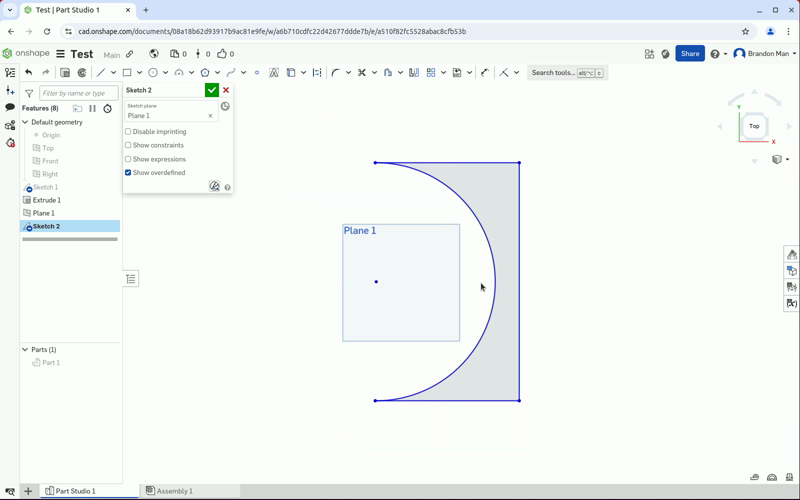
scroll(-6)
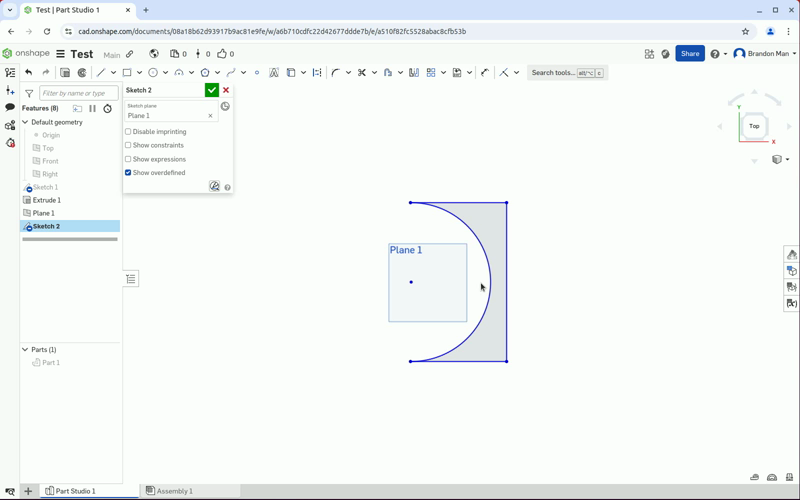
scroll(-6)
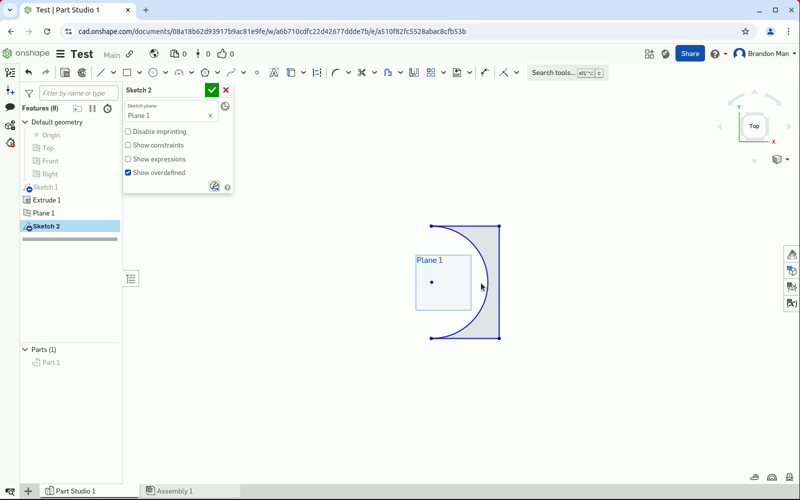
scroll(-6)
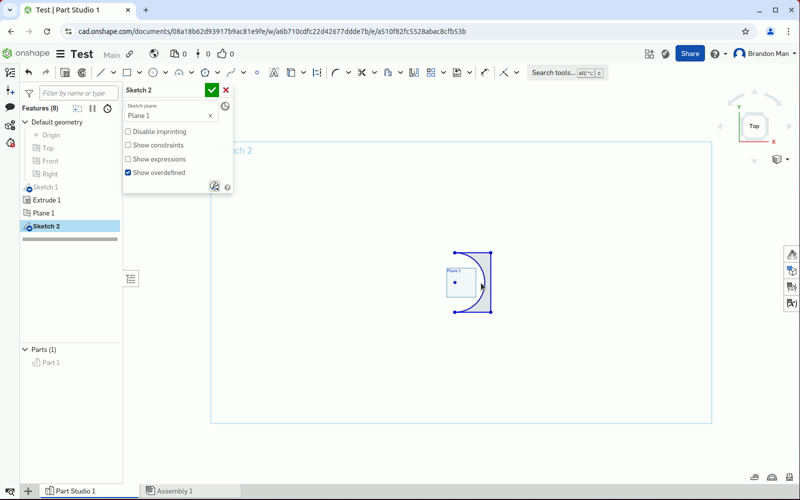
mouse_move(73, 352)
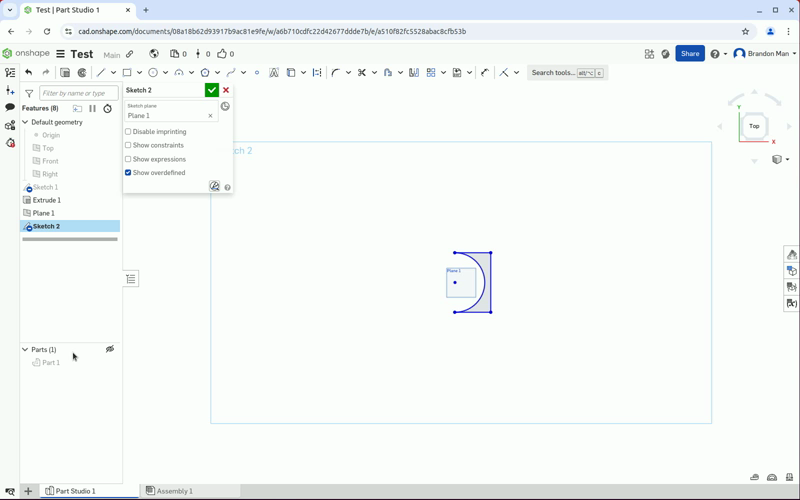
key(shift+y)
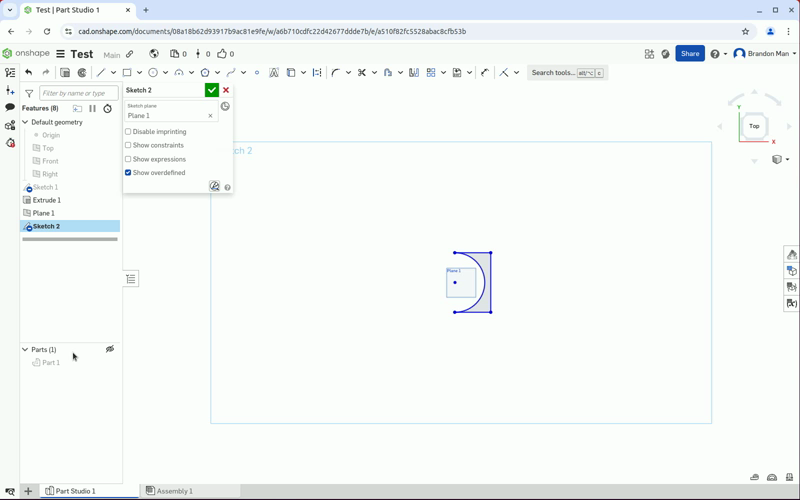
key(shift+e)
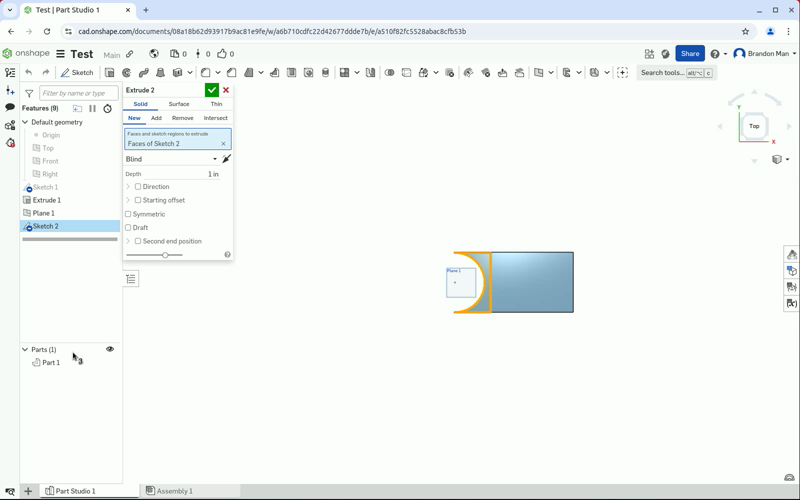
mouse_move(143, 106)
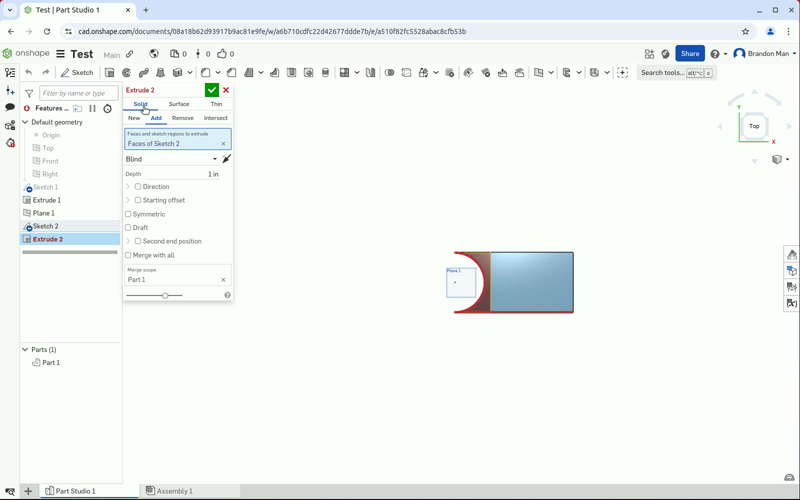
click(143, 106)
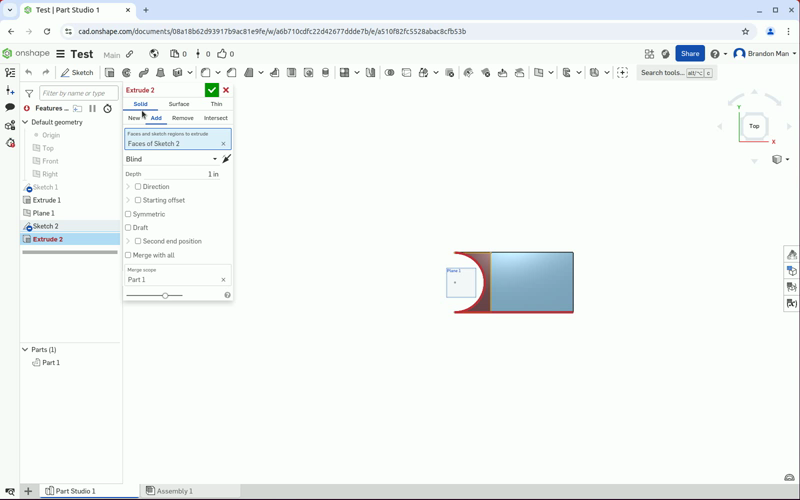
mouse_move(137, 120)
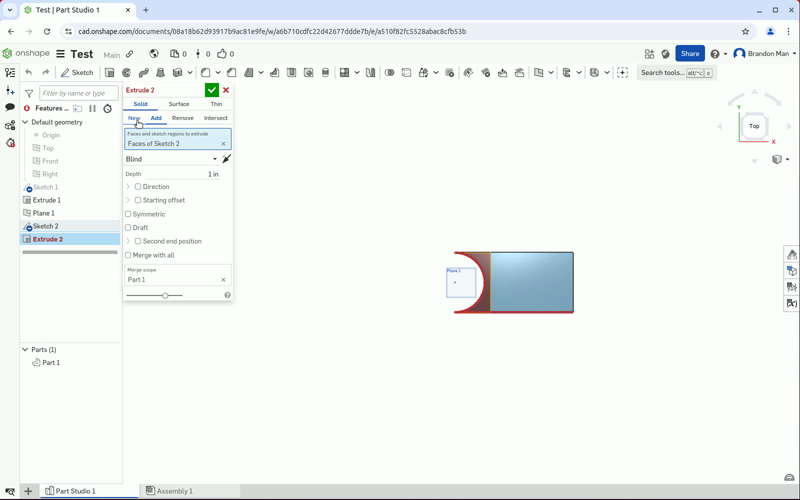
click(137, 120)
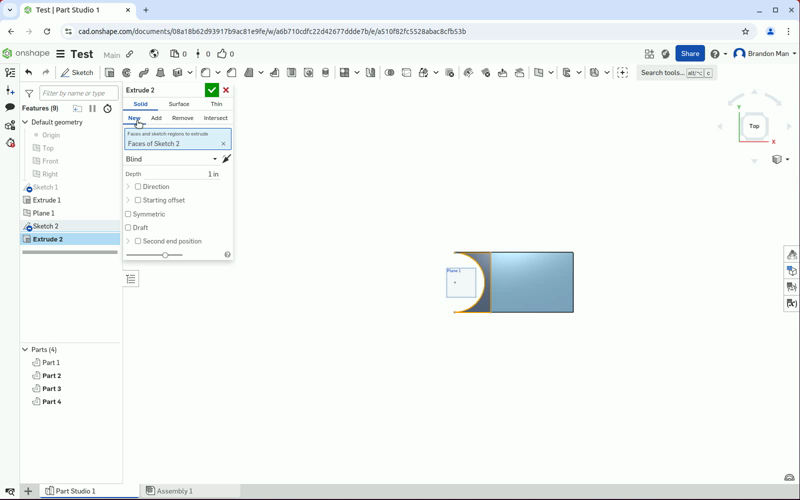
key(tab, 4)
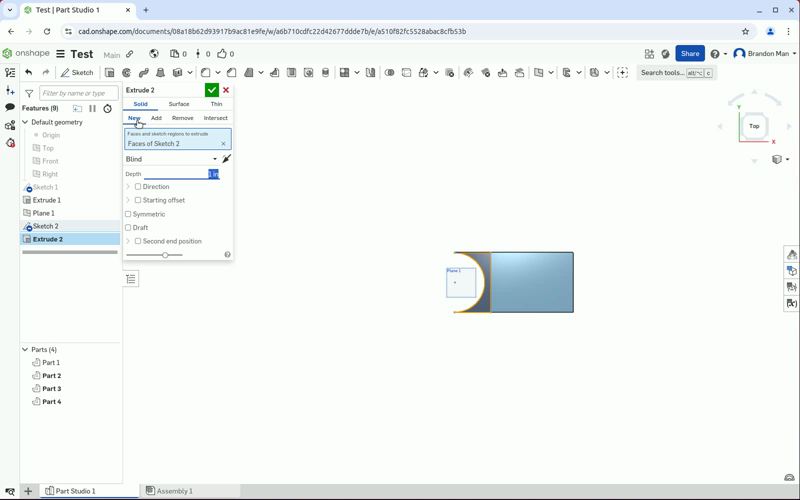
text(9.628)
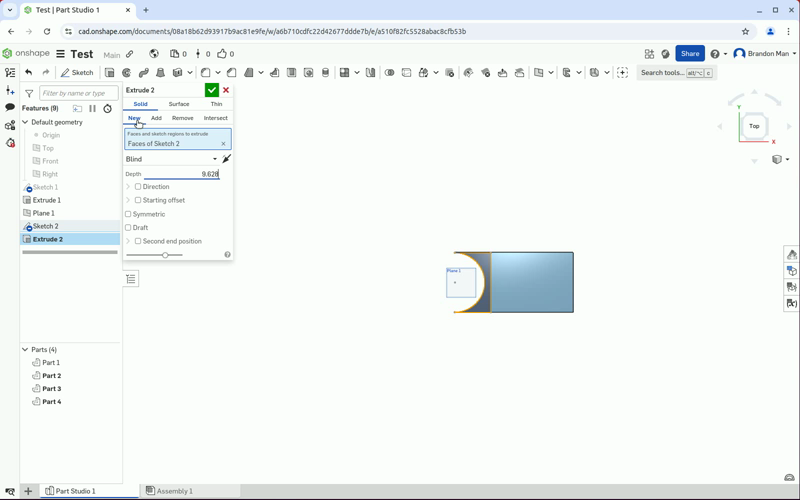
key(enter)
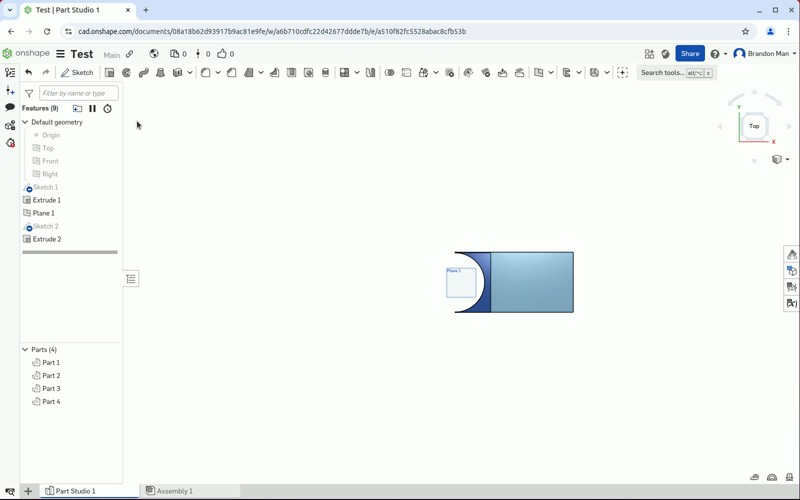
key(shift+h)
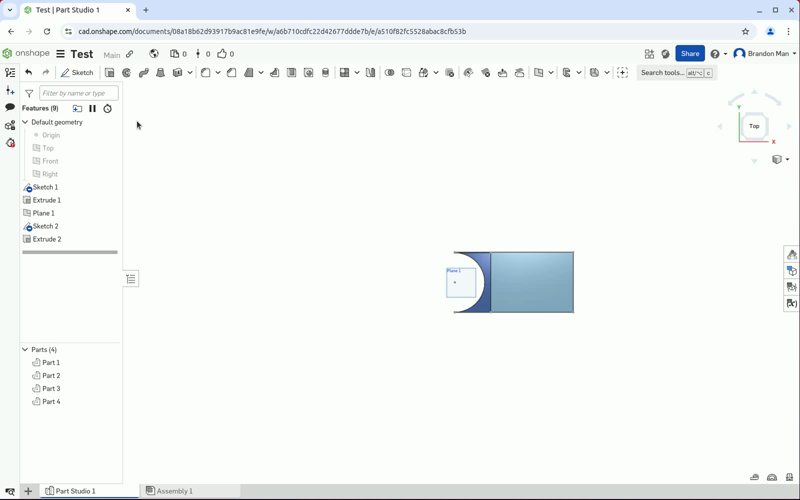
key(shift+h)
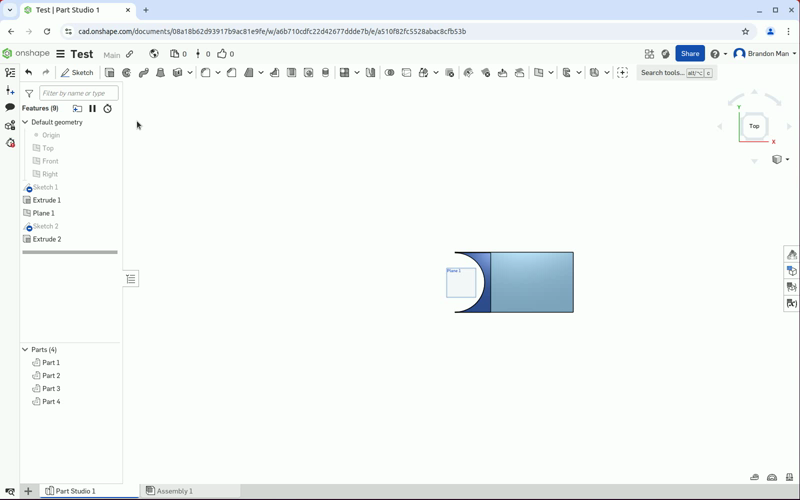
mouse_move(73, 189)
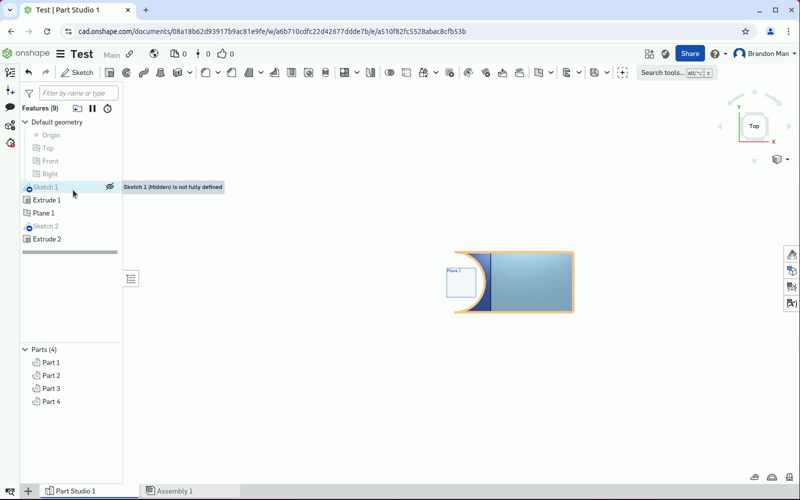
click(73, 189)
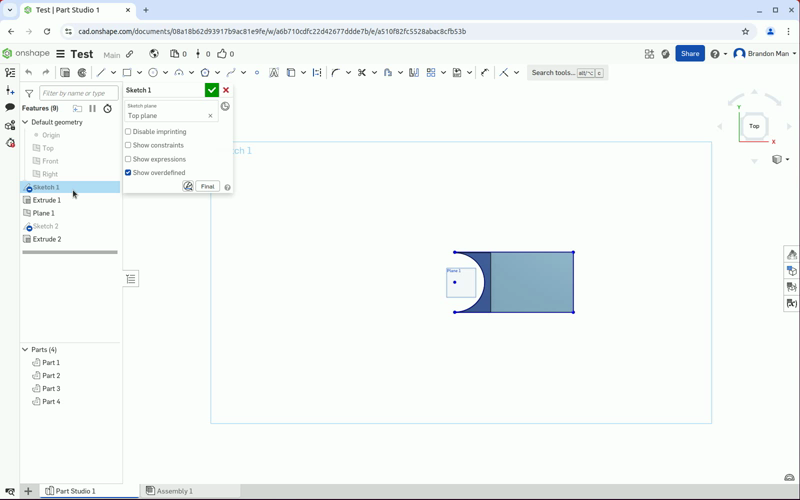
mouse_move(229, 92)
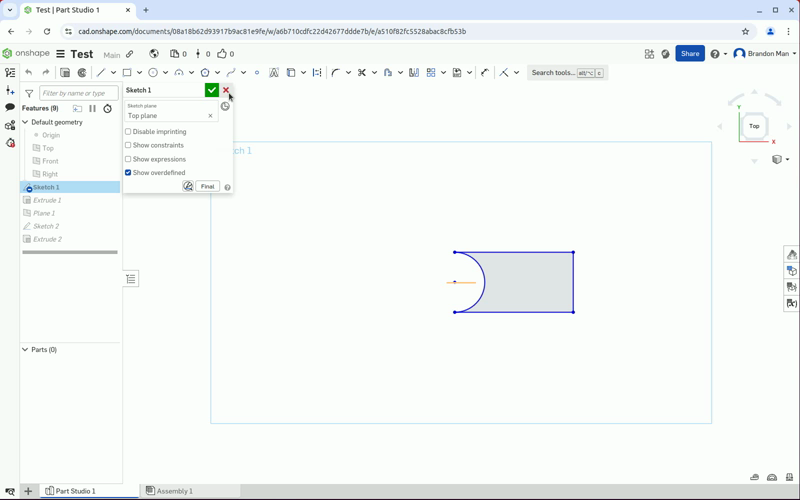
click(229, 92)
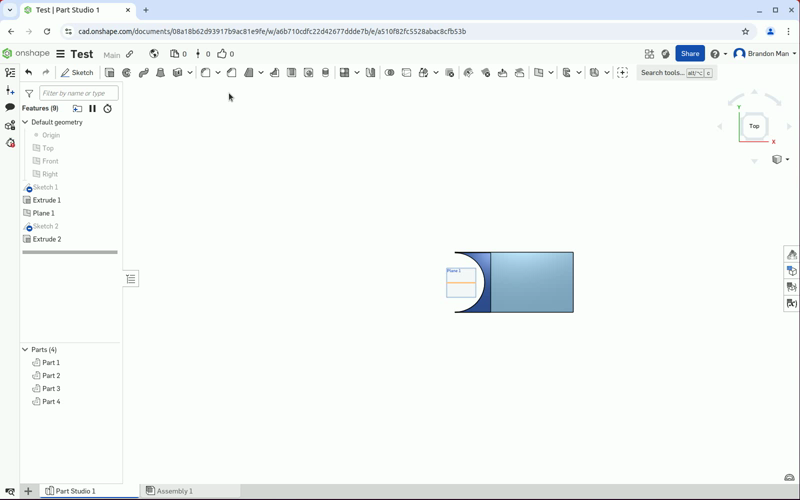
mouse_move(73, 352)
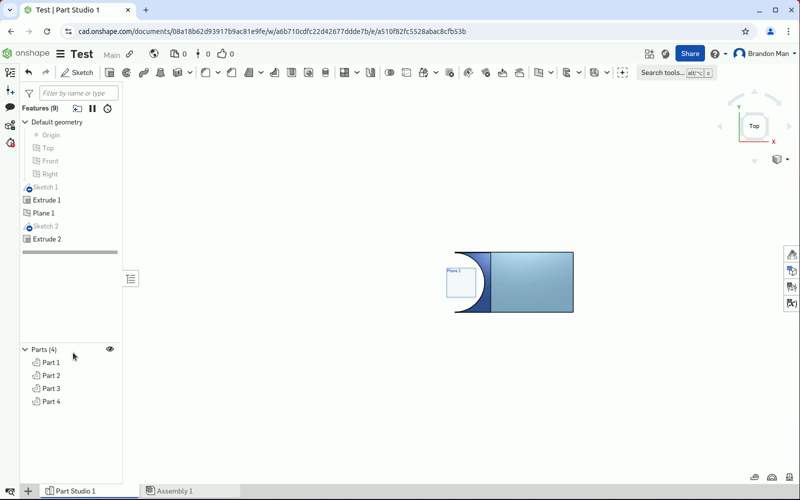
key(y)
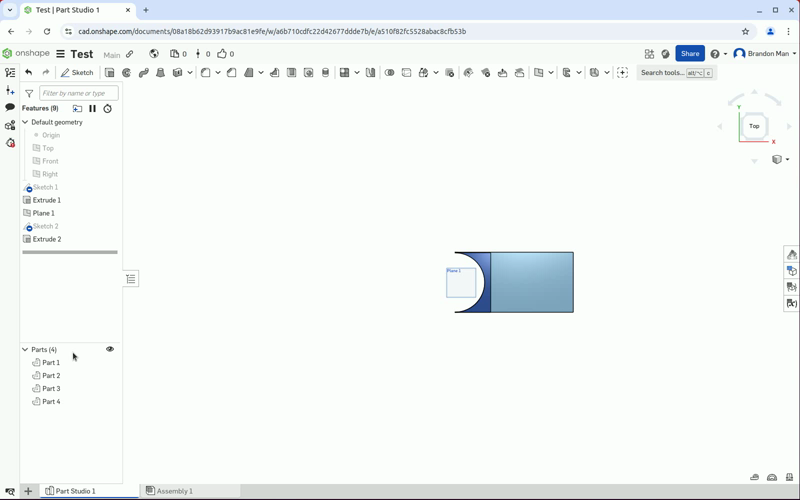
key(shift+p)
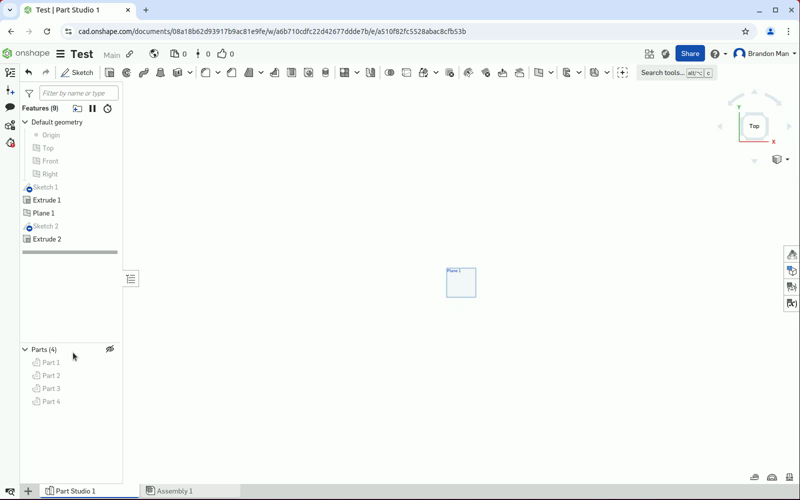
key(space)
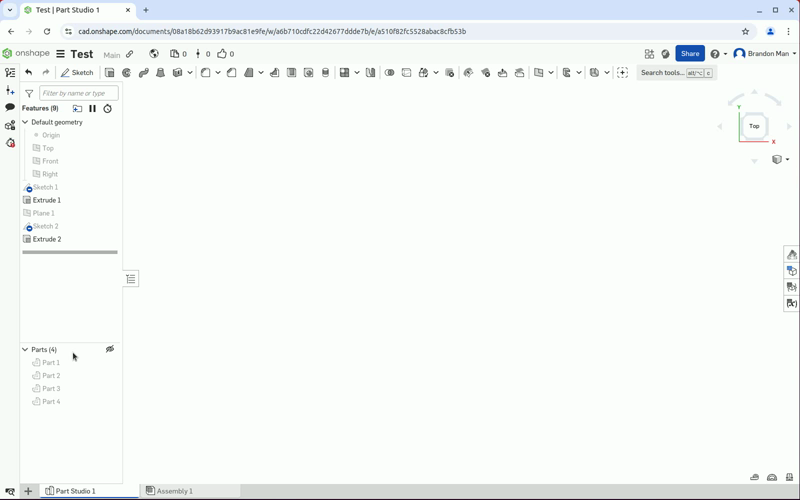
key_down(shift)
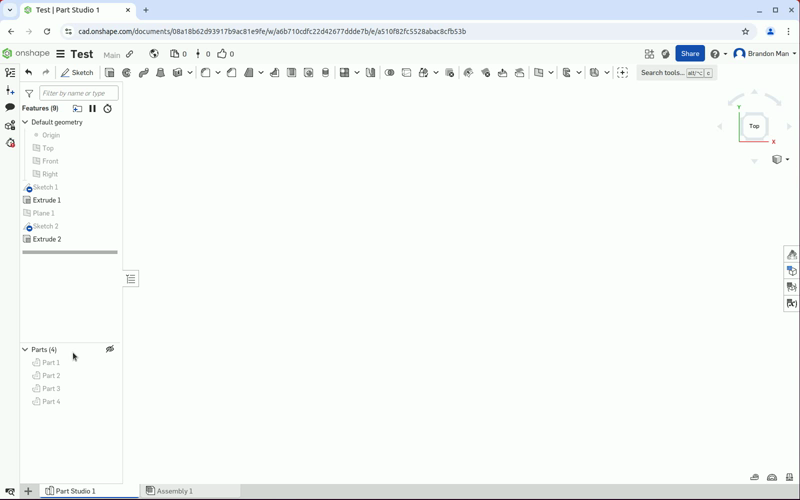
key(up)
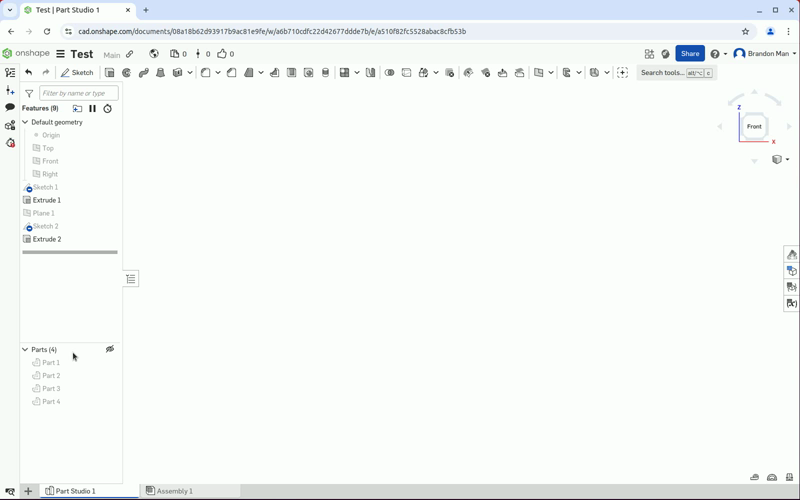
key_up(shift)
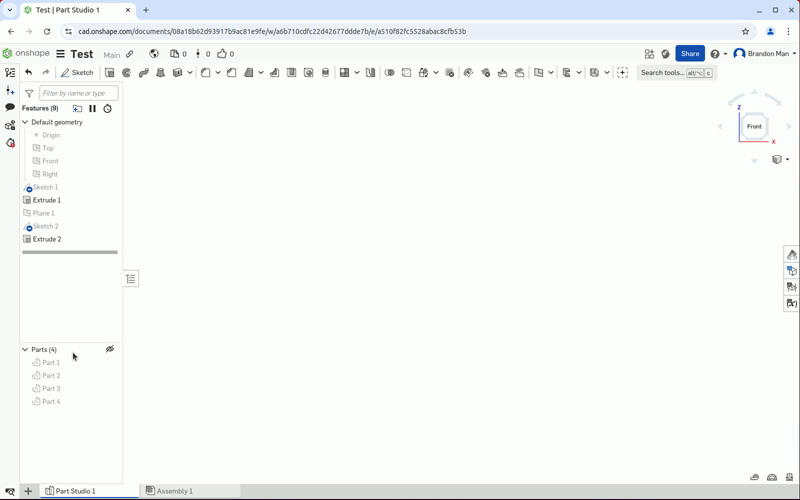
key(space)
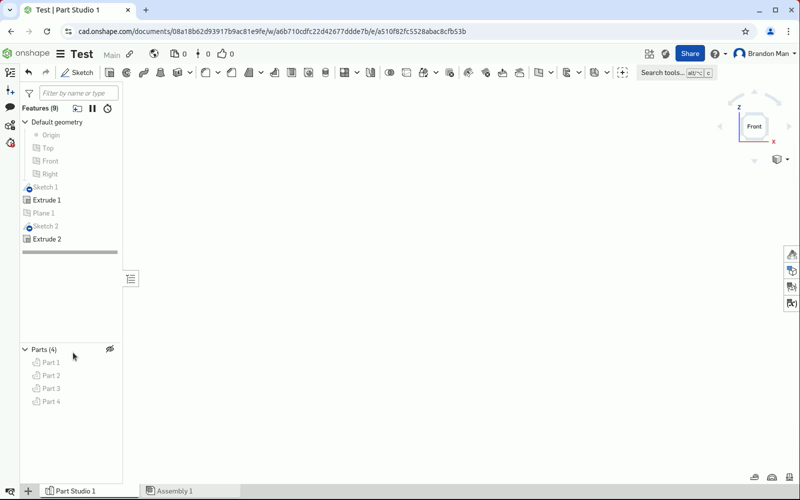
key_down(shift)
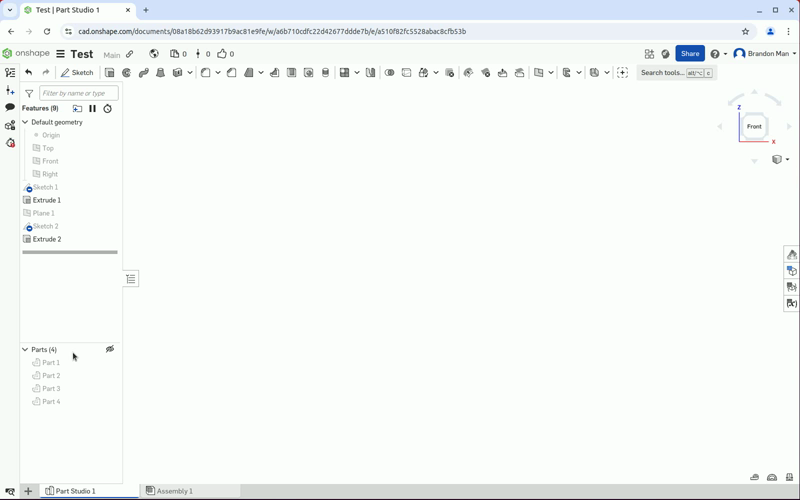
key(left)
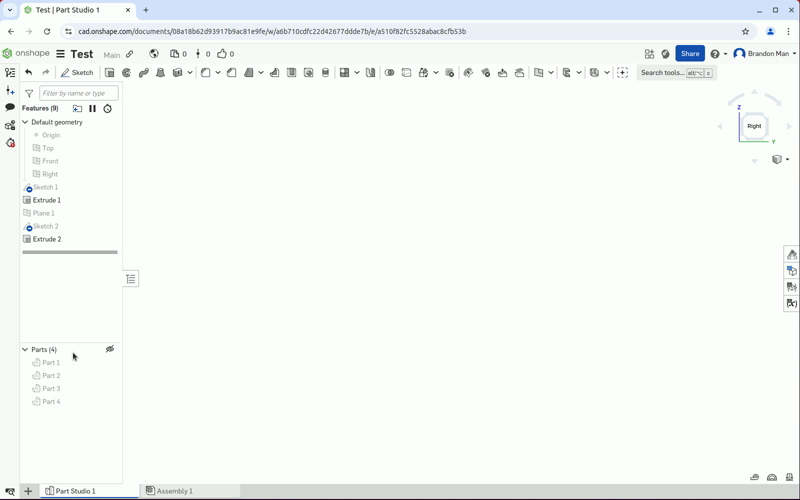
key_up(shift)
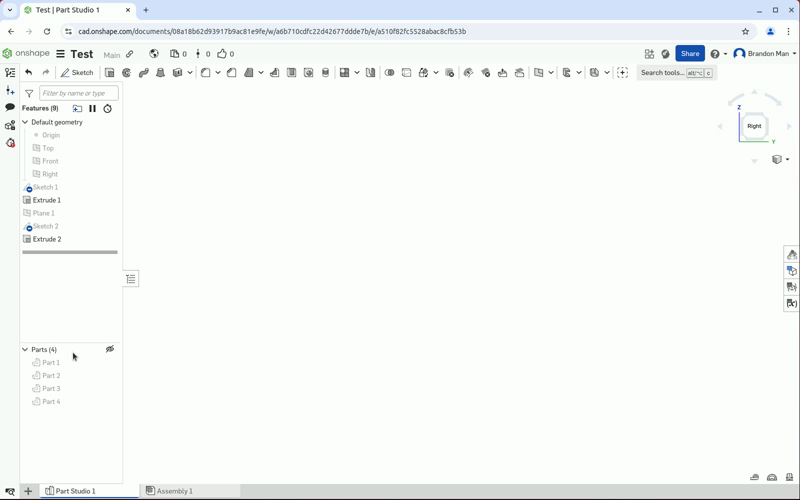
mouse_move(73, 352)
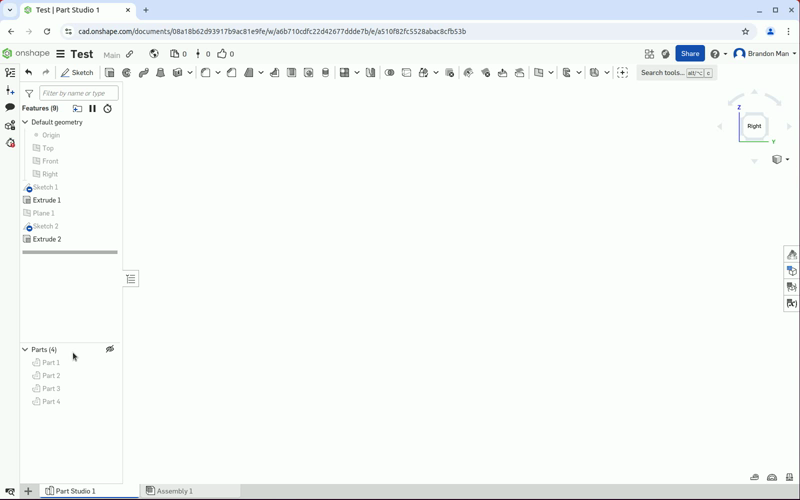
key(shift+y)
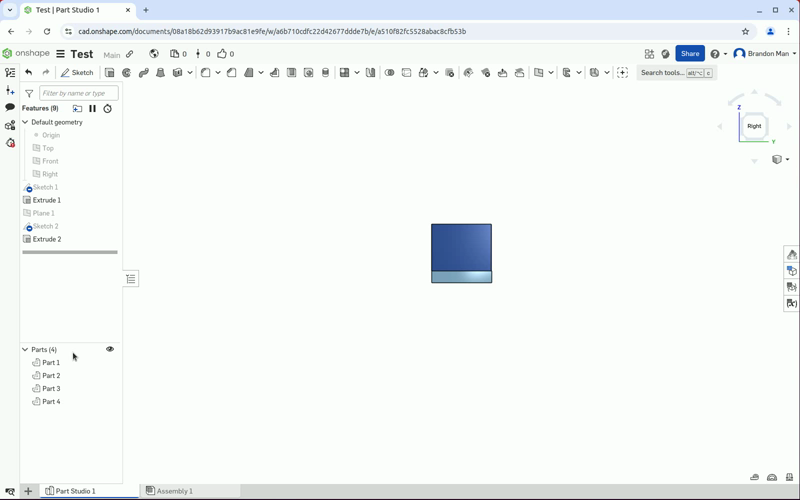
mouse_move(541, 75)
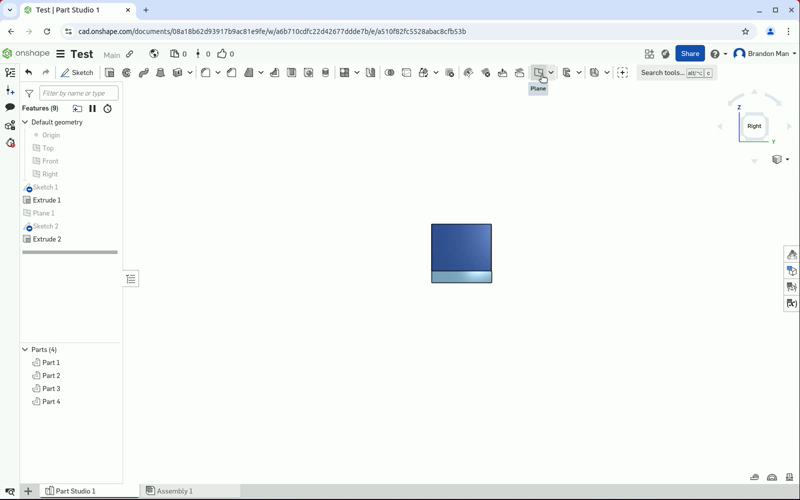
click(541, 75)
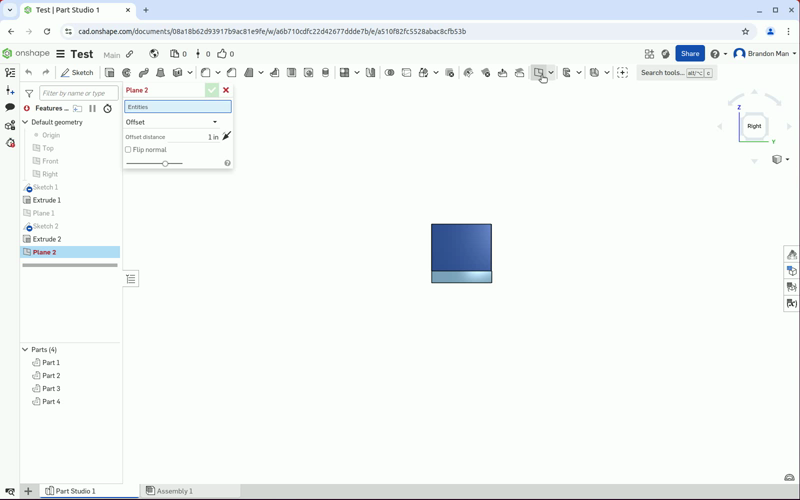
mouse_move(73, 176)
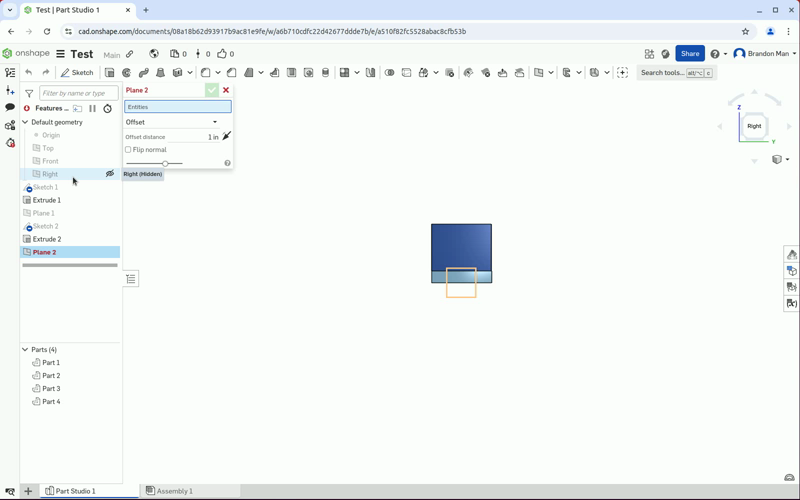
click(73, 176)
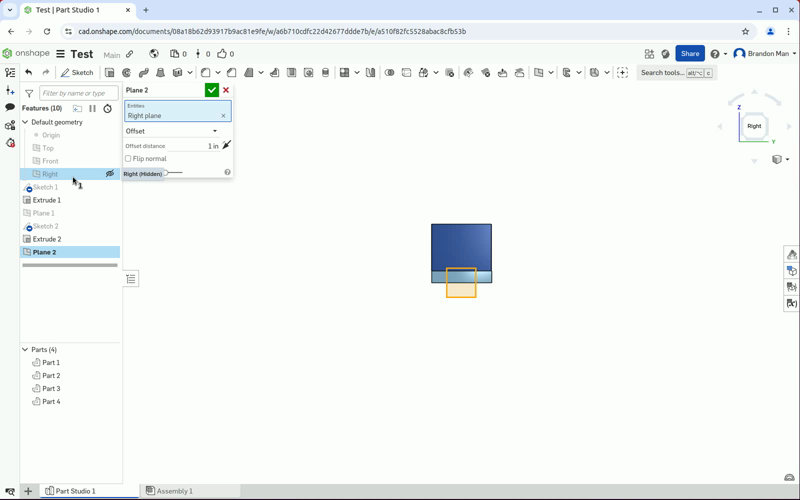
key(tab, 2)
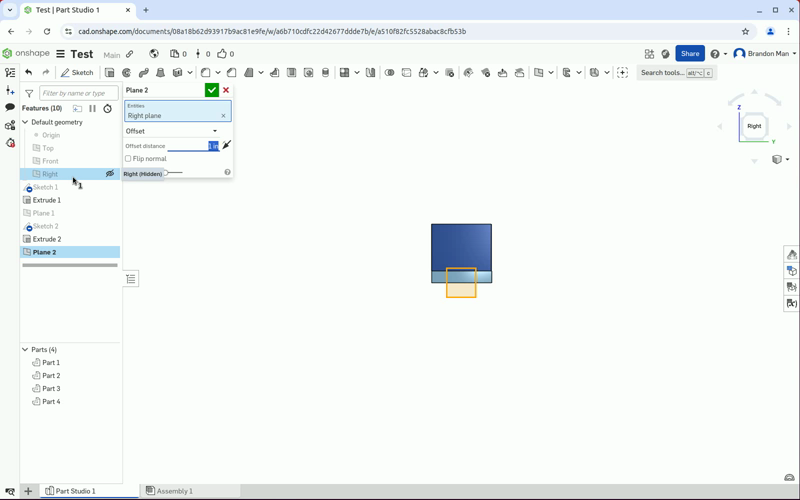
text(6.255)
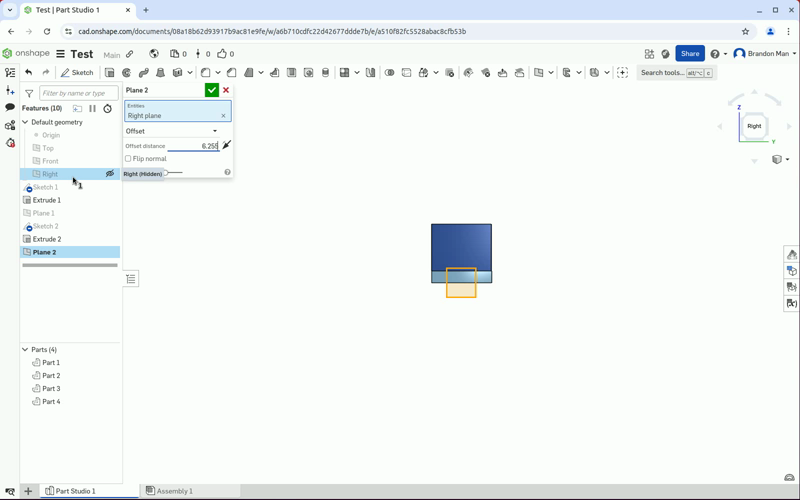
key(enter, 2)
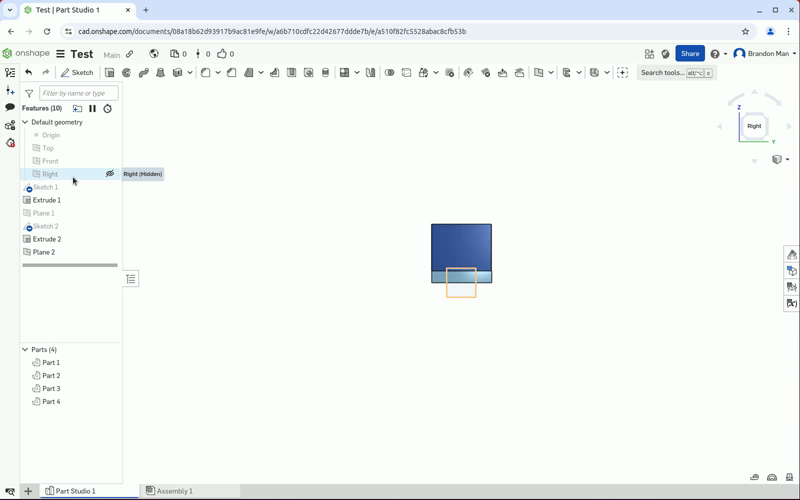
key(shift+s)
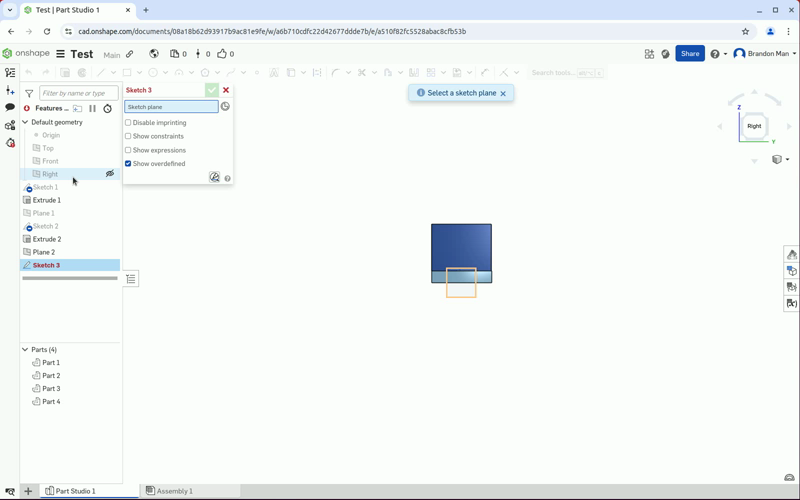
mouse_move(73, 254)
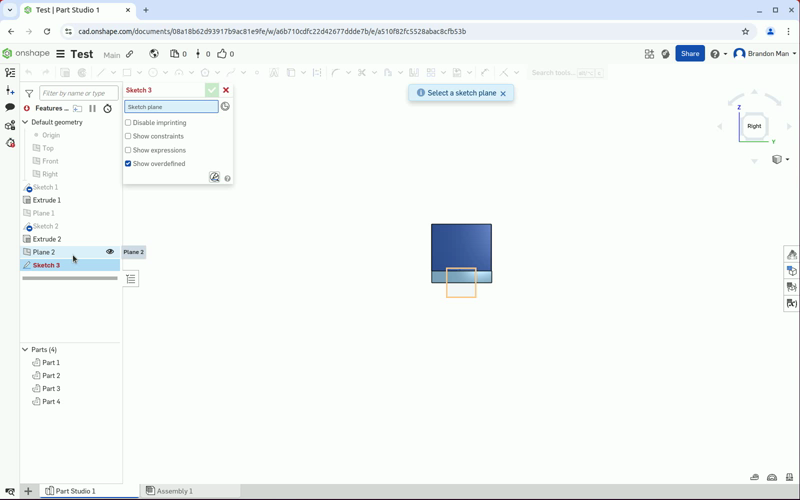
click(73, 254)
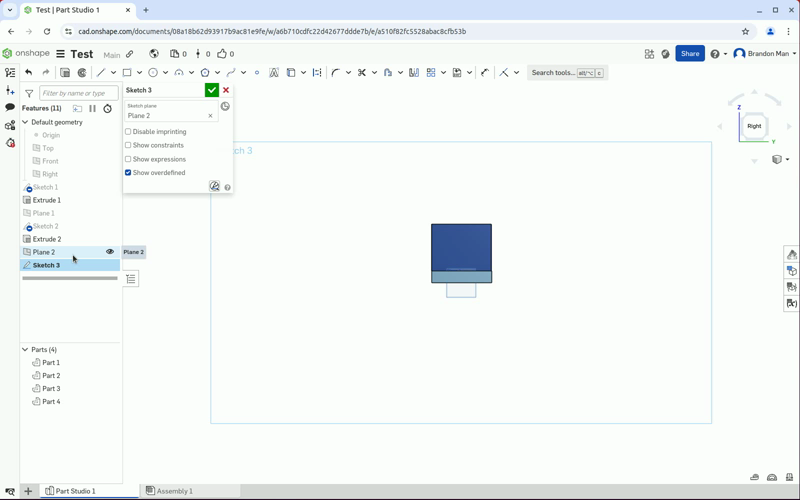
mouse_move(73, 352)
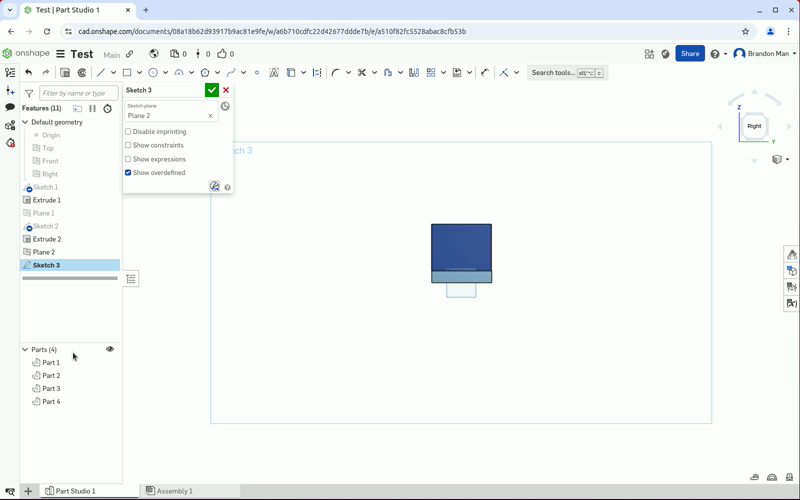
key(y)
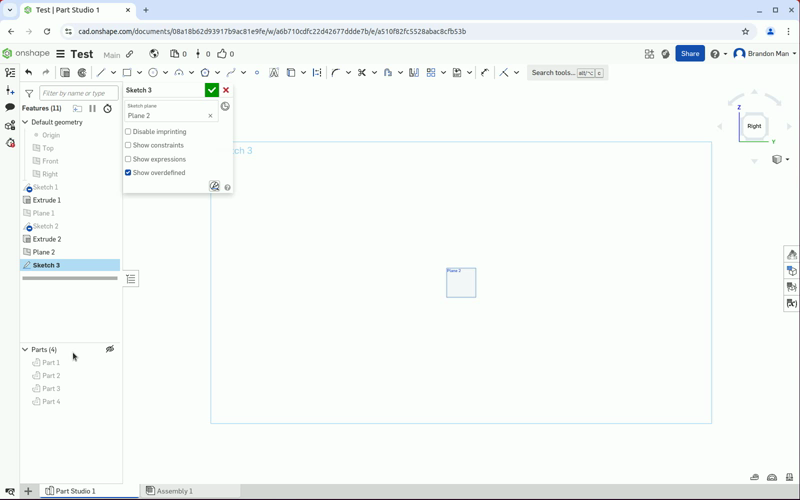
key(l)
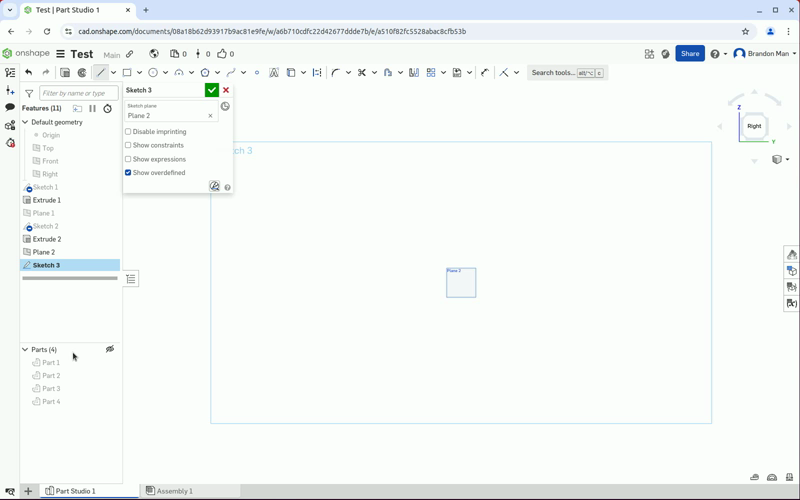
key_down(shift)
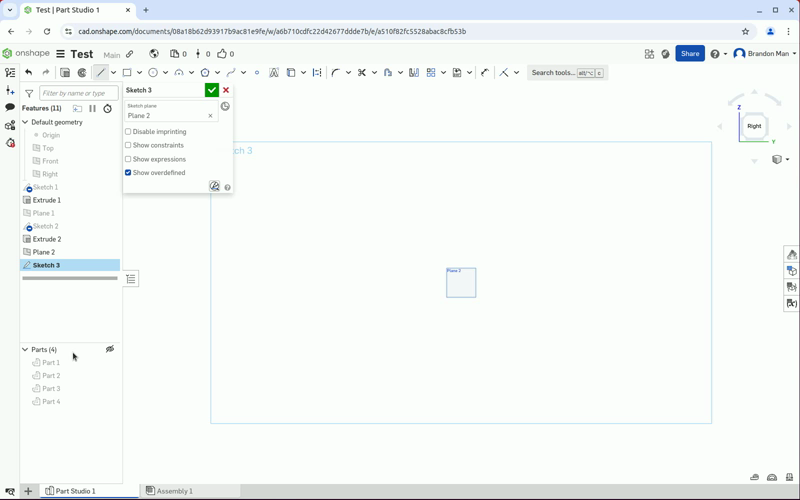
mouse_move(453, 271)
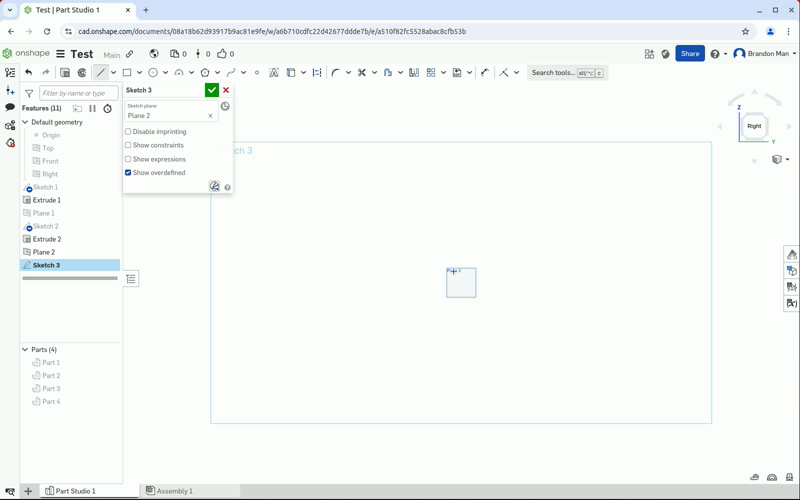
click(453, 271)
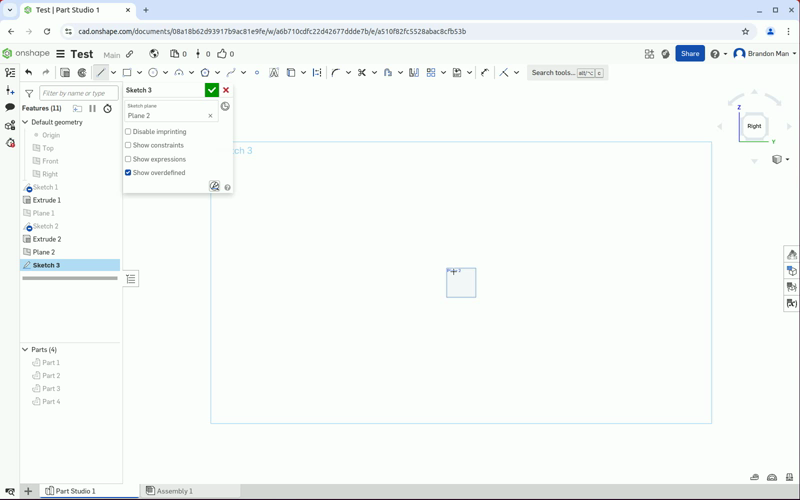
key_up(shift)
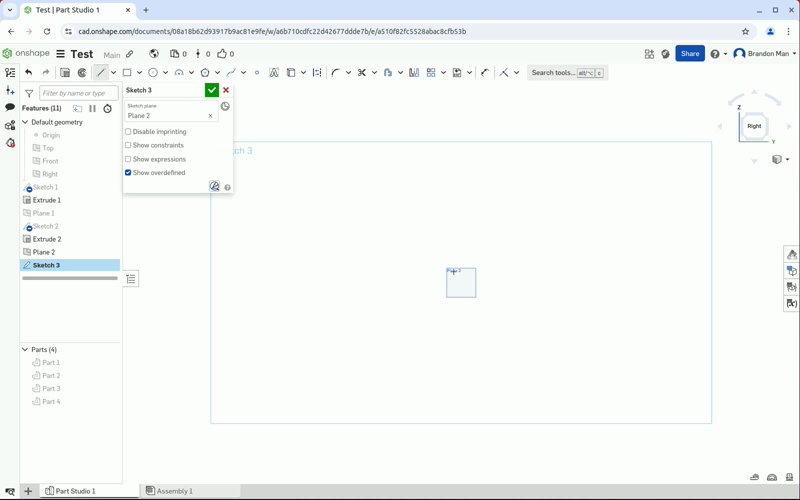
key_down(shift)
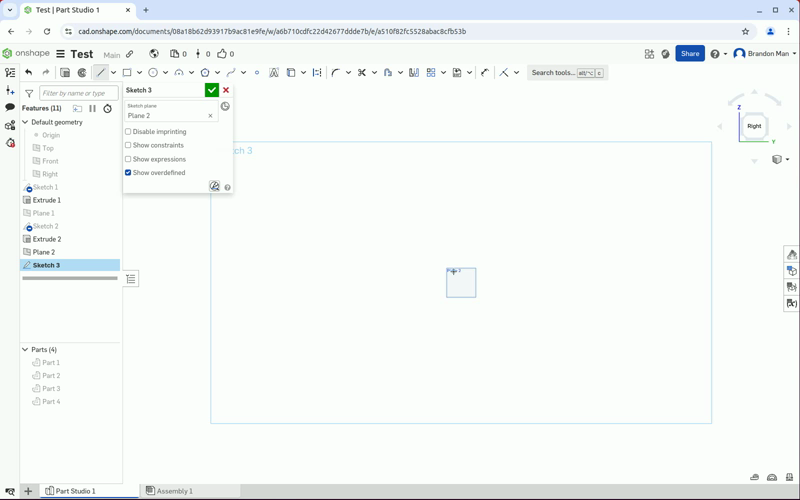
mouse_move(483, 271)
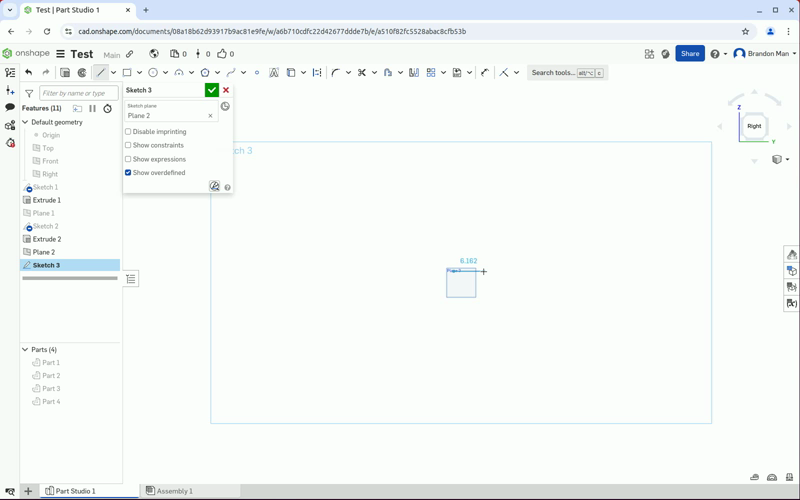
mouse_move(467, 271)
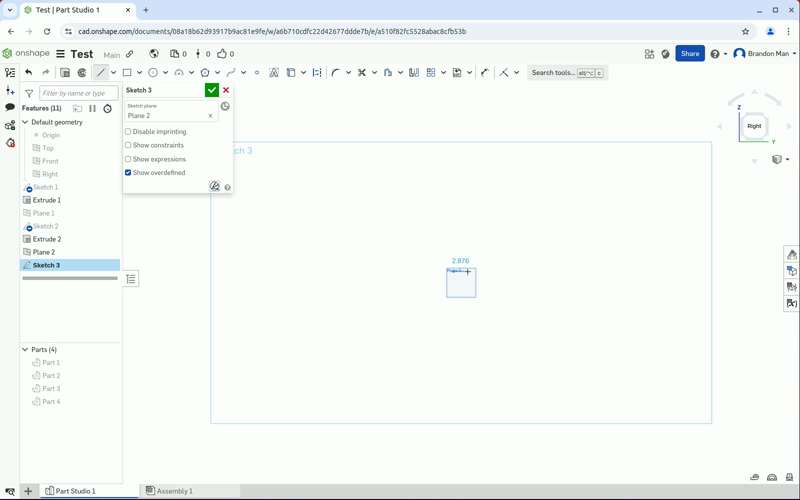
click(467, 271)
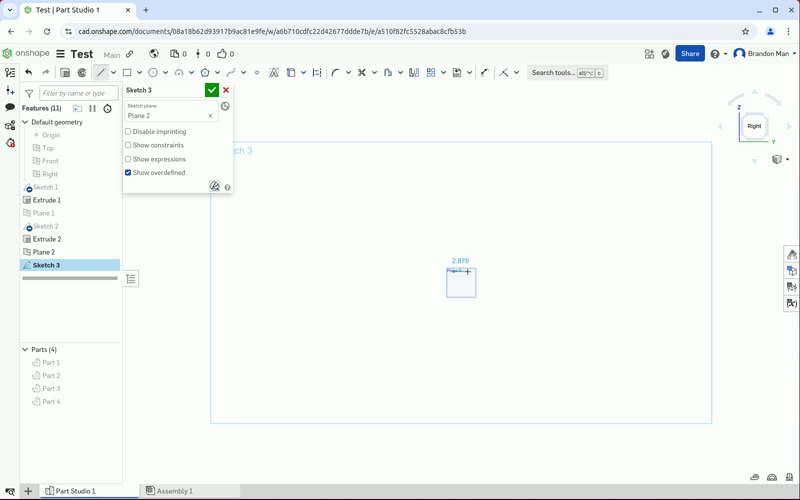
key_up(shift)
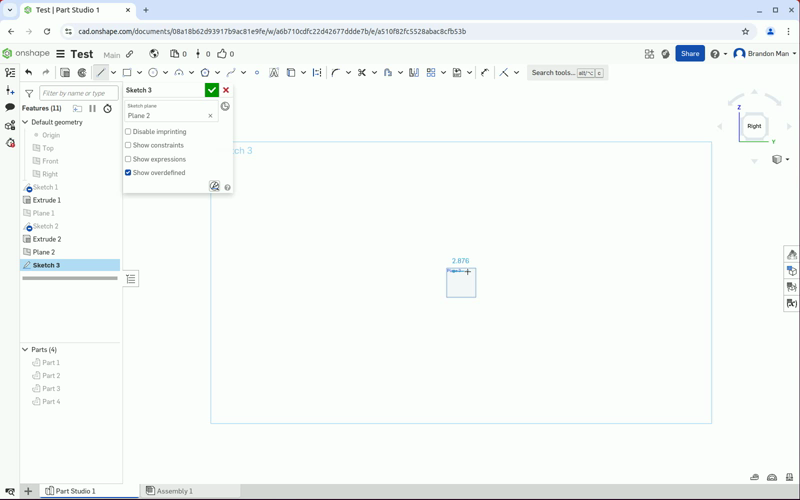
key_down(shift)
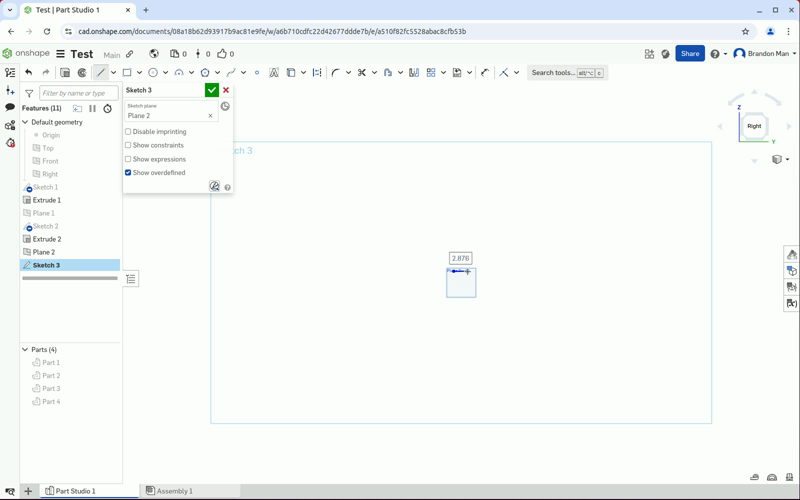
mouse_move(497, 271)
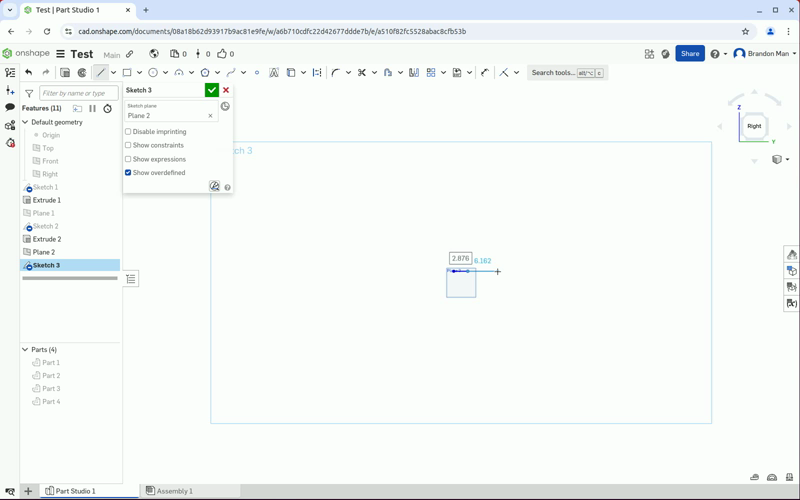
mouse_move(467, 223)
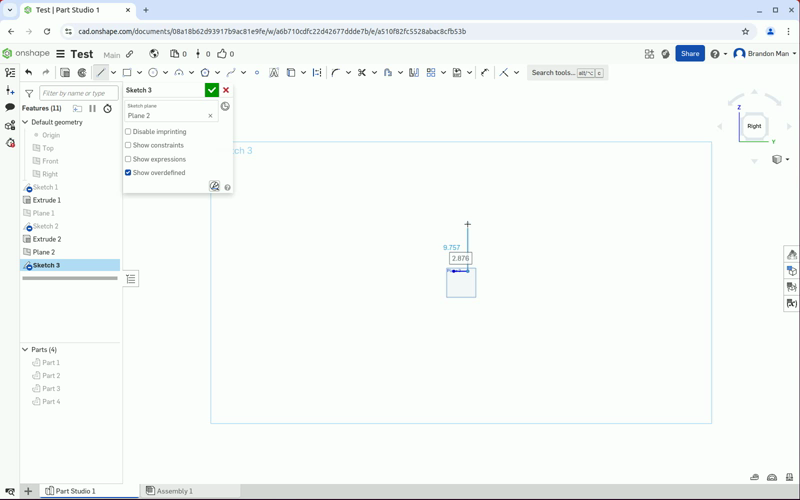
click(467, 223)
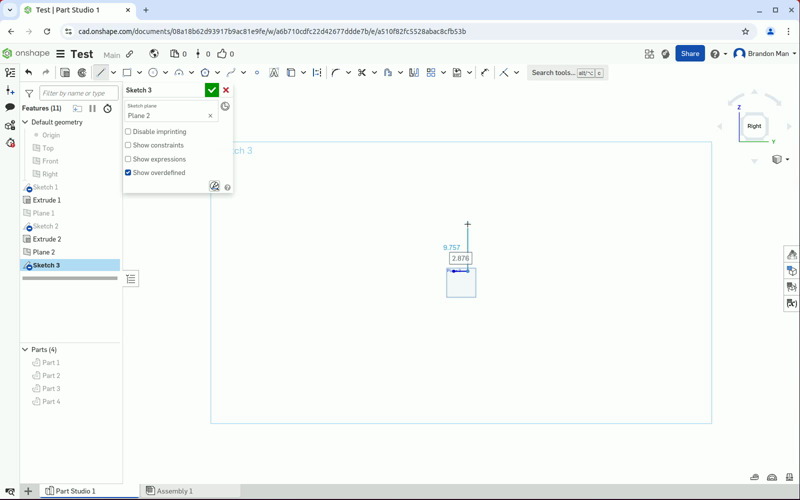
key_up(shift)
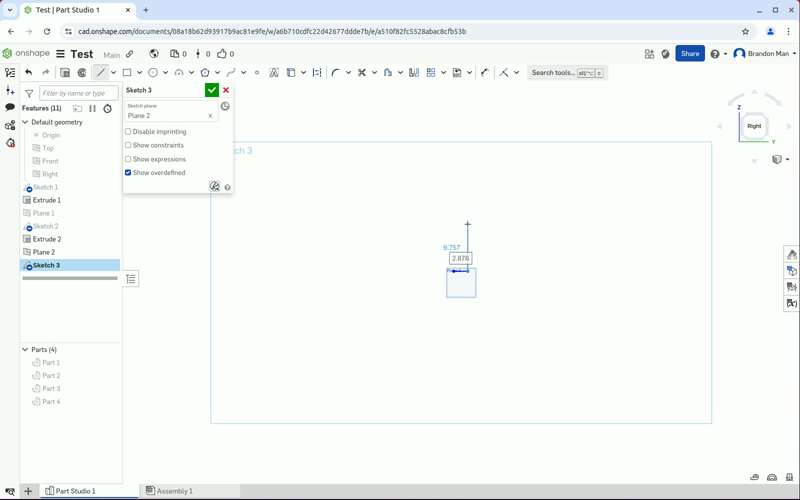
key_down(shift)
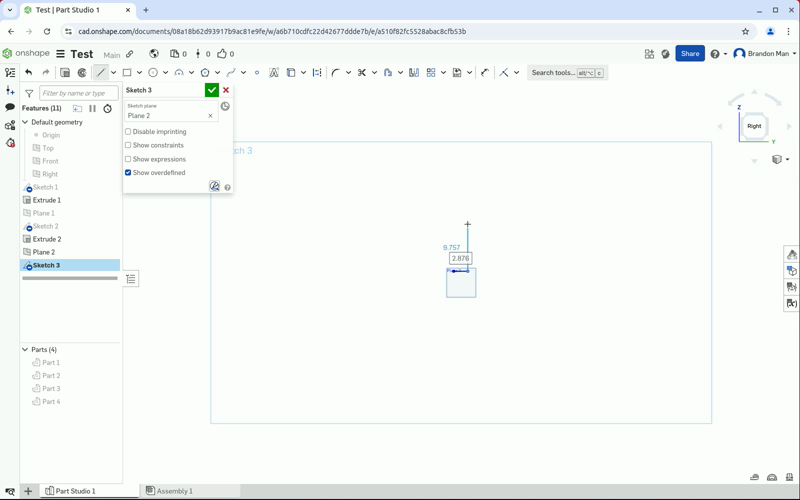
mouse_move(497, 223)
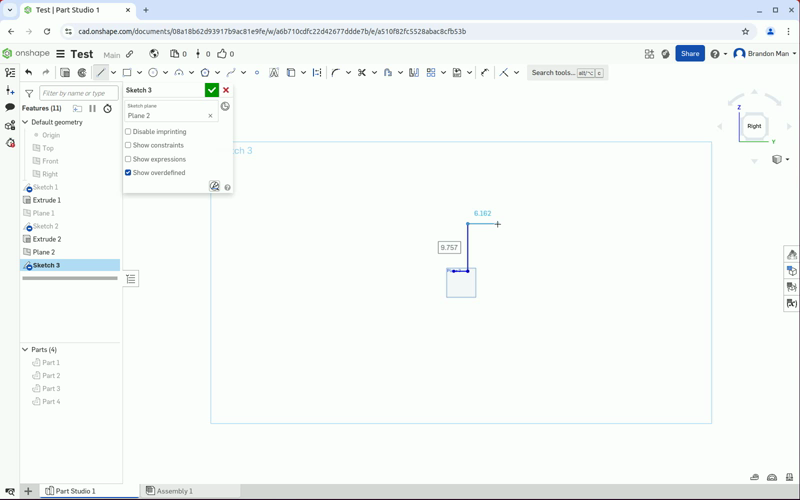
mouse_move(453, 223)
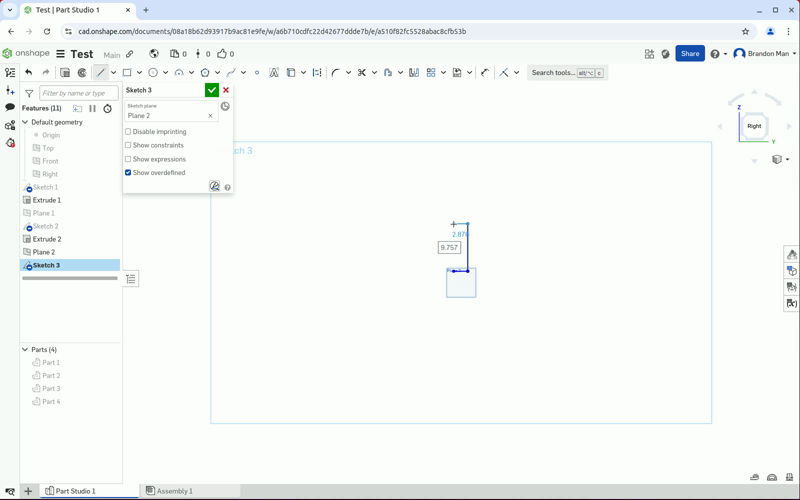
click(453, 223)
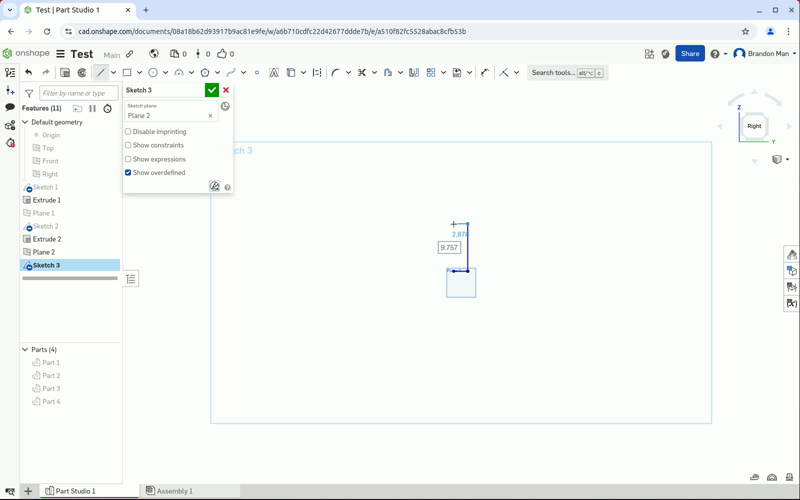
key_up(shift)
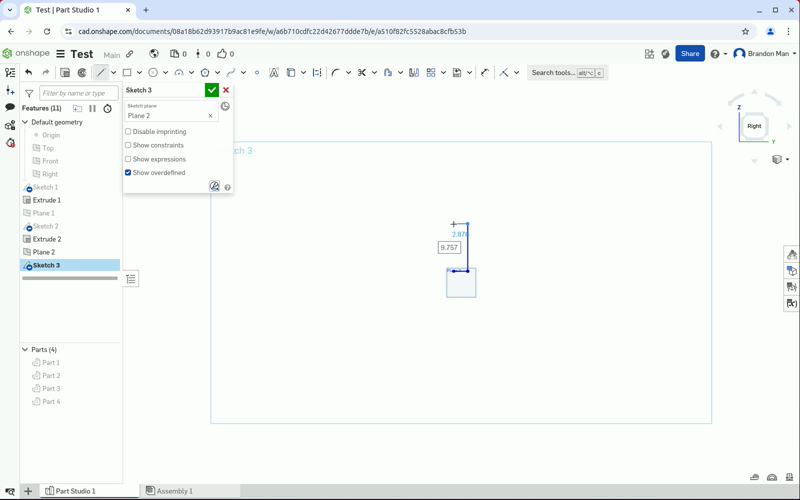
mouse_move(483, 223)
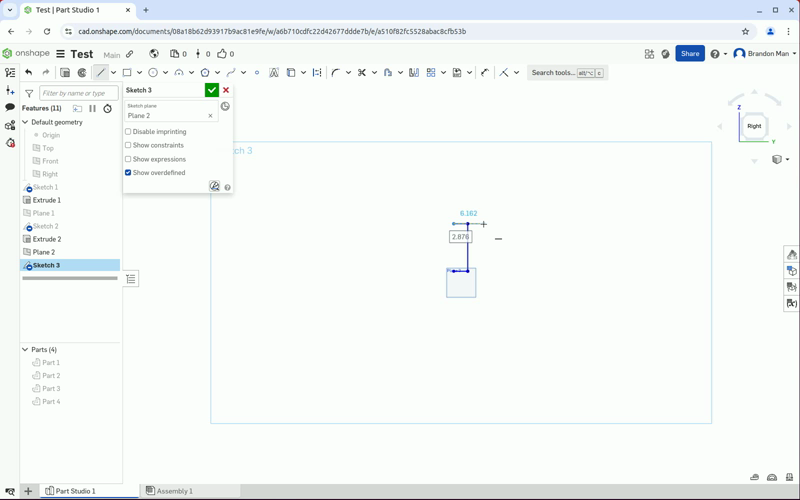
key_down(shift)
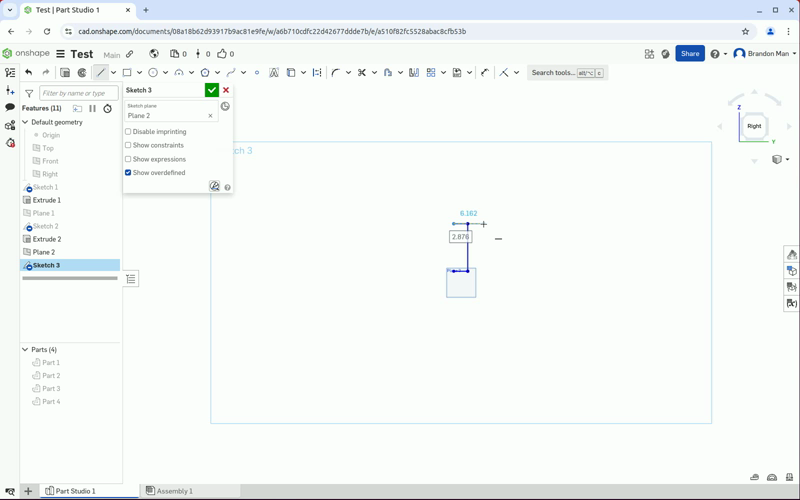
mouse_move(453, 271)
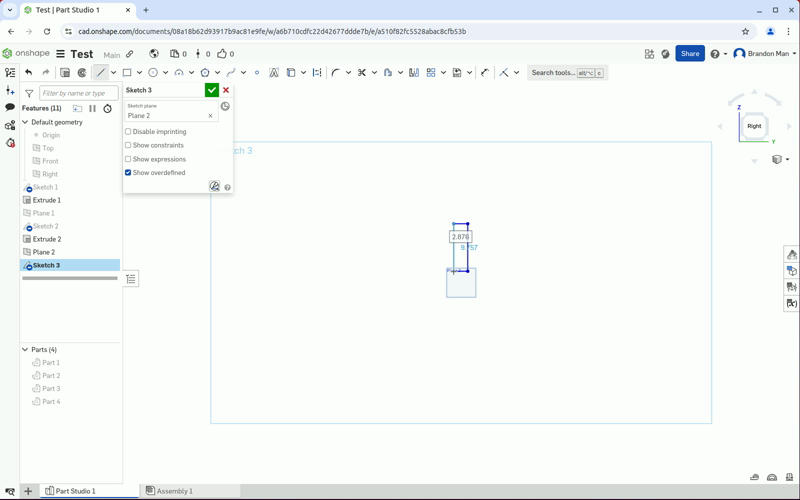
key_up(shift)
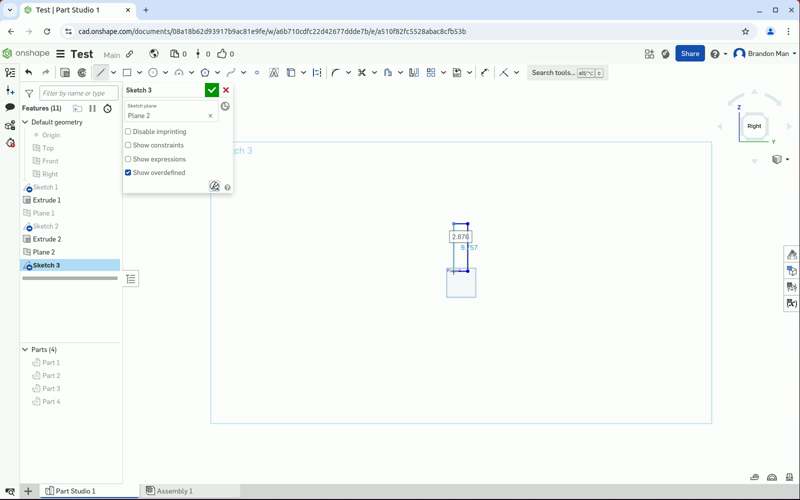
click(453, 271)
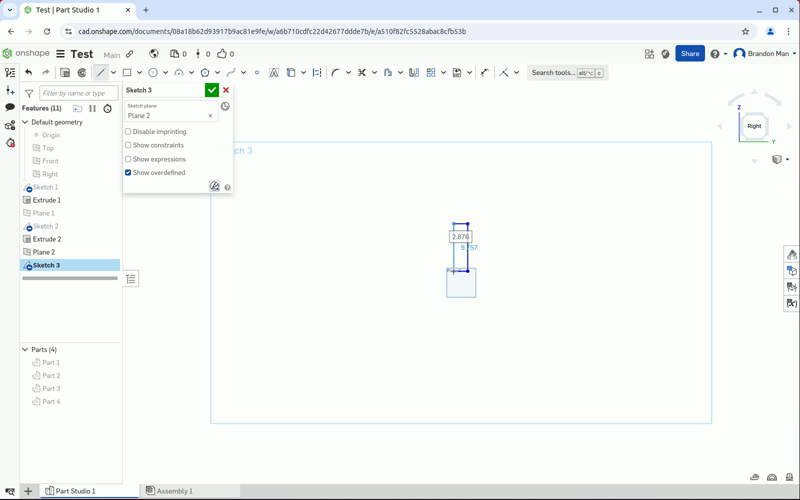
key(esc)
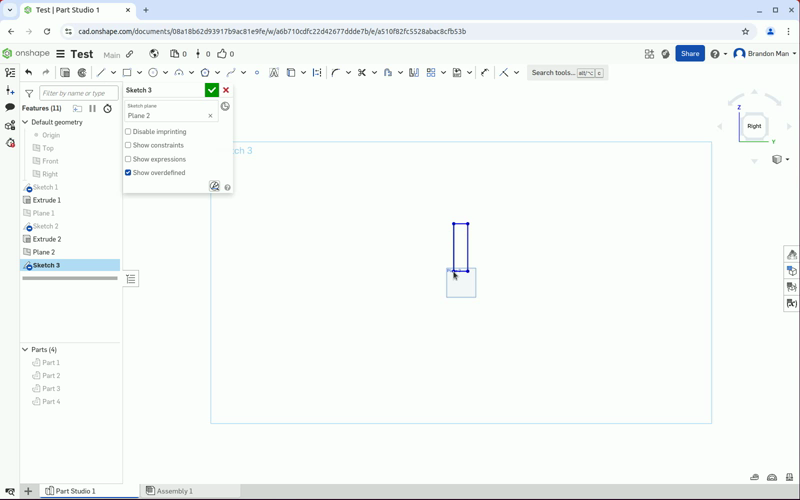
mouse_move(455, 240)
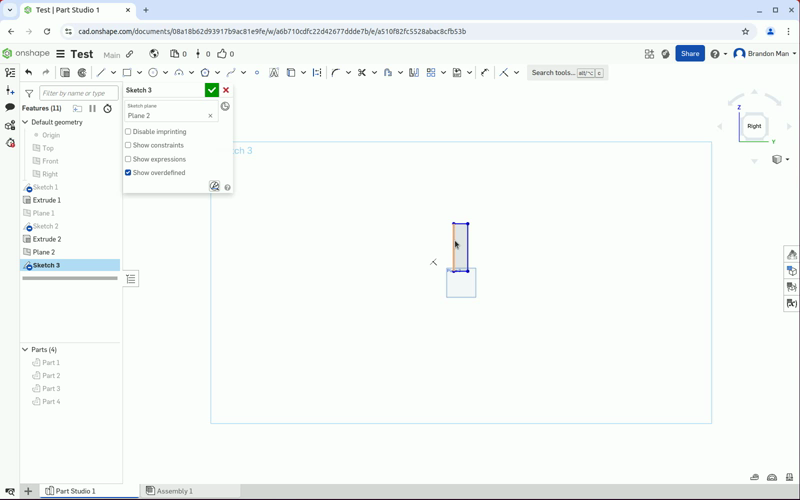
scroll(6)
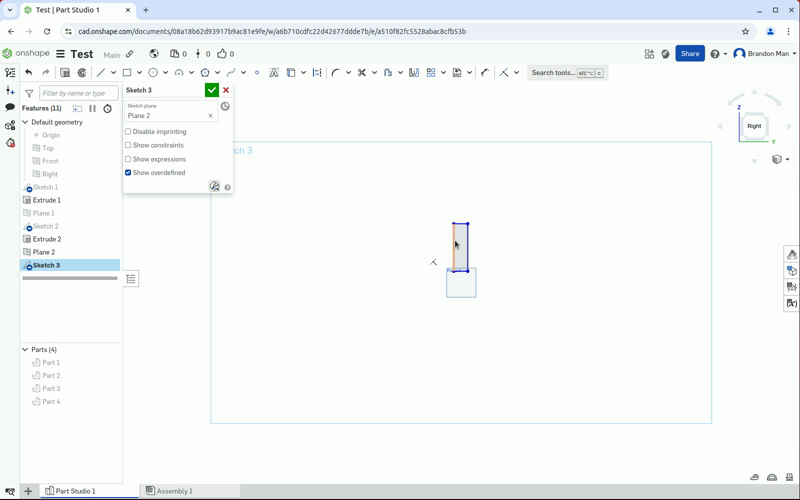
scroll(6)
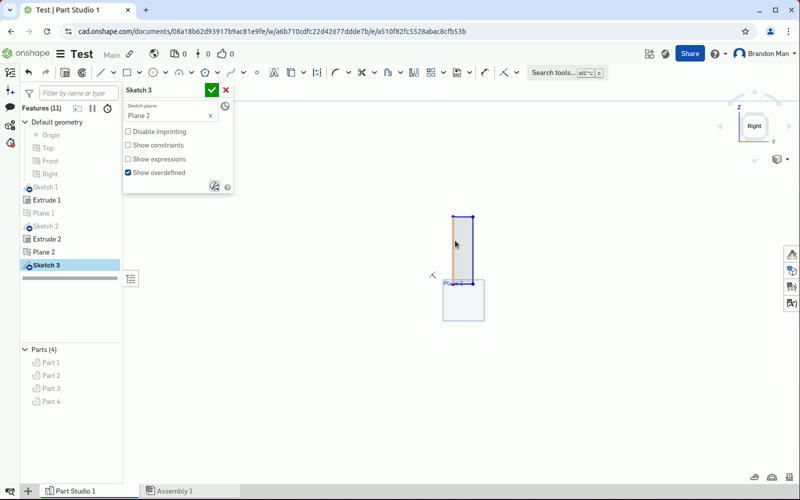
scroll(6)
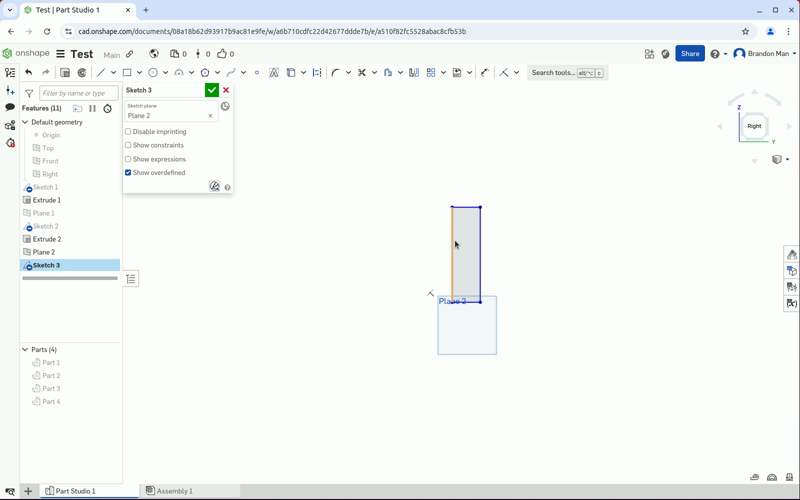
scroll(6)
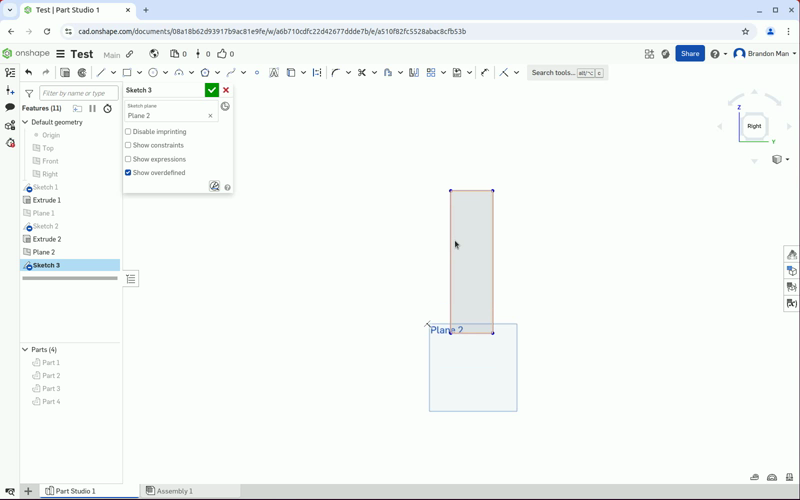
scroll(6)
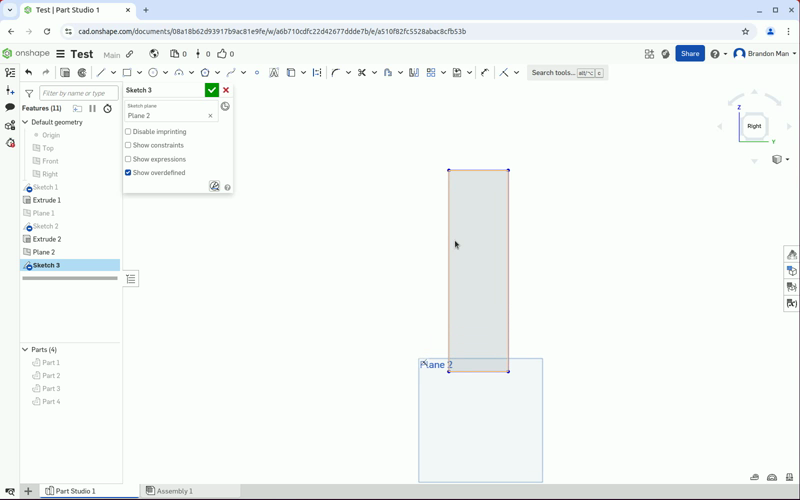
scroll(6)
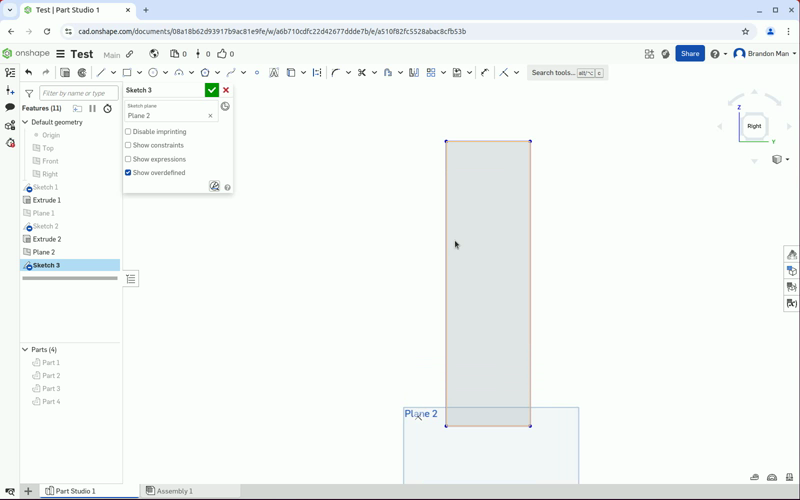
scroll(6)
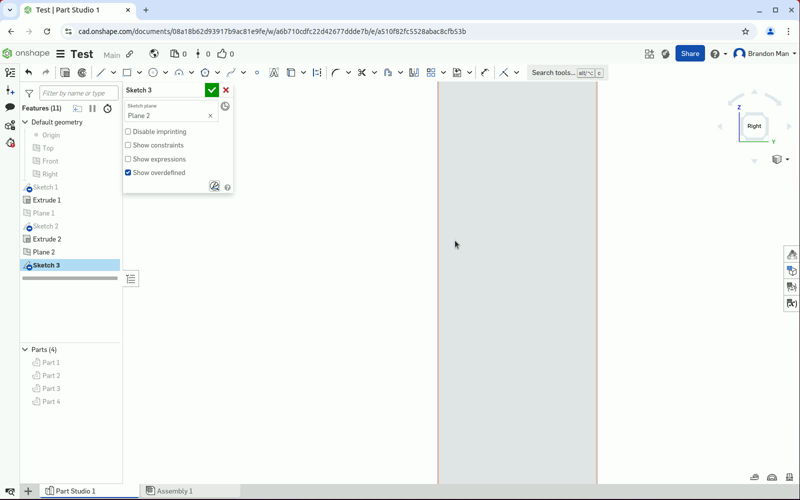
click(455, 240)
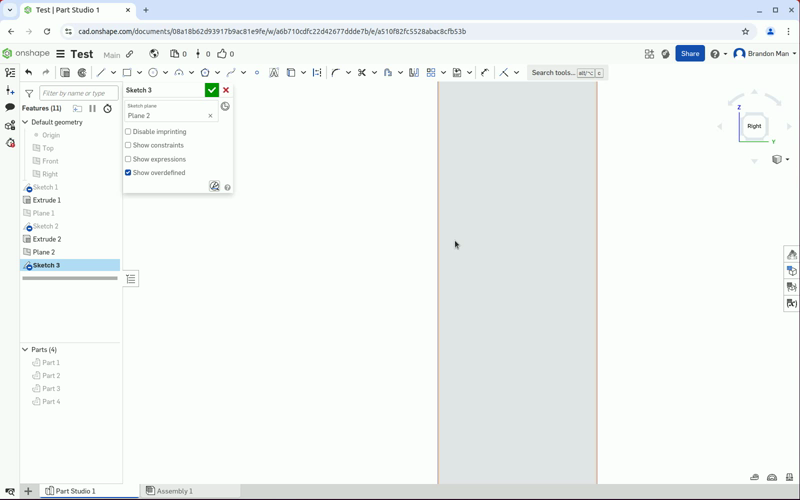
scroll(-6)
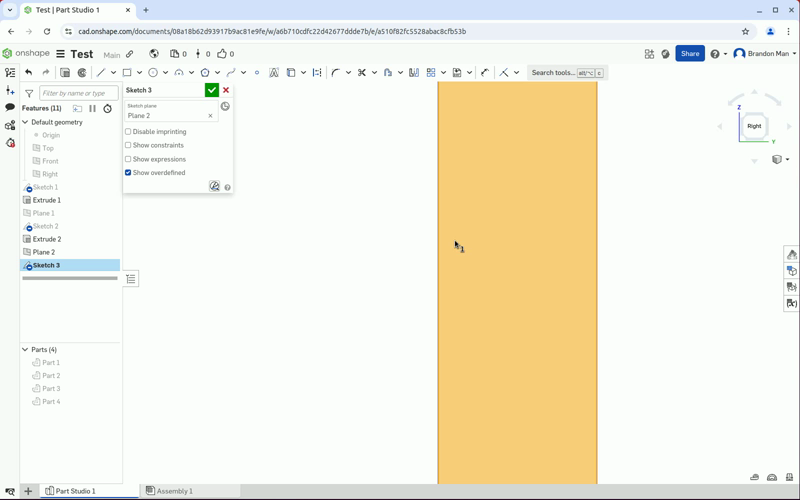
scroll(-6)
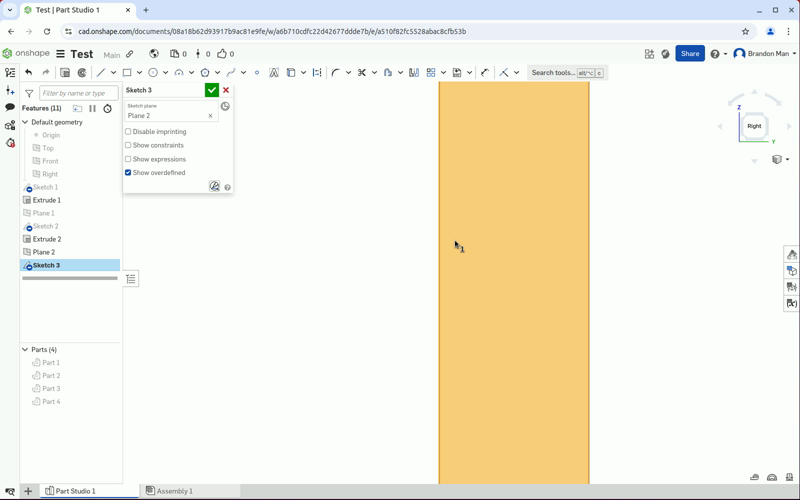
scroll(-6)
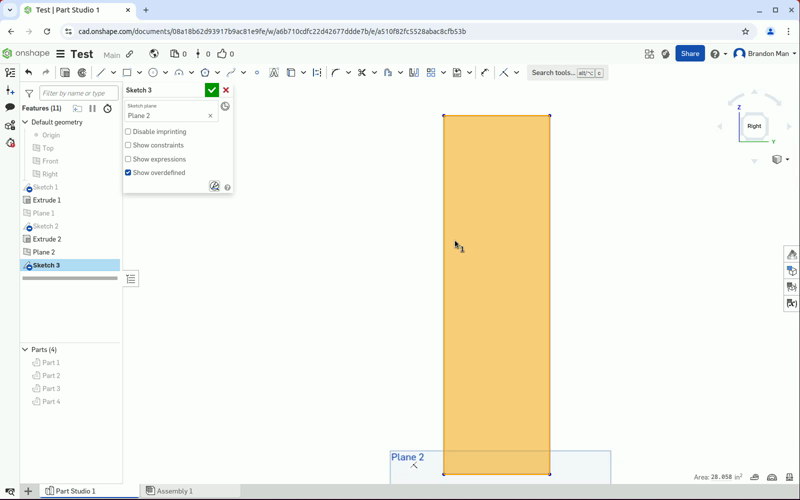
scroll(-6)
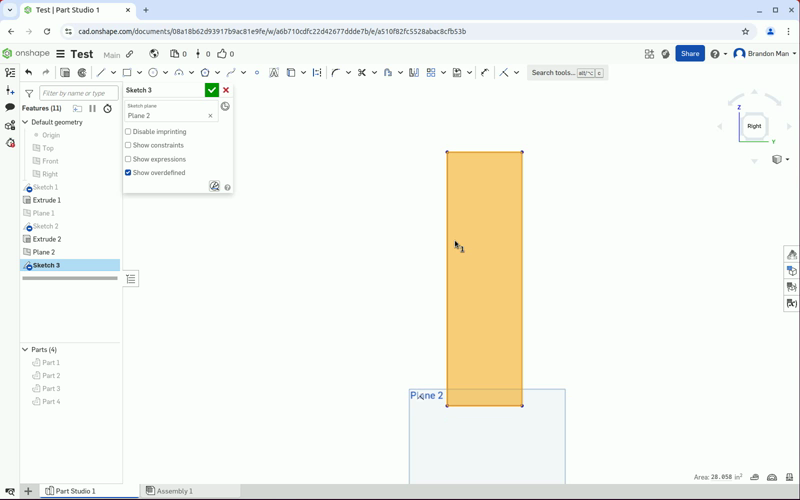
scroll(-6)
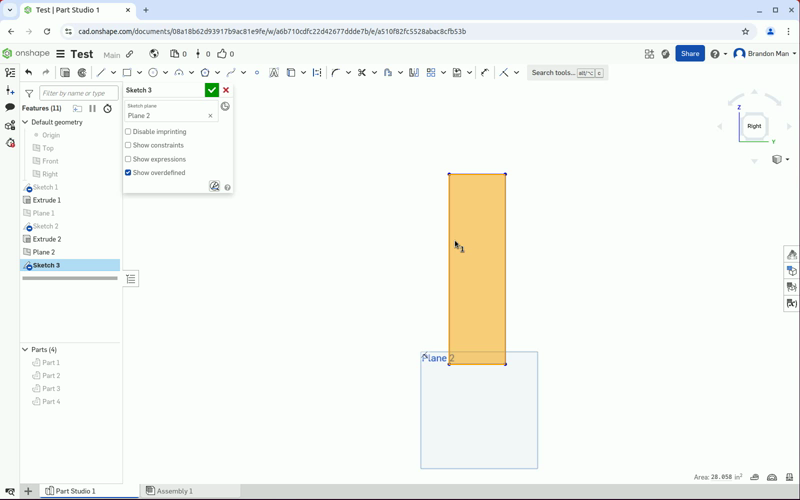
scroll(-6)
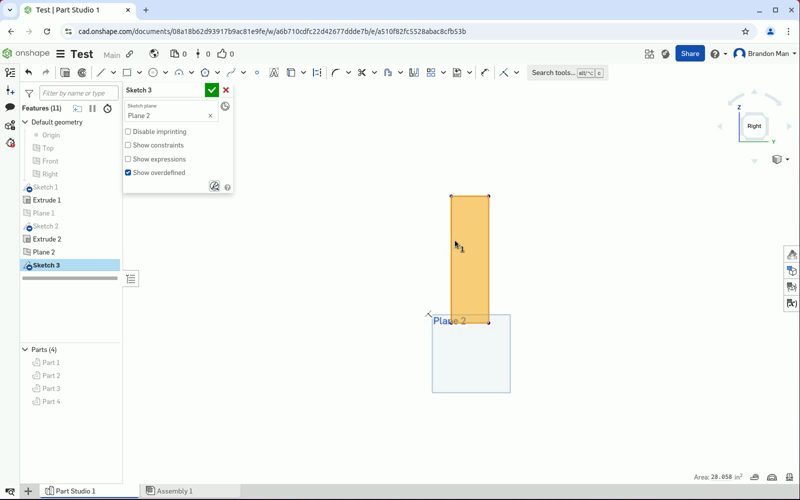
scroll(-6)
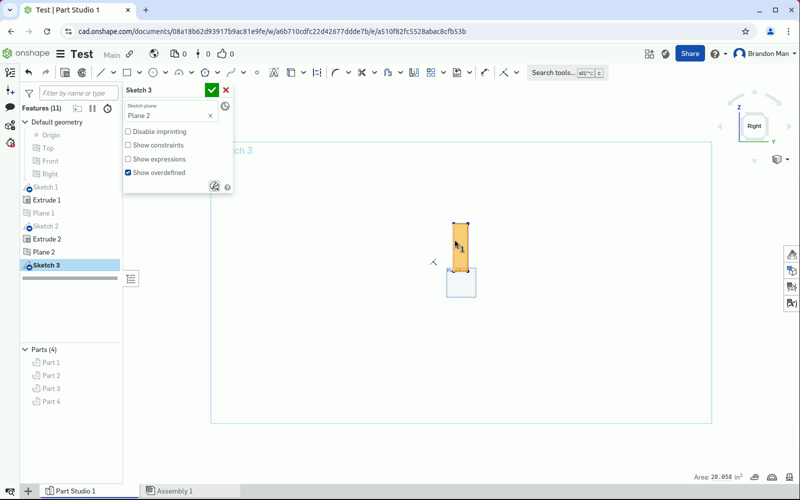
mouse_move(73, 352)
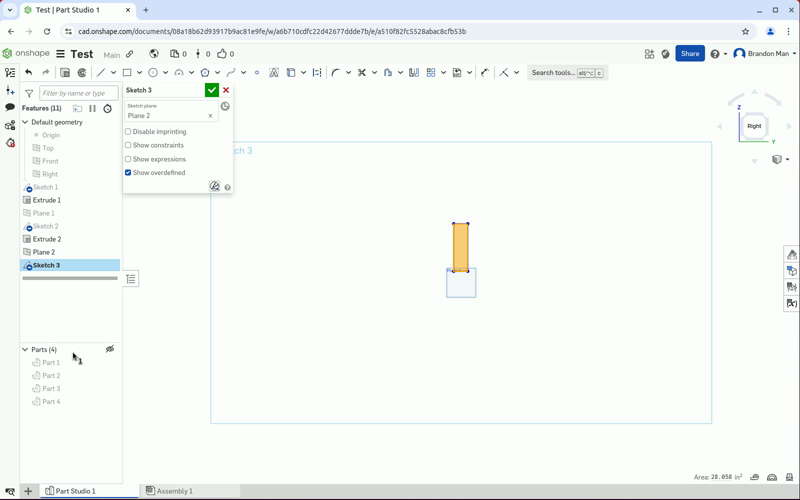
key(shift+y)
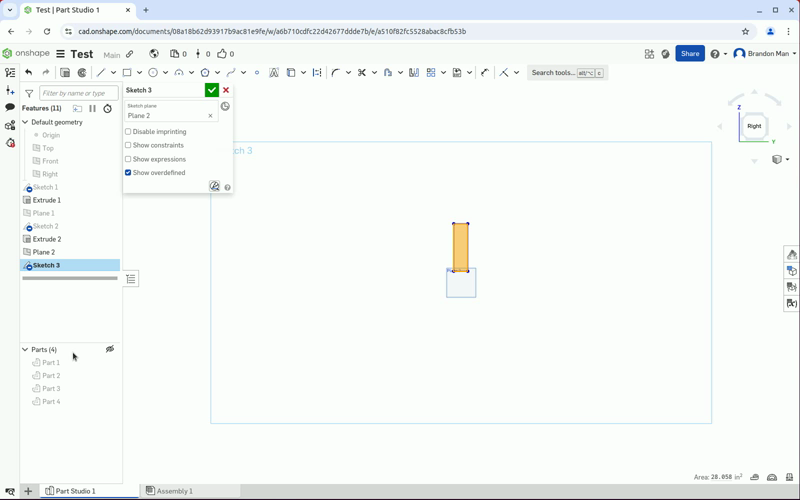
key(shift+e)
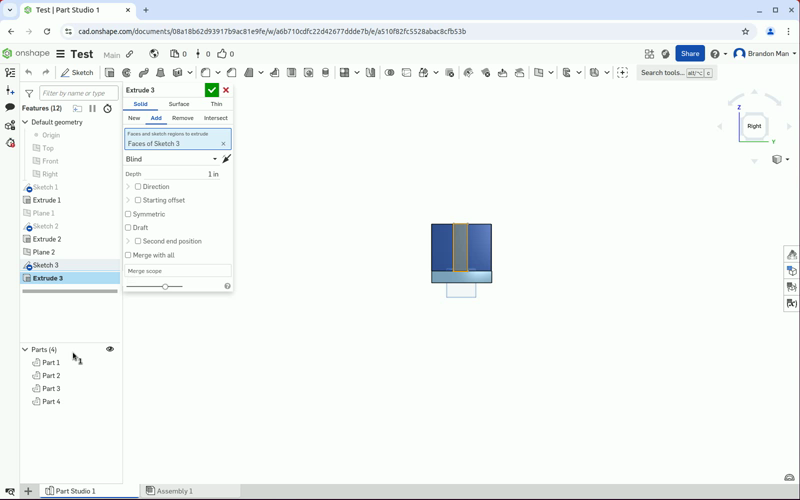
mouse_move(143, 106)
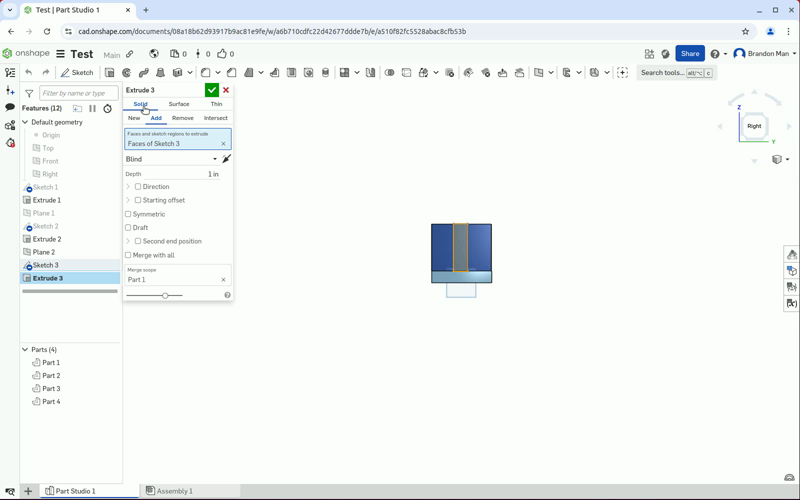
click(143, 106)
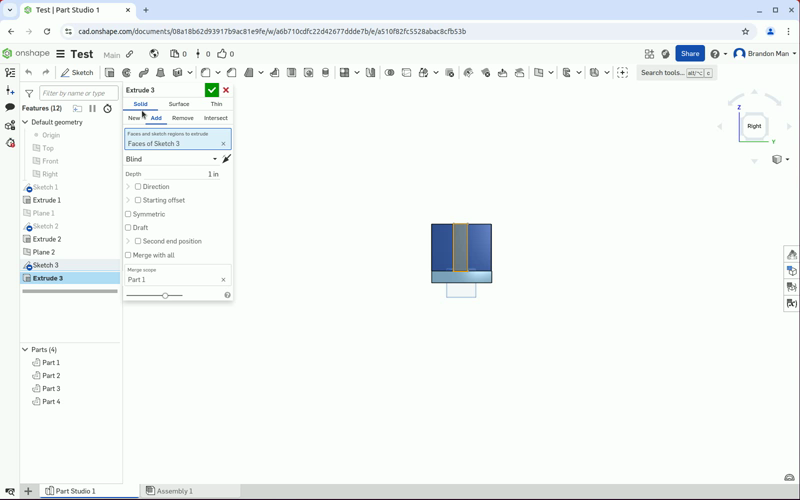
mouse_move(137, 120)
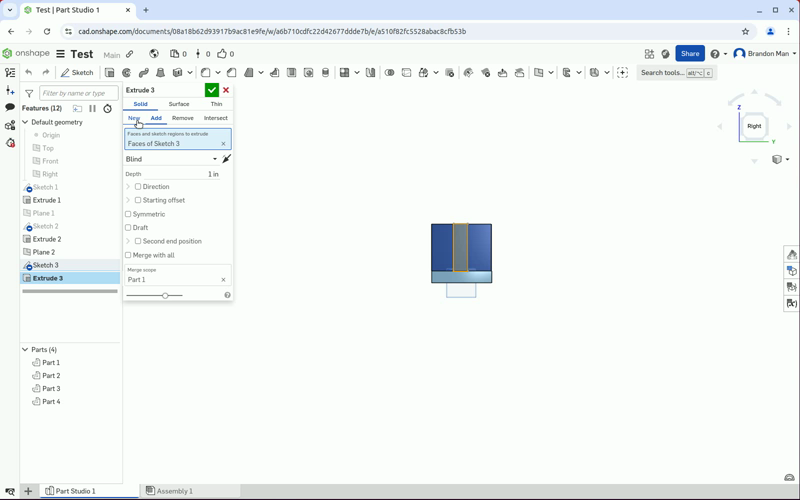
click(137, 120)
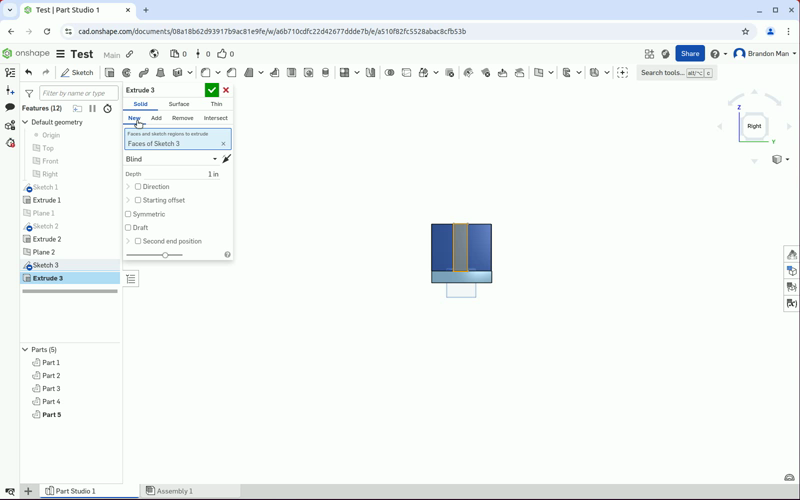
key(tab, 4)
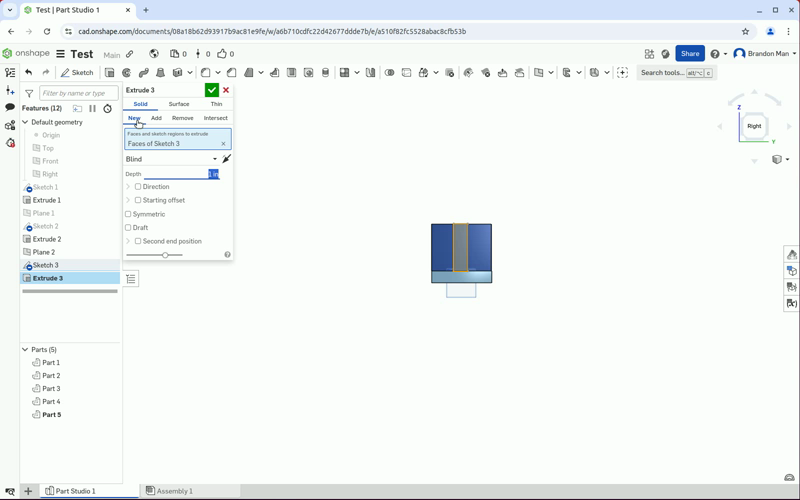
text(16.85)
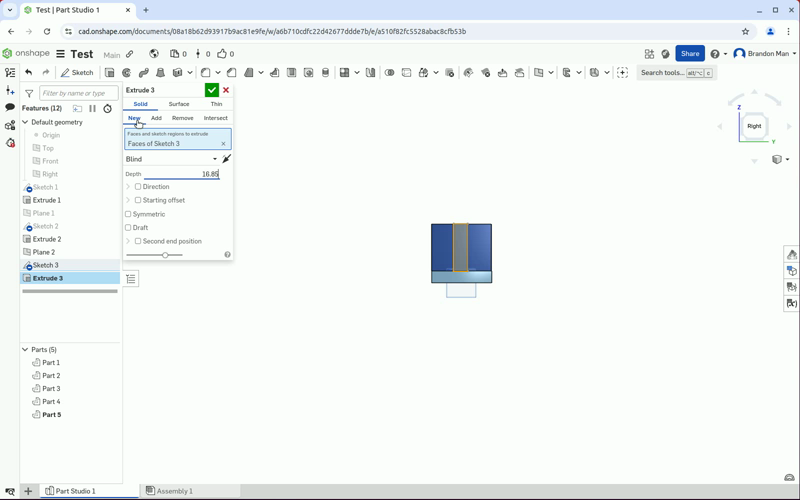
key(enter)
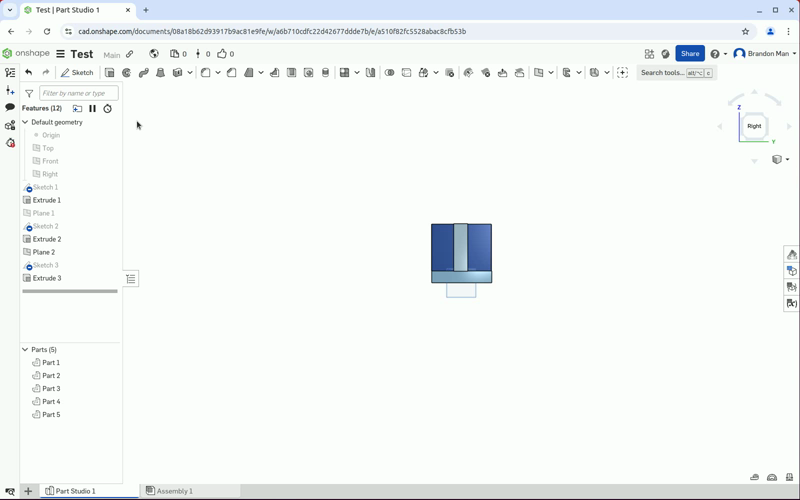
key(shift+h)
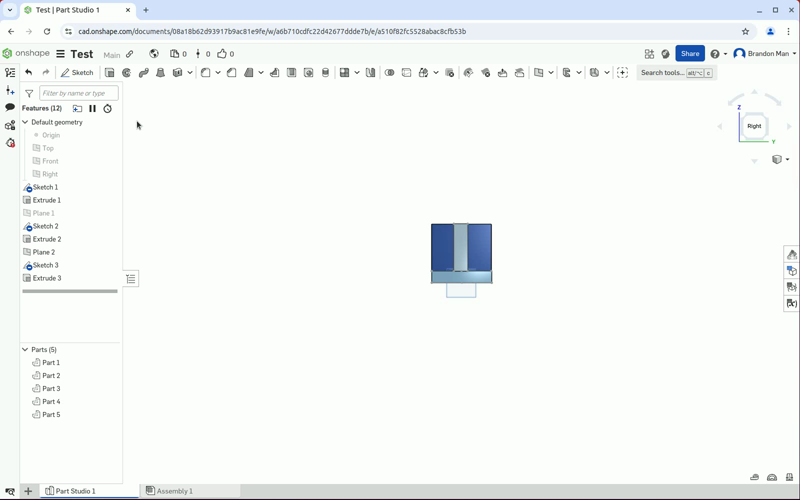
key(shift+h)
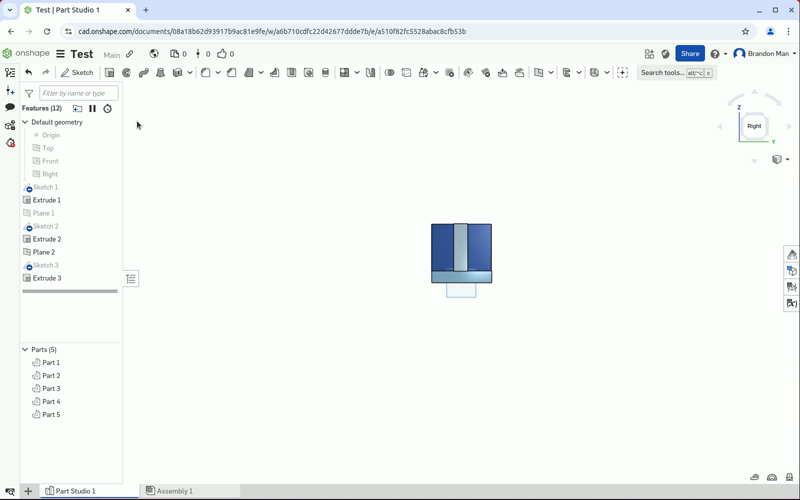
mouse_move(73, 189)
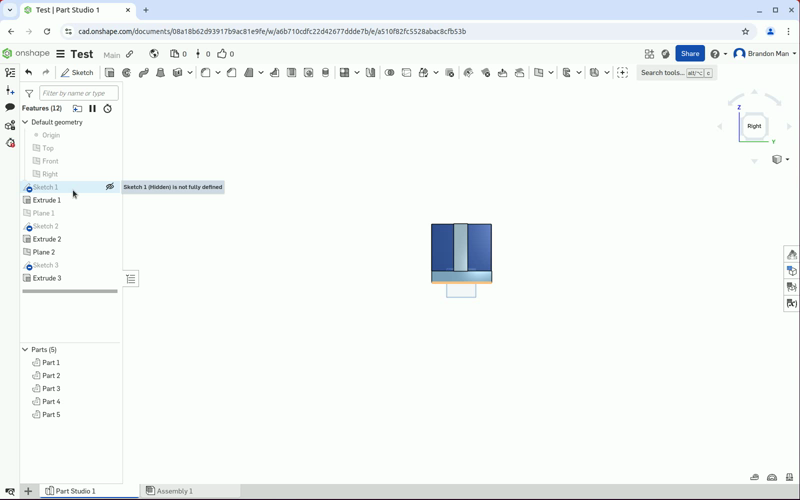
click(73, 189)
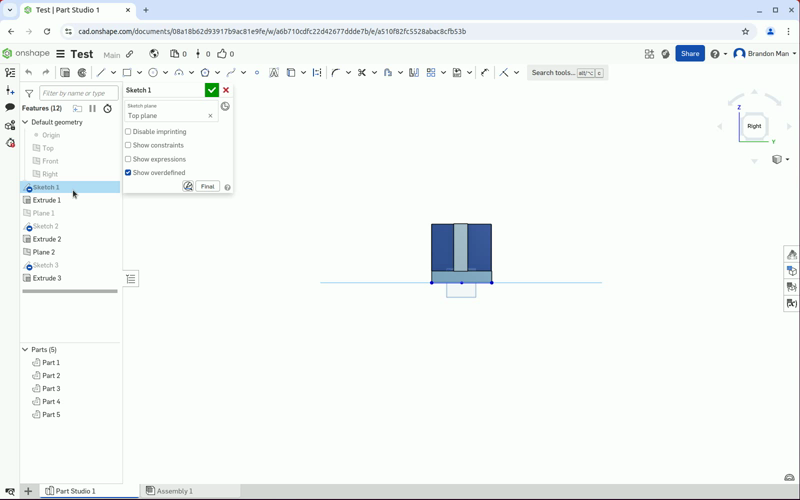
mouse_move(229, 92)
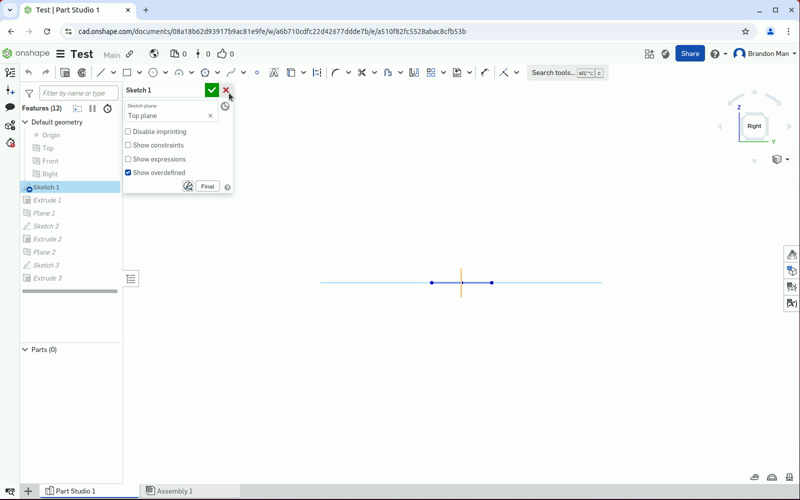
click(229, 92)
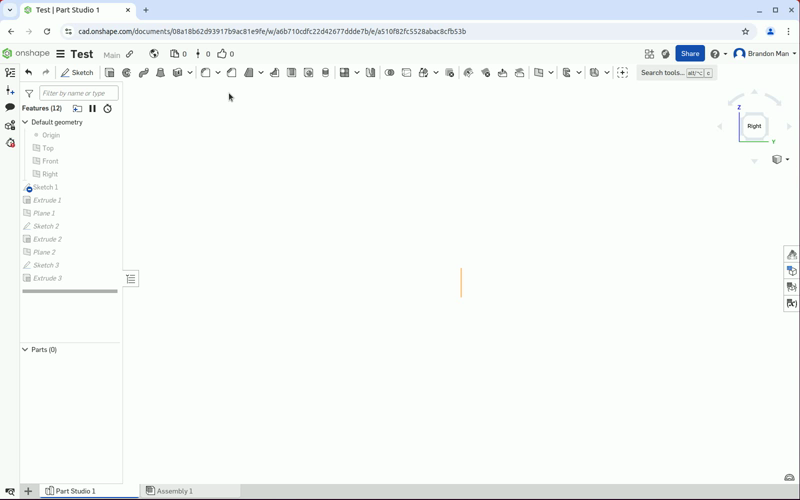
mouse_move(73, 352)
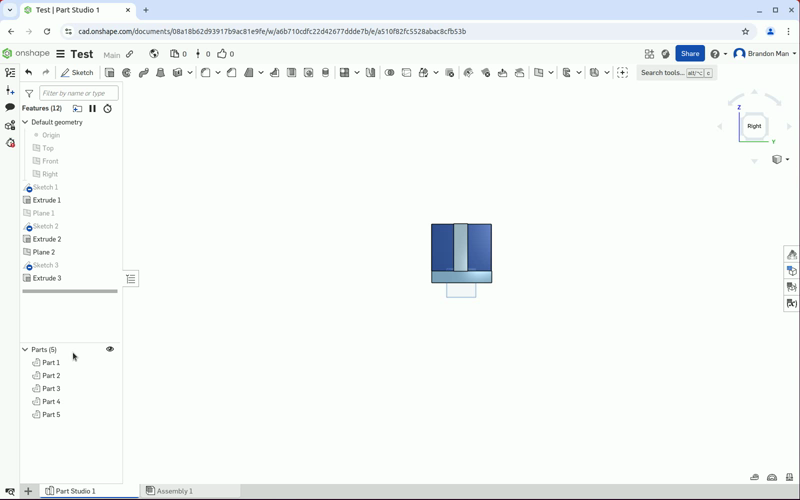
key(y)
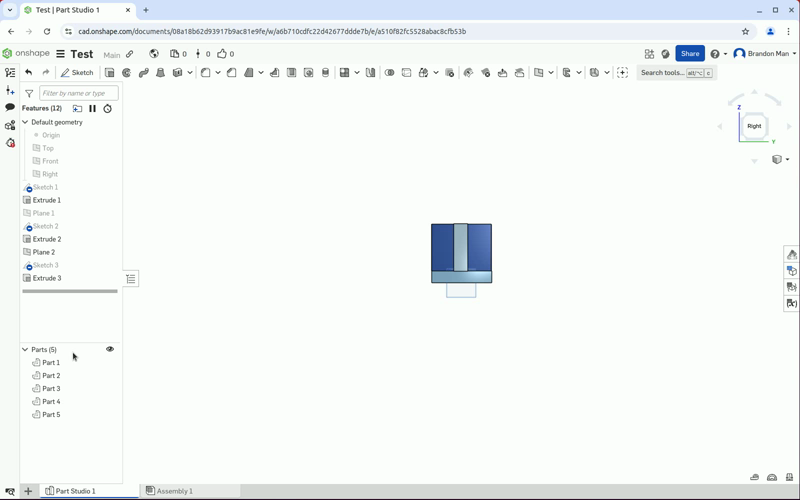
key(shift+p)
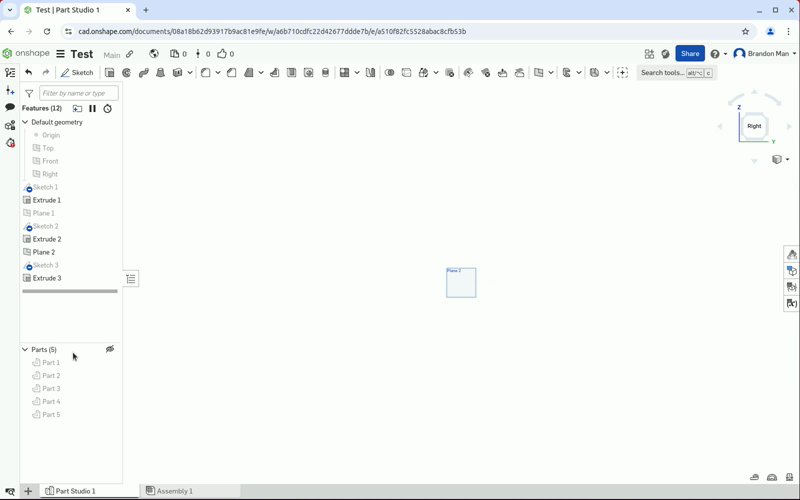
key(space)
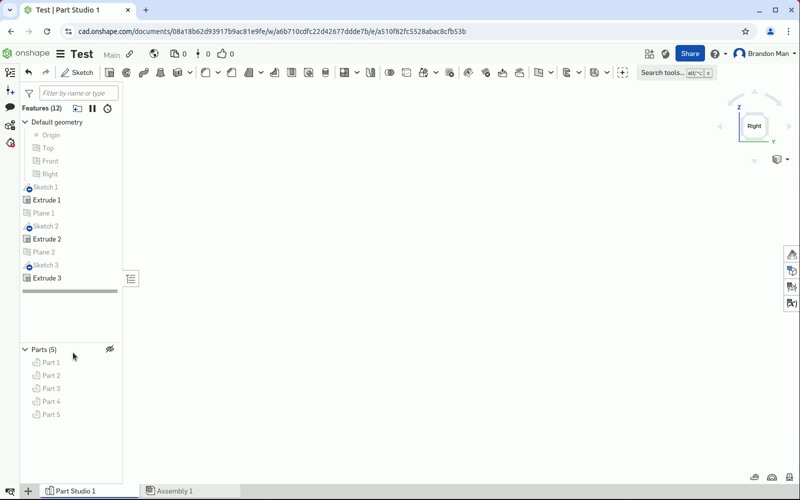
key_down(shift)
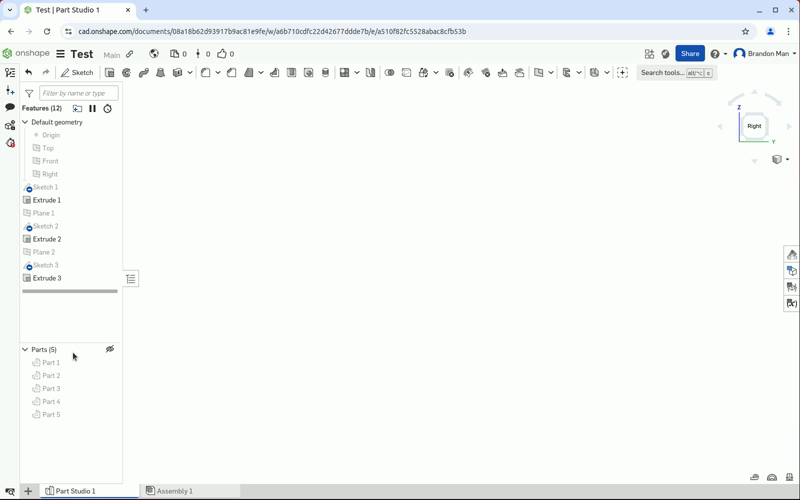
key(right)
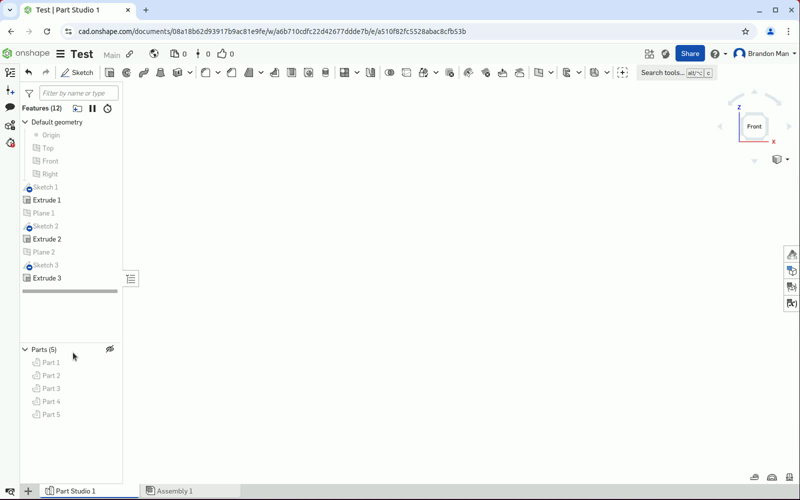
key_up(shift)
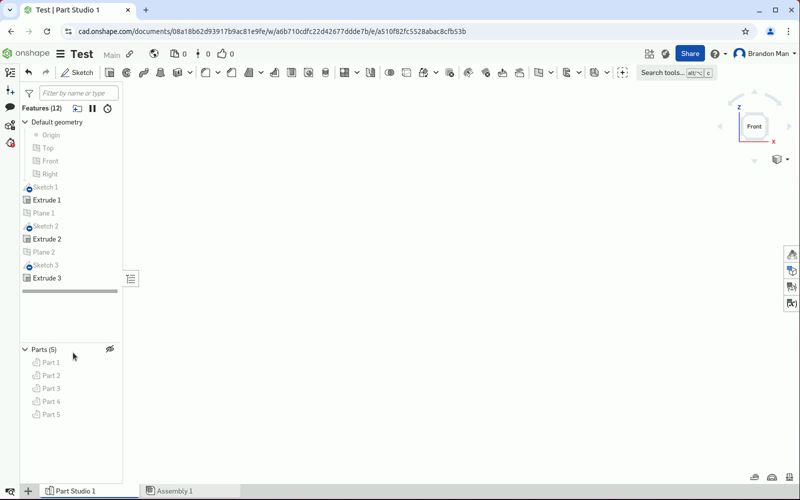
mouse_move(73, 352)
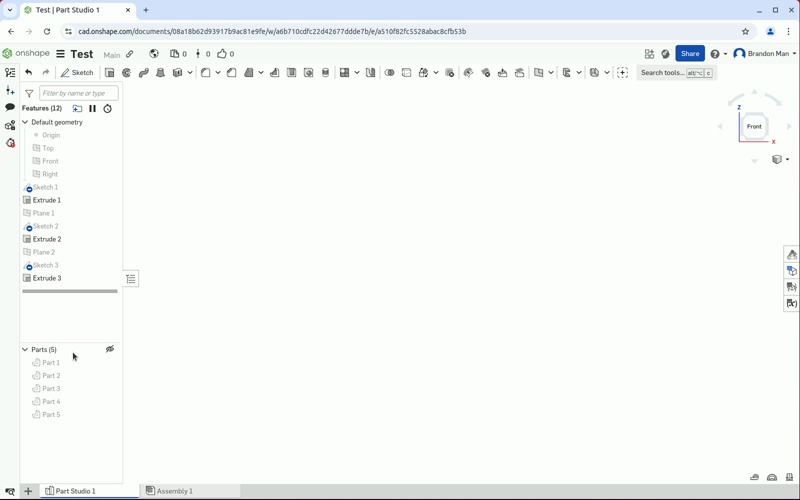
key(shift+y)
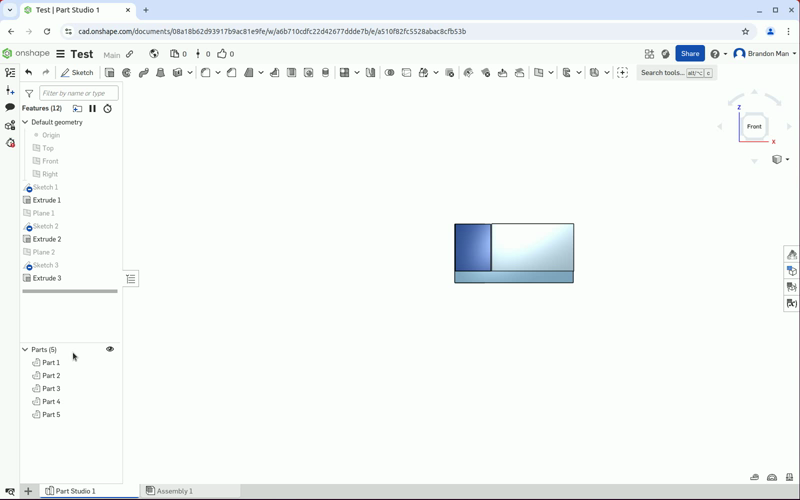
mouse_move(541, 75)
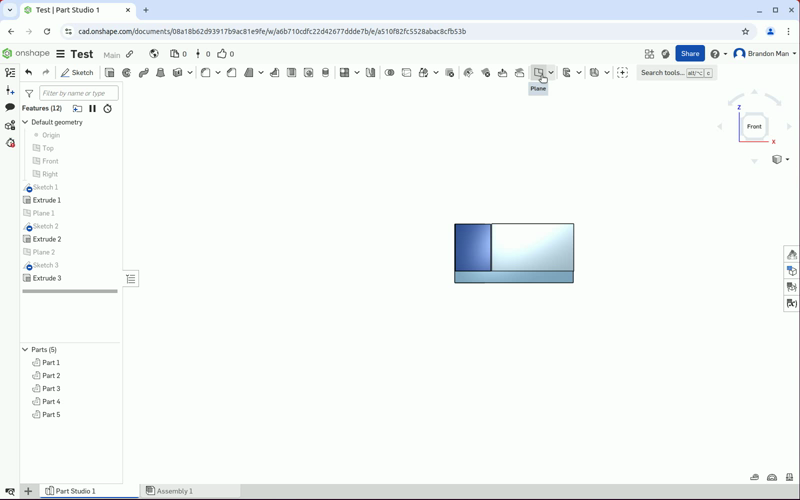
click(541, 75)
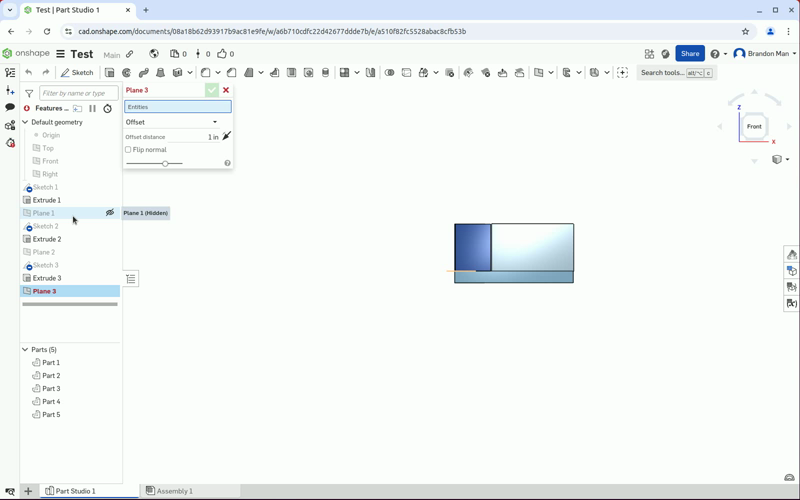
scroll(3)
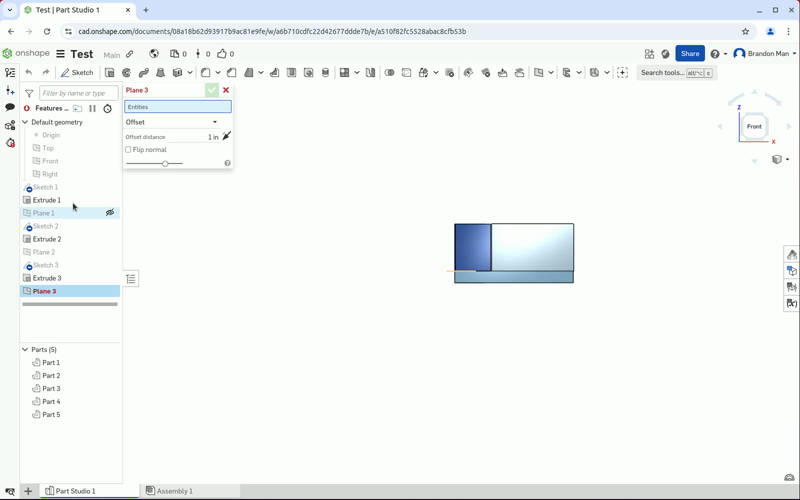
mouse_move(73, 163)
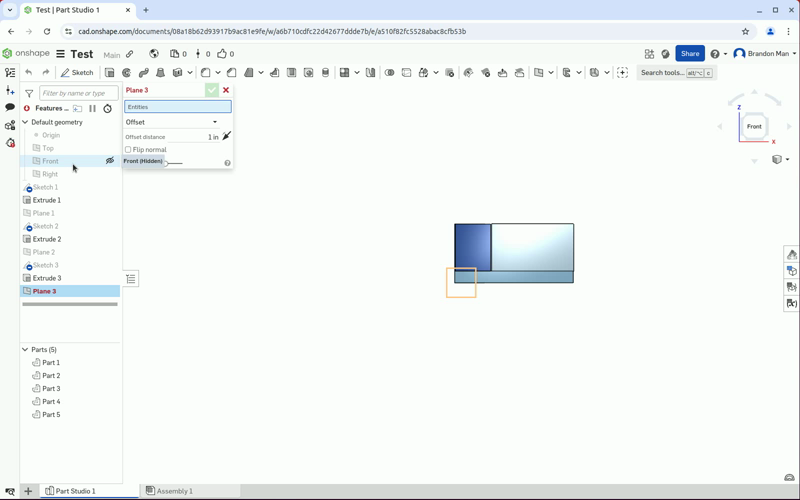
click(73, 163)
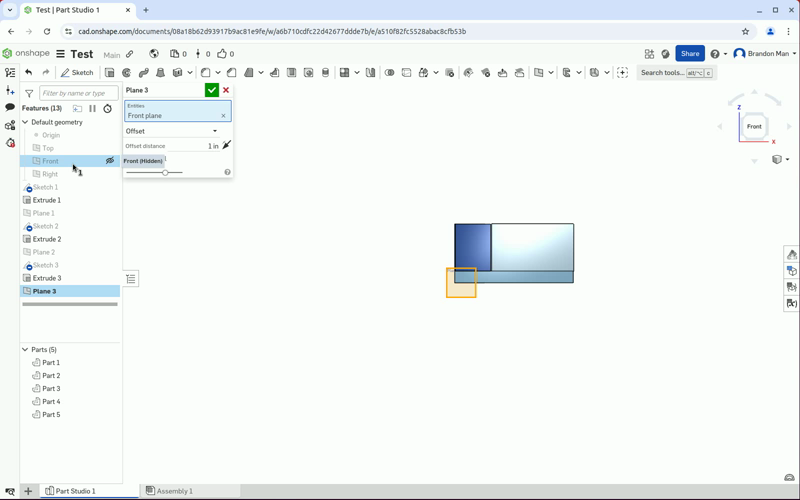
key(tab, 2)
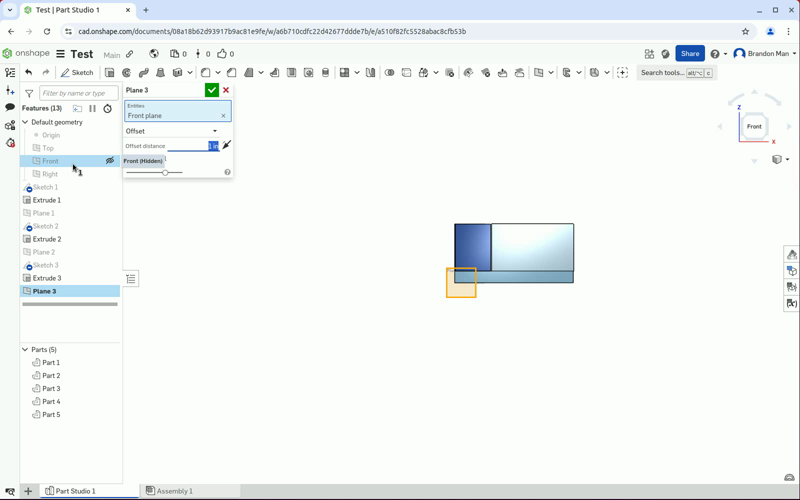
text(1.448)
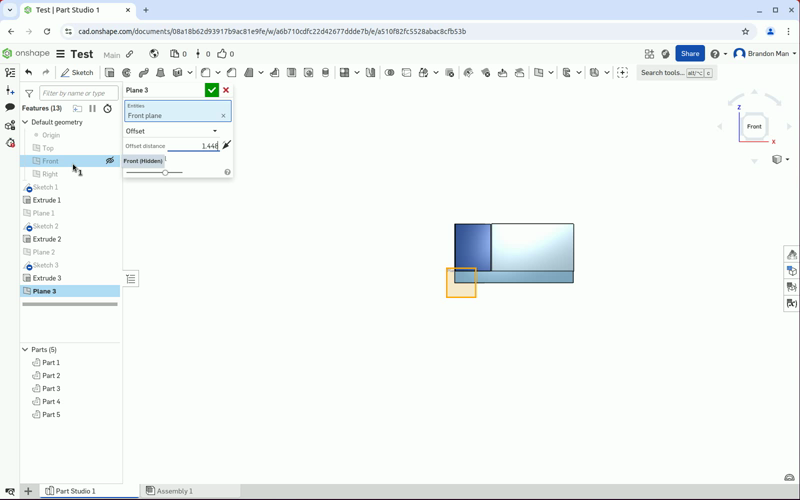
key(enter, 2)
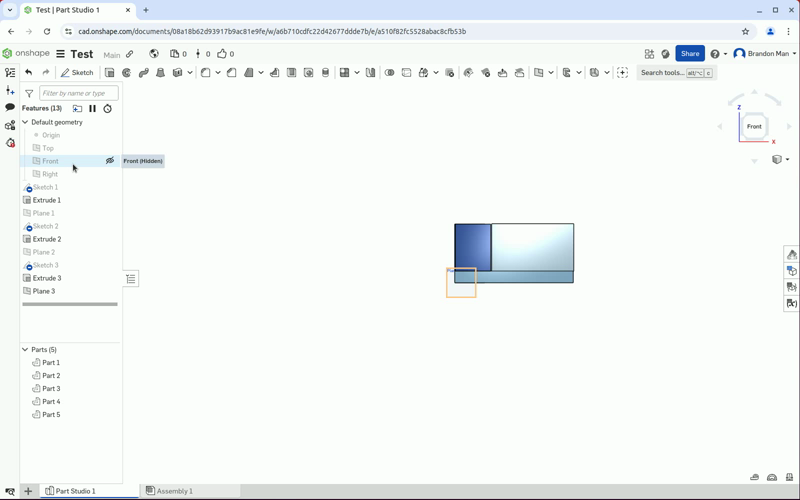
key(shift+s)
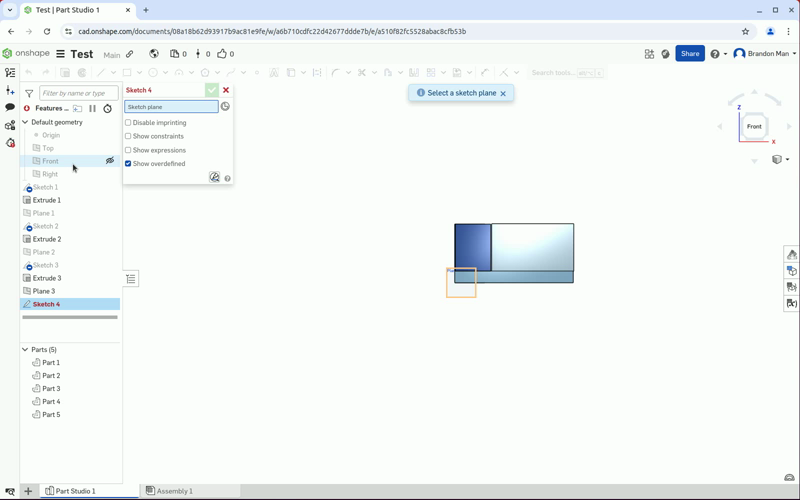
mouse_move(73, 293)
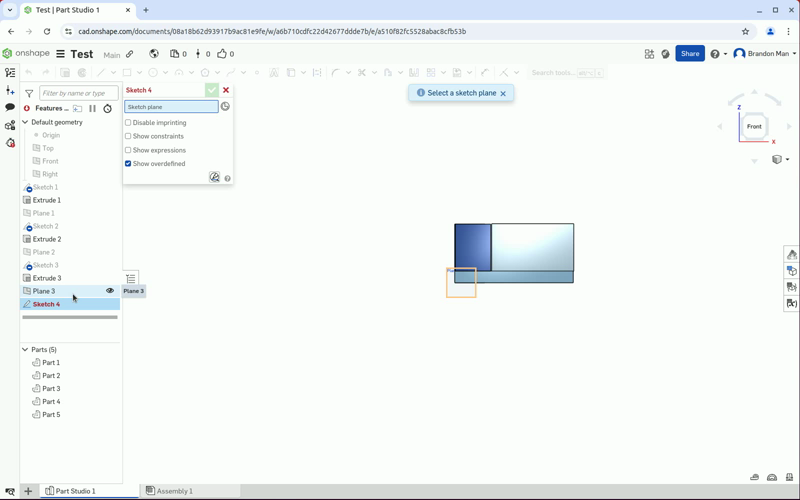
click(73, 293)
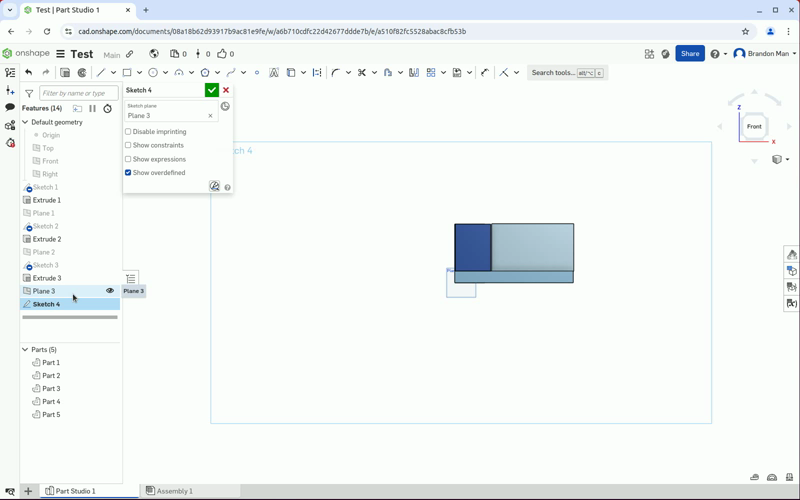
mouse_move(73, 352)
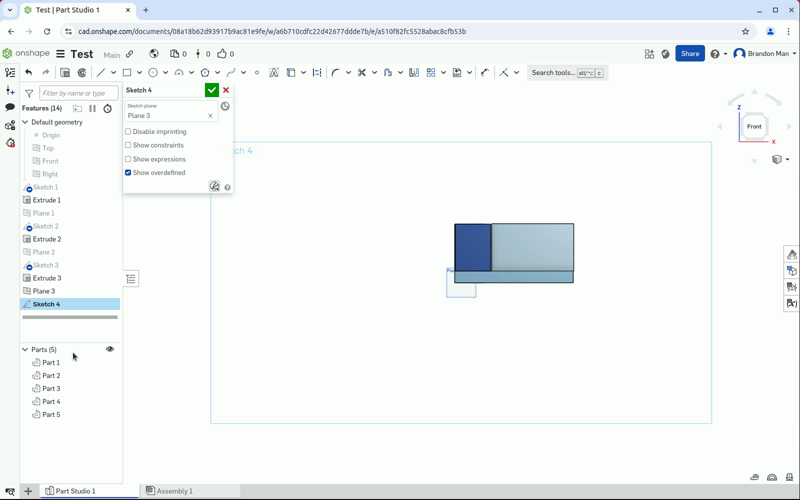
key(y)
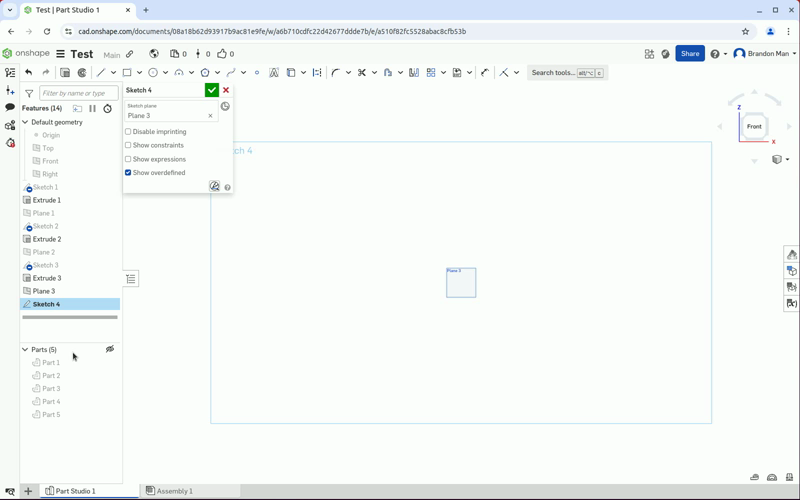
key(l)
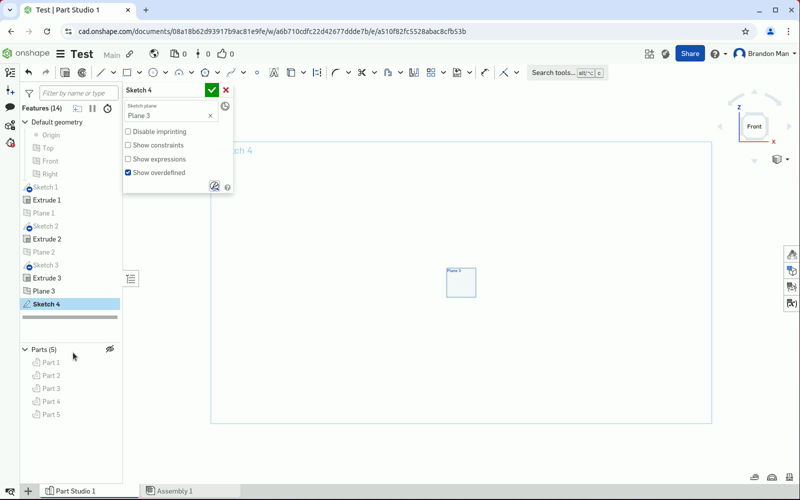
key_down(shift)
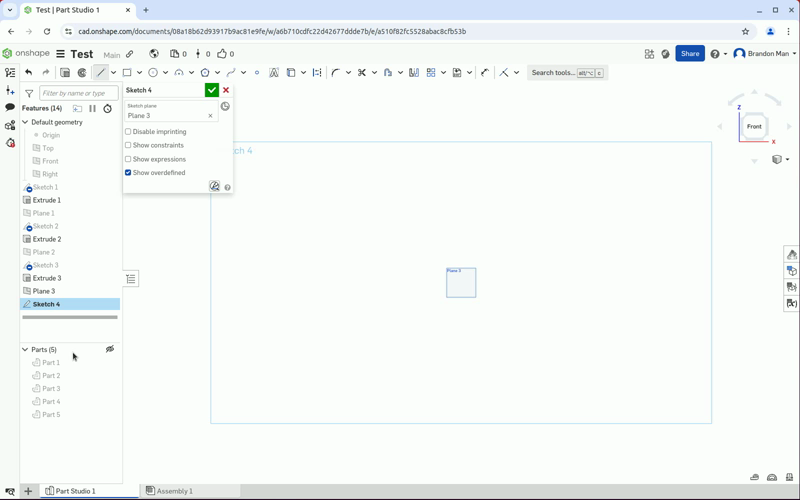
mouse_move(491, 224)
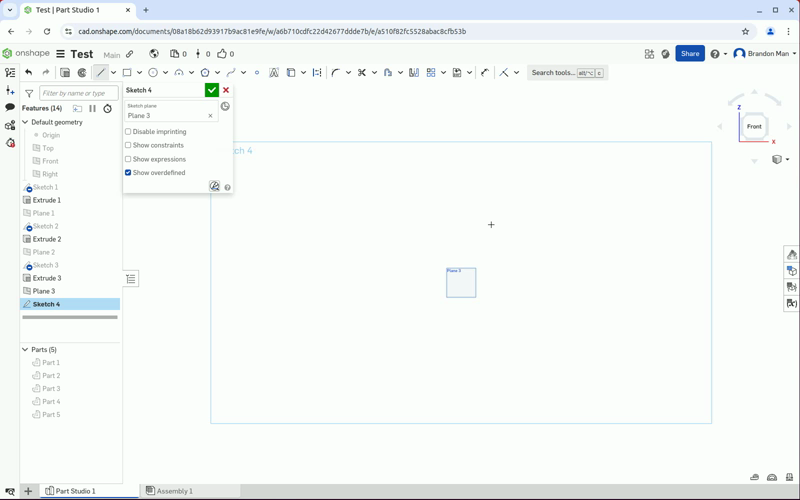
click(491, 224)
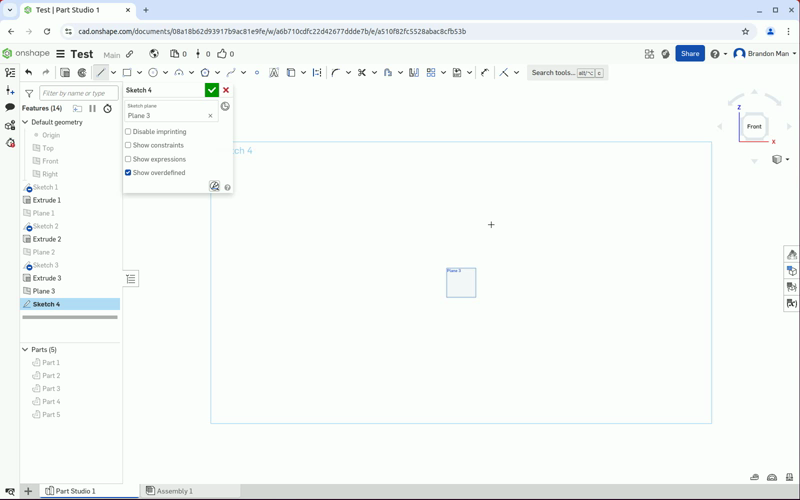
key_up(shift)
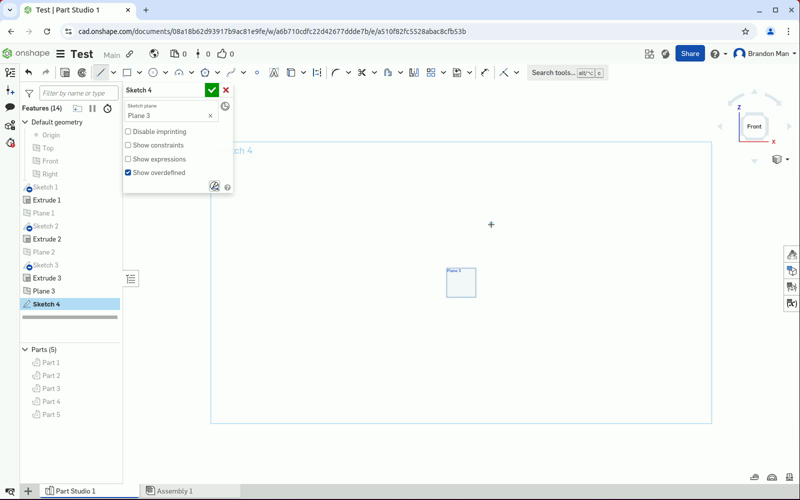
key_down(shift)
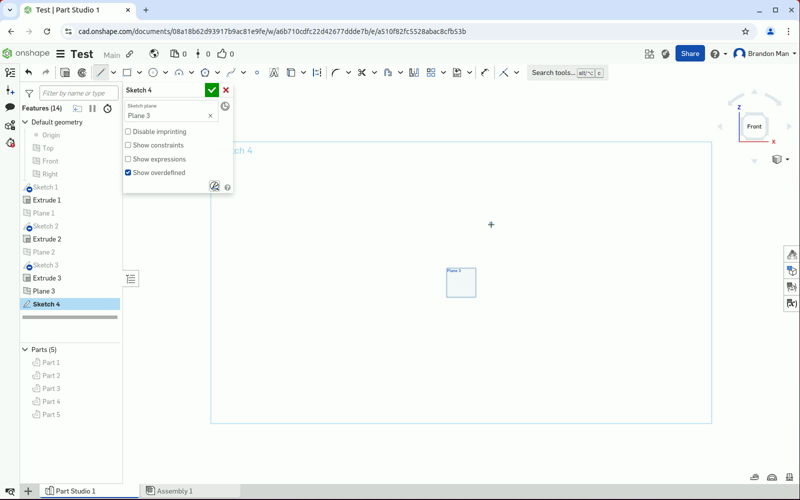
mouse_move(573, 271)
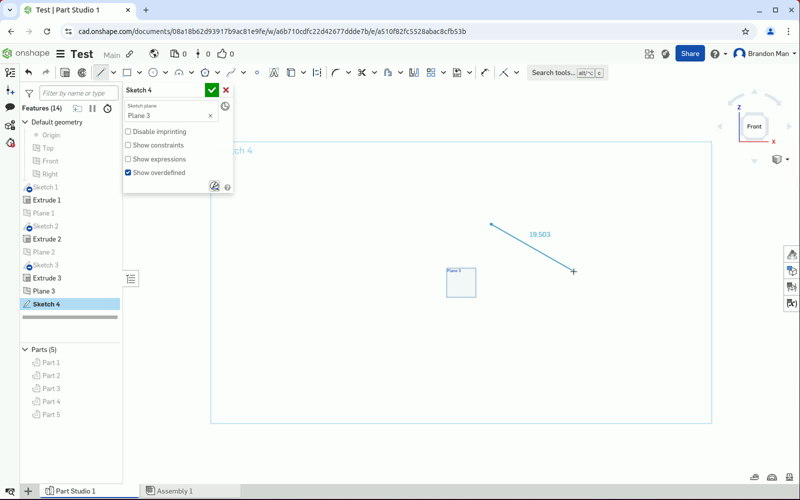
click(573, 271)
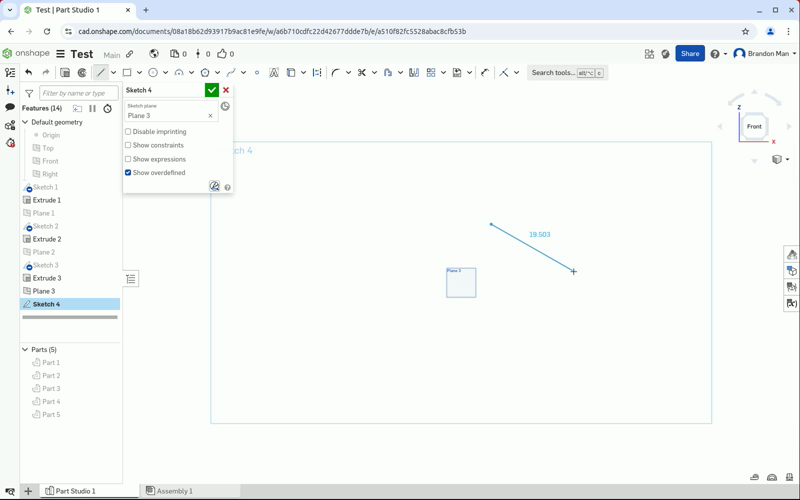
key_up(shift)
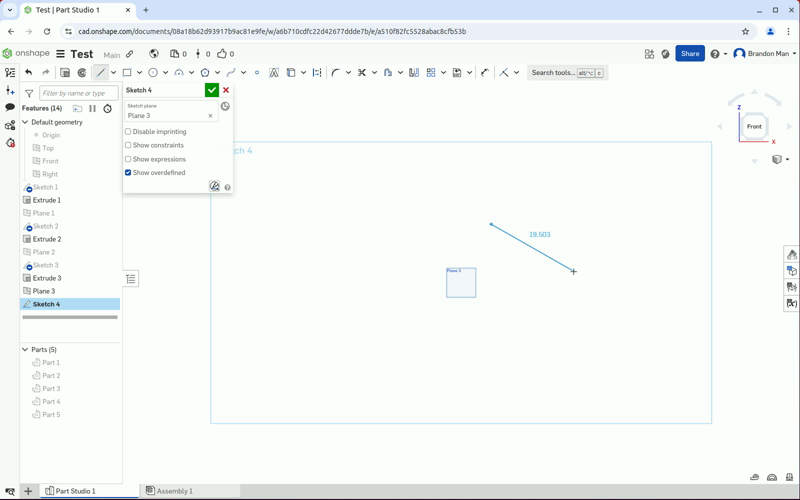
key_down(shift)
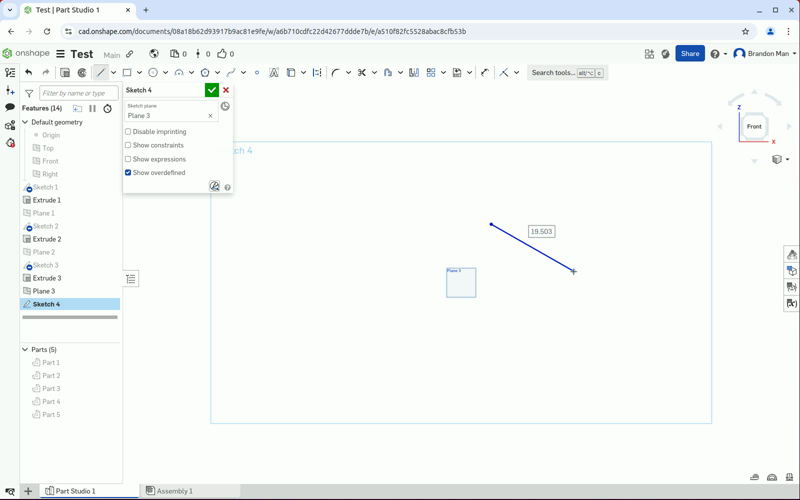
mouse_move(589, 271)
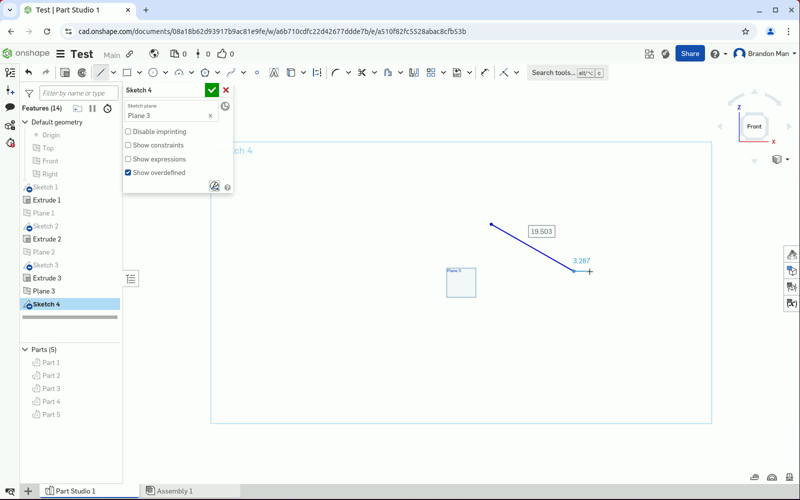
mouse_move(573, 224)
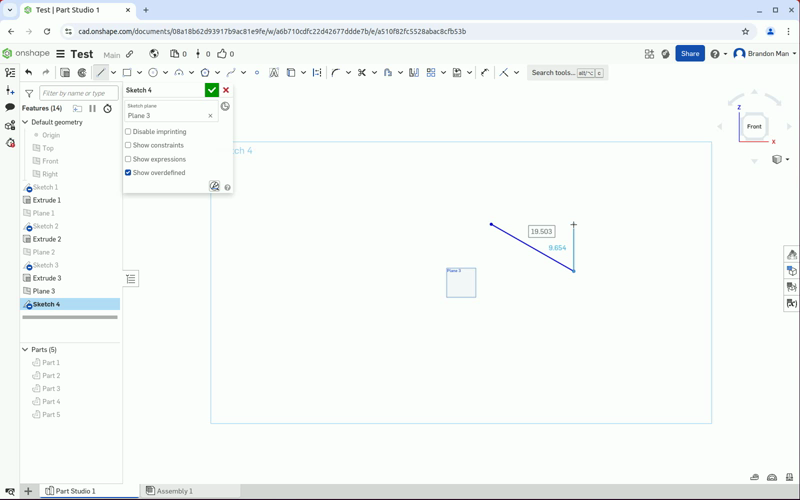
click(573, 224)
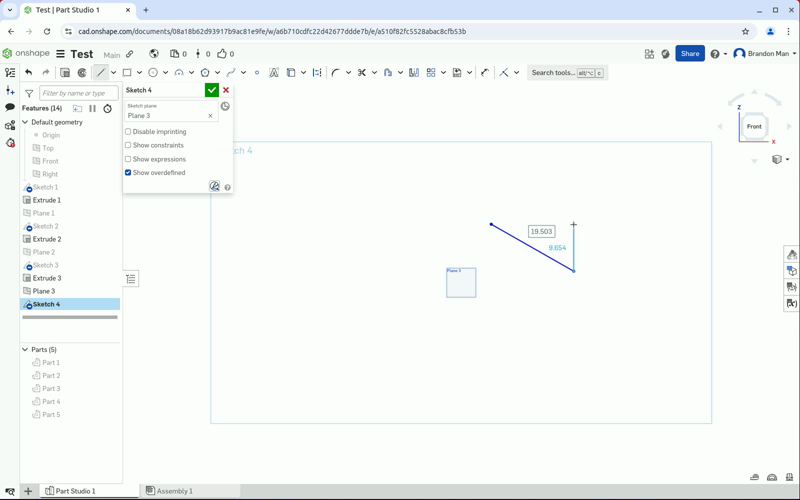
key_up(shift)
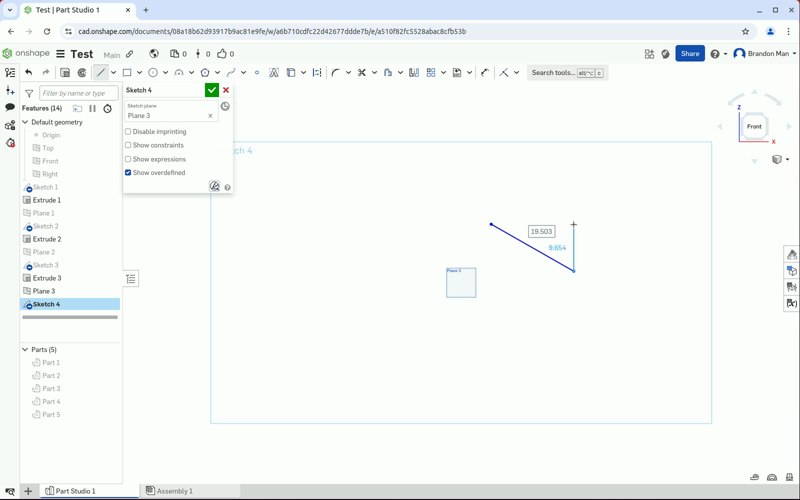
key_down(shift)
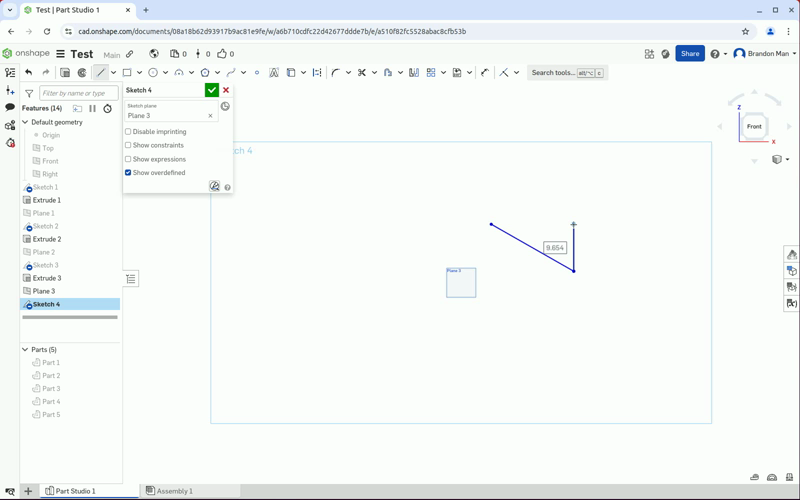
mouse_move(491, 224)
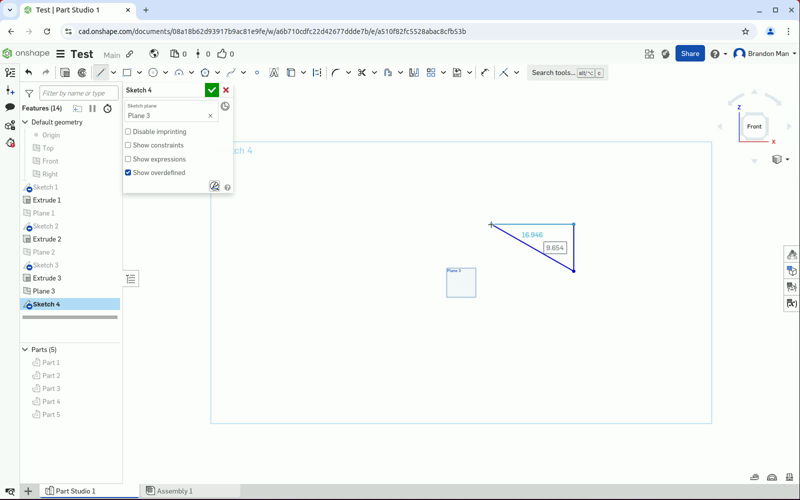
key_up(shift)
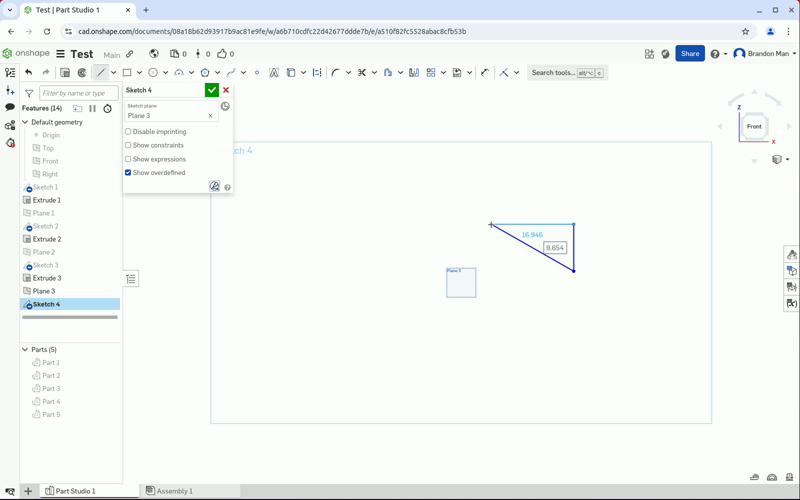
click(491, 224)
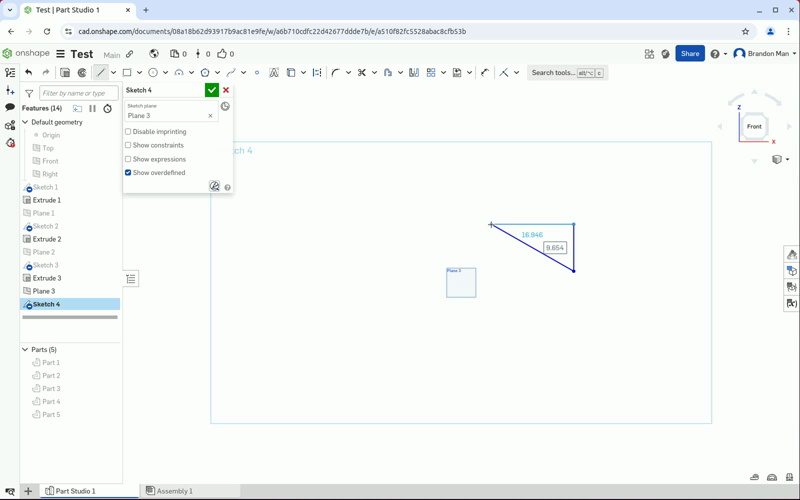
key(esc)
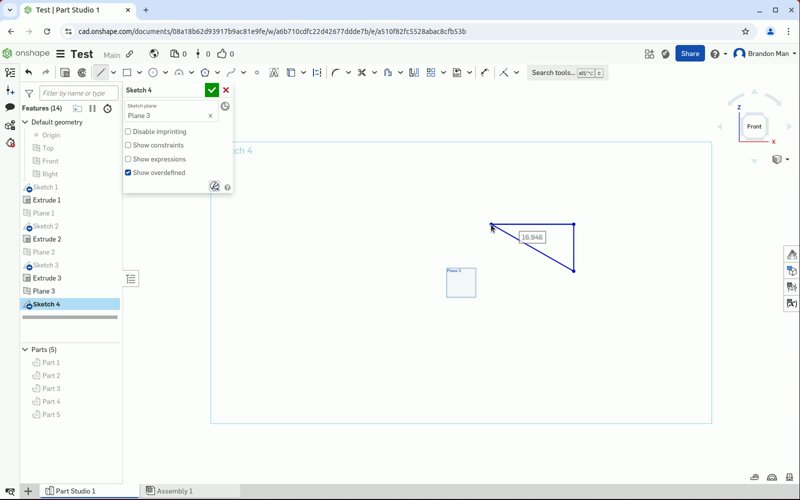
mouse_move(566, 256)
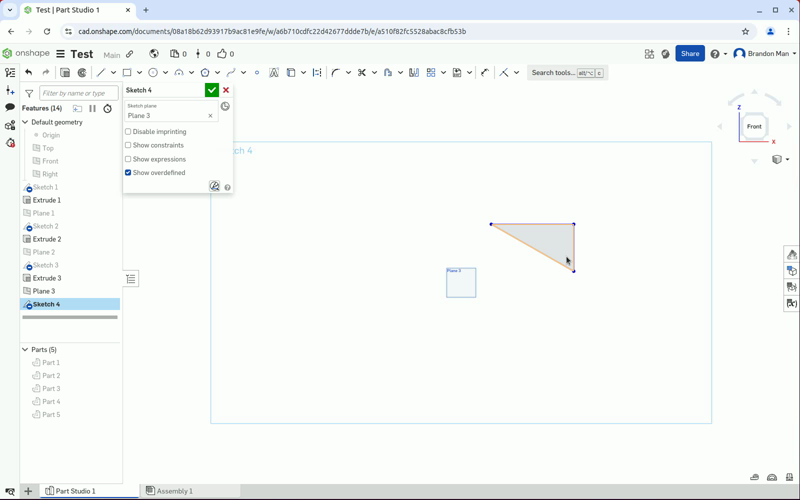
click(566, 256)
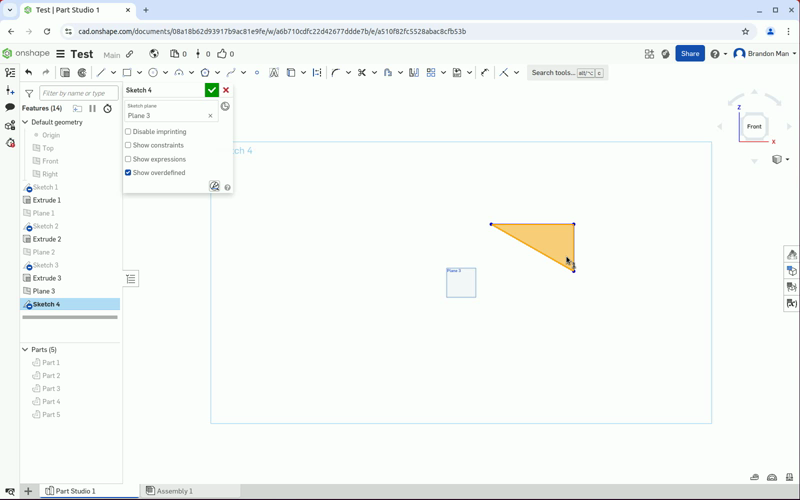
mouse_move(73, 352)
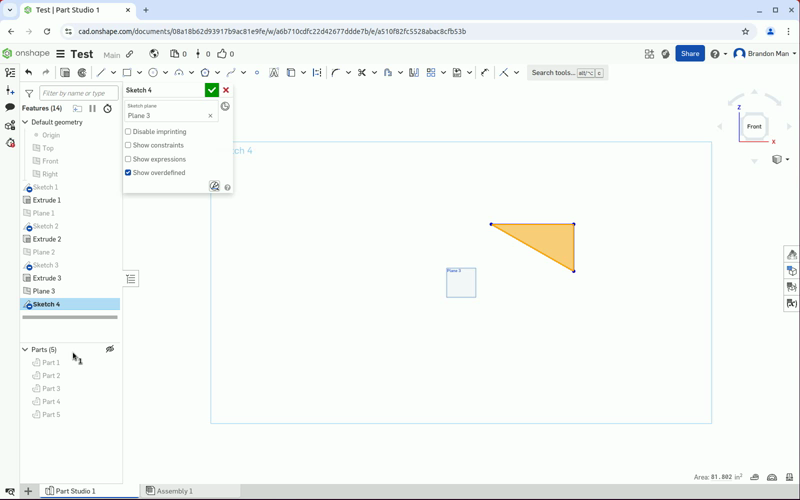
key(shift+y)
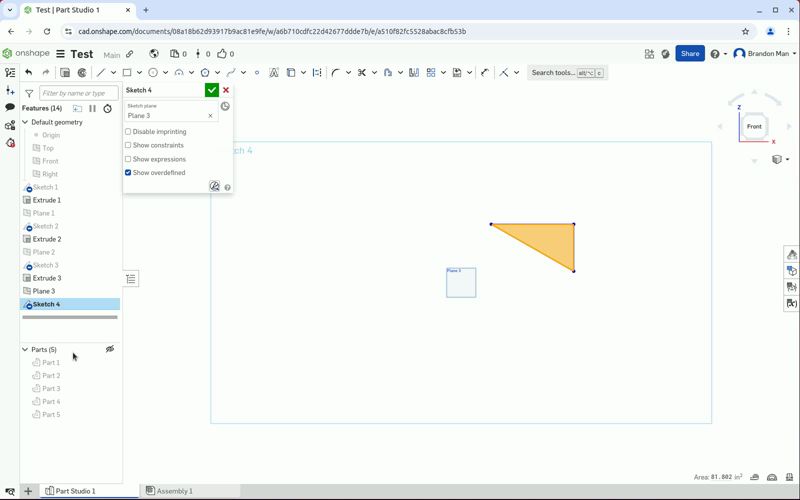
key(shift+e)
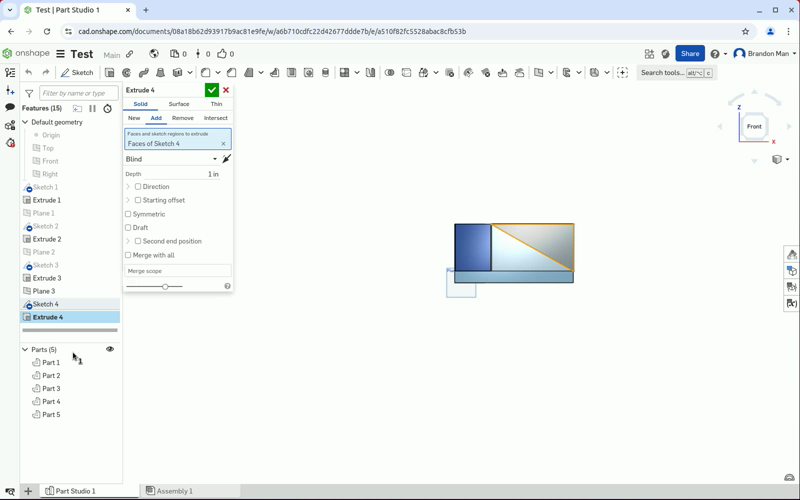
mouse_move(143, 106)
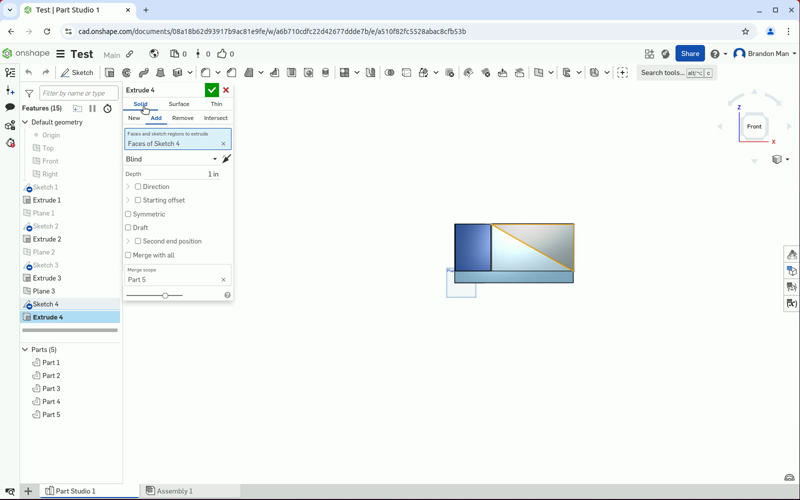
click(143, 106)
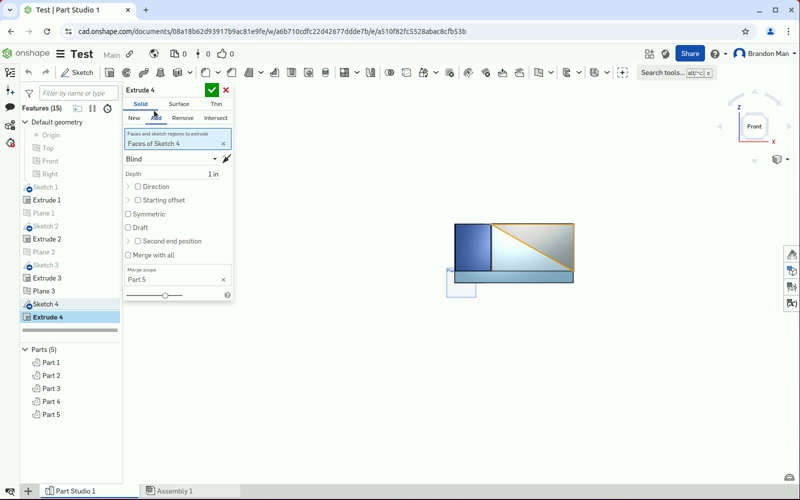
mouse_move(186, 120)
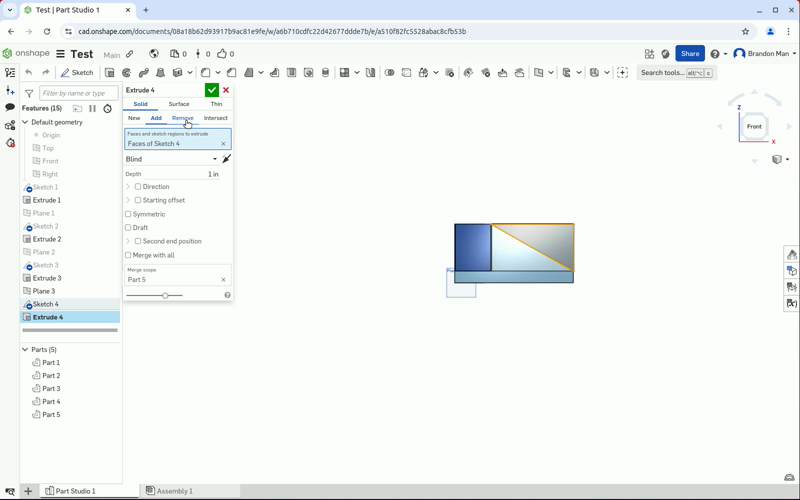
click(186, 120)
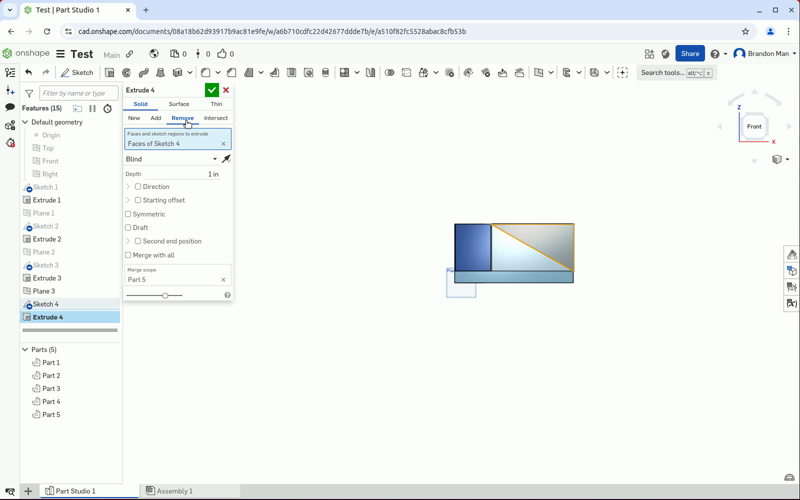
key(tab, 4)
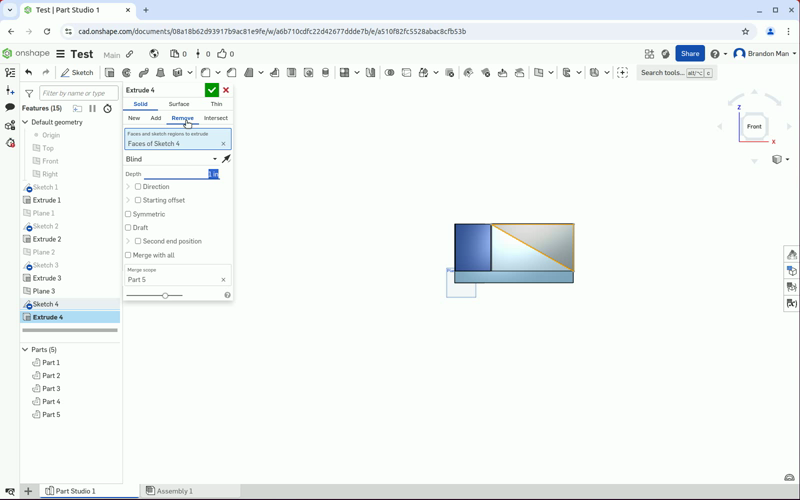
text(2.889)
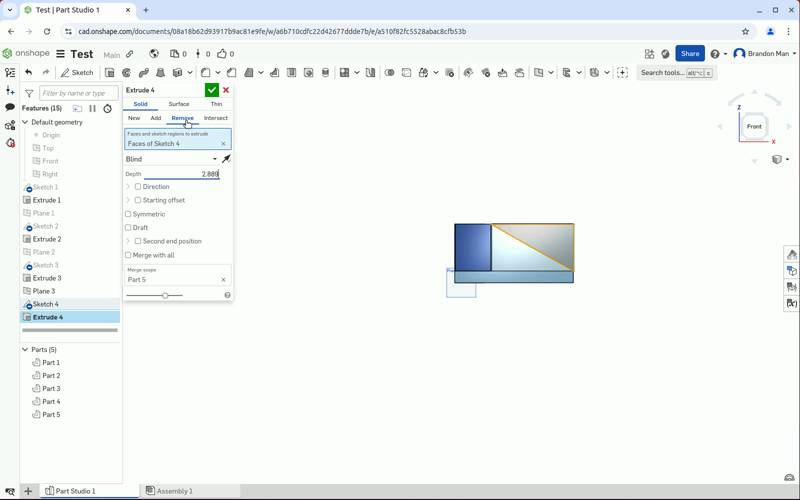
key(tab, 6)
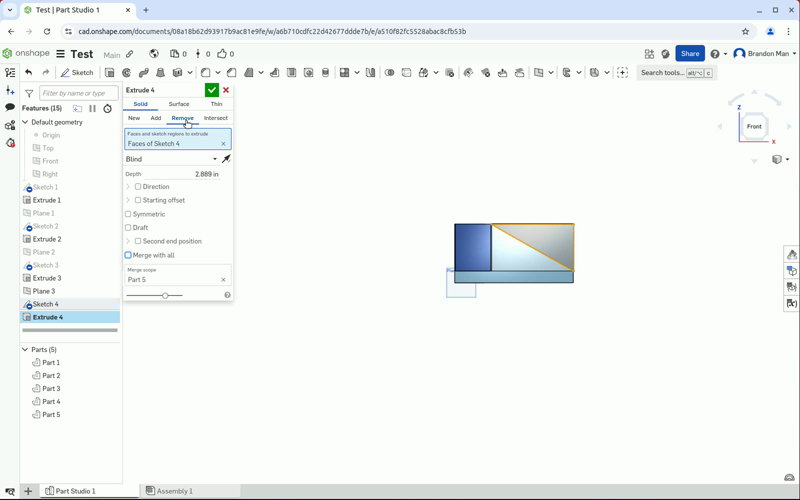
key(space)
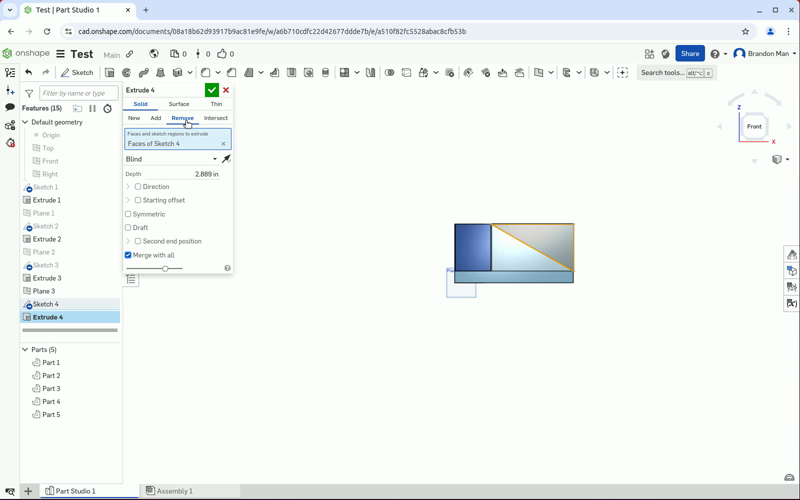
key(enter)
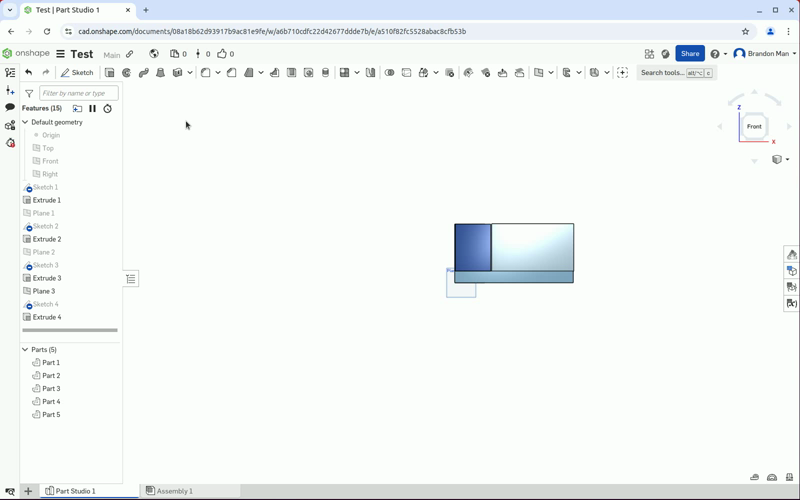
key(shift+h)
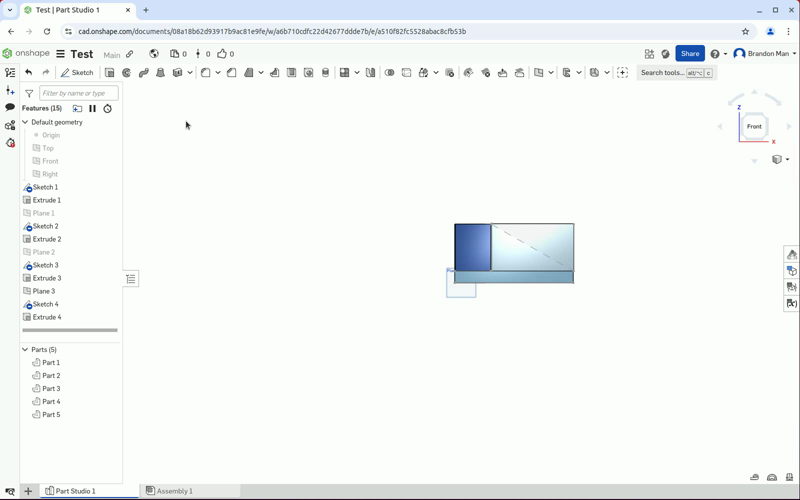
key(shift+h)
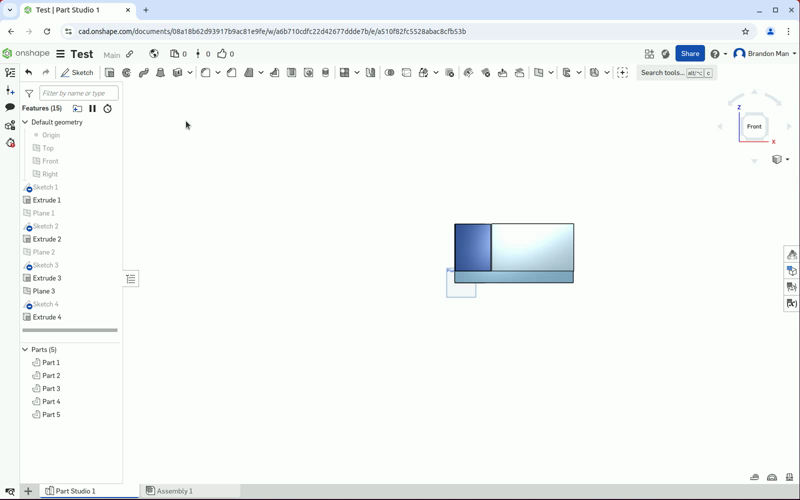
mouse_move(73, 189)
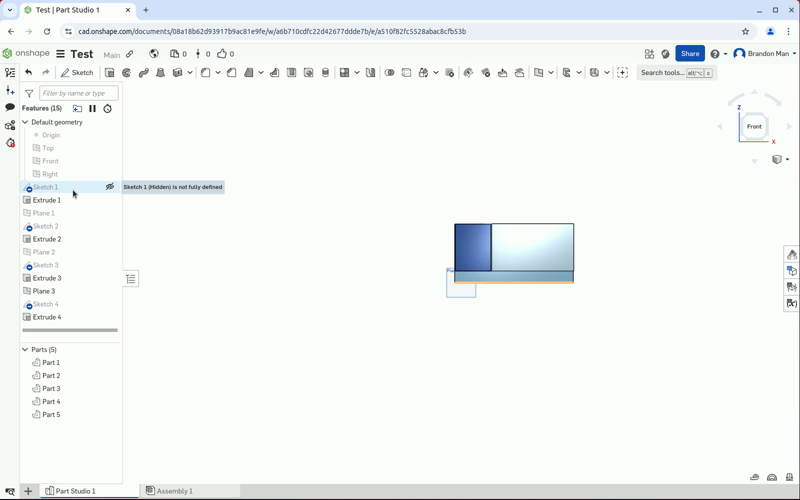
click(73, 189)
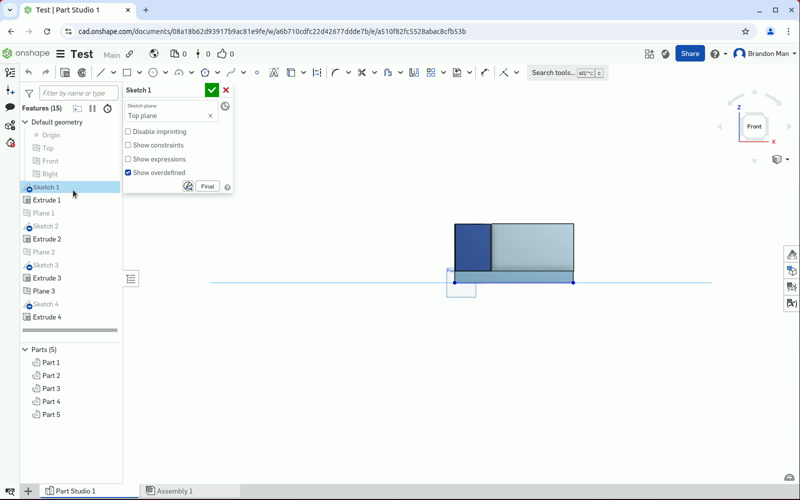
mouse_move(229, 92)
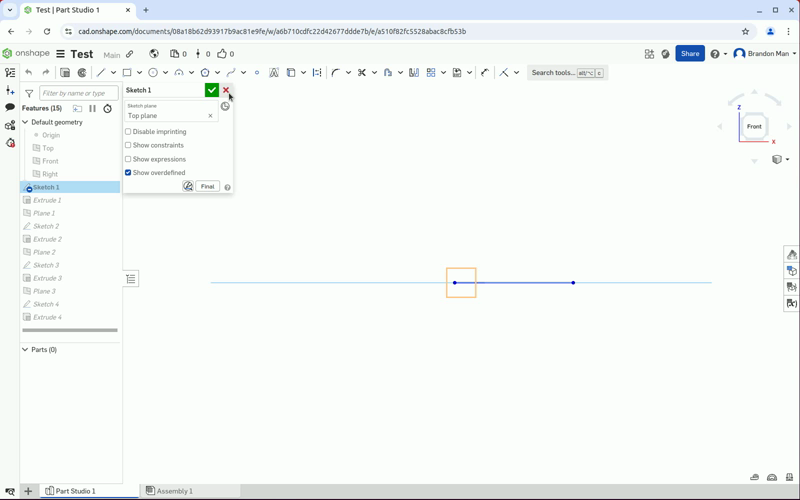
click(229, 92)
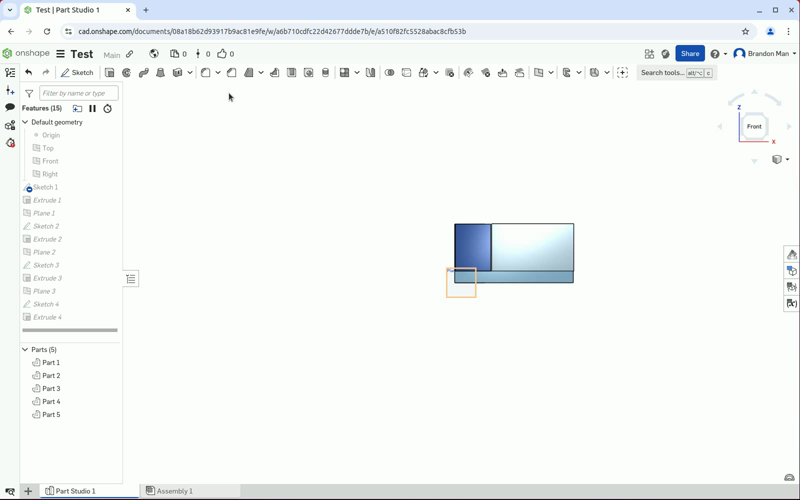
mouse_move(73, 352)
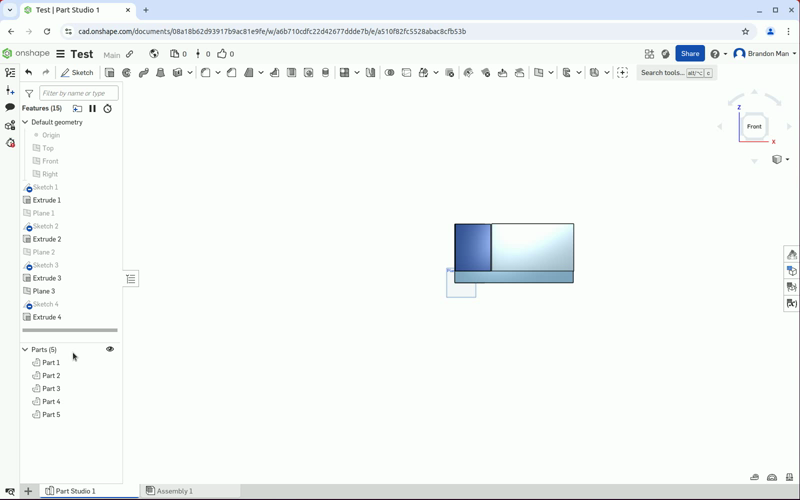
key(y)
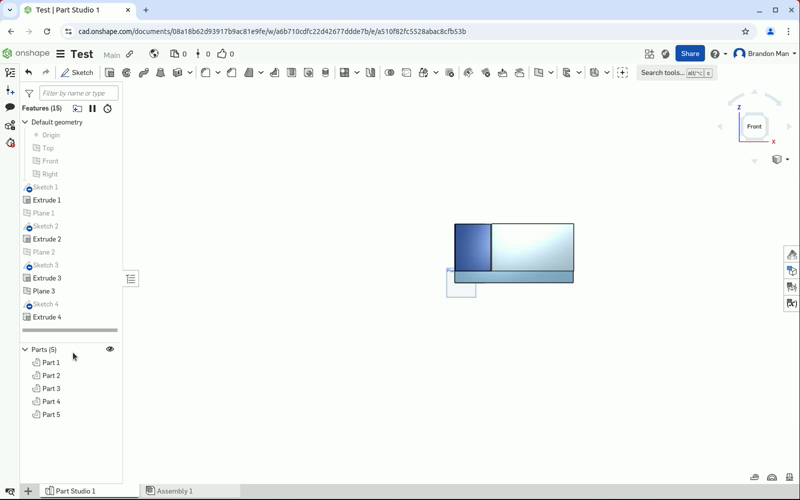
key(shift+p)
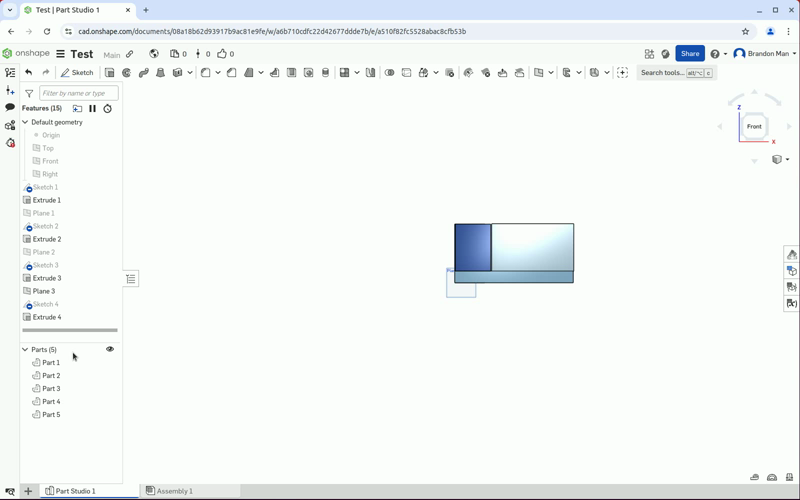
key(space)
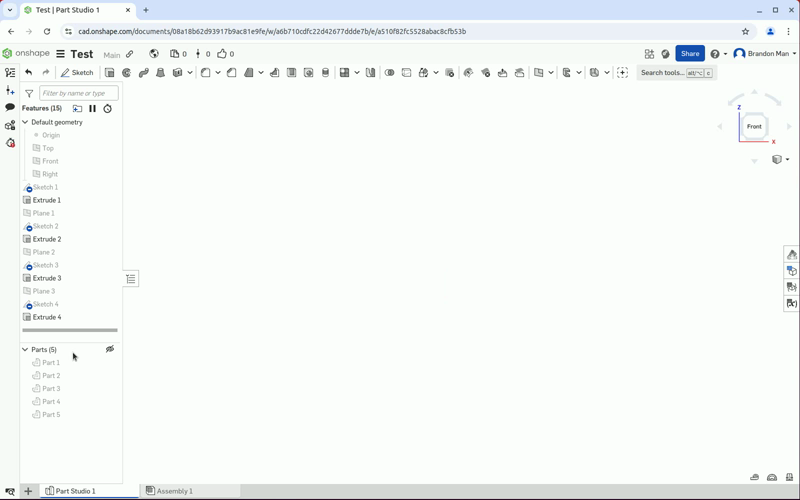
key_down(shift)
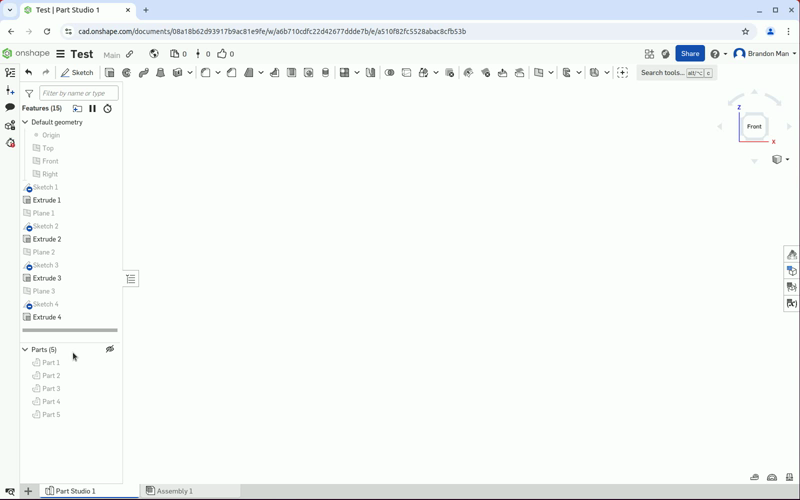
key(down)
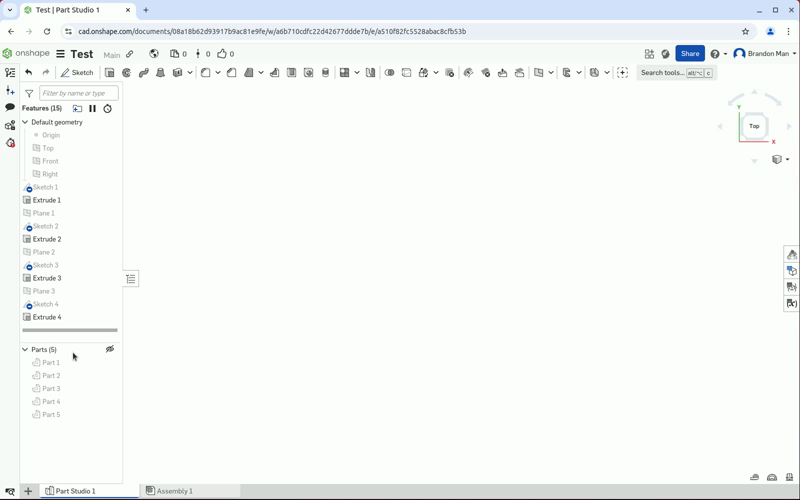
key_up(shift)
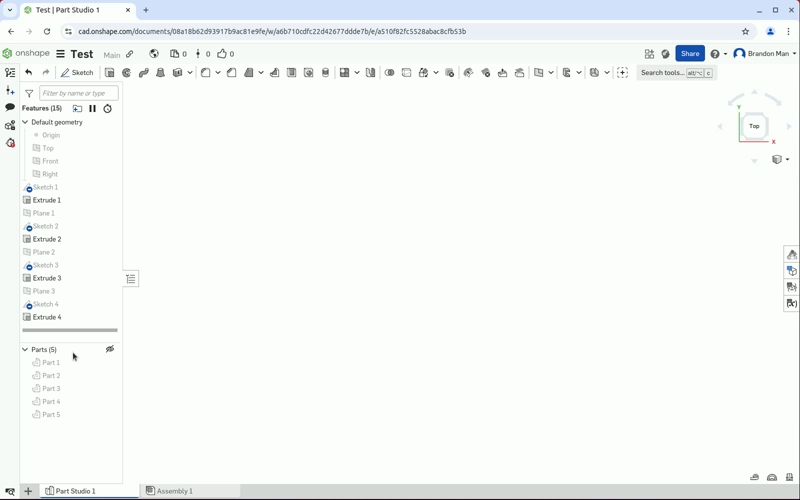
mouse_move(73, 352)
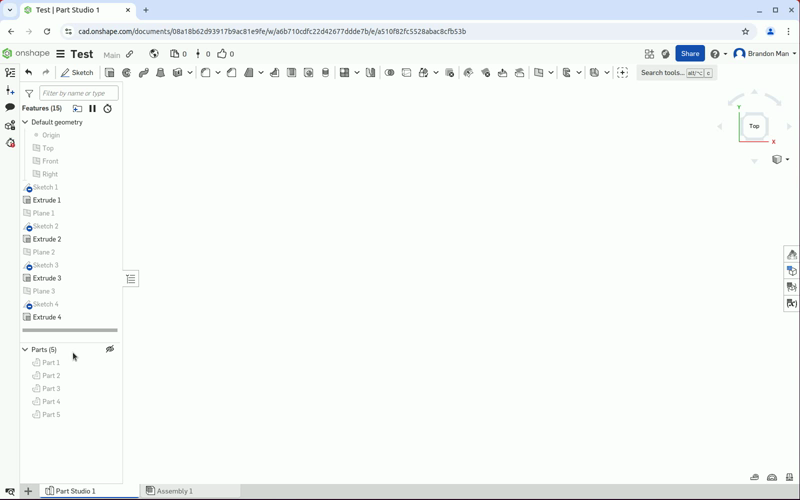
key(shift+y)
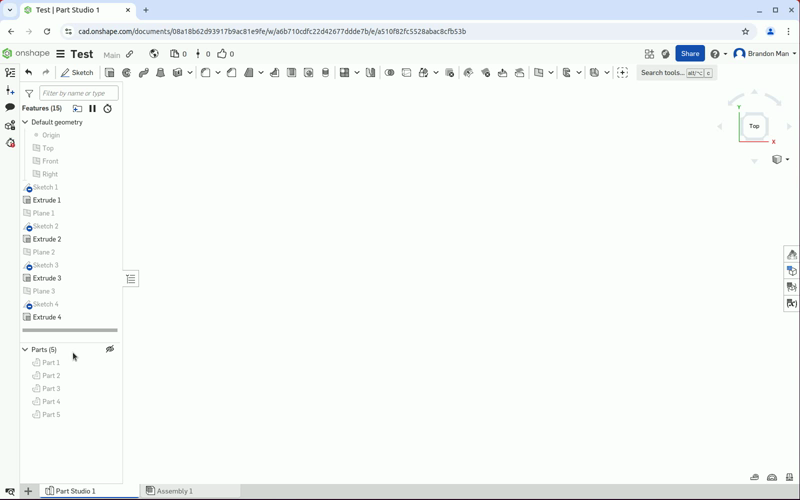
key(shift+s)
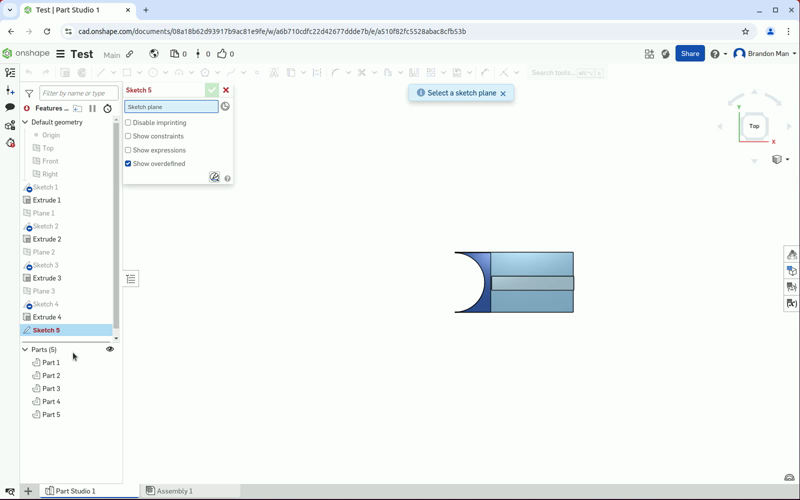
mouse_move(69, 215)
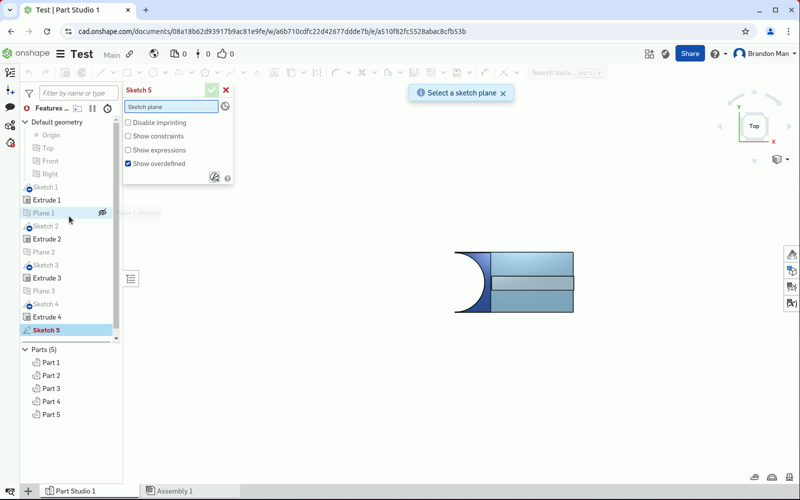
click(69, 215)
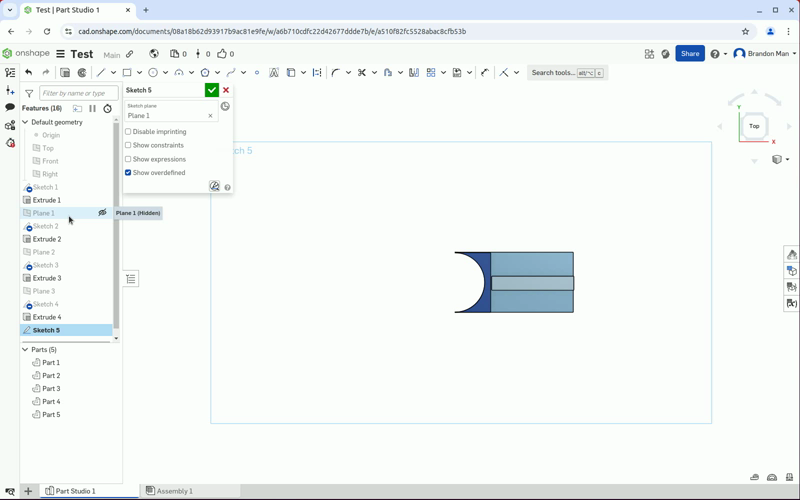
mouse_move(73, 352)
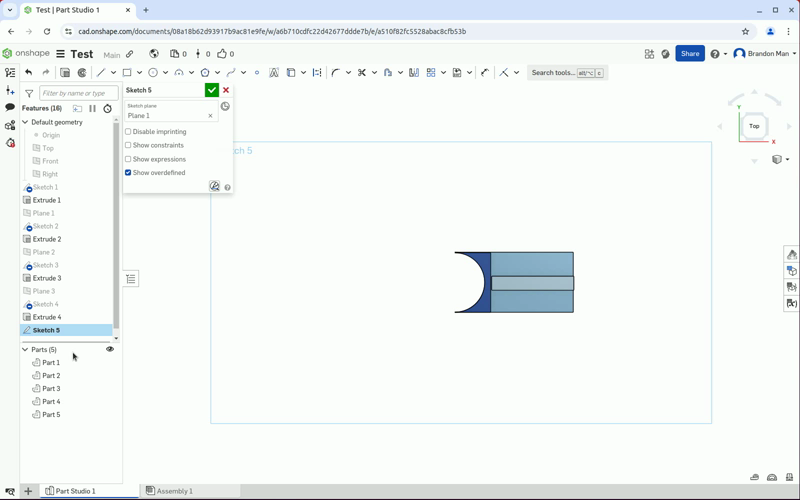
key(y)
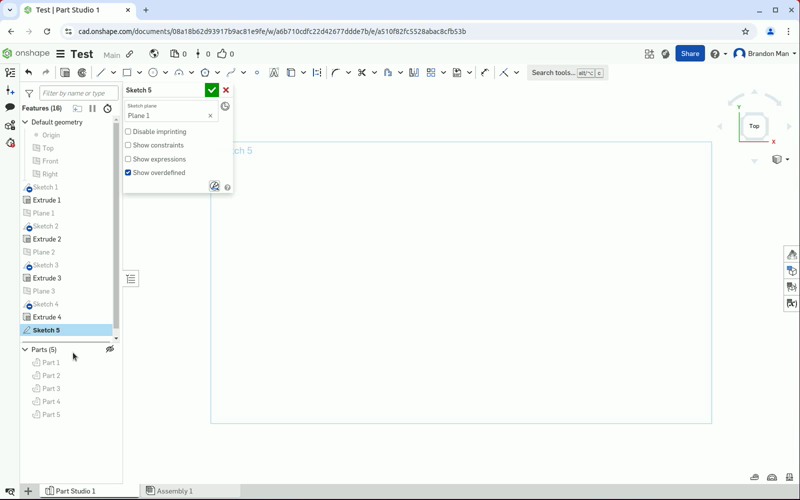
key(l)
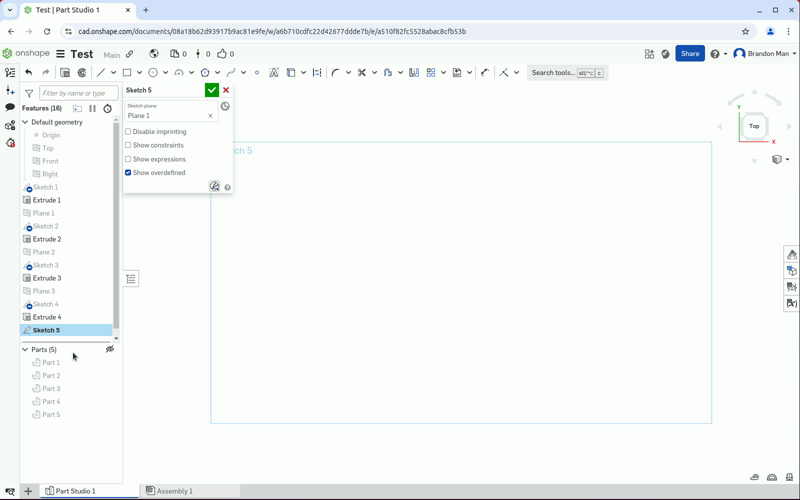
key_down(shift)
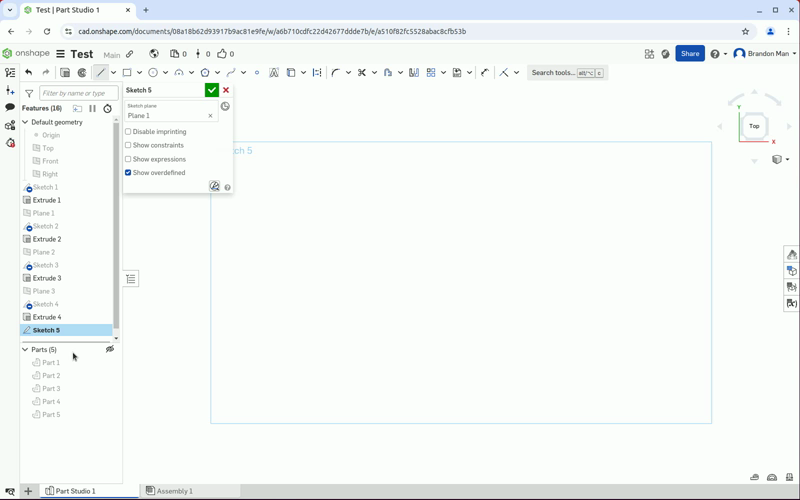
mouse_move(555, 253)
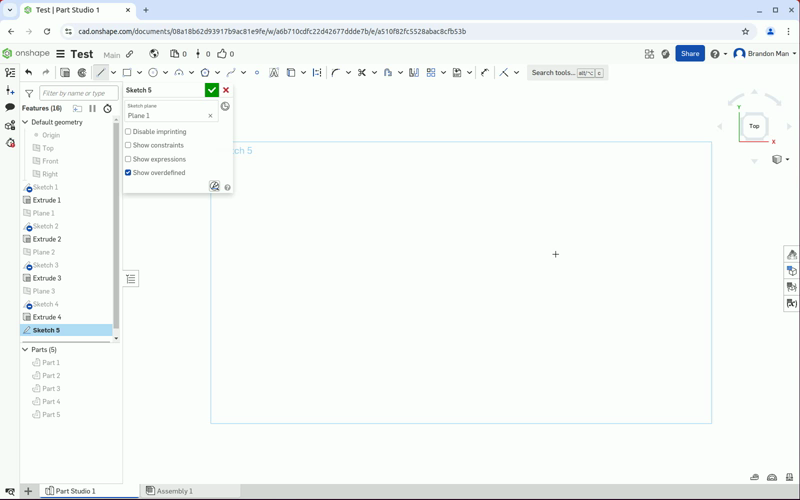
click(555, 253)
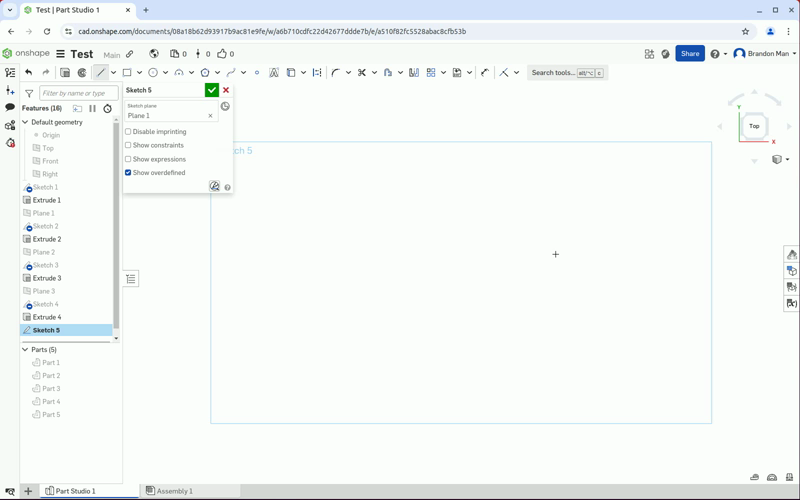
key_up(shift)
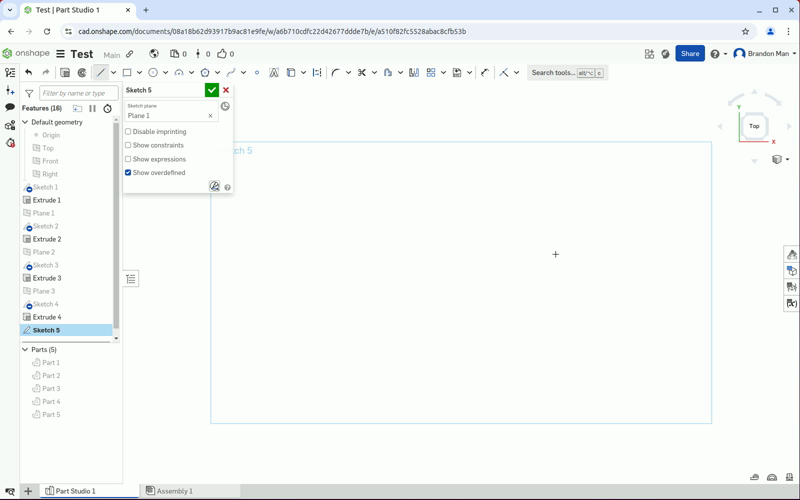
key_down(shift)
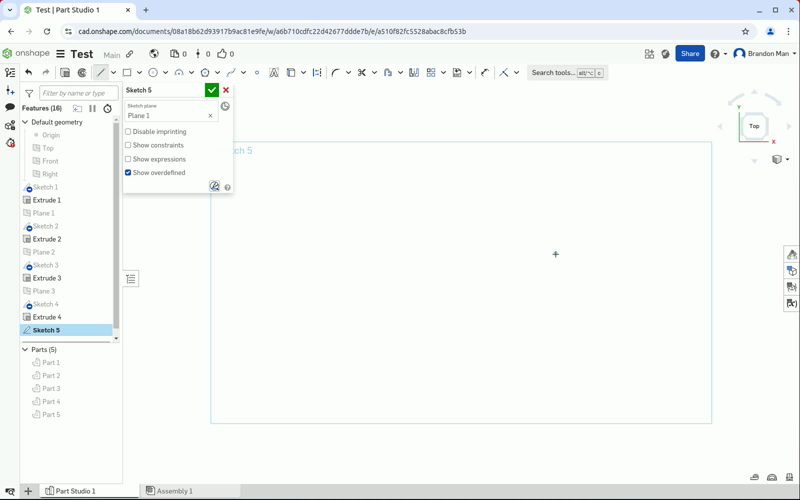
mouse_move(585, 253)
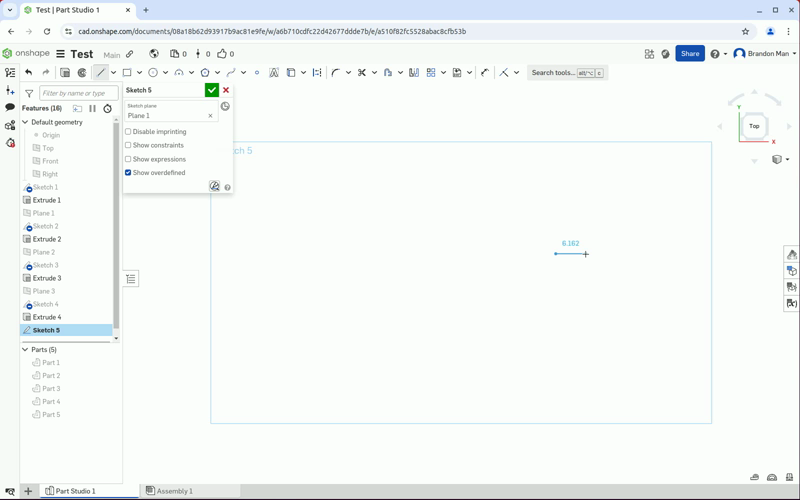
mouse_move(574, 272)
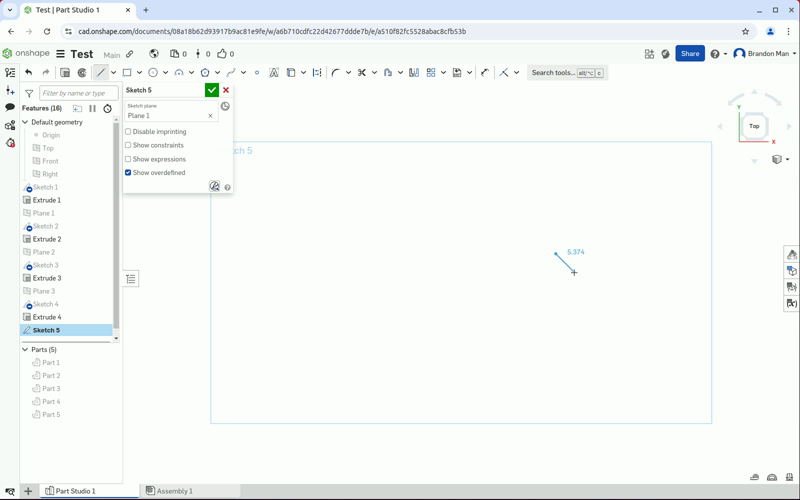
click(574, 272)
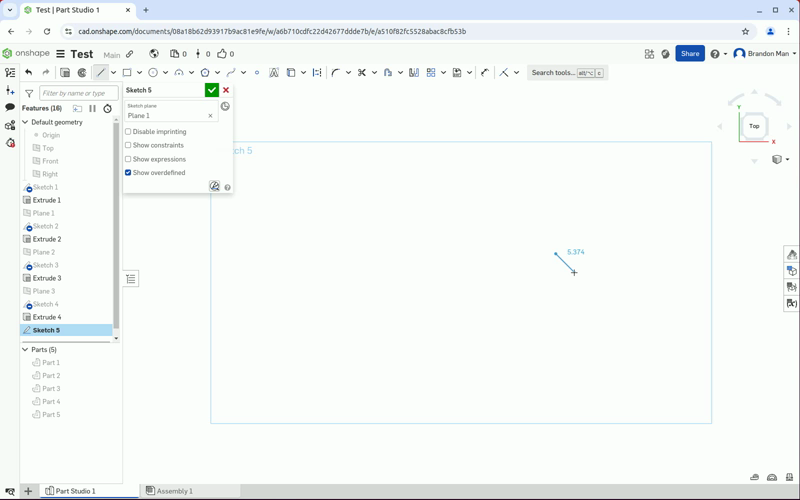
key_up(shift)
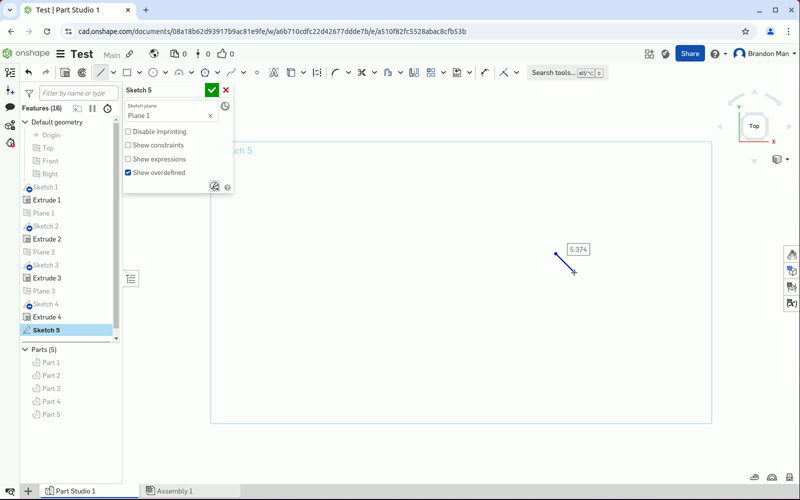
key_down(shift)
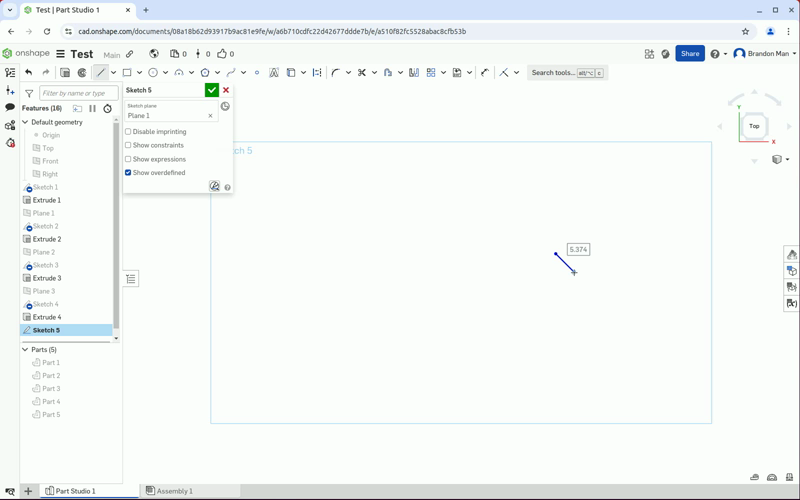
mouse_move(589, 272)
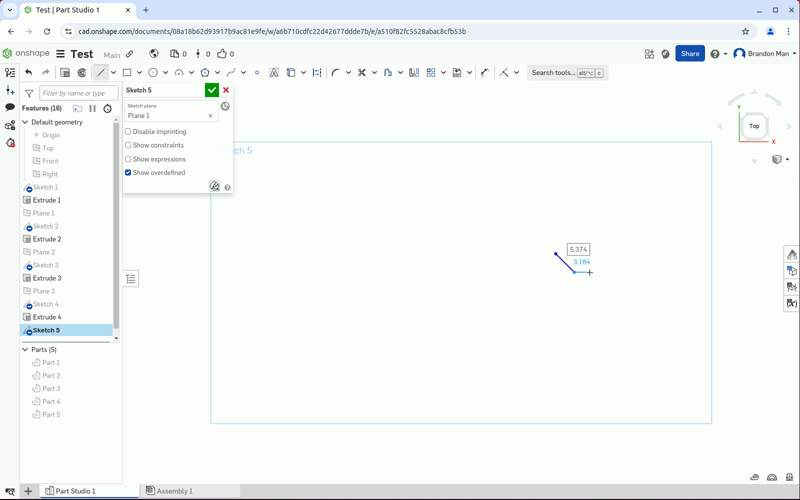
mouse_move(574, 253)
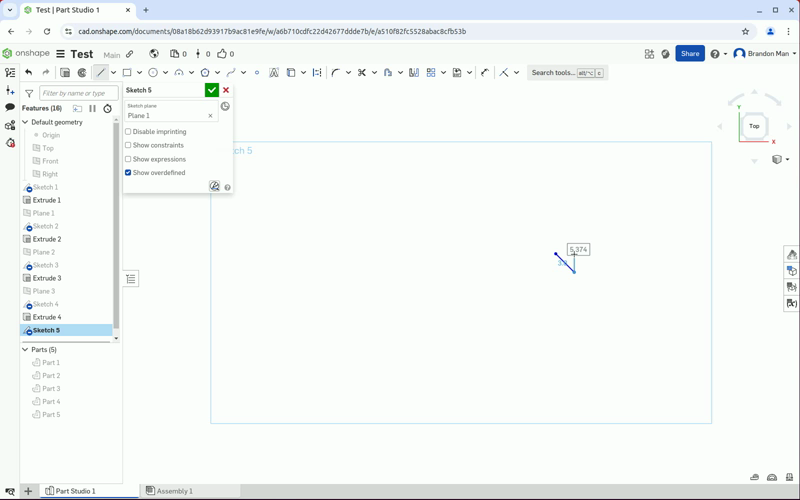
click(574, 253)
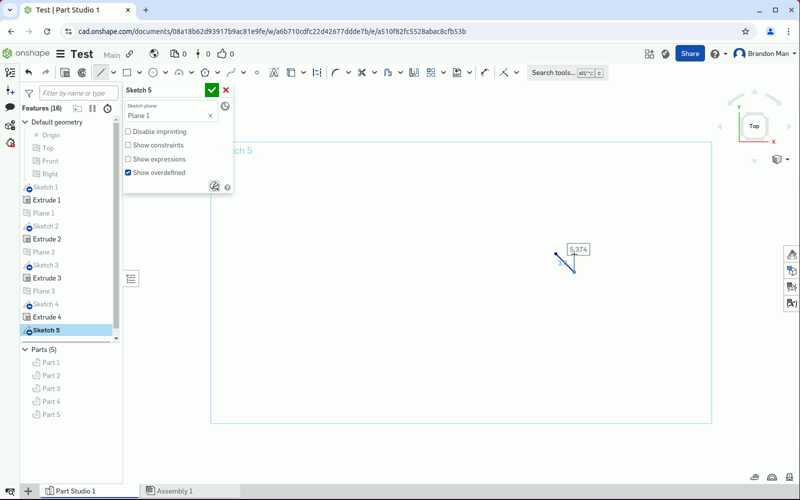
key_up(shift)
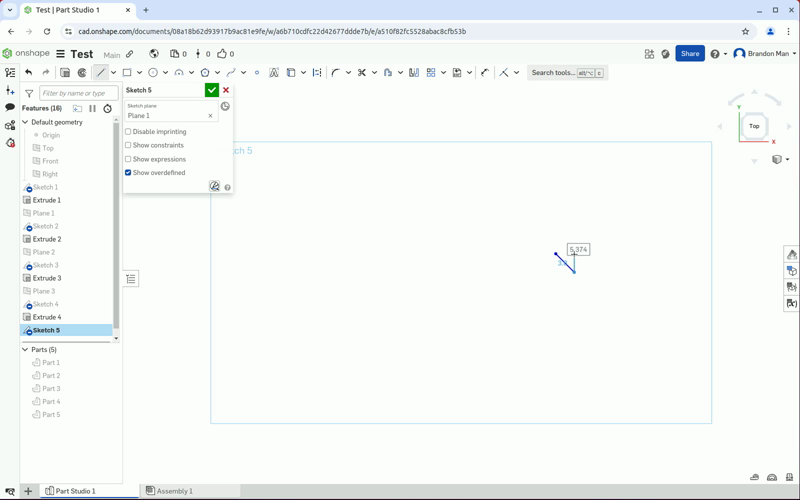
mouse_move(589, 253)
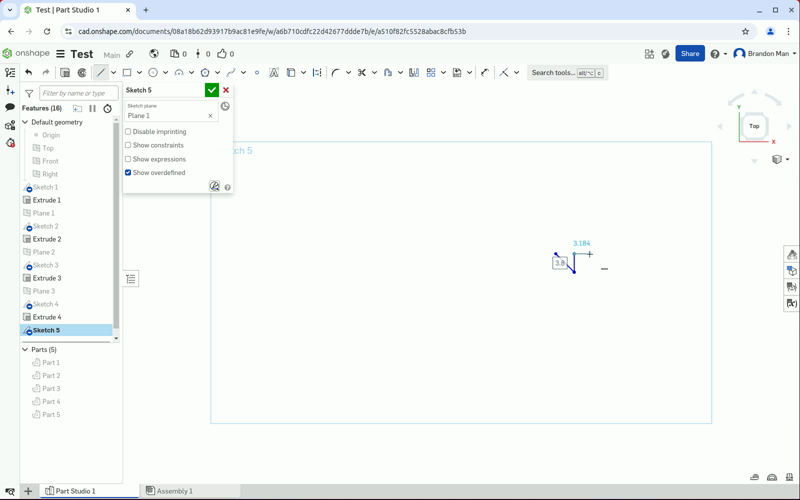
key_down(shift)
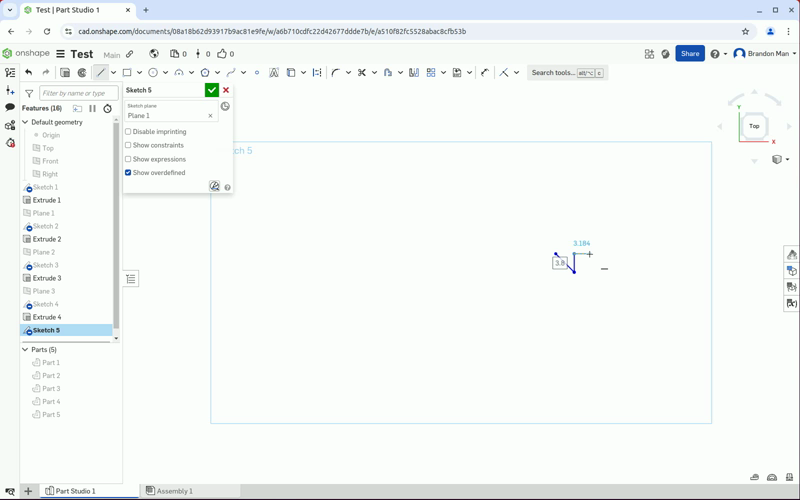
mouse_move(555, 253)
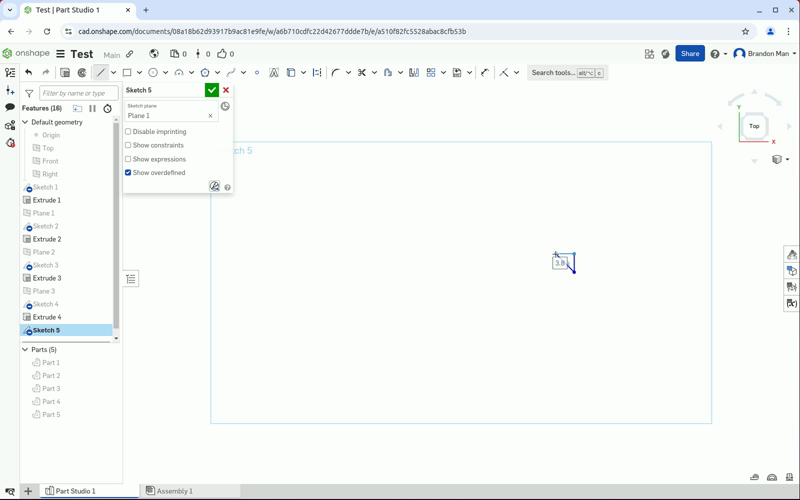
key_up(shift)
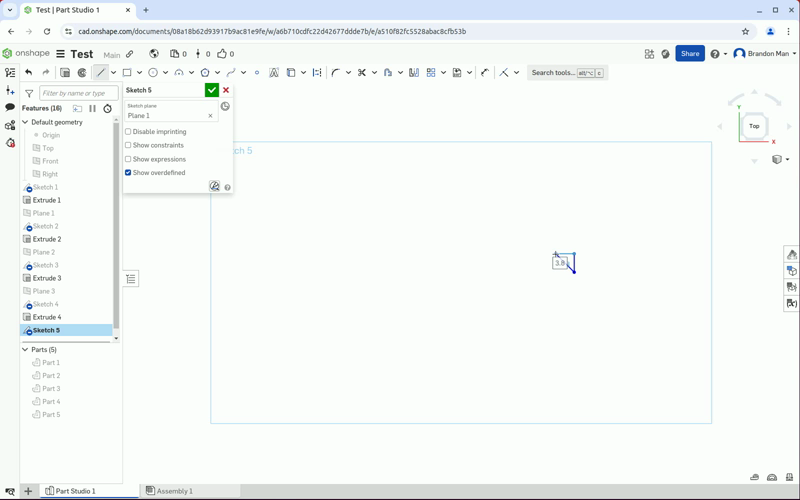
click(555, 253)
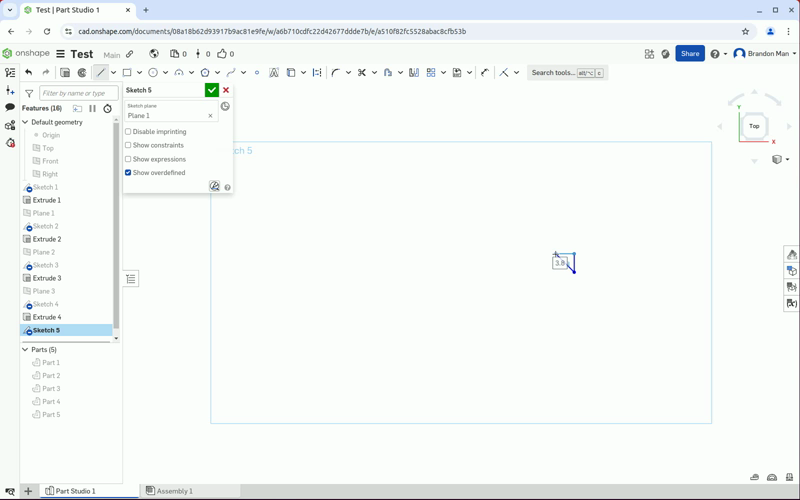
key(esc)
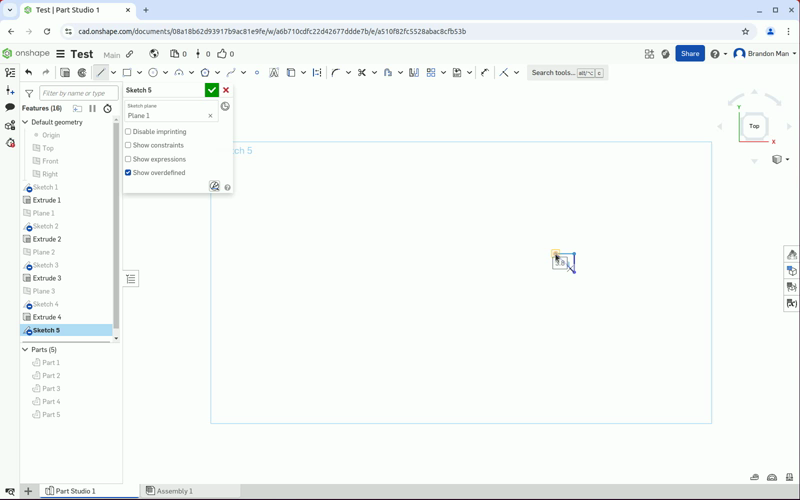
mouse_move(570, 267)
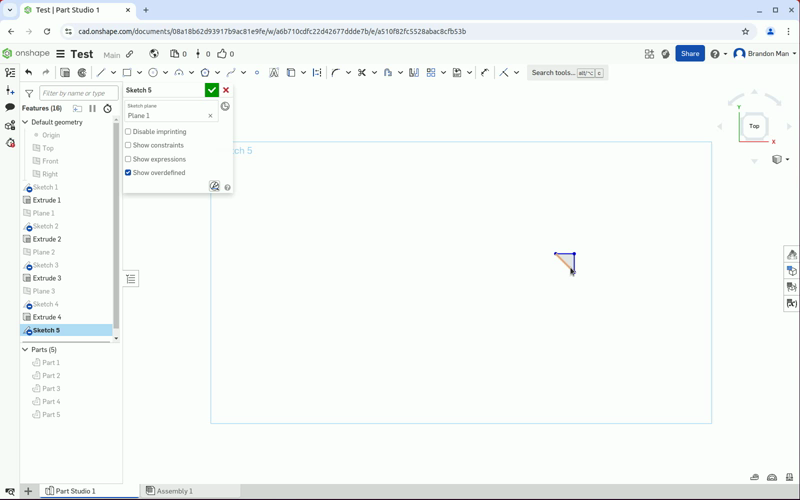
scroll(6)
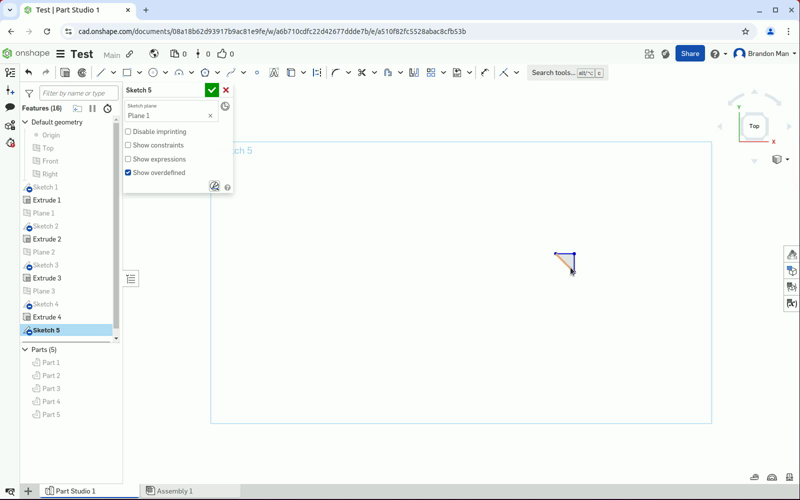
scroll(6)
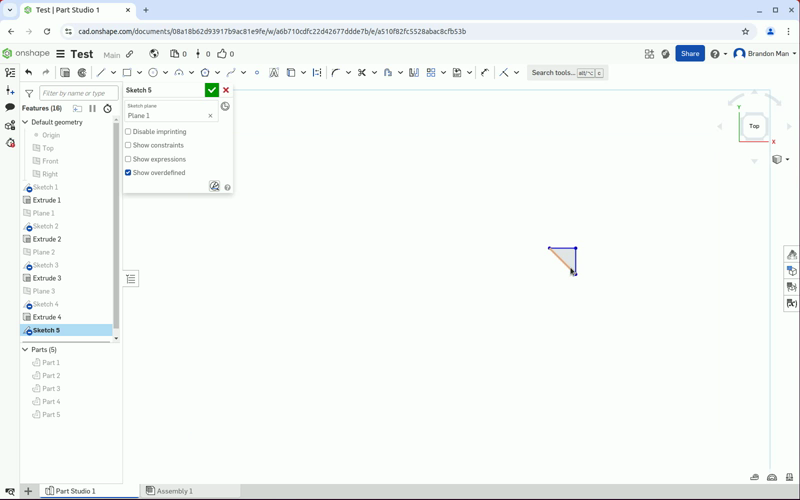
scroll(6)
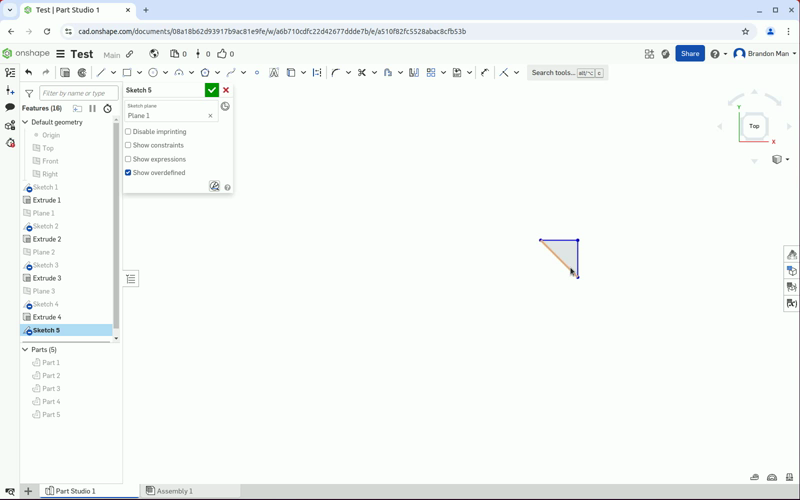
scroll(6)
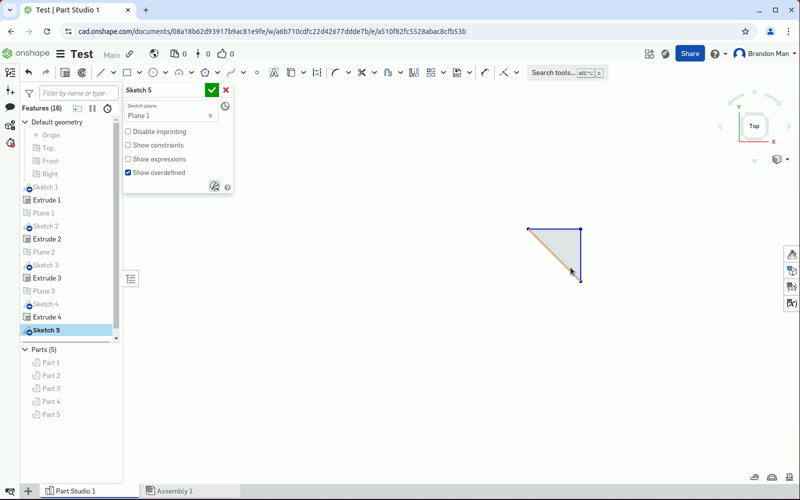
scroll(6)
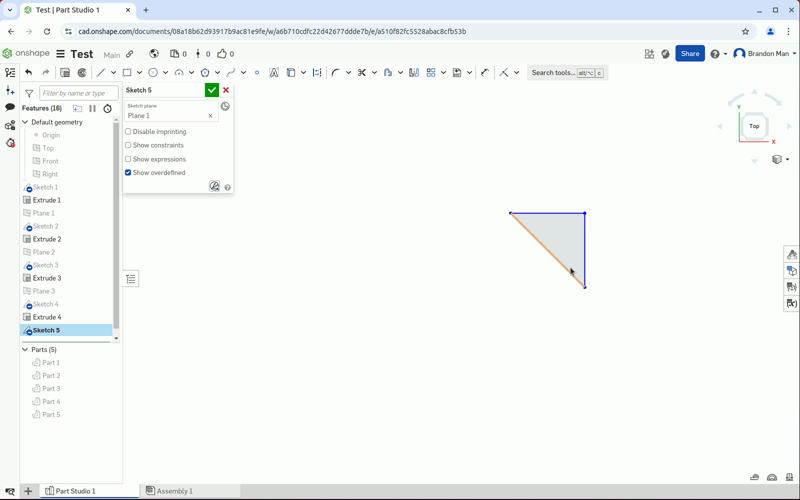
scroll(6)
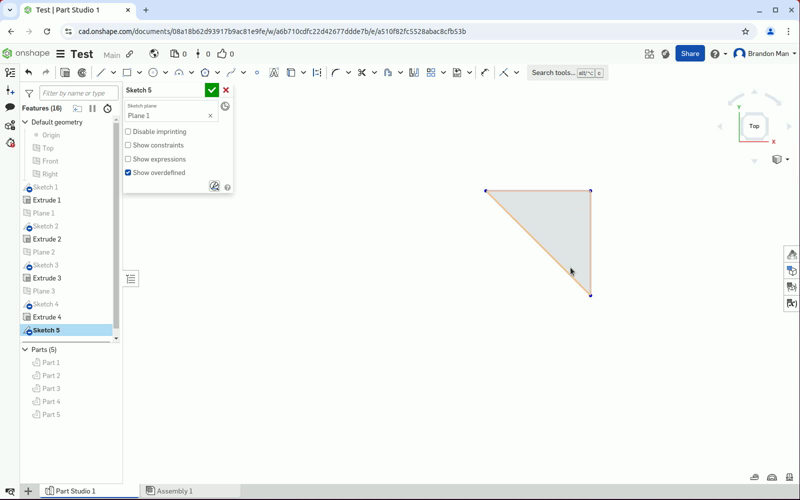
scroll(6)
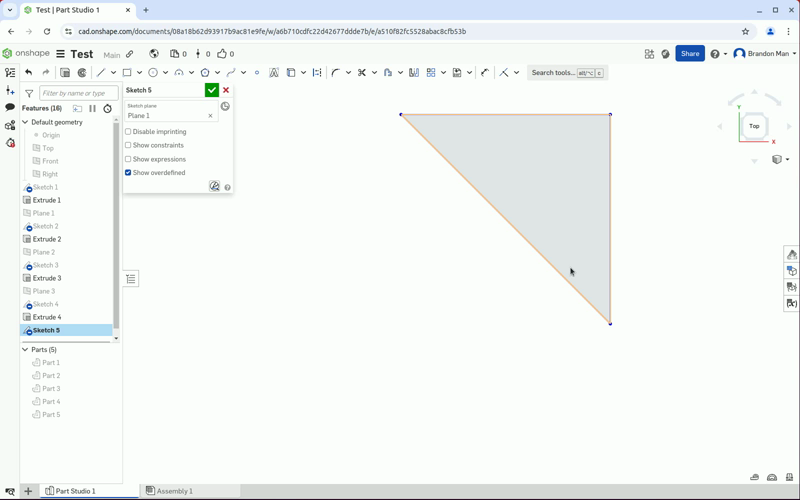
click(570, 267)
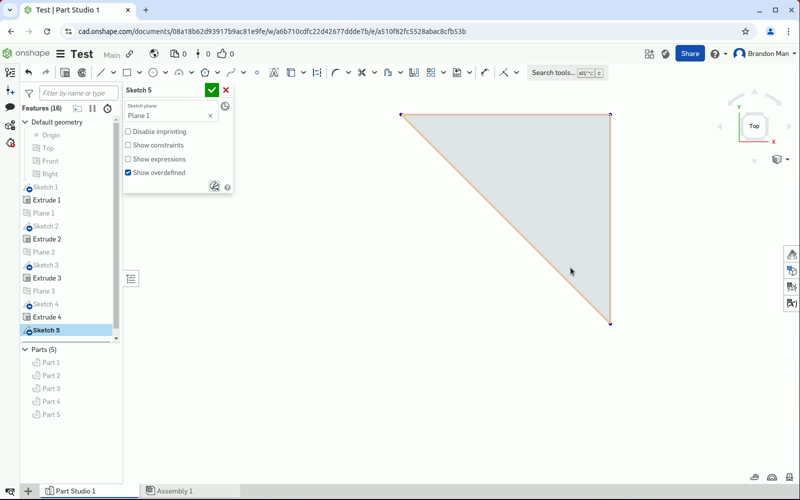
scroll(-6)
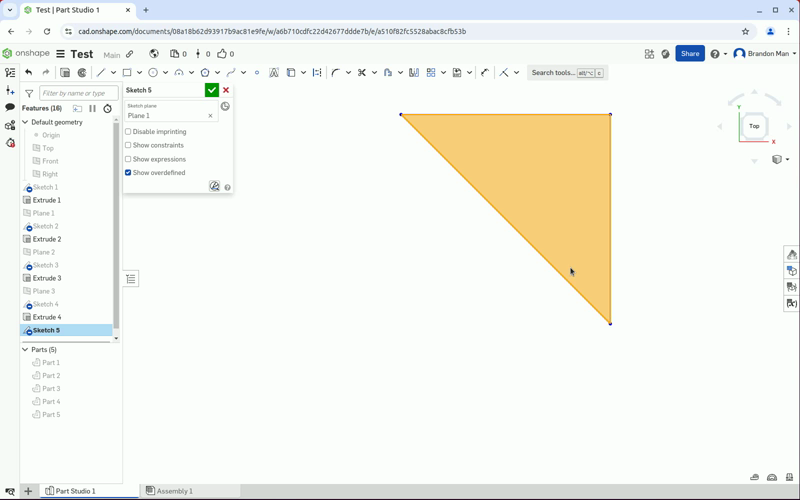
scroll(-6)
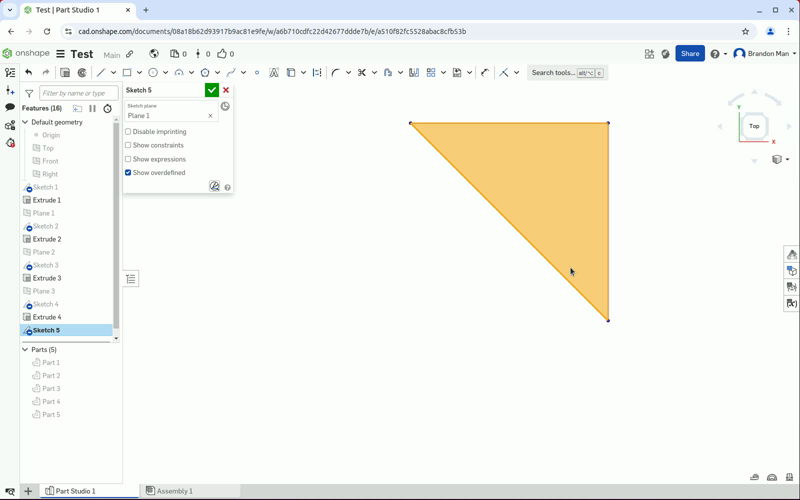
scroll(-6)
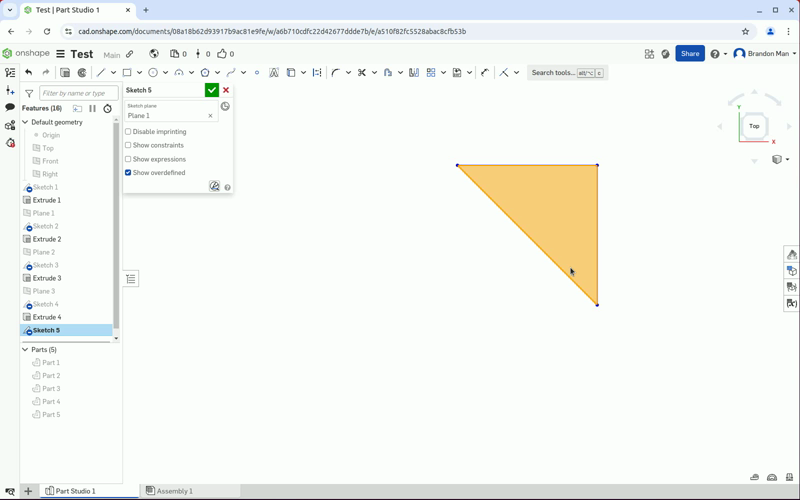
scroll(-6)
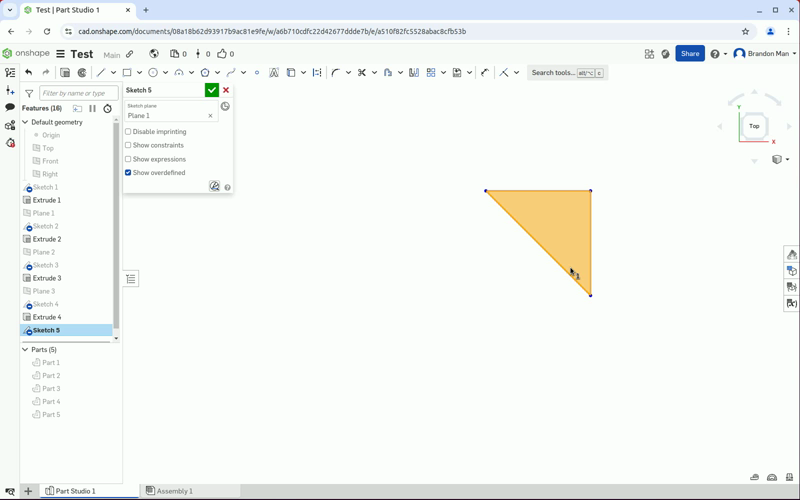
scroll(-6)
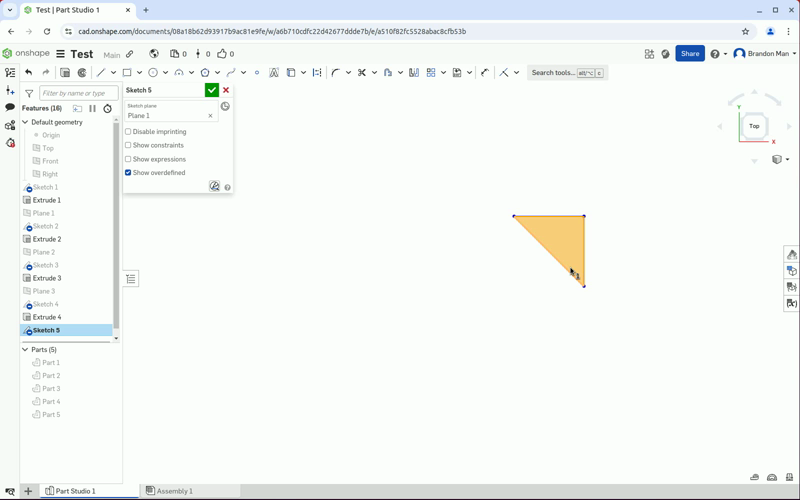
scroll(-6)
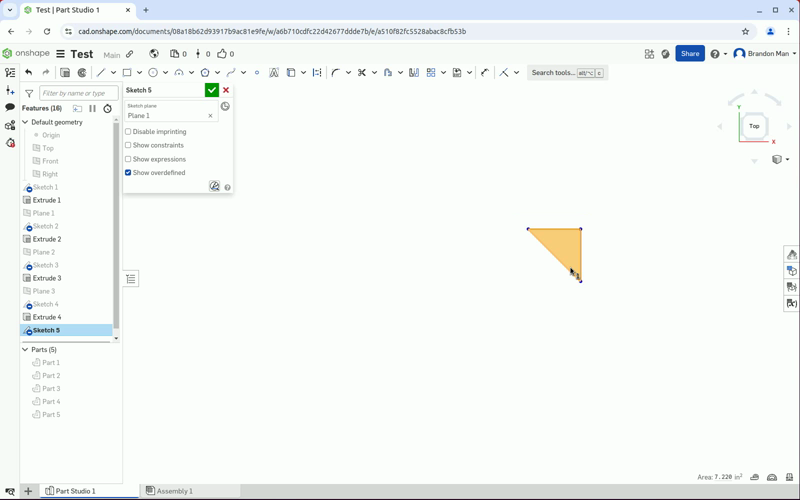
scroll(-6)
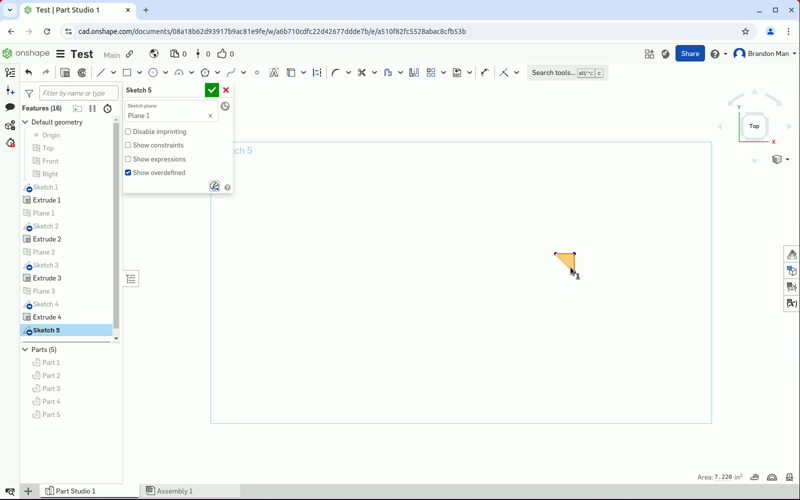
mouse_move(73, 352)
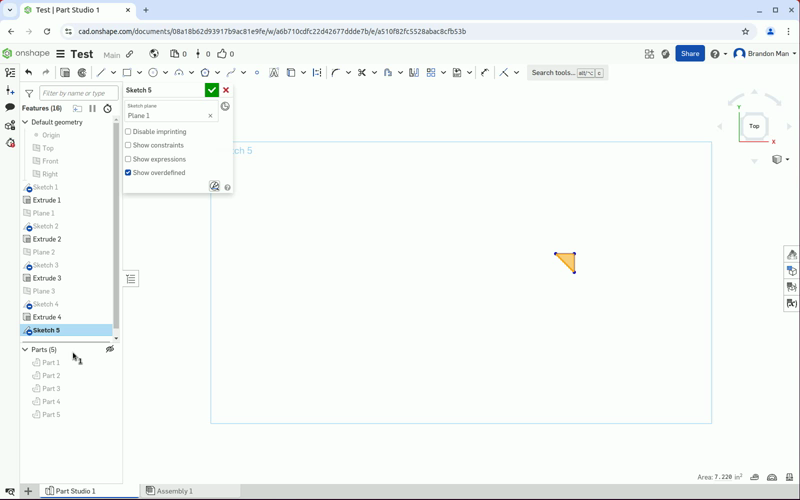
key(shift+y)
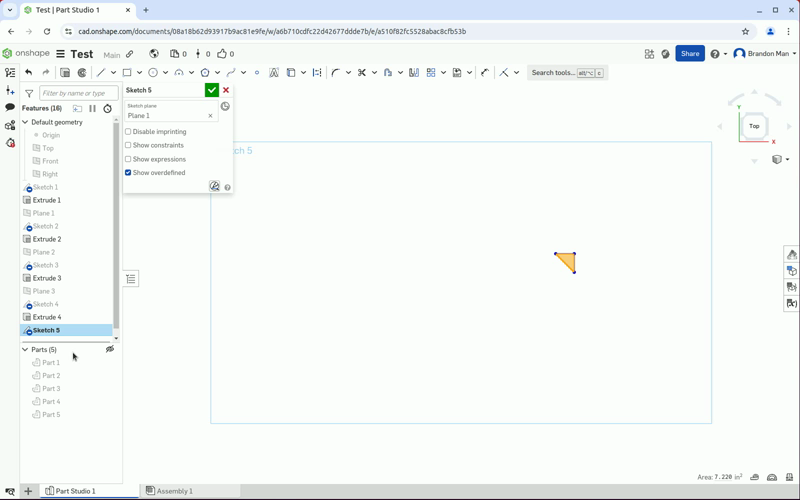
key(shift+e)
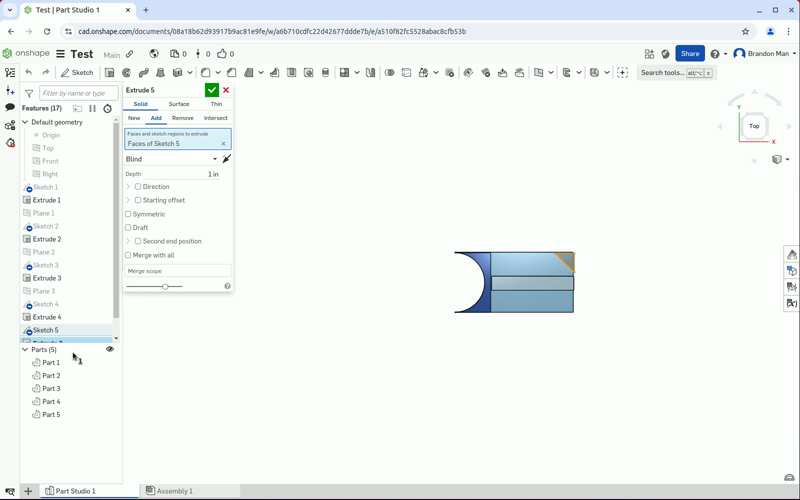
mouse_move(143, 106)
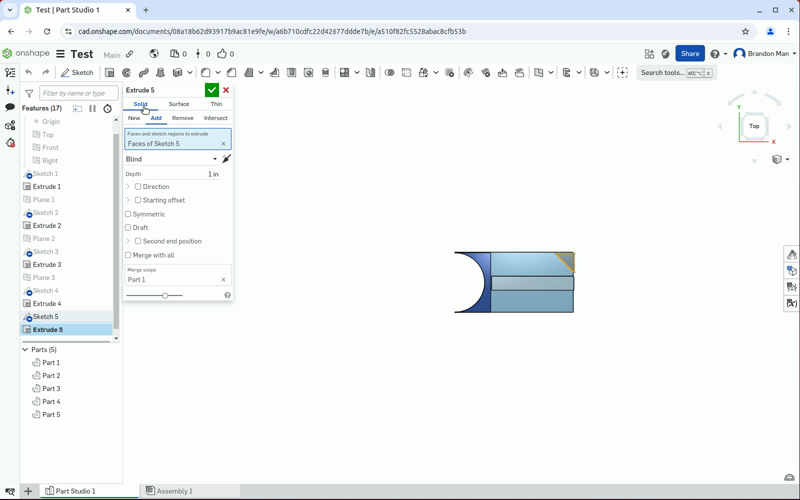
click(143, 106)
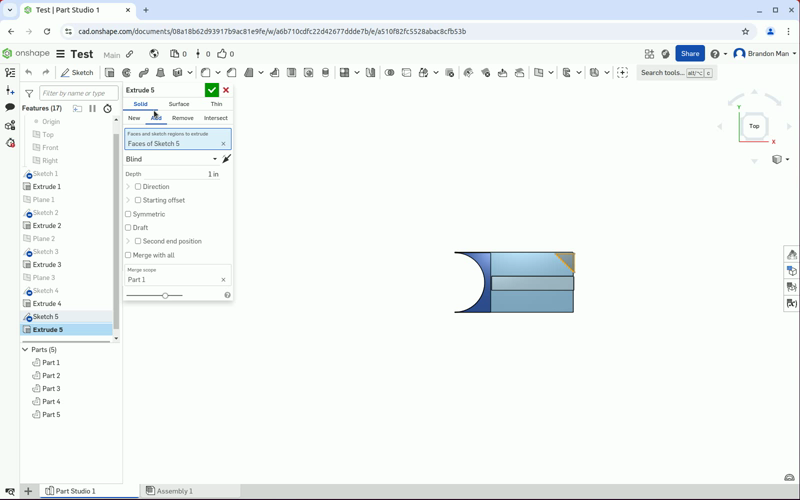
mouse_move(186, 120)
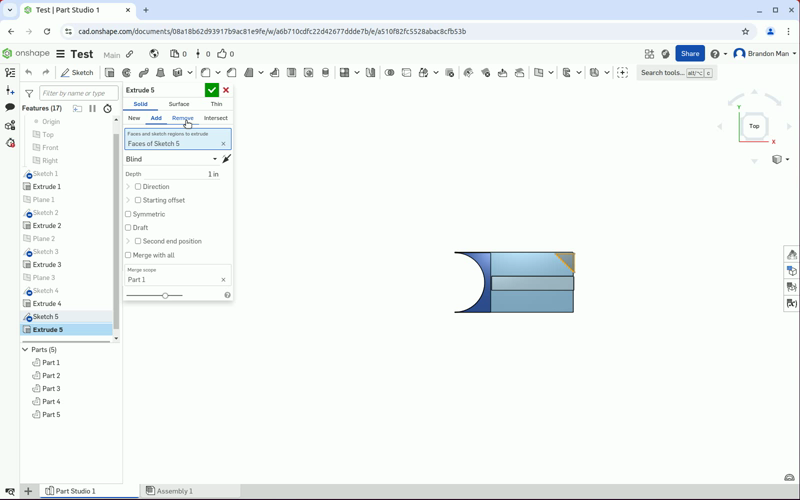
click(186, 120)
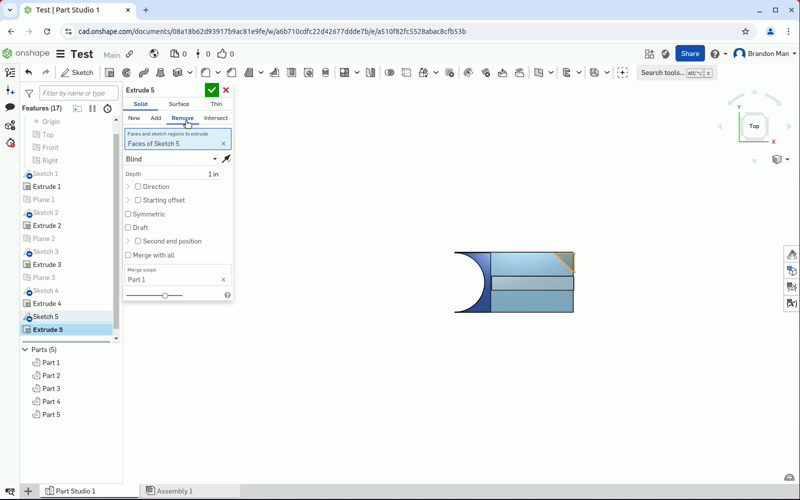
key(tab, 4)
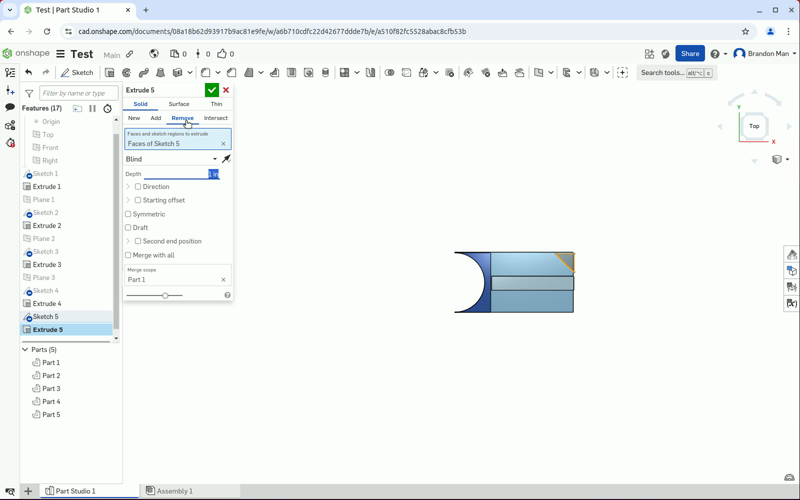
text(2.407)
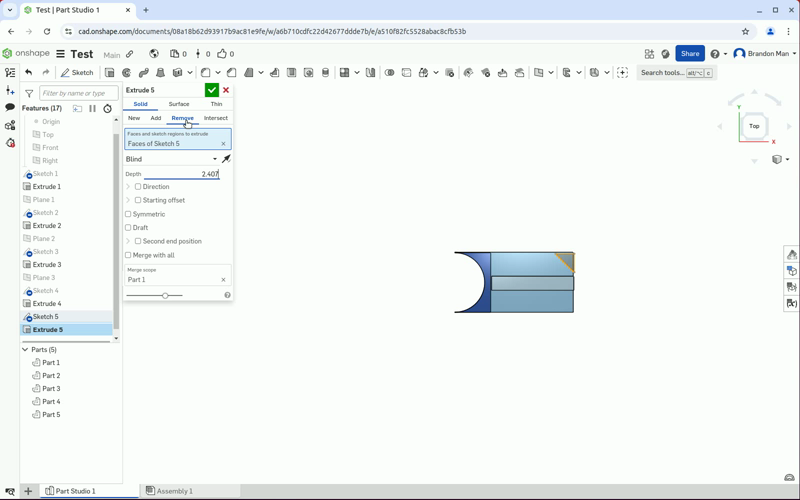
key(tab, 6)
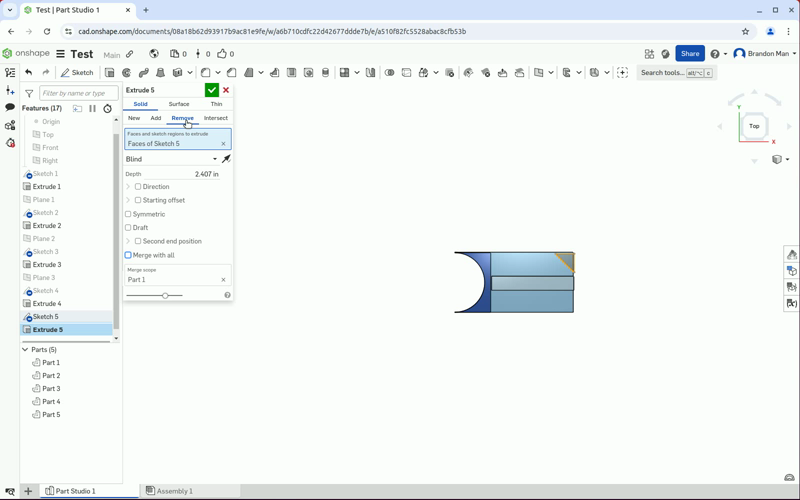
key(space)
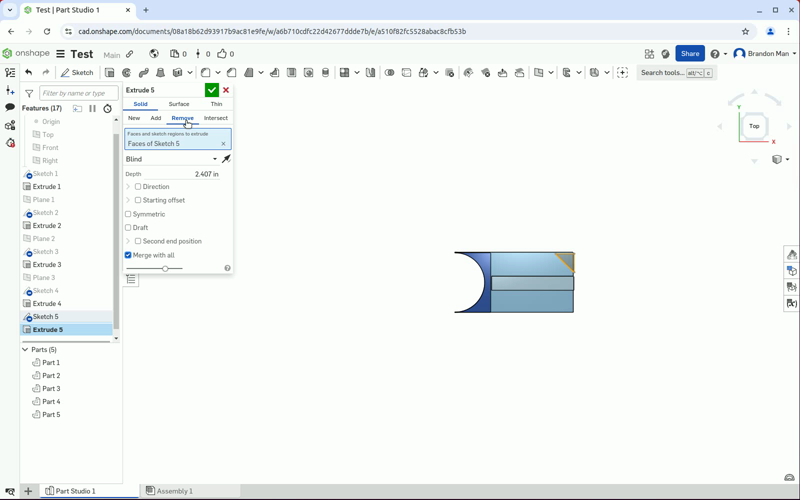
key(enter)
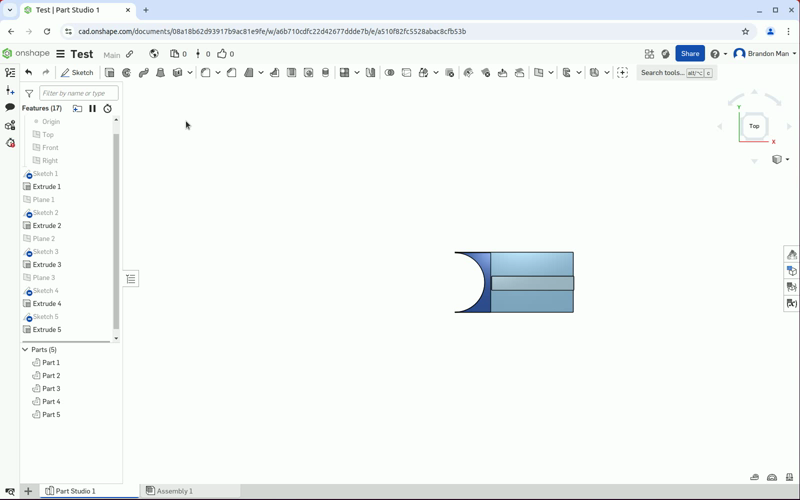
key(shift+h)
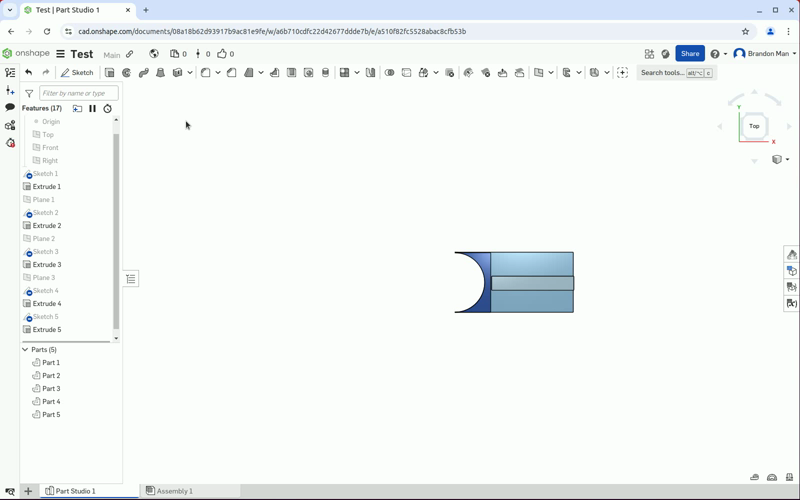
key(shift+h)
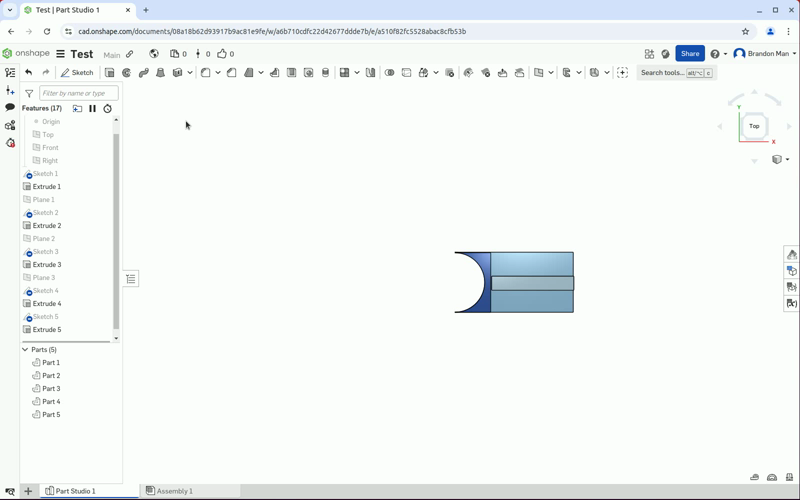
mouse_move(69, 176)
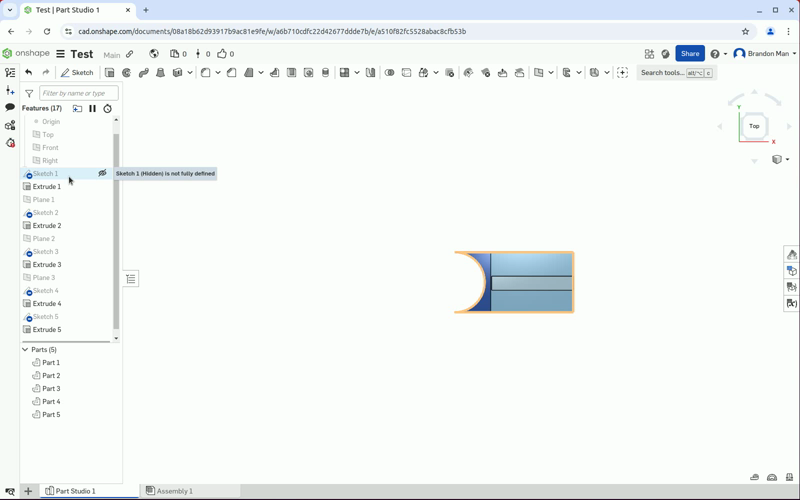
click(69, 176)
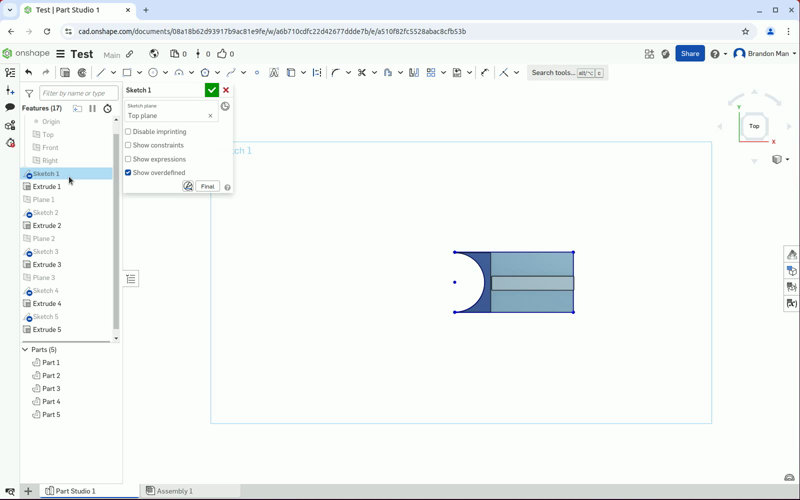
mouse_move(229, 92)
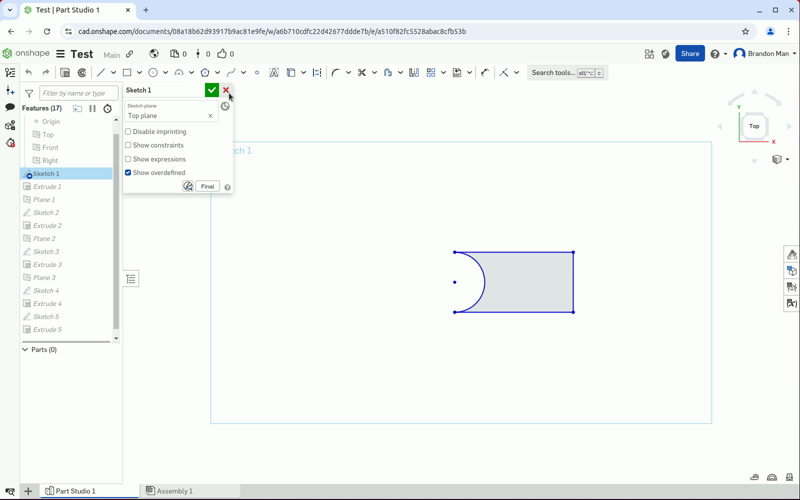
click(229, 92)
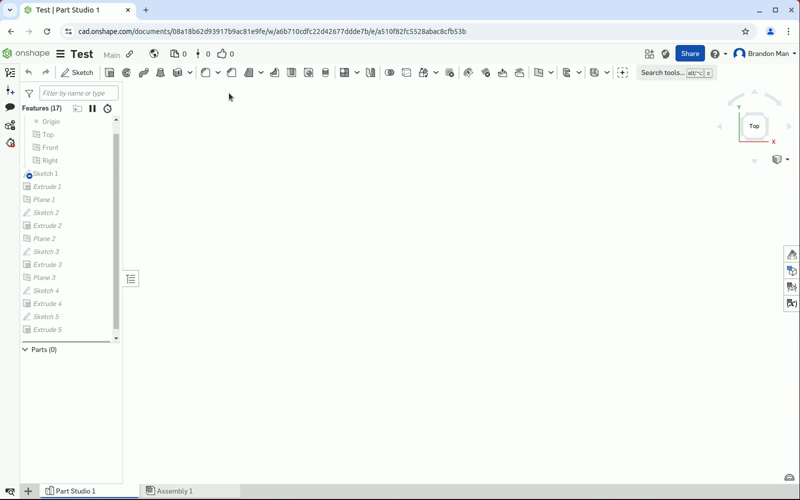
key(shift+s)
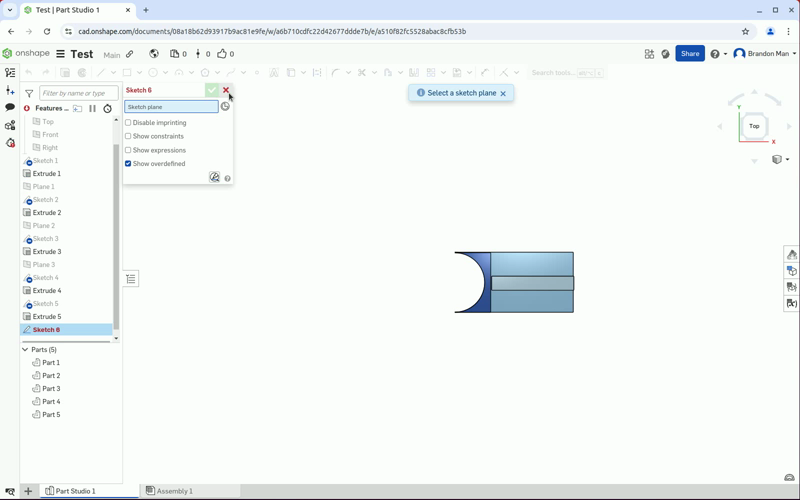
mouse_move(69, 189)
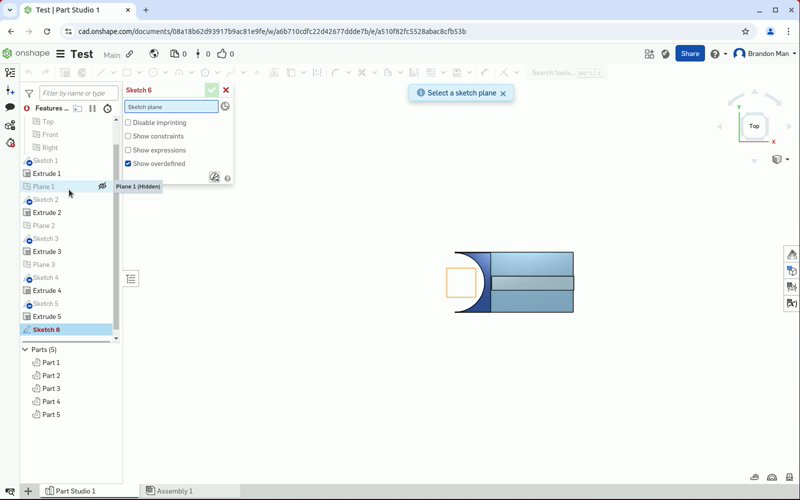
click(69, 189)
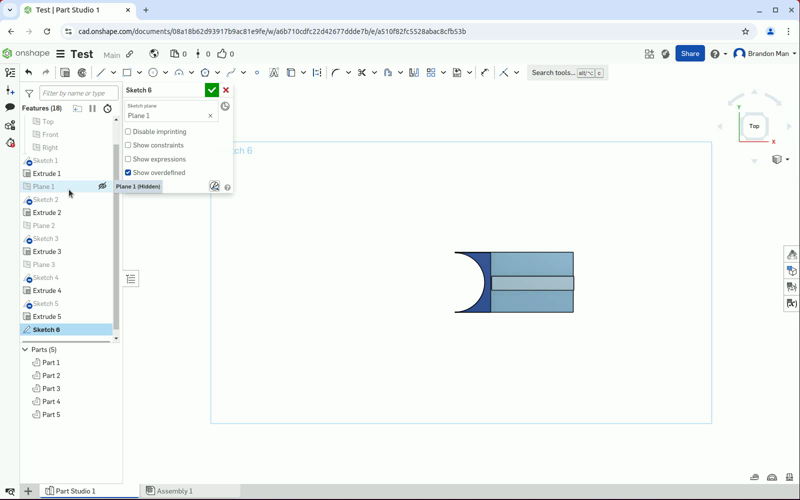
mouse_move(73, 352)
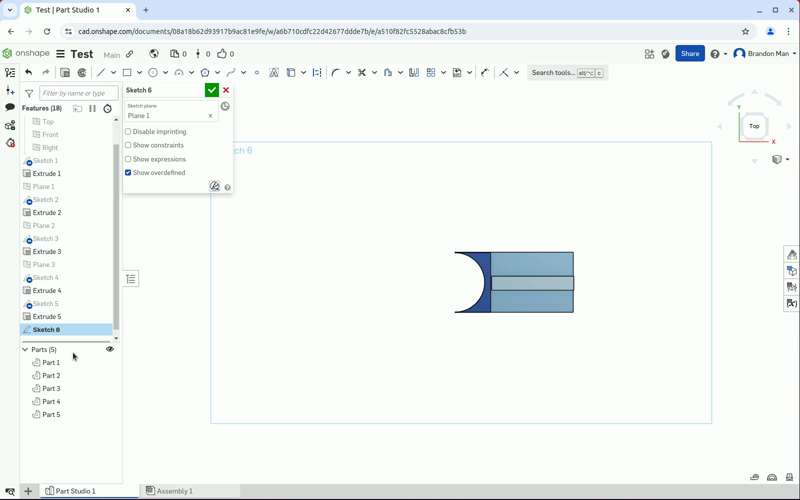
key(y)
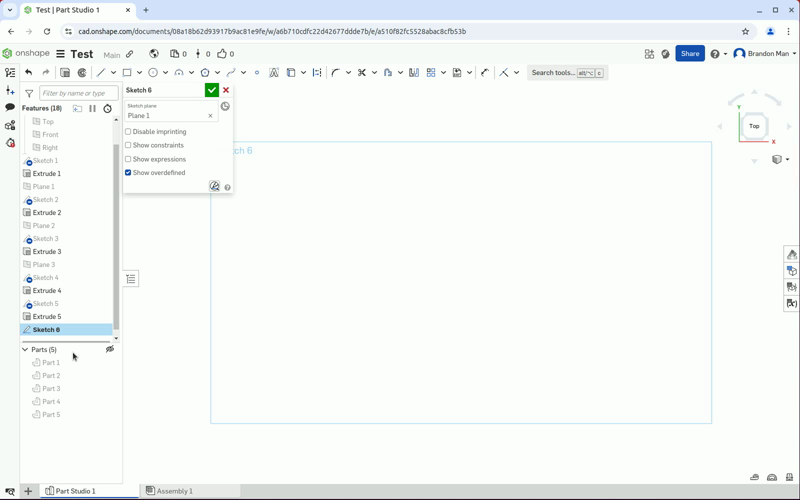
key(l)
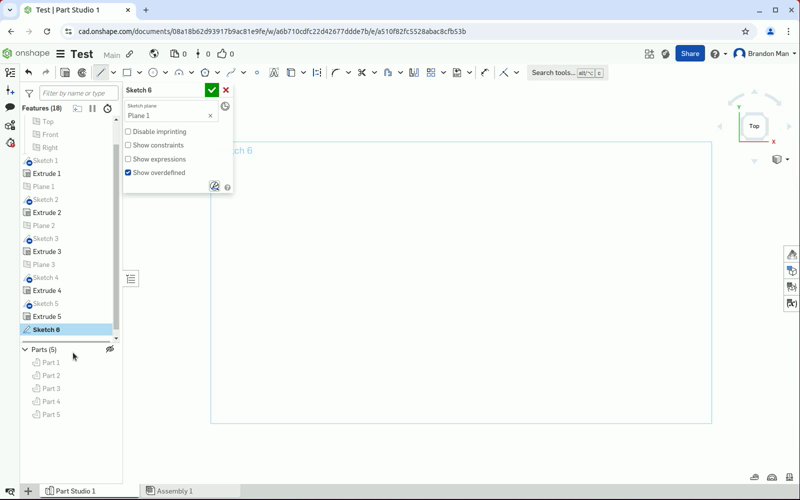
key_down(shift)
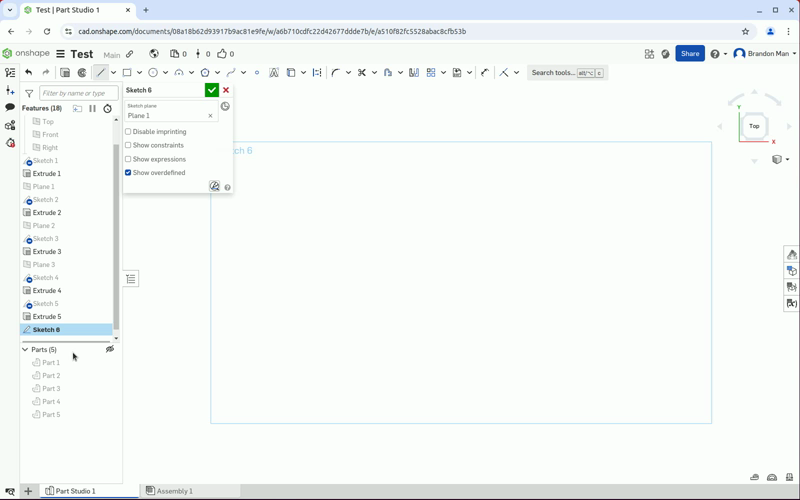
mouse_move(555, 312)
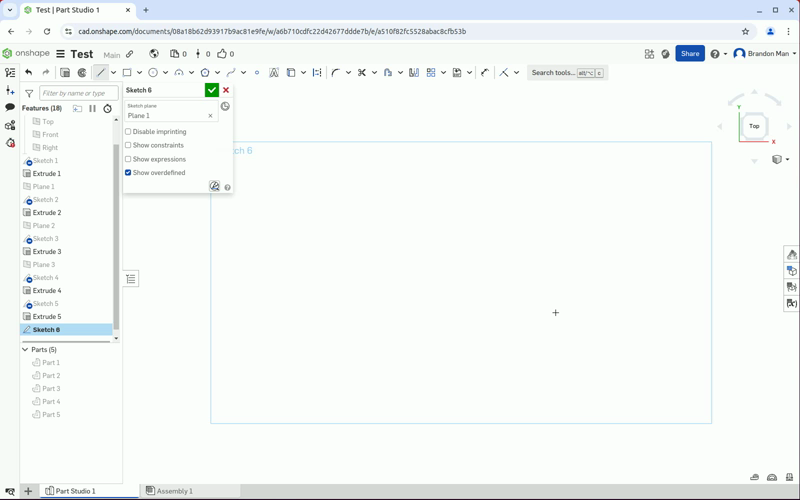
click(555, 312)
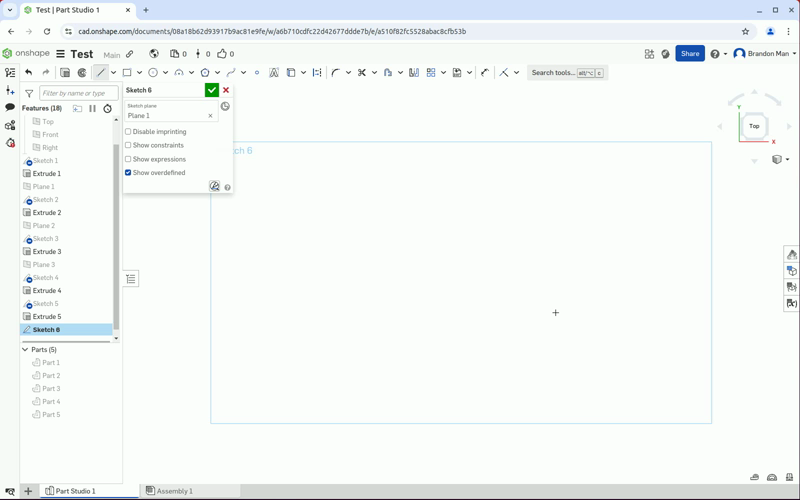
key_up(shift)
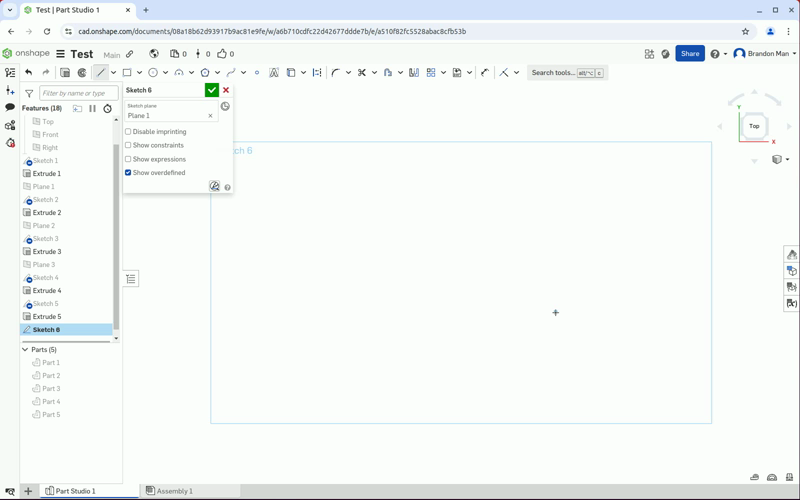
key_down(shift)
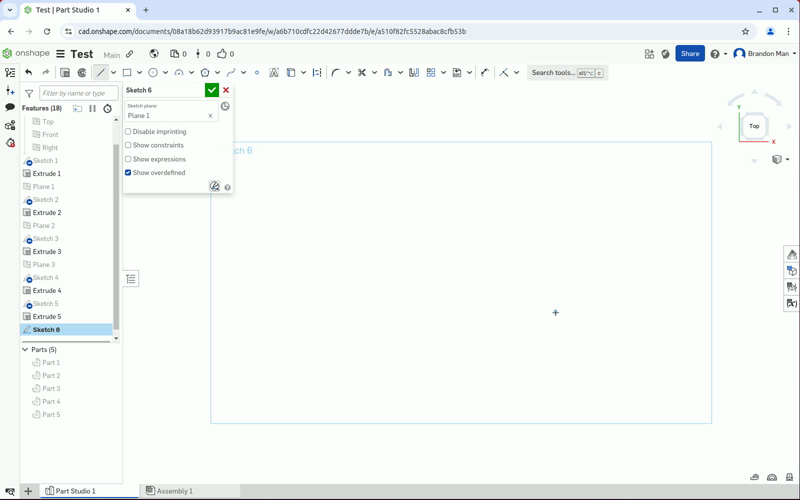
mouse_move(585, 312)
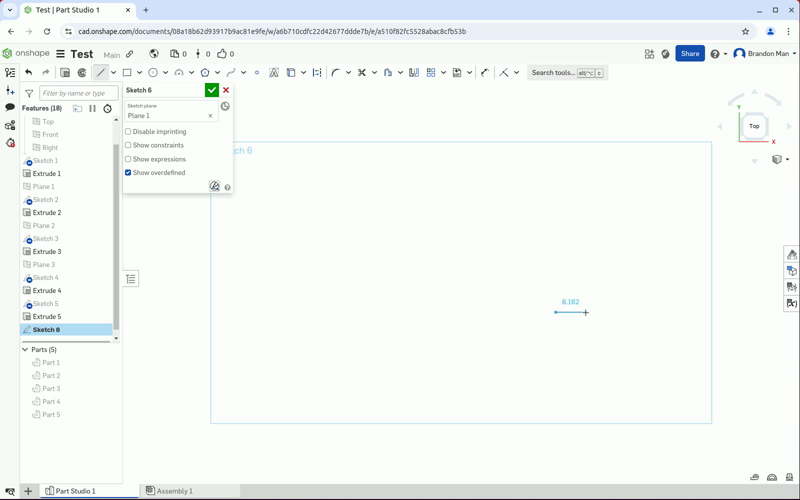
mouse_move(574, 312)
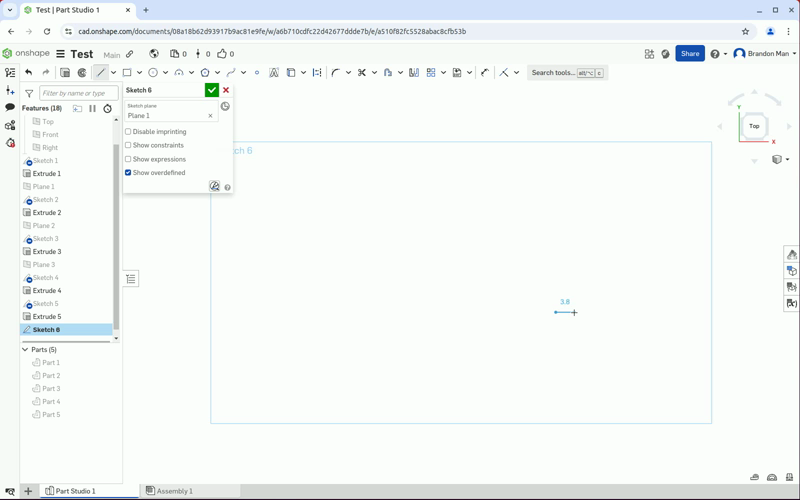
click(574, 312)
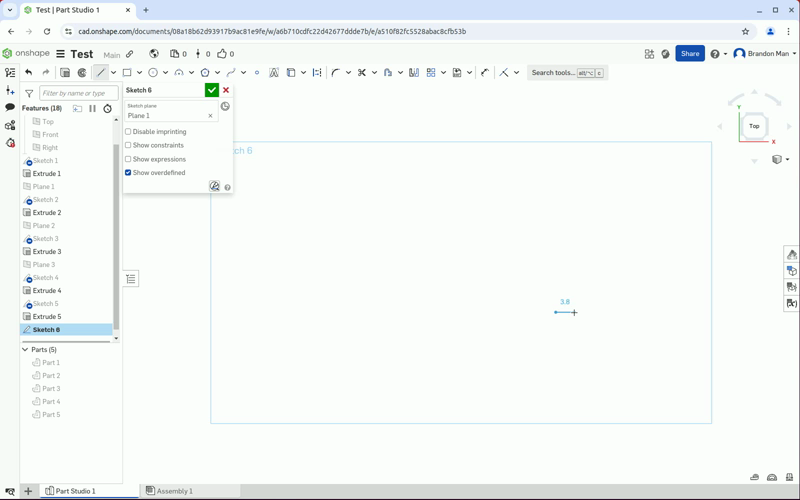
key_up(shift)
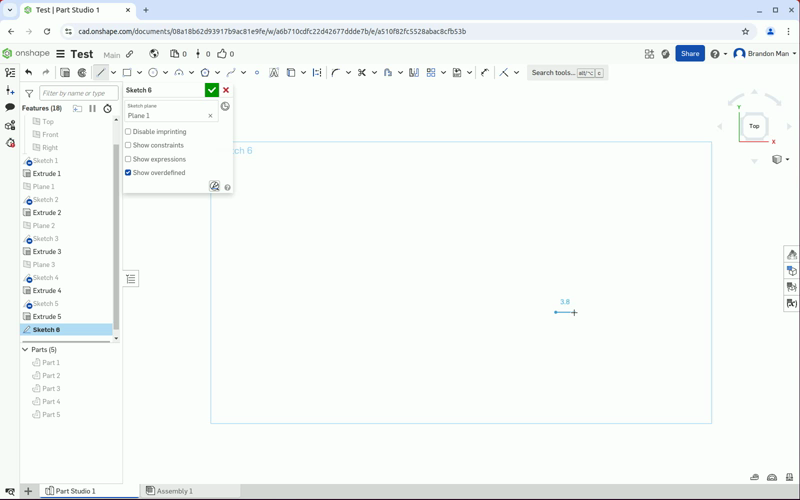
key_down(shift)
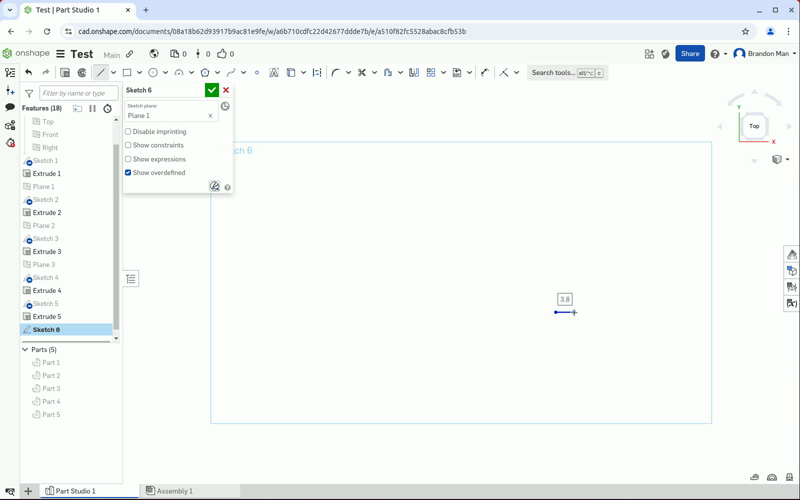
mouse_move(589, 312)
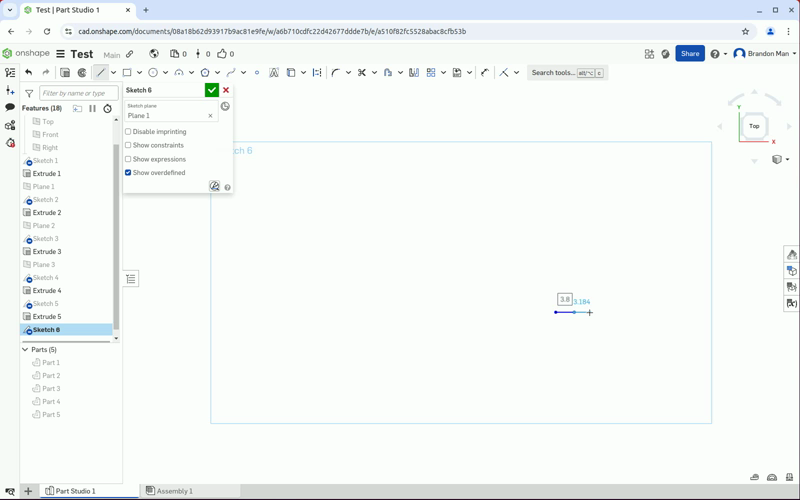
mouse_move(574, 293)
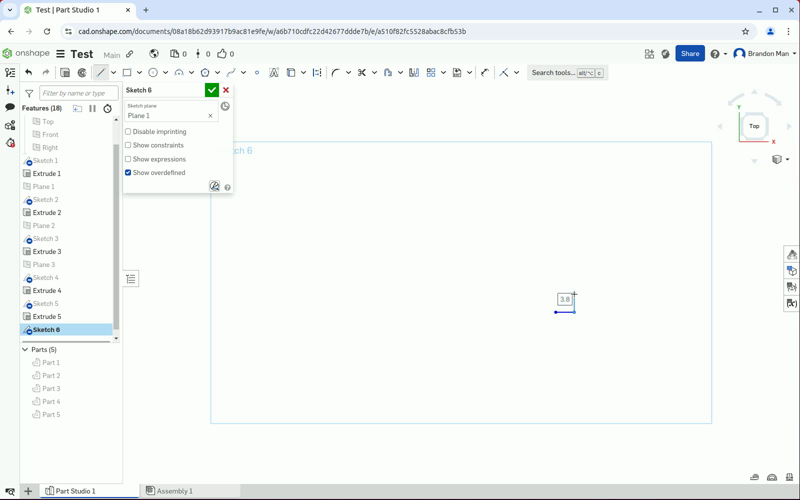
click(574, 293)
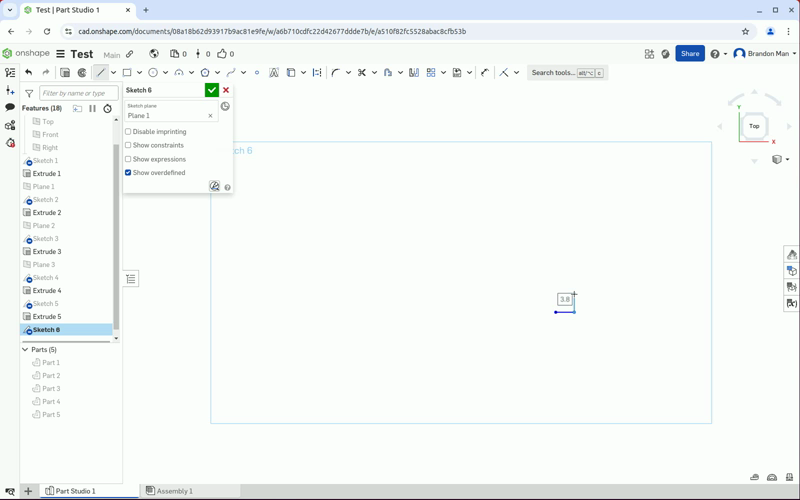
key_up(shift)
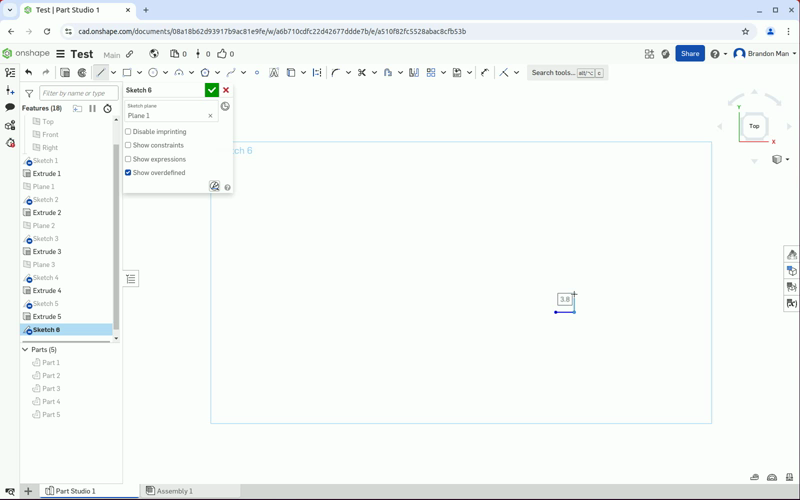
mouse_move(589, 293)
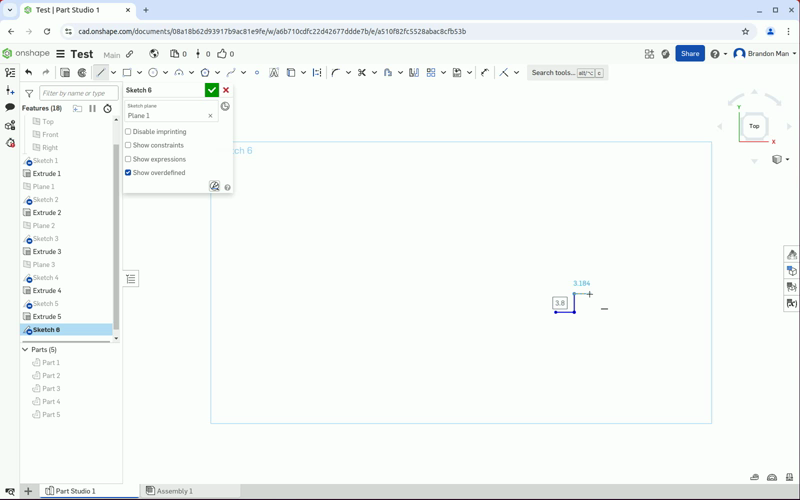
key_down(shift)
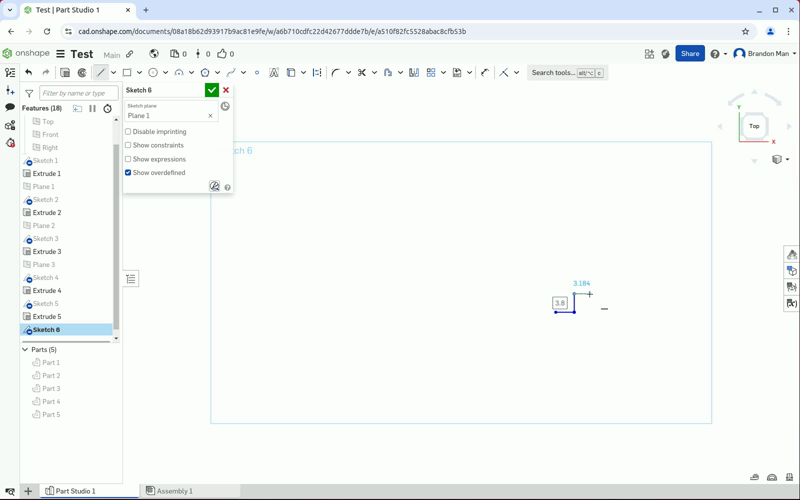
mouse_move(555, 312)
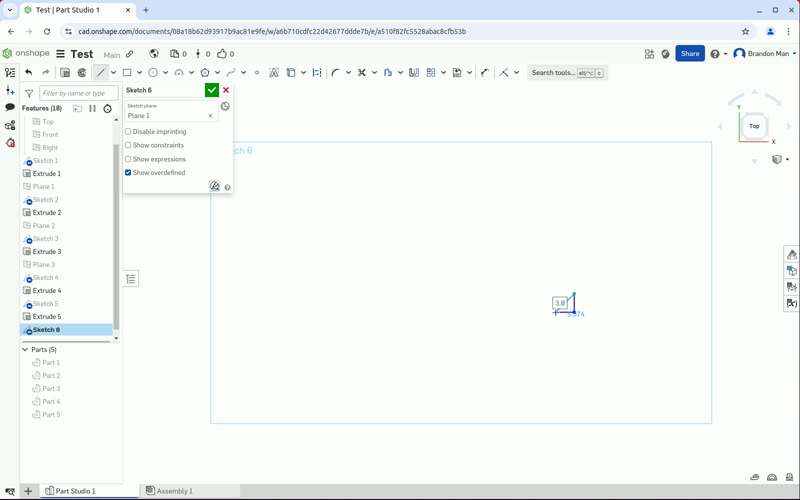
key_up(shift)
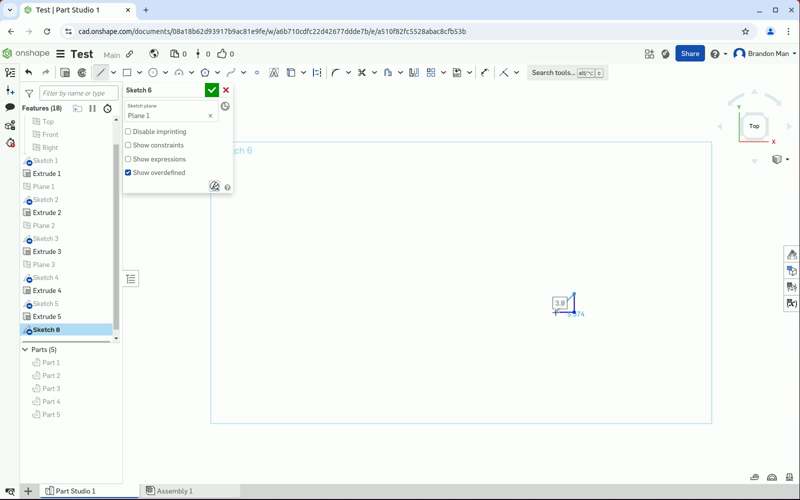
click(555, 312)
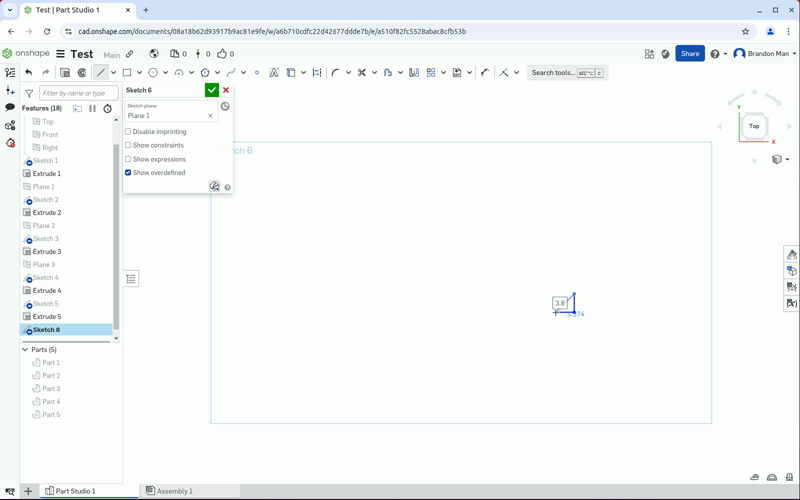
key(esc)
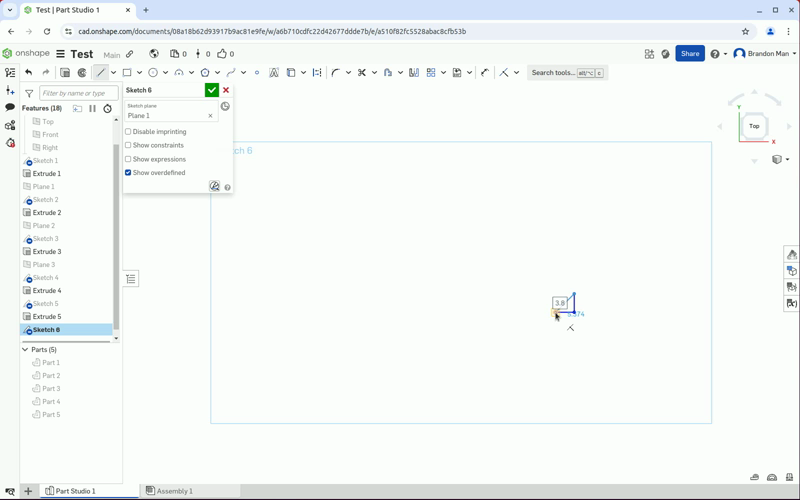
mouse_move(570, 305)
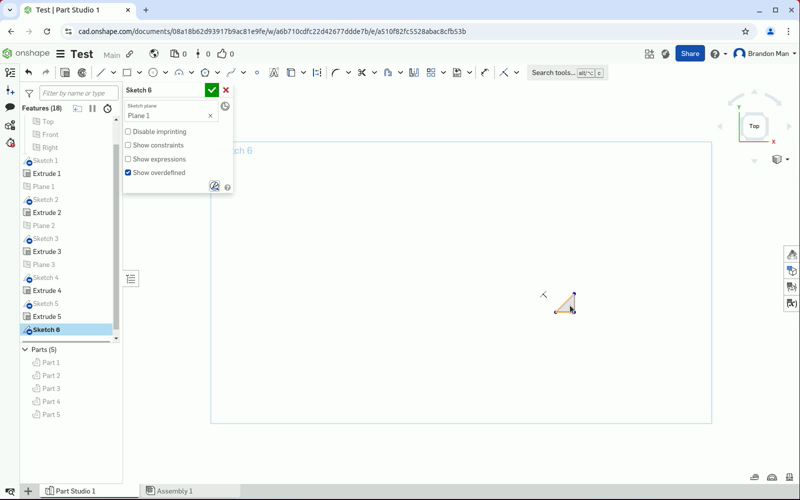
scroll(6)
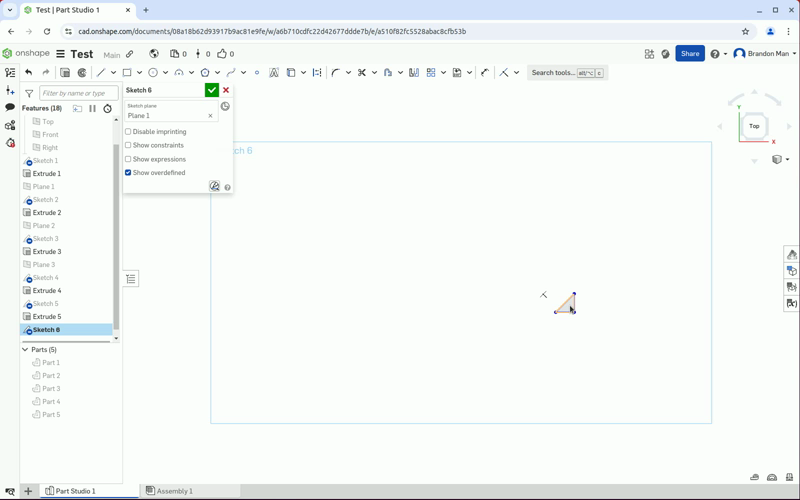
scroll(6)
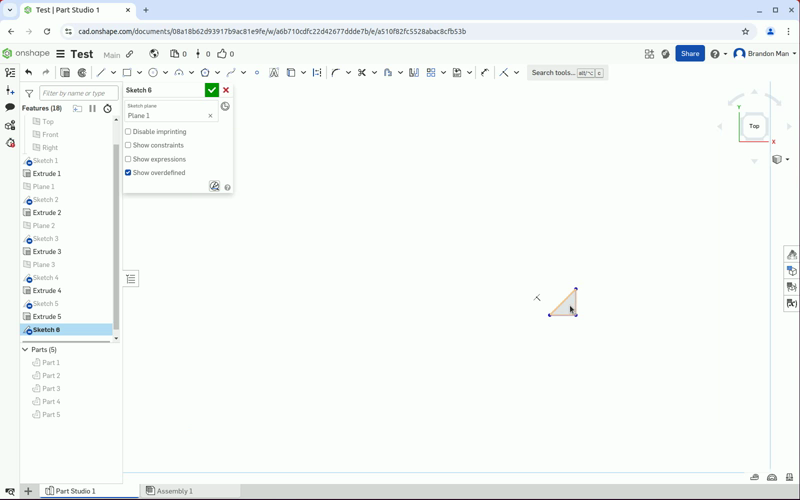
scroll(6)
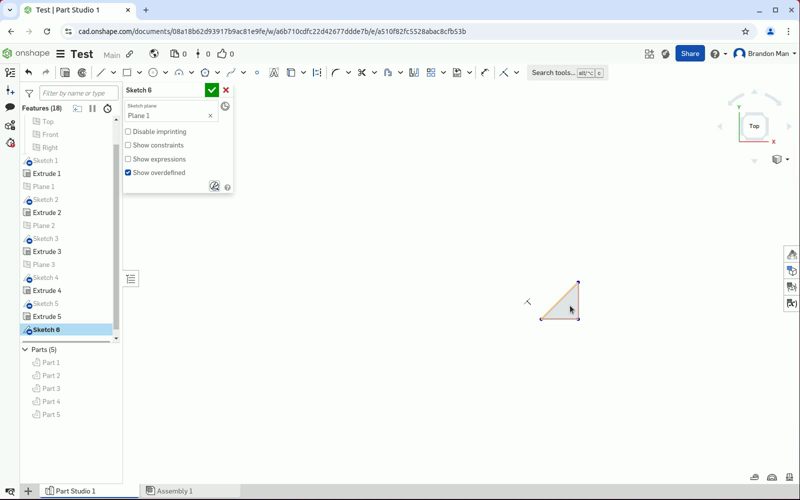
scroll(6)
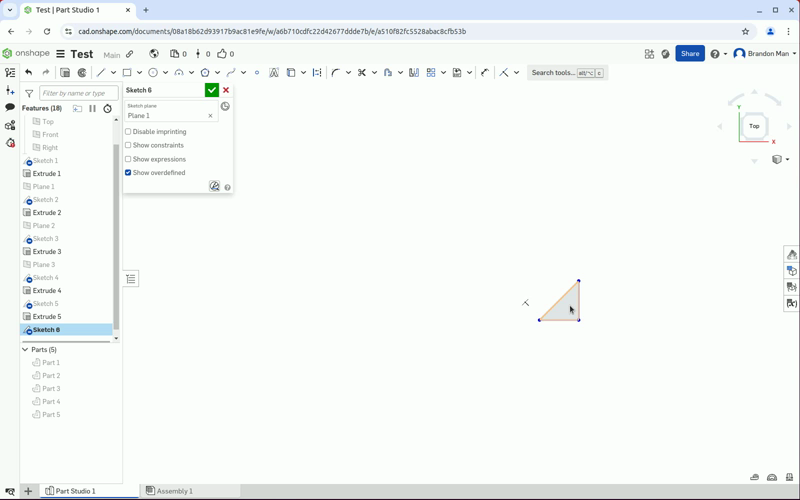
scroll(6)
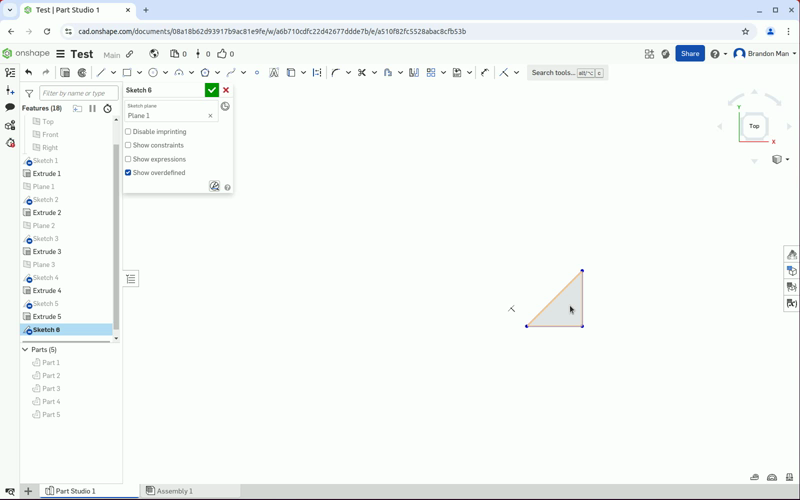
scroll(6)
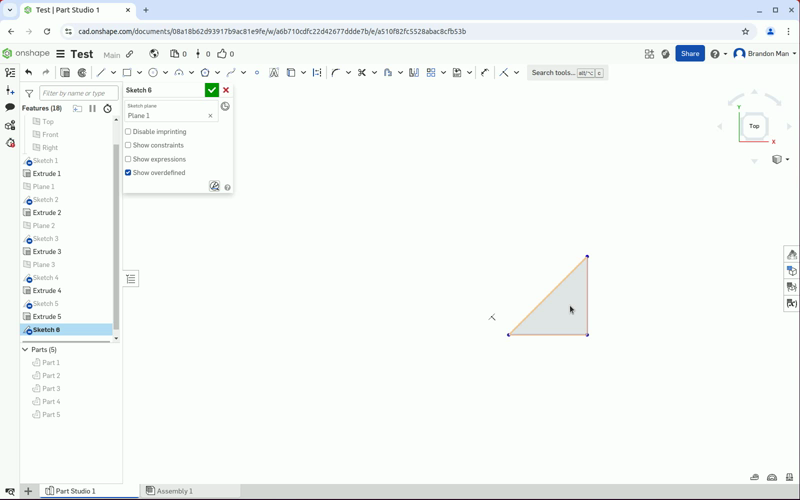
scroll(6)
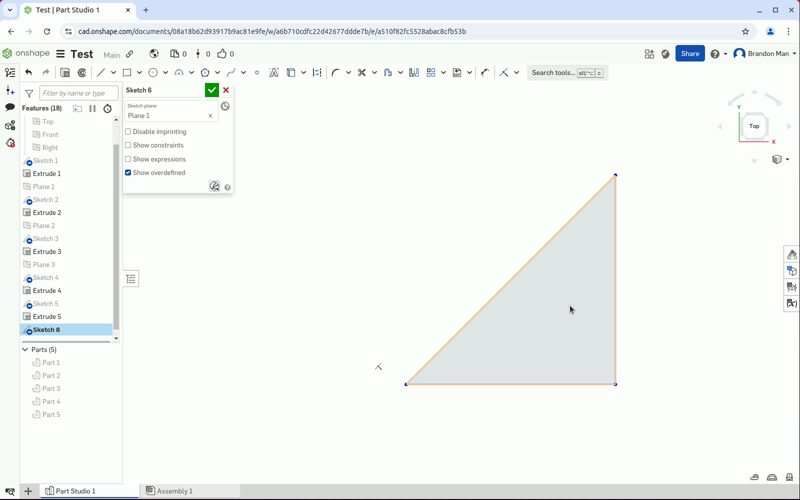
click(570, 305)
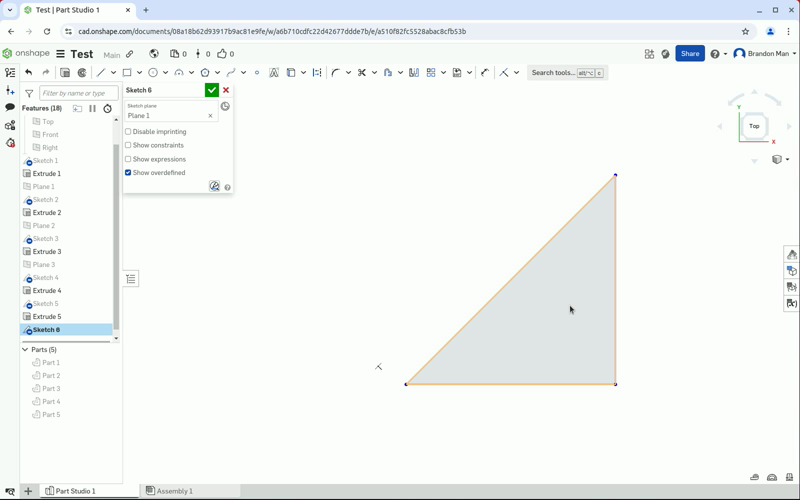
scroll(-6)
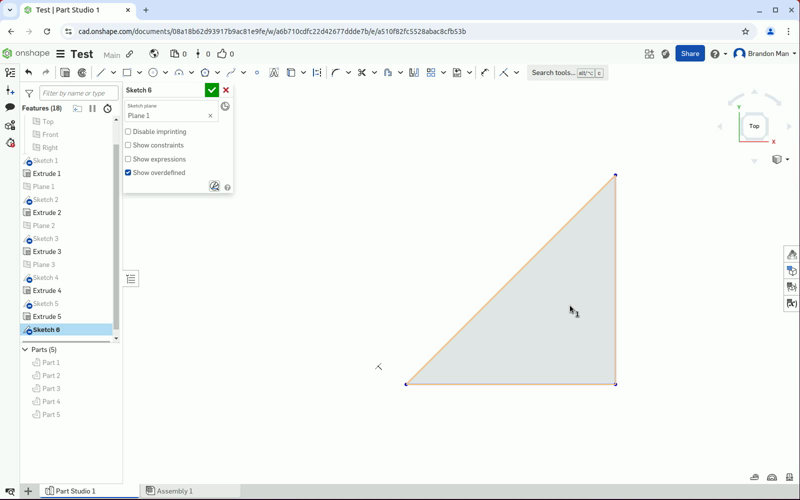
scroll(-6)
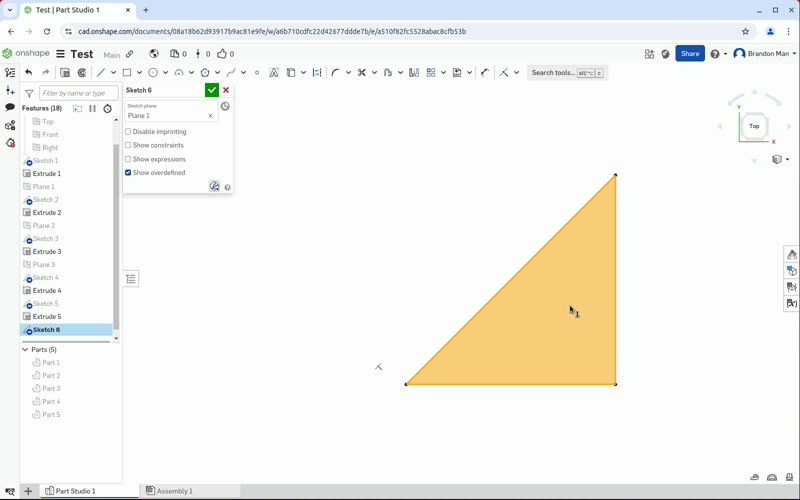
scroll(-6)
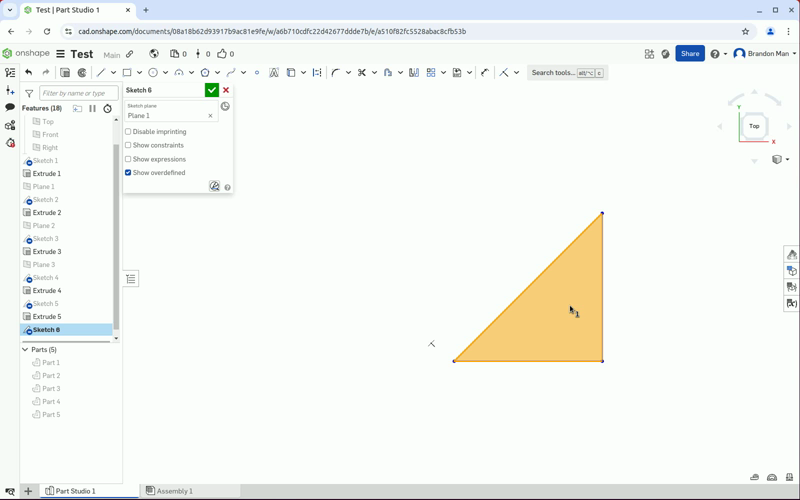
scroll(-6)
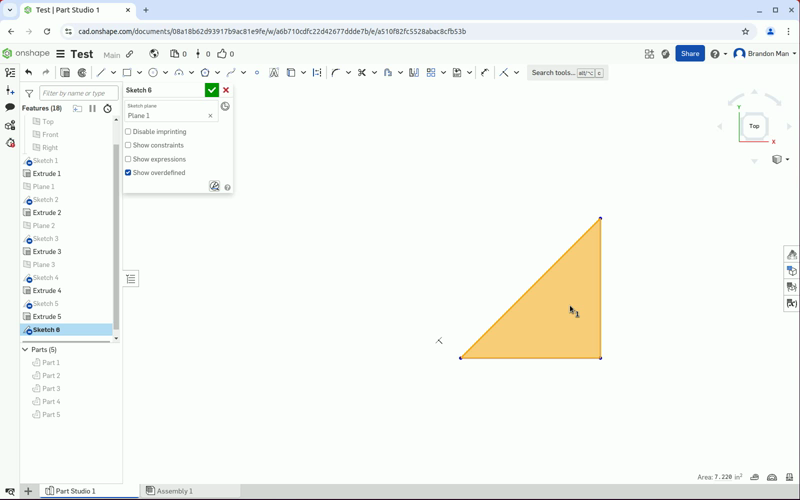
scroll(-6)
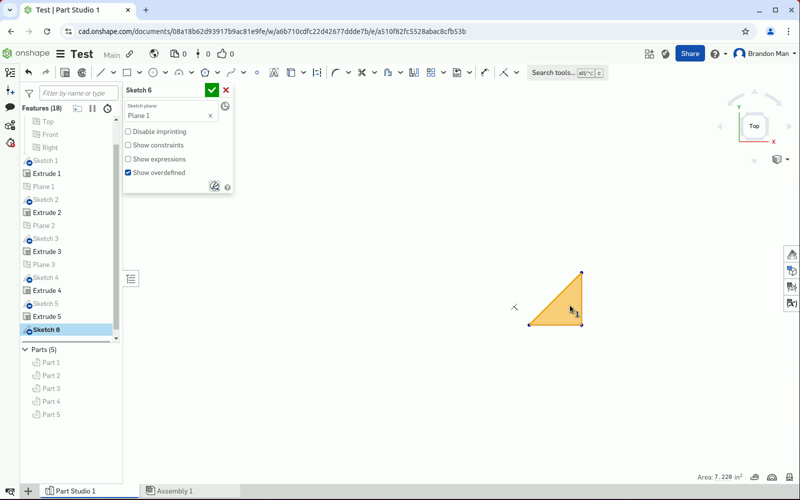
scroll(-6)
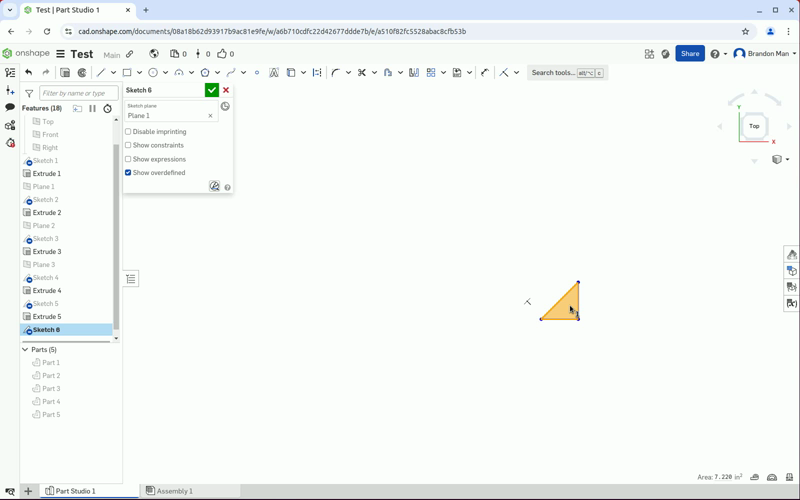
scroll(-6)
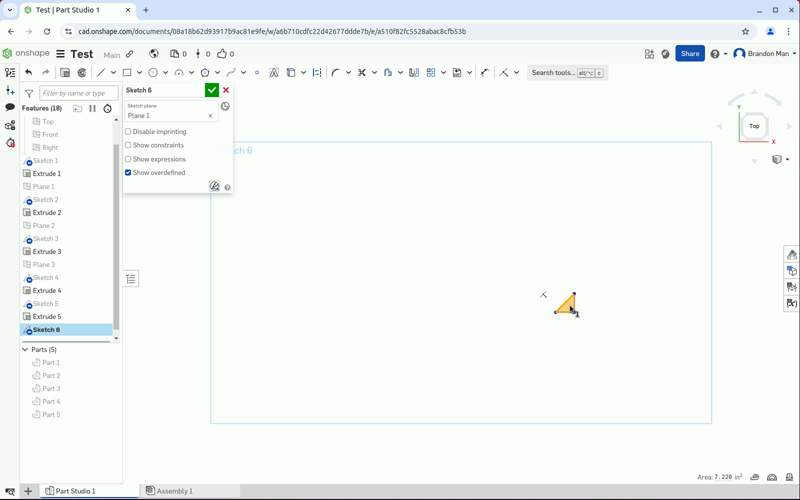
mouse_move(73, 352)
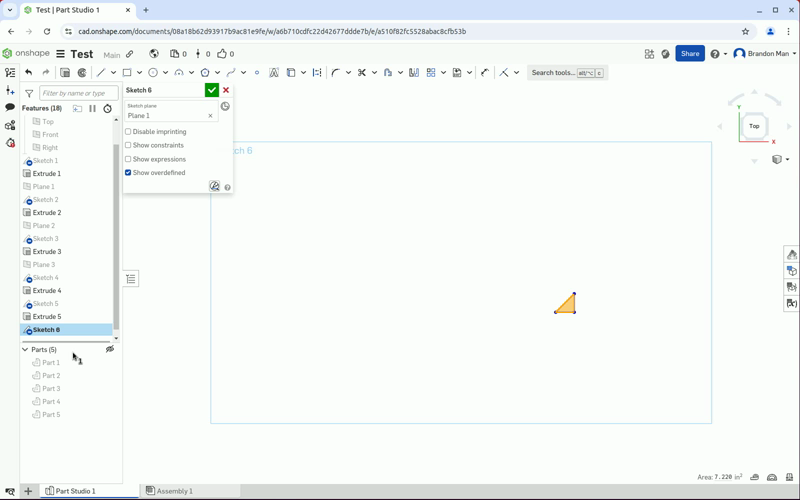
key(shift+y)
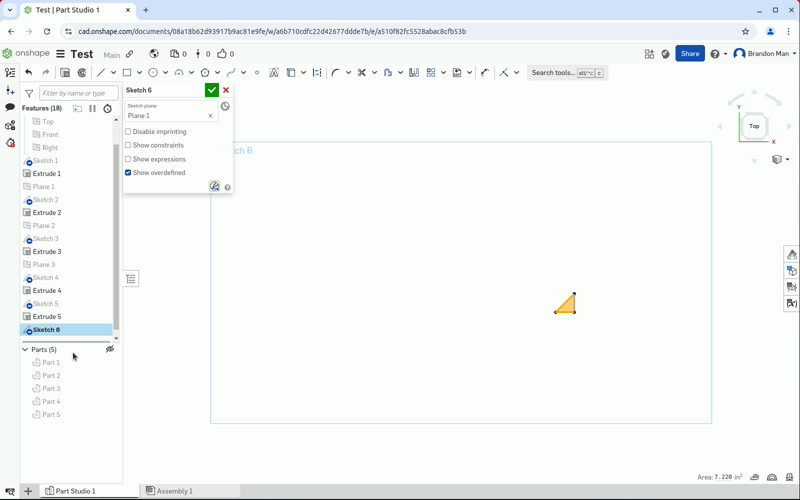
key(shift+e)
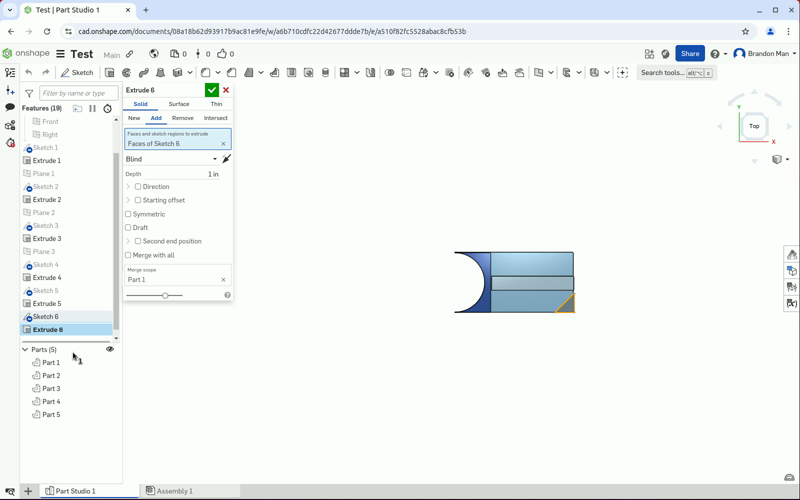
mouse_move(143, 106)
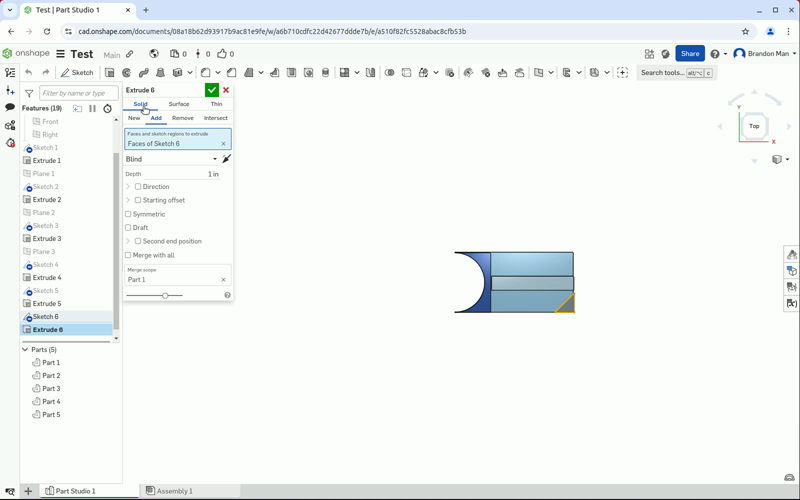
click(143, 106)
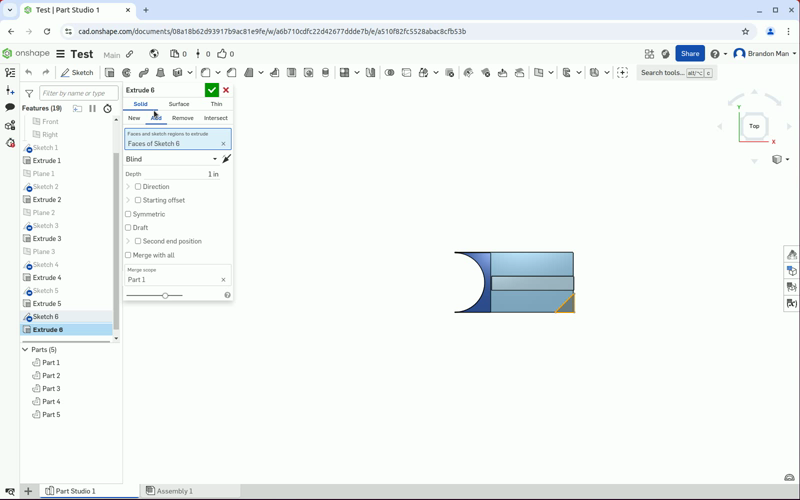
mouse_move(186, 120)
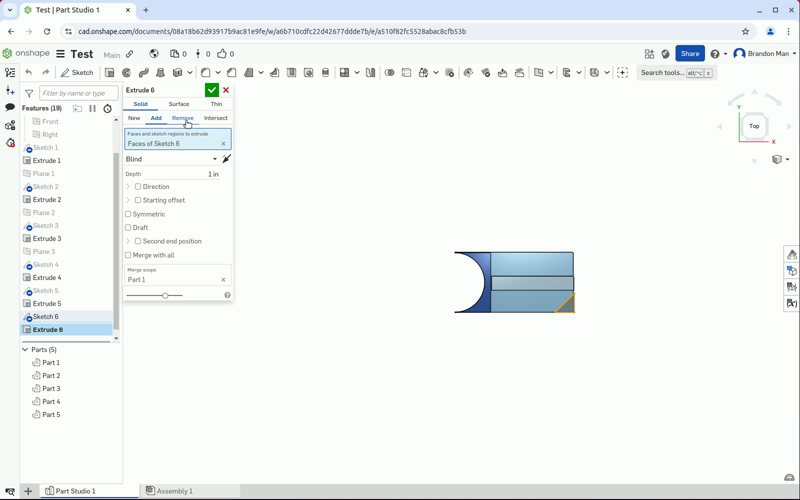
click(186, 120)
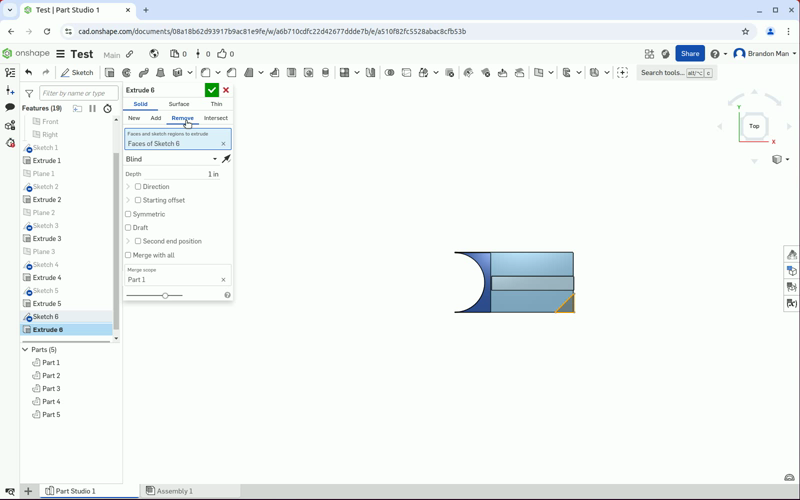
key(tab, 4)
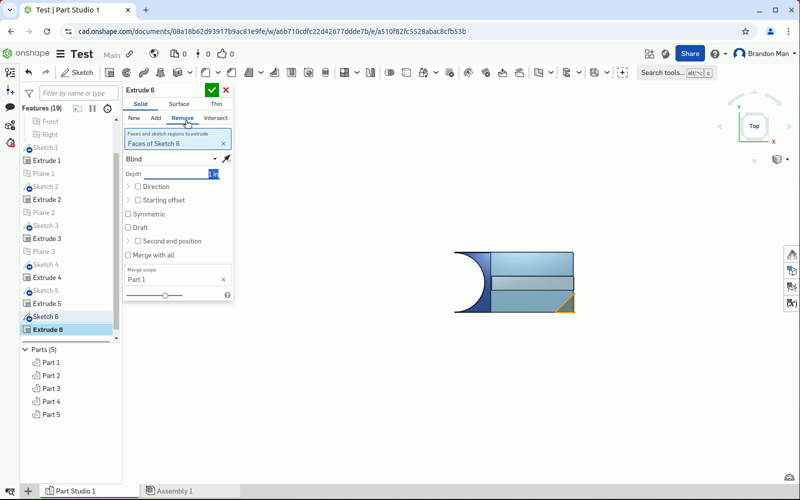
text(2.407)
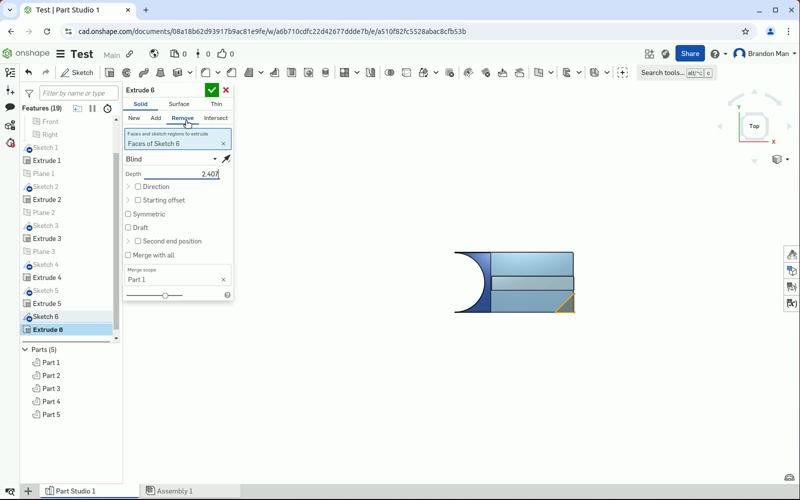
key(tab, 6)
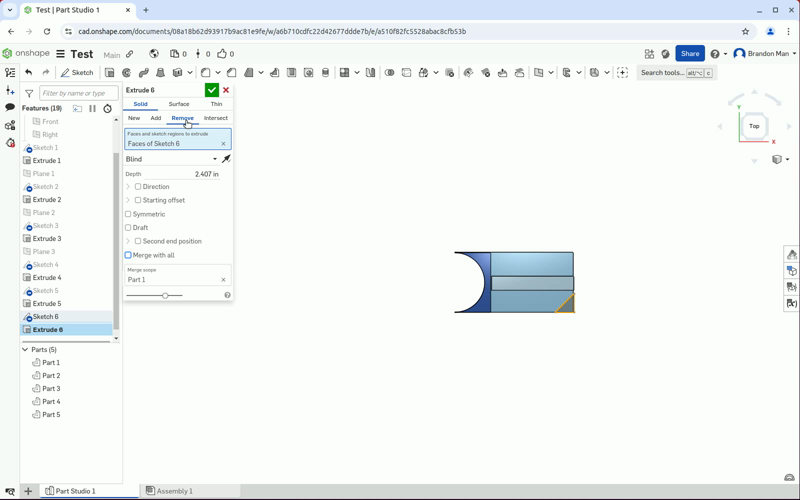
key(space)
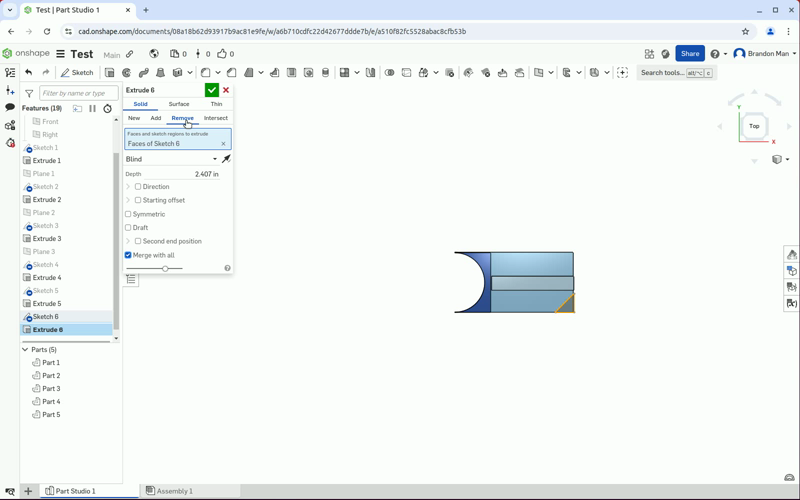
key(enter)
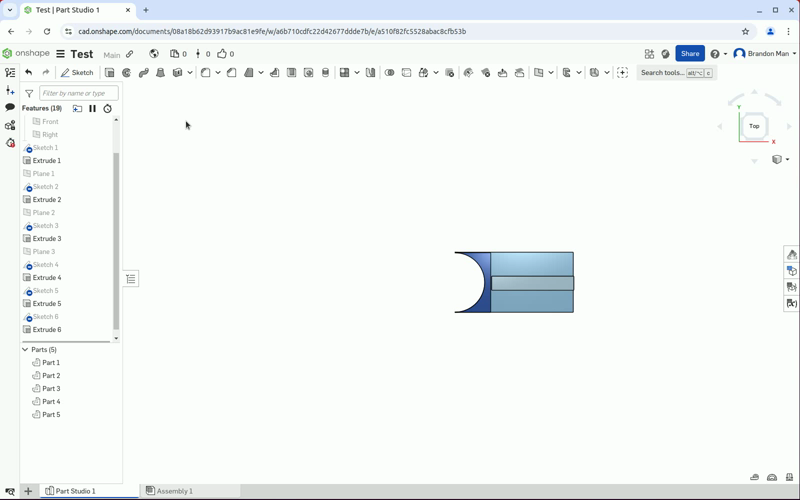
key(shift+h)
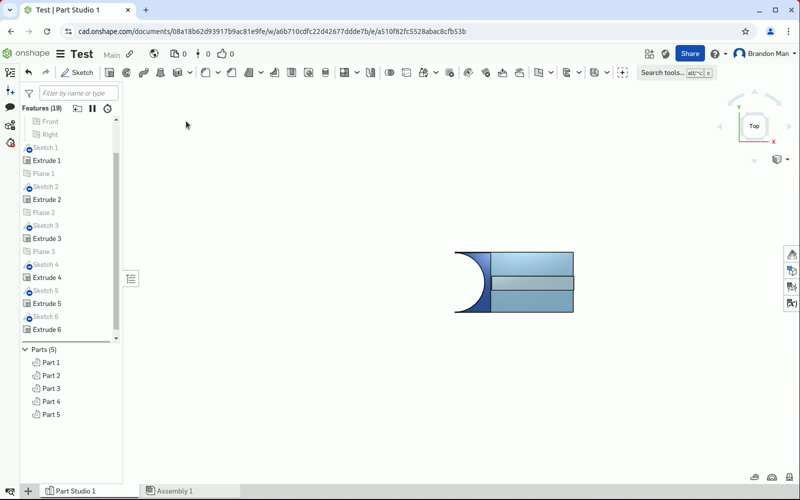
key(shift+h)
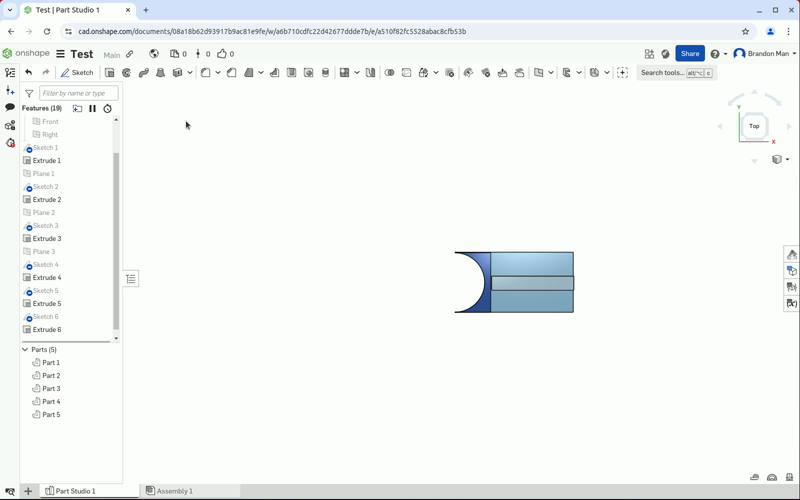
mouse_move(69, 150)
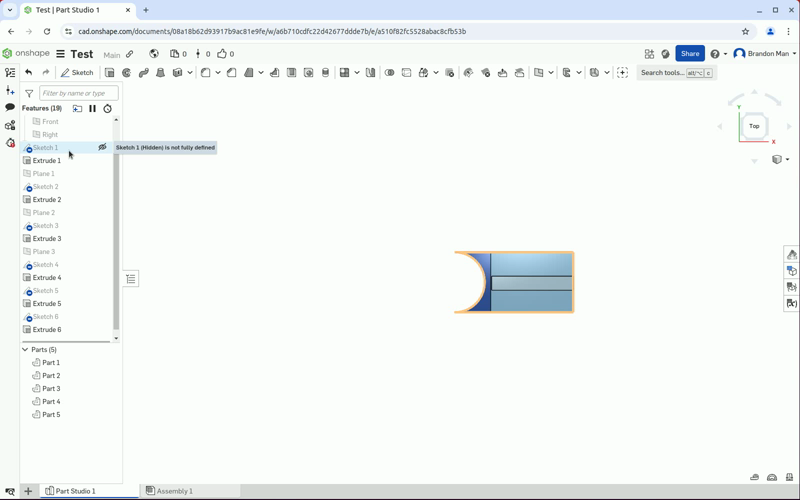
click(69, 150)
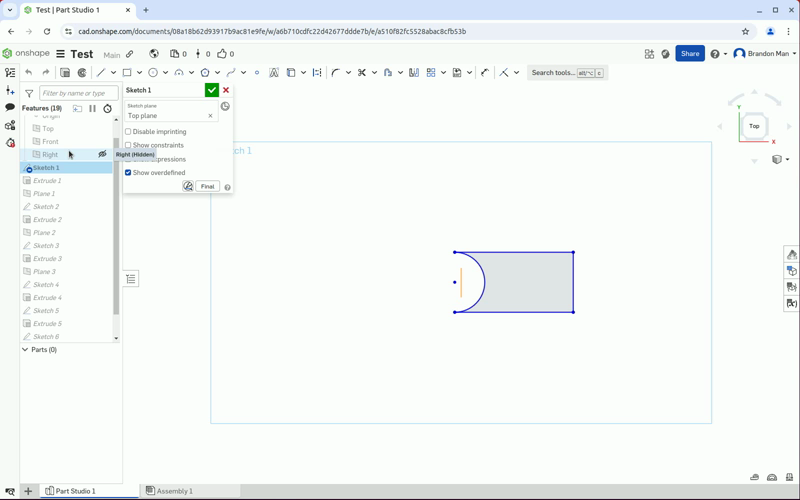
mouse_move(229, 92)
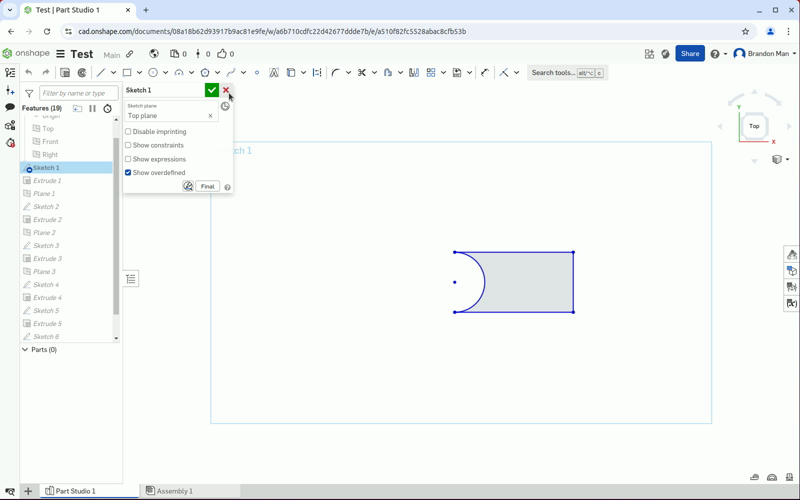
click(229, 92)
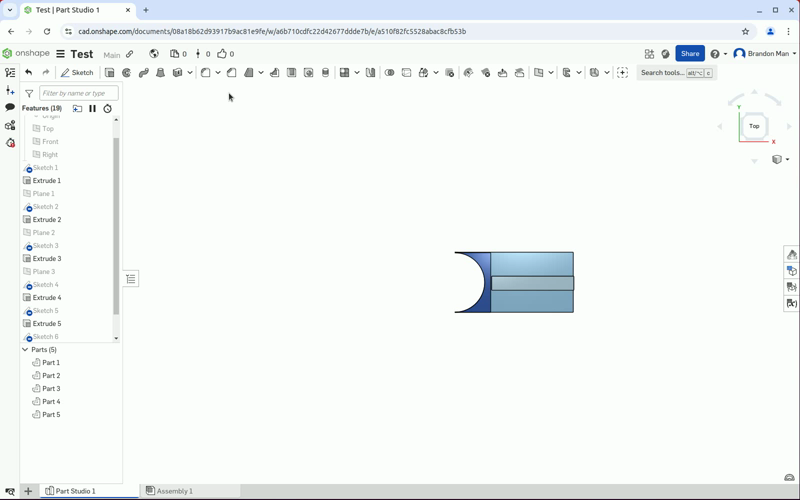
mouse_move(541, 75)
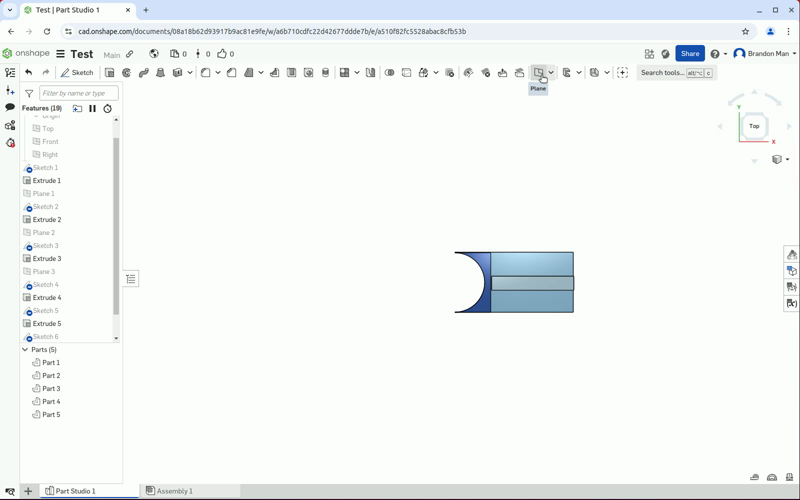
click(541, 75)
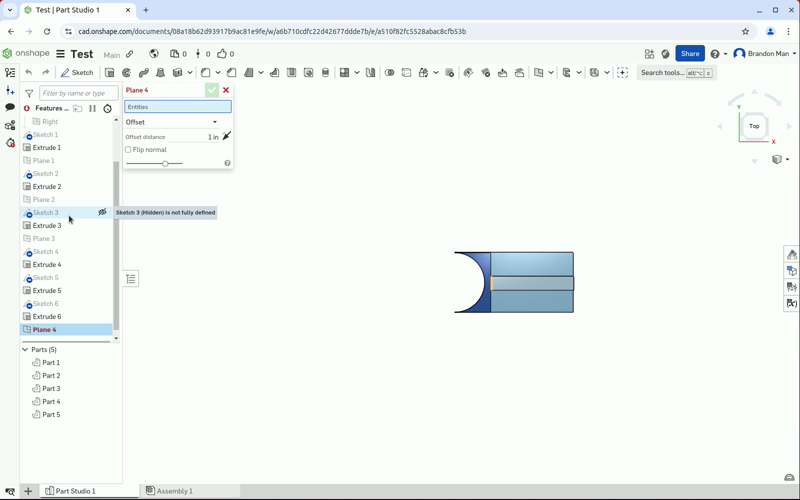
scroll(3)
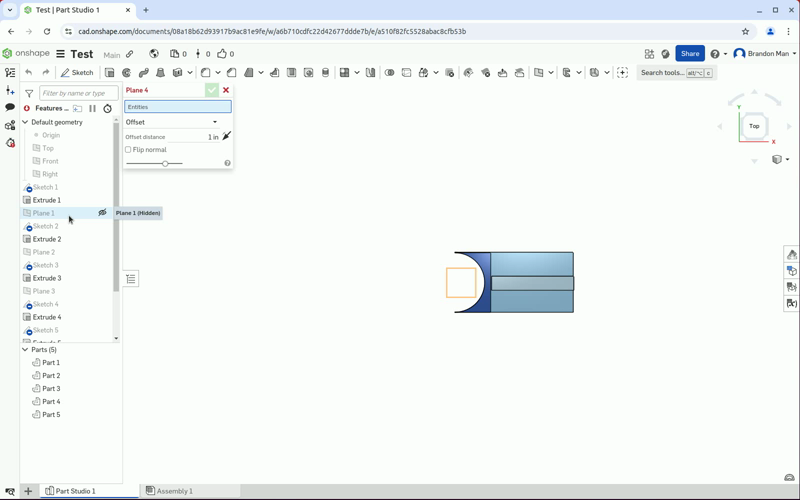
mouse_move(69, 150)
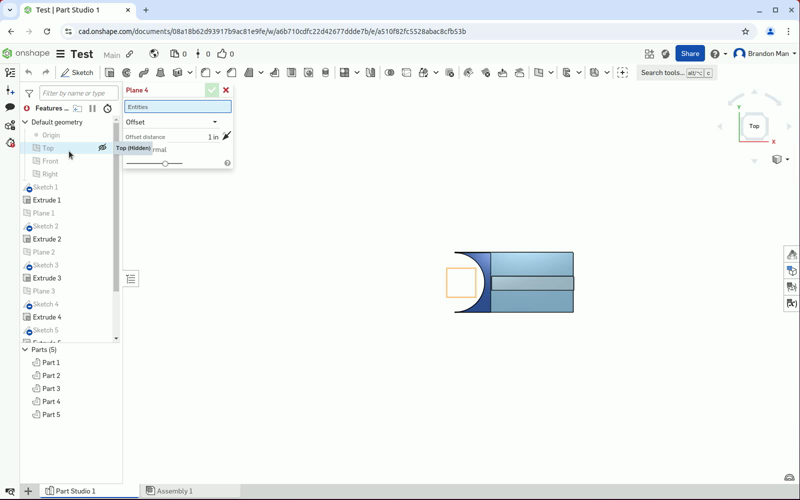
click(69, 150)
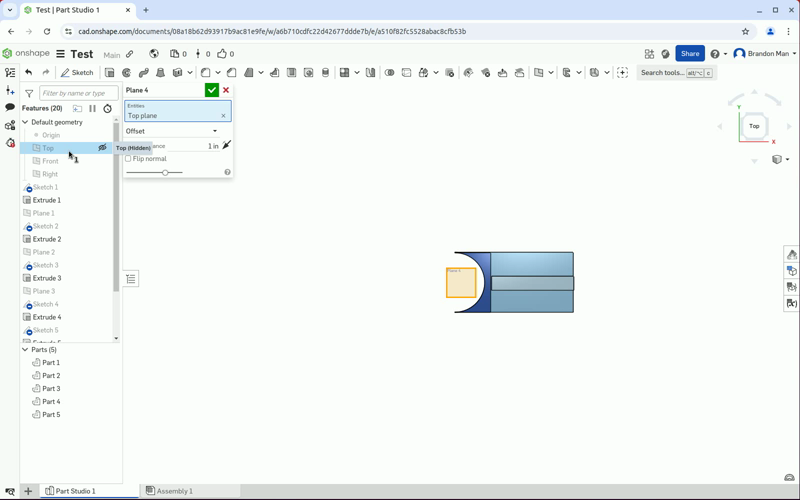
key(tab, 2)
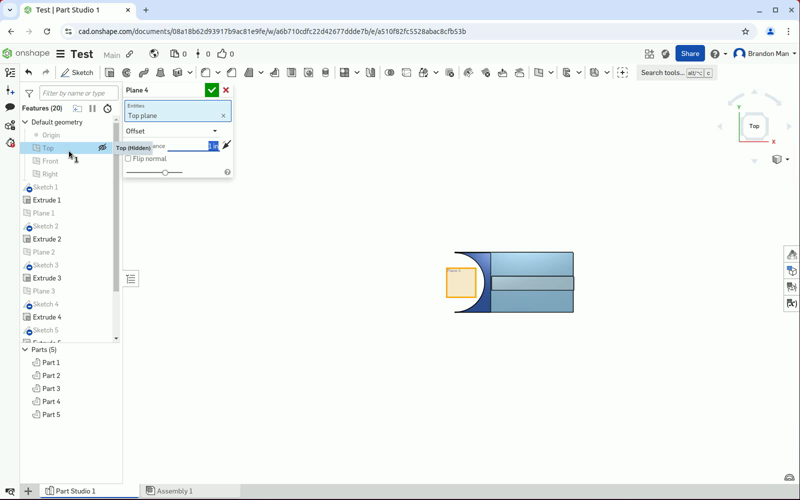
text(12.047)
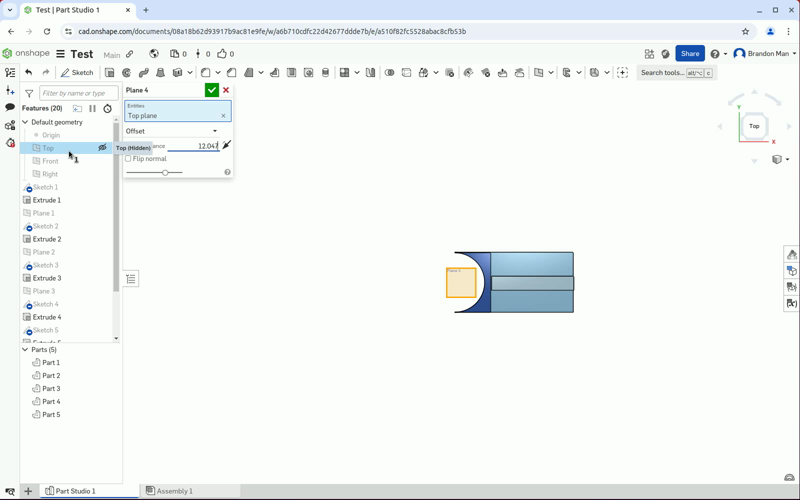
key(enter, 2)
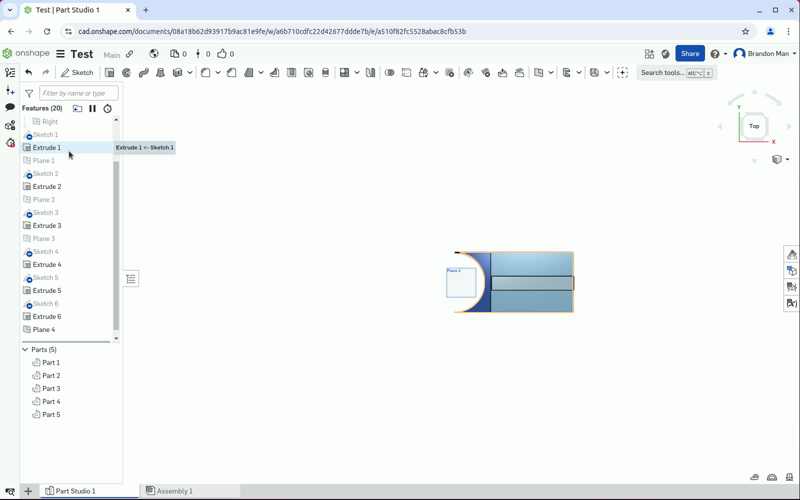
key(shift+s)
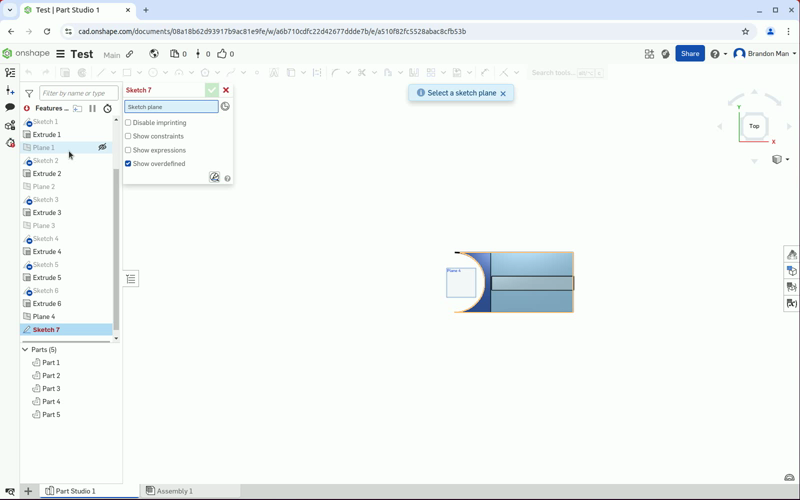
mouse_move(69, 319)
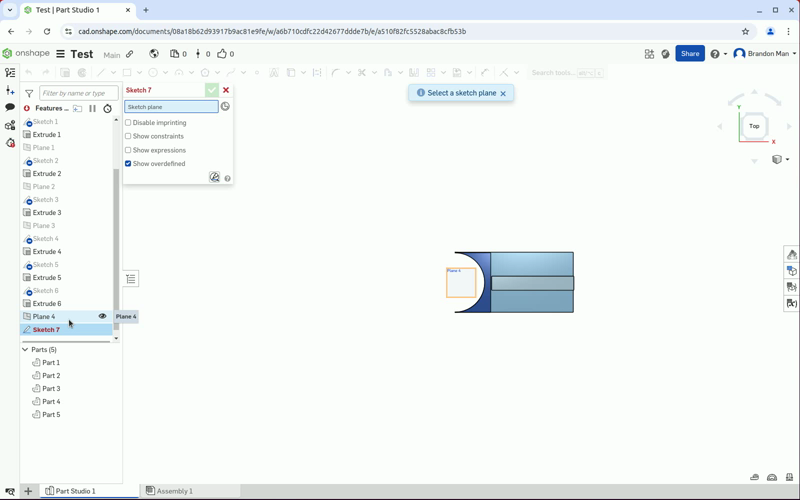
click(69, 319)
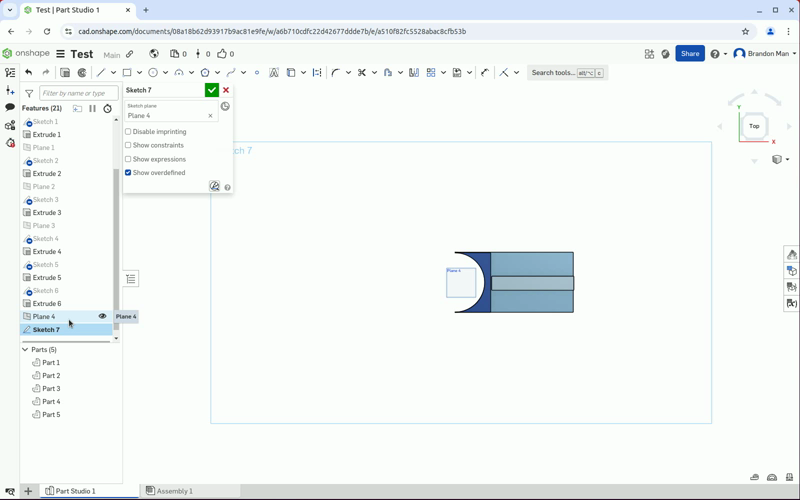
mouse_move(73, 352)
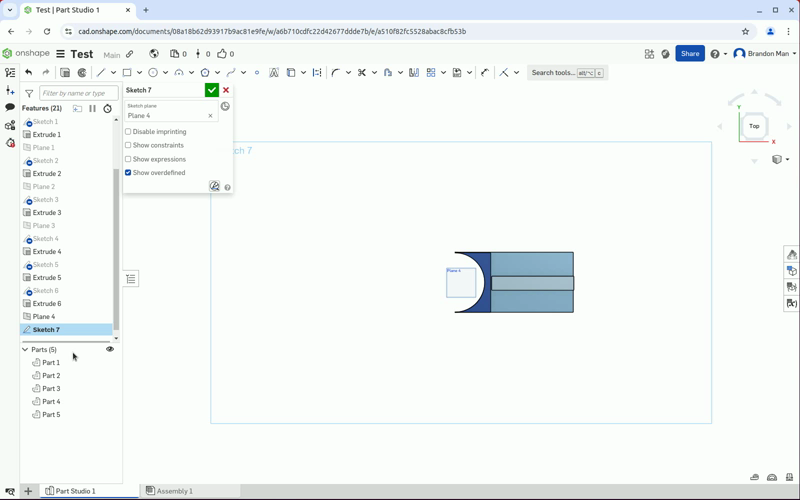
key(y)
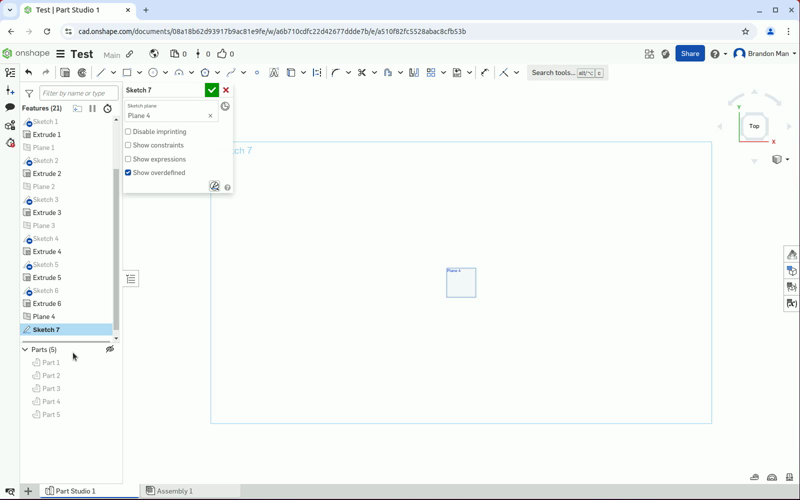
key(c)
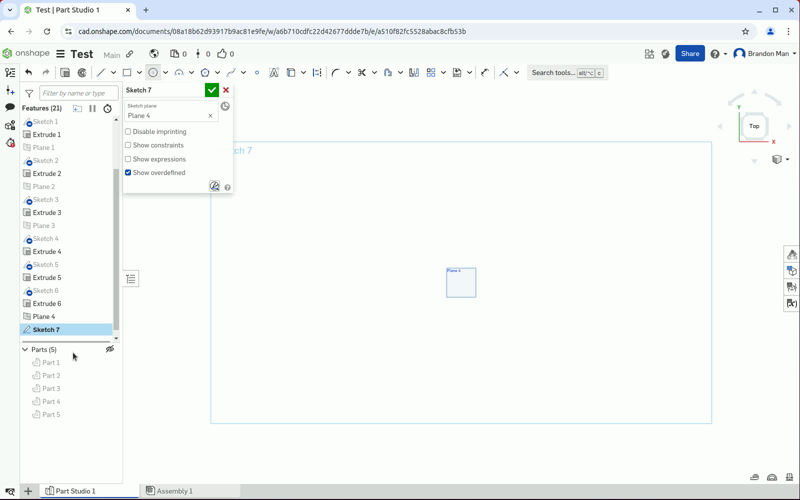
key_down(shift)
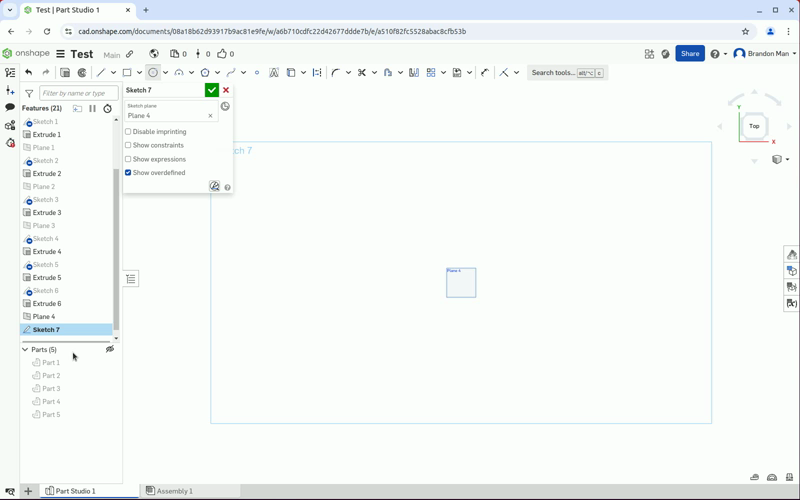
mouse_move(456, 282)
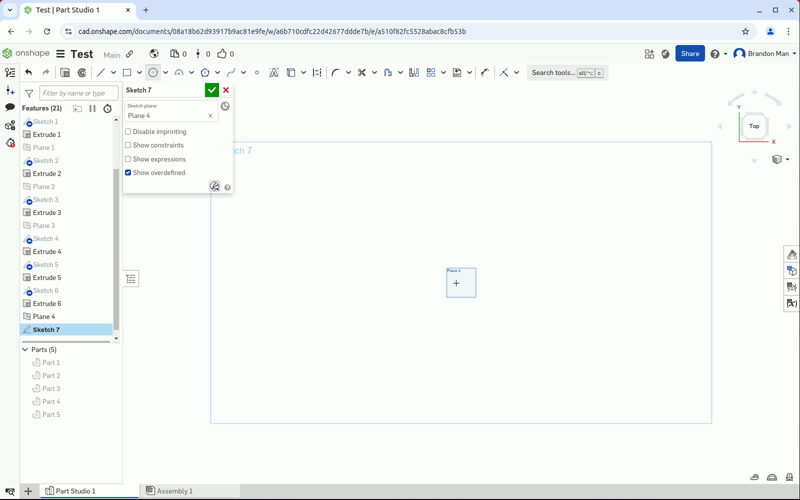
click(456, 282)
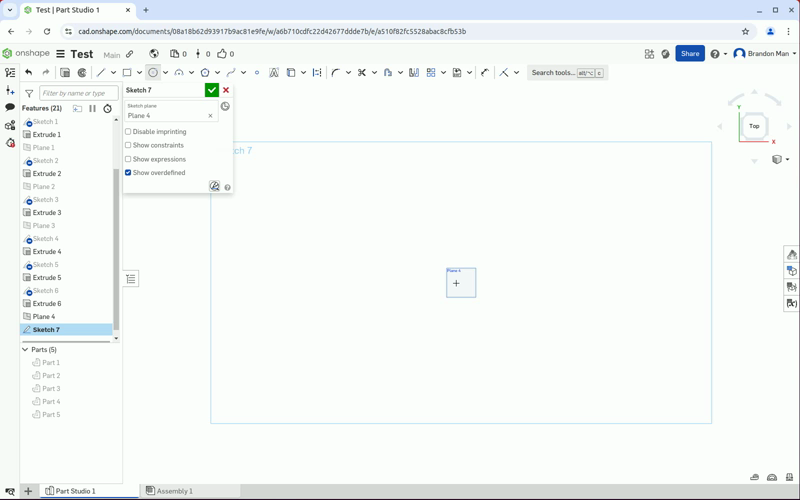
key_up(shift)
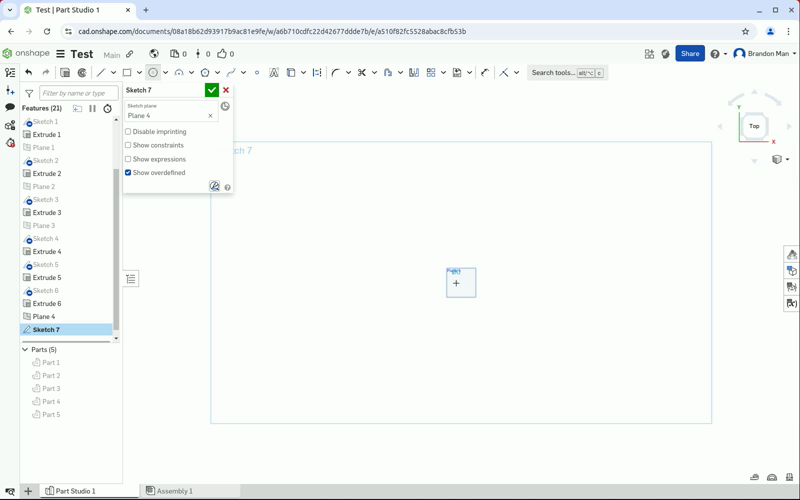
mouse_move(471, 282)
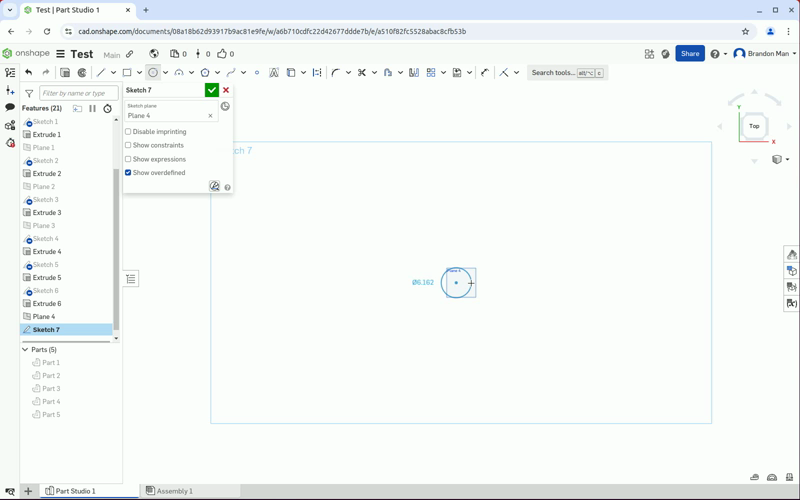
click(471, 282)
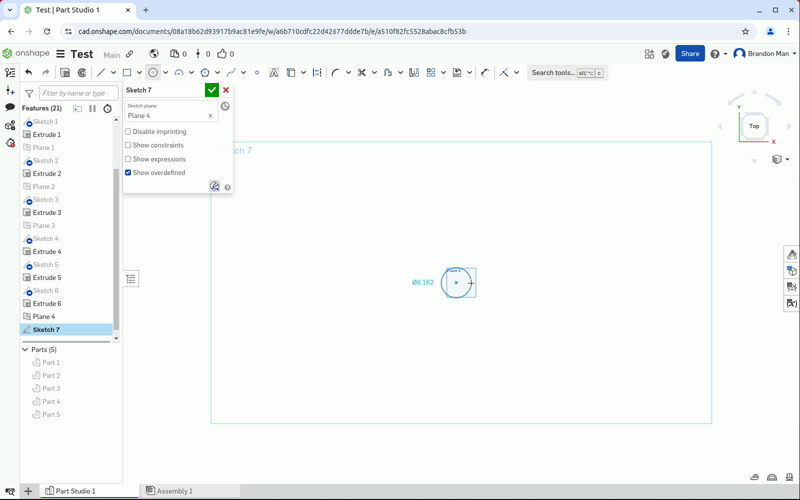
key(esc)
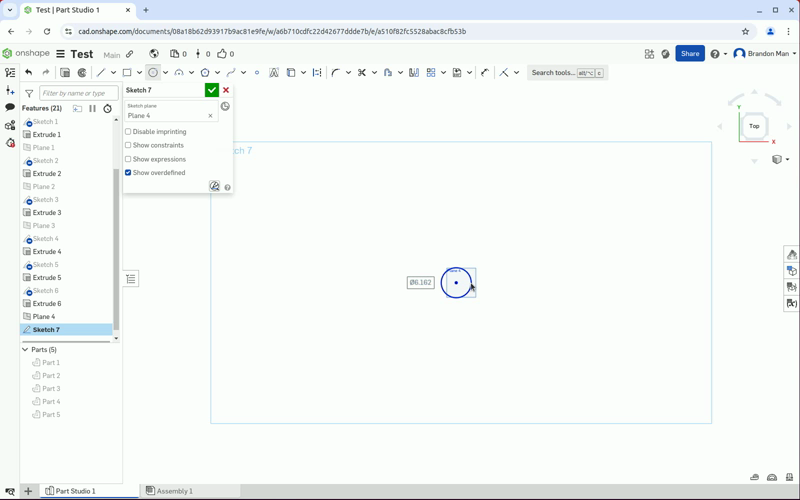
mouse_move(454, 273)
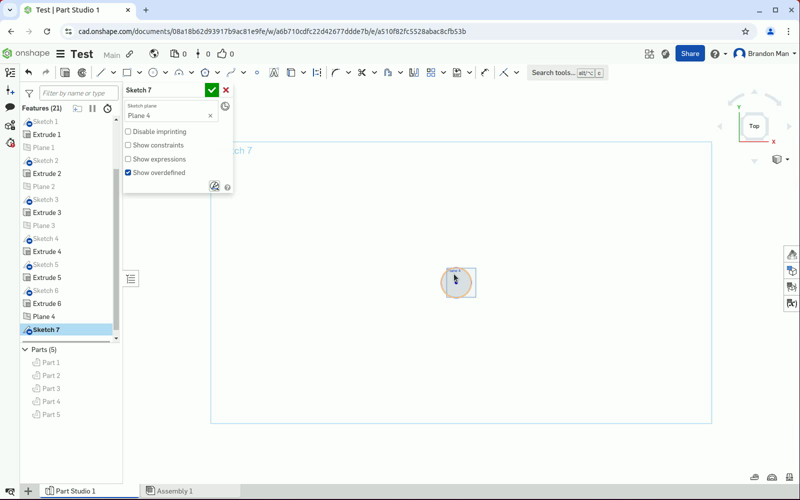
scroll(6)
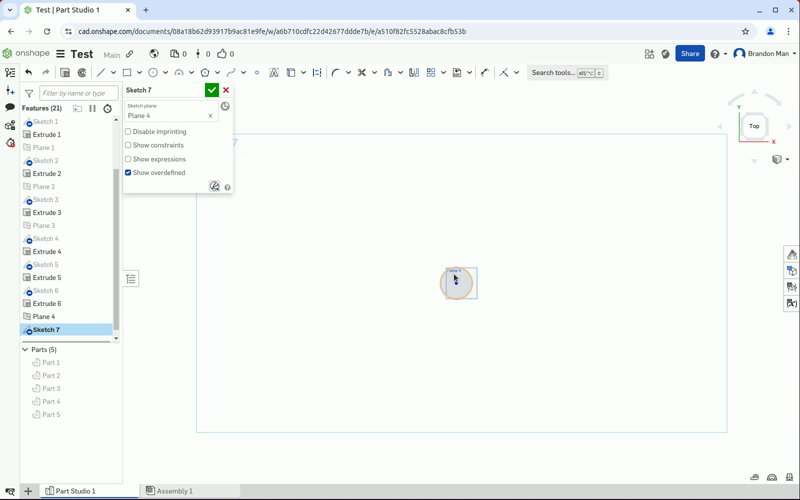
scroll(6)
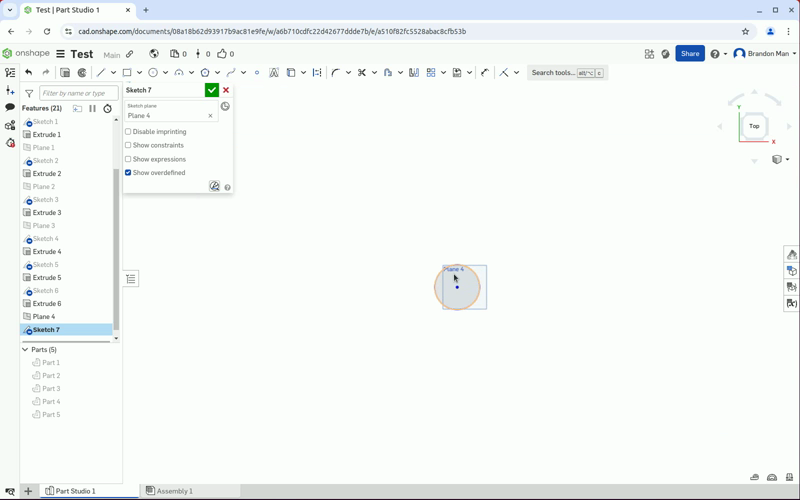
scroll(6)
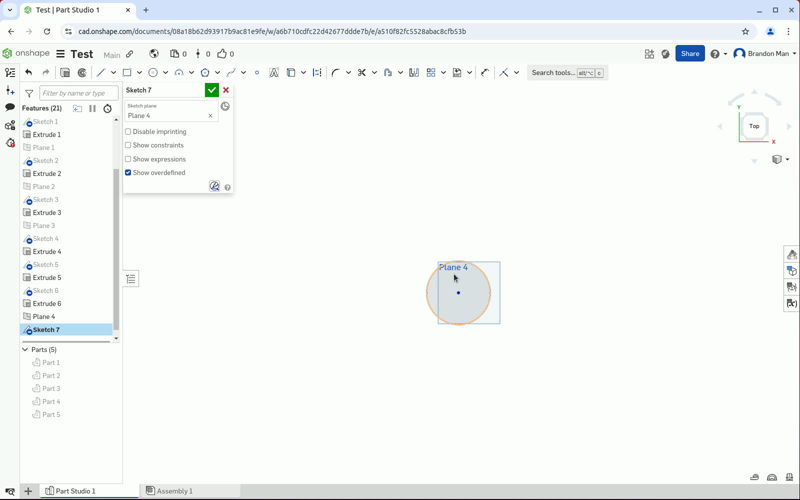
scroll(6)
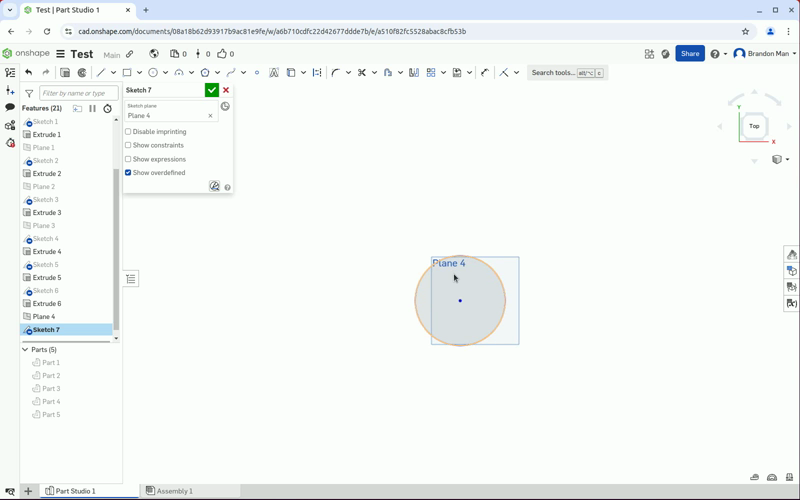
scroll(6)
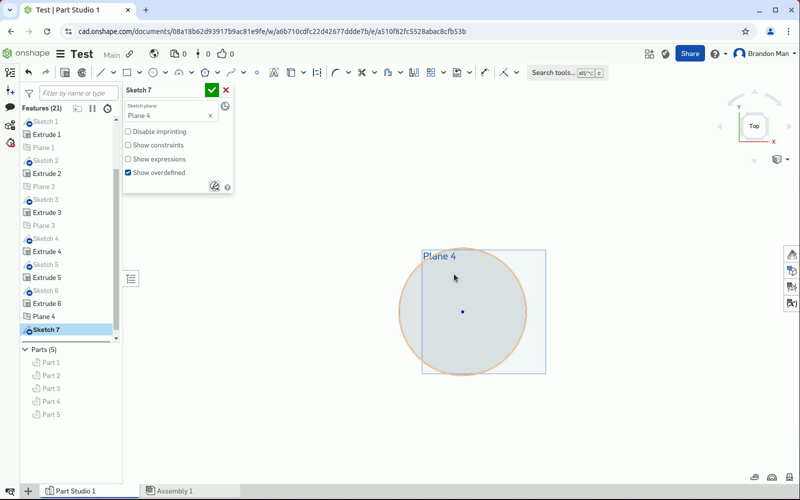
scroll(6)
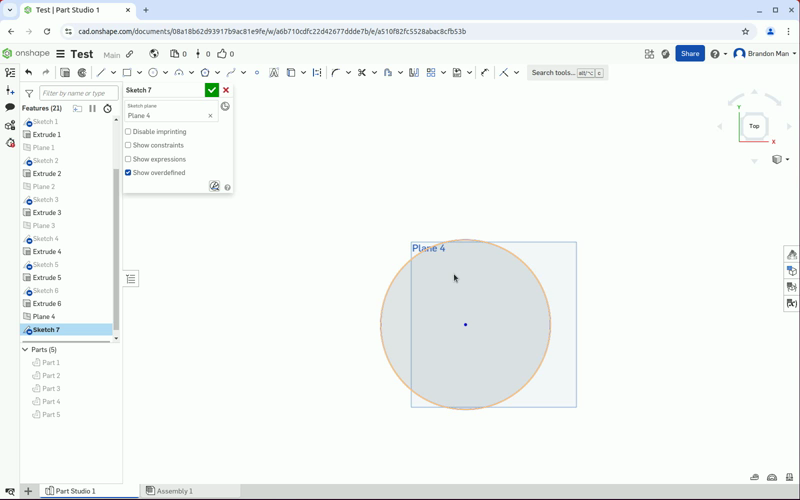
scroll(6)
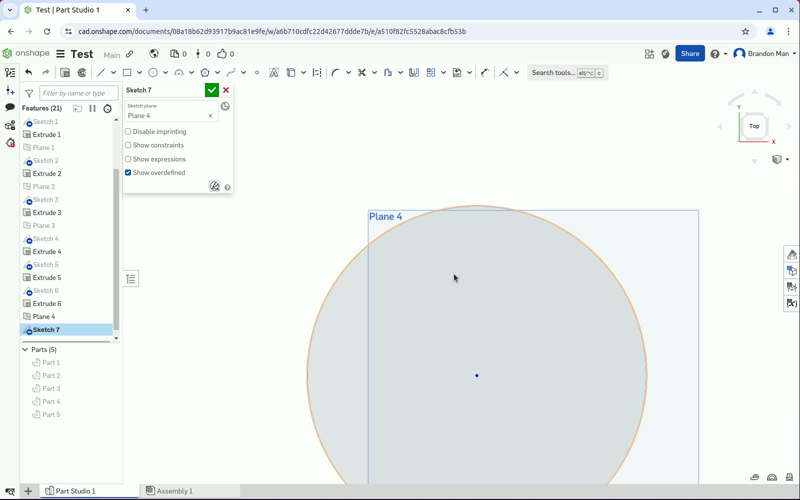
click(454, 273)
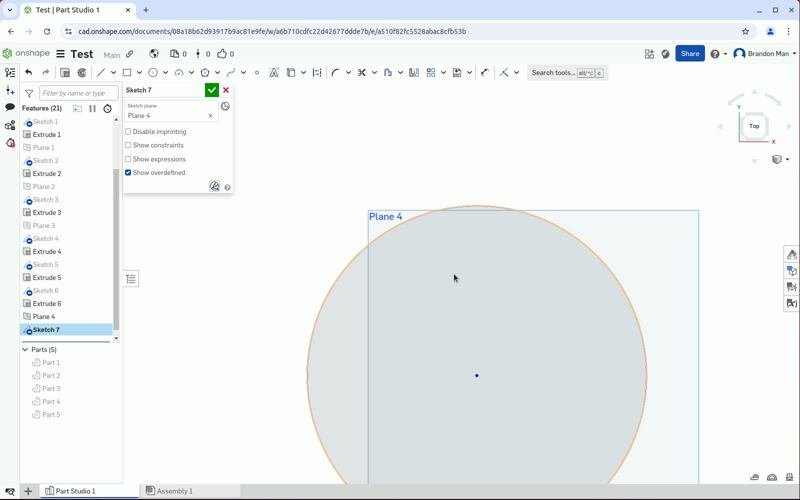
scroll(-6)
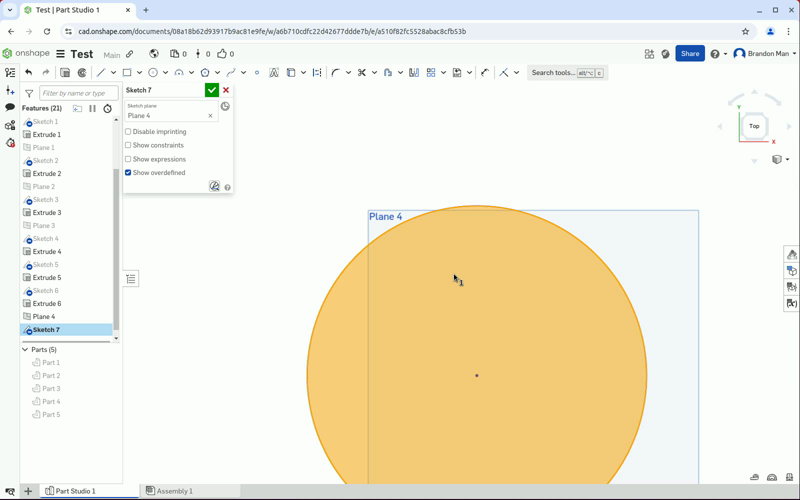
scroll(-6)
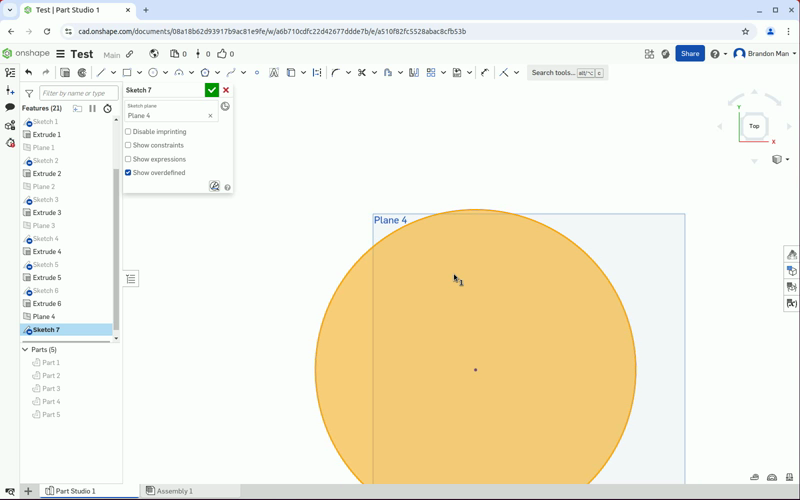
scroll(-6)
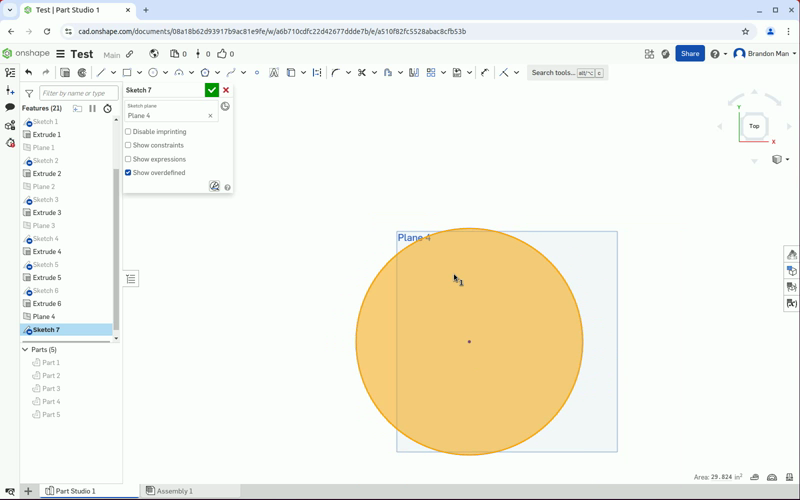
scroll(-6)
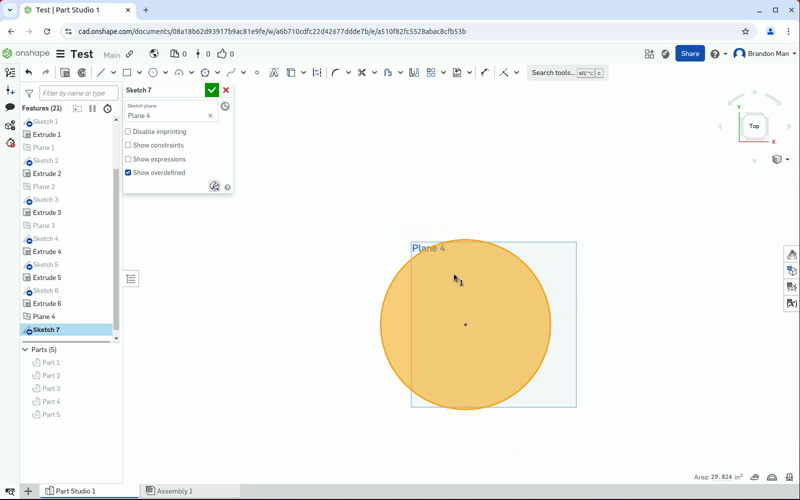
scroll(-6)
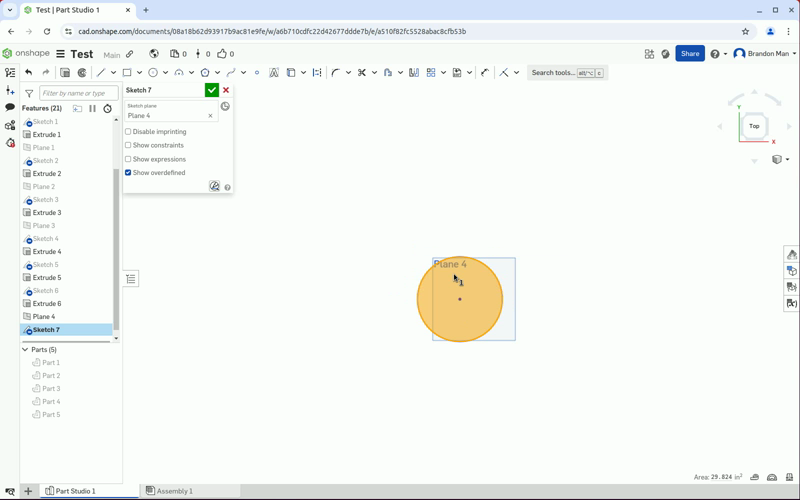
scroll(-6)
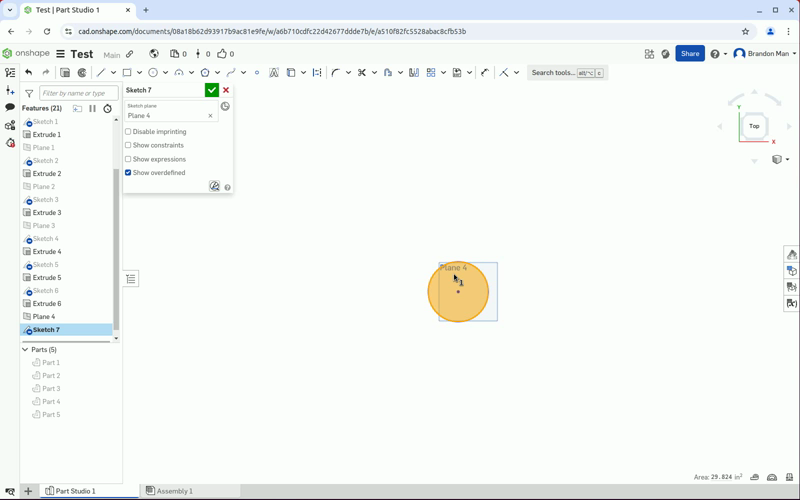
scroll(-6)
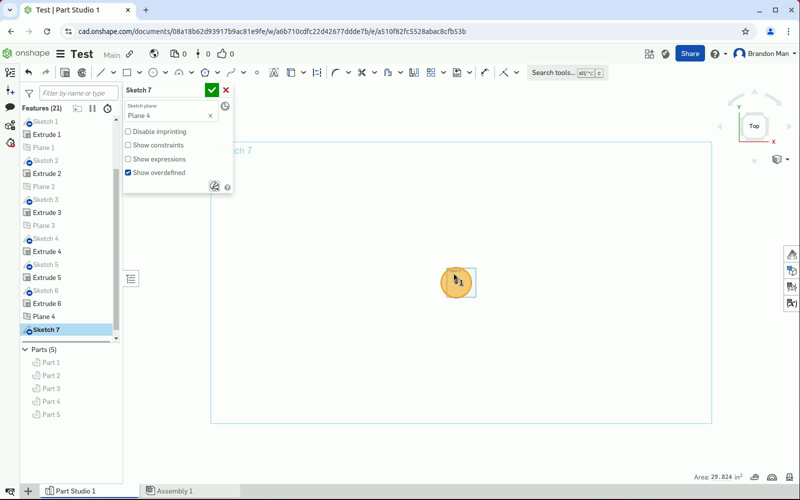
mouse_move(73, 352)
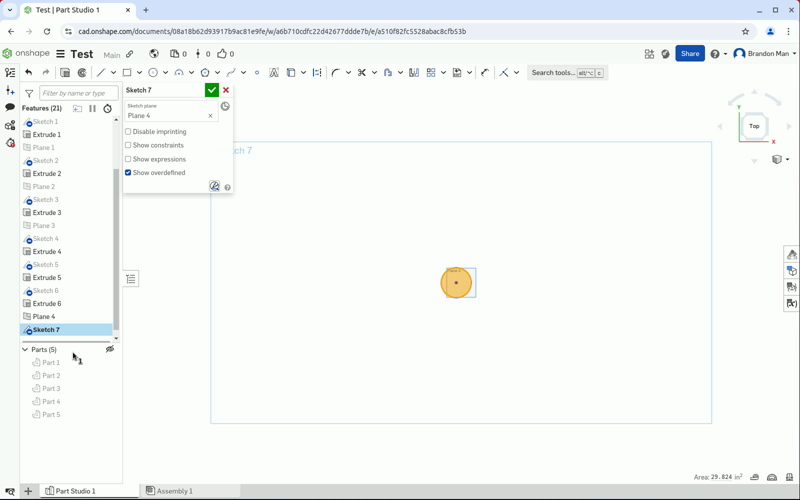
key(shift+y)
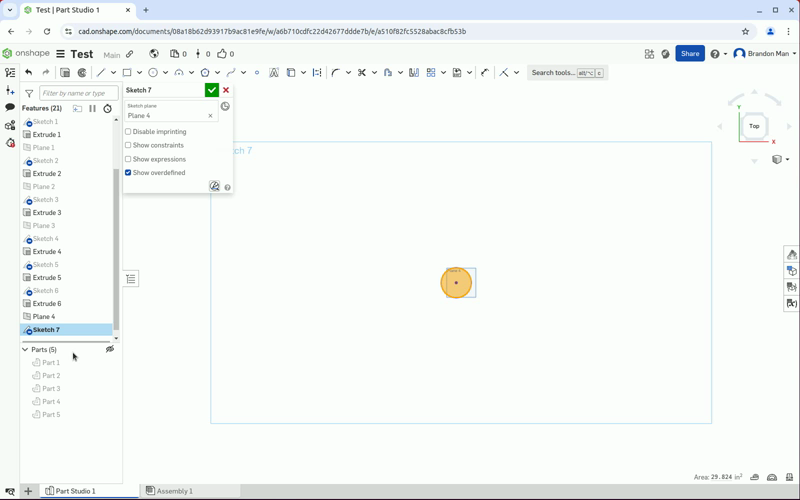
key(shift+e)
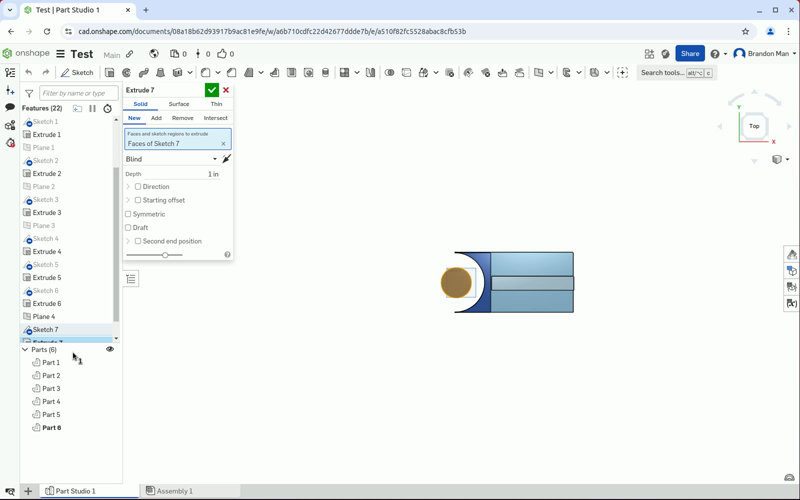
mouse_move(143, 106)
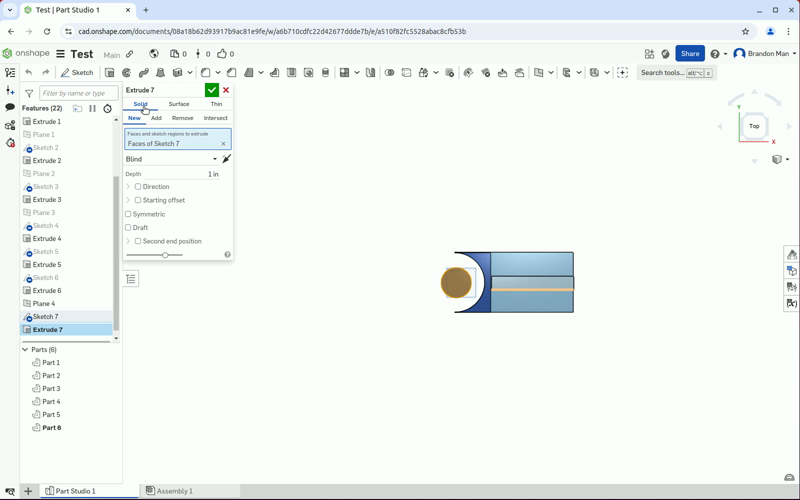
click(143, 106)
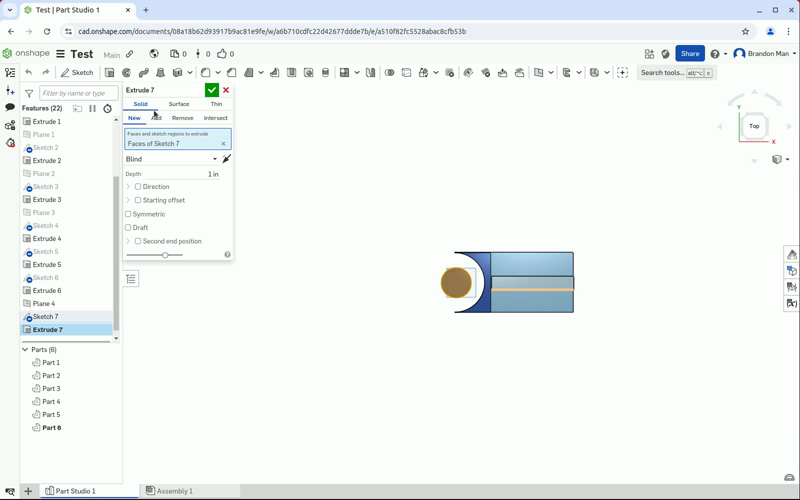
mouse_move(186, 120)
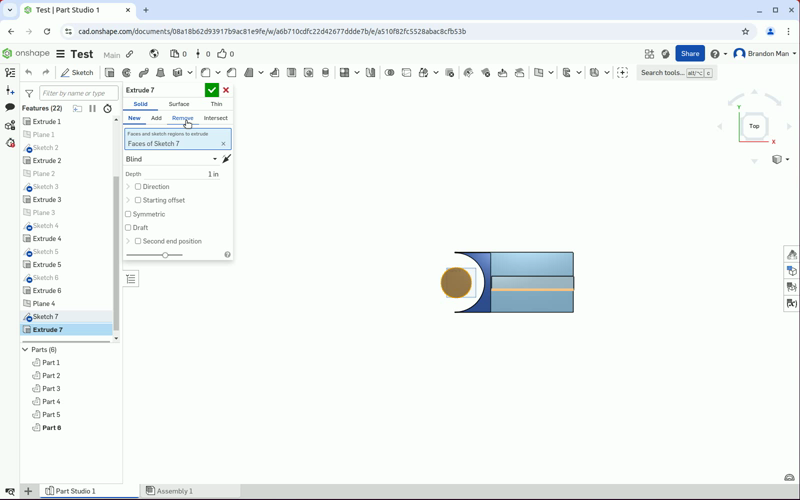
click(186, 120)
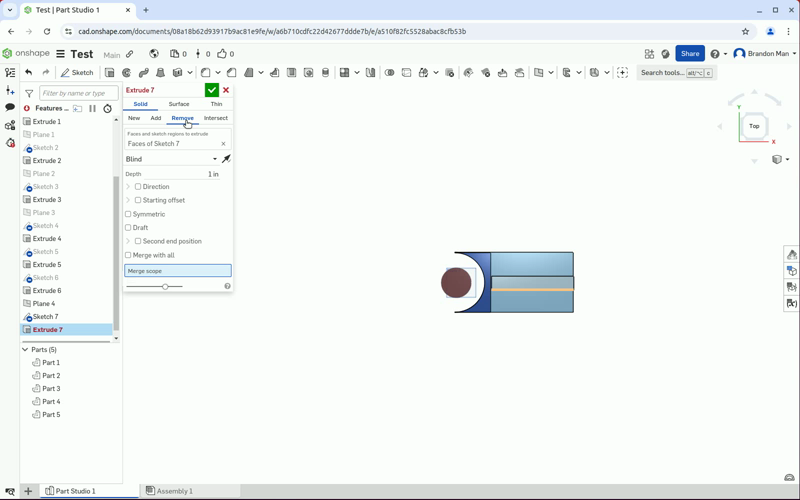
key(tab, 4)
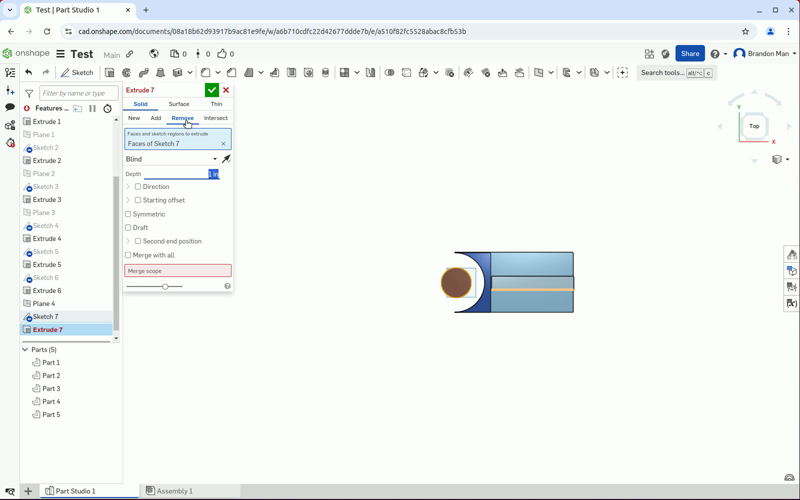
text(12.036)
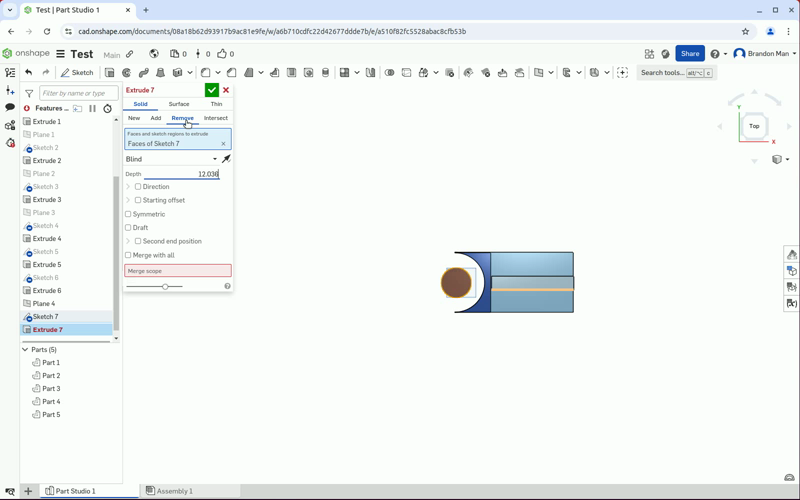
key(tab, 6)
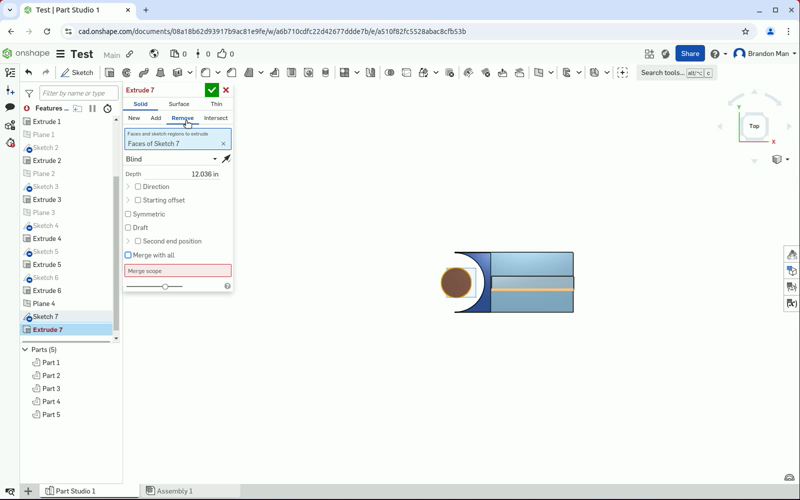
key(space)
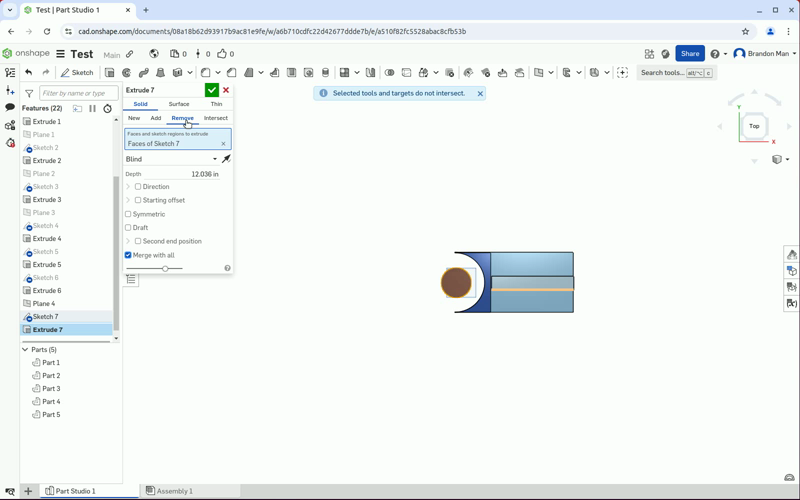
key(enter)
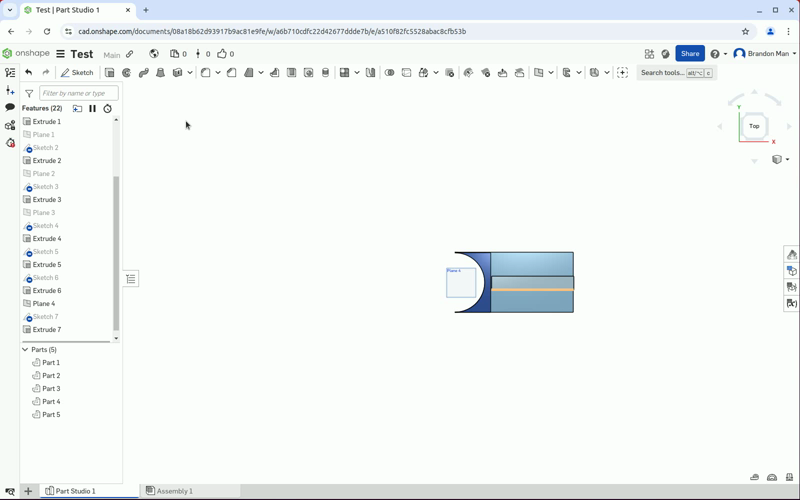
key(shift+h)
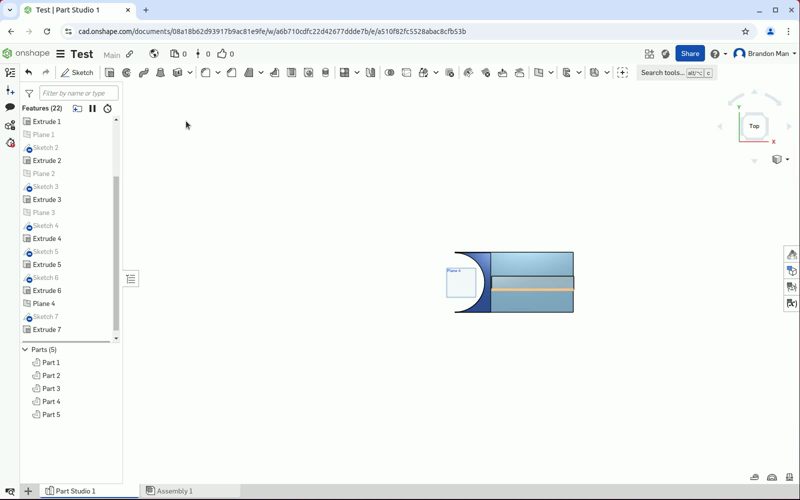
key(shift+h)
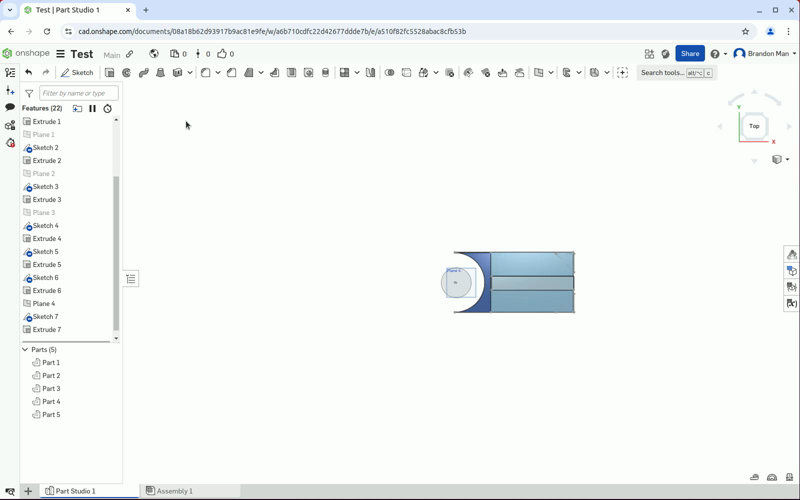
key(shift+7)
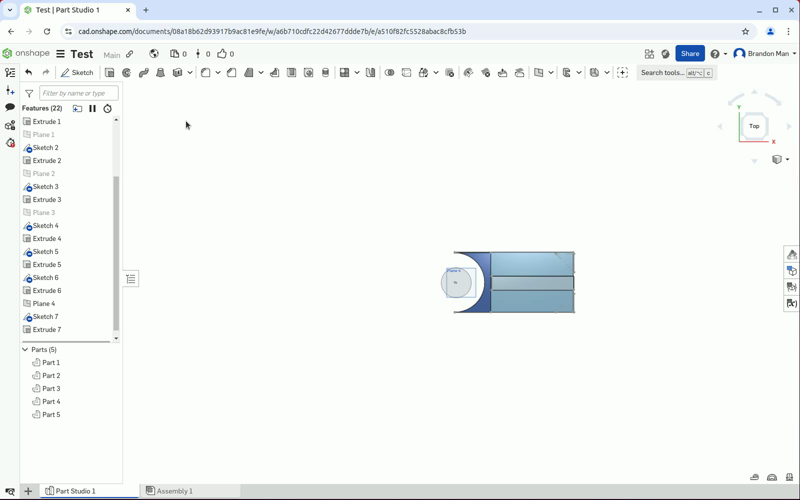
key(up, 3)
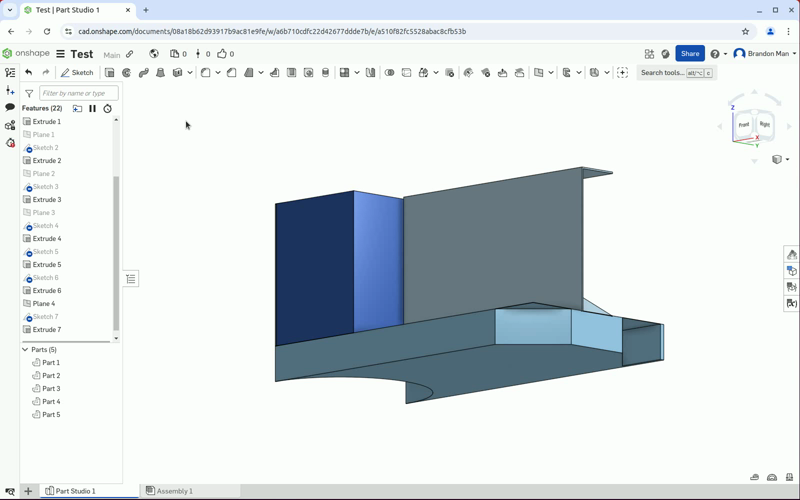
key(left, 3)
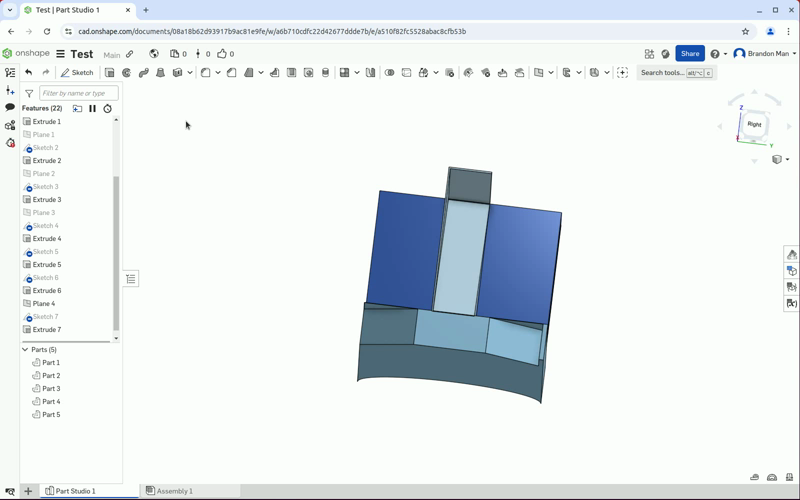
key(right, 3)
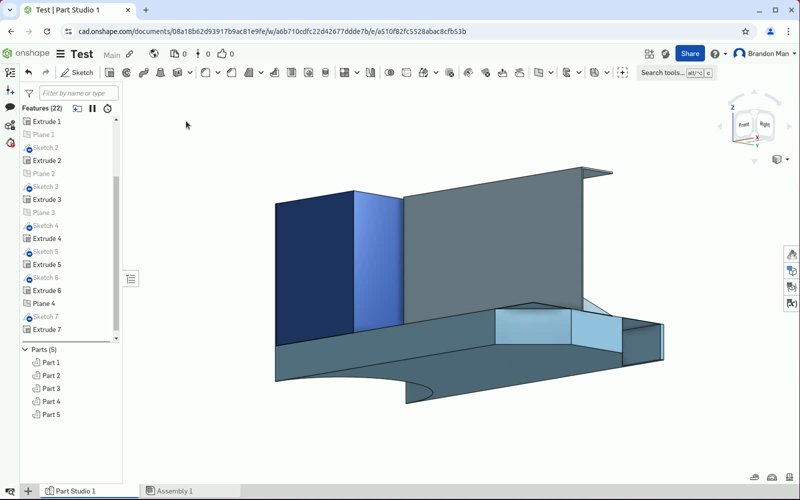
key(down, 3)
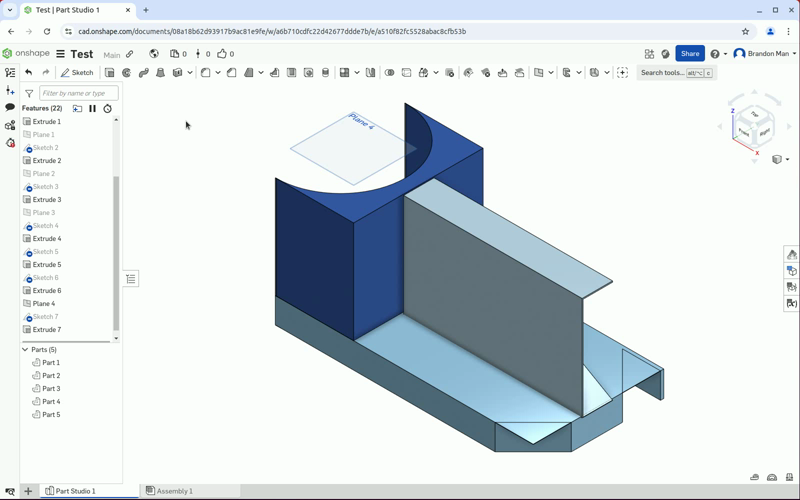
mouse_move(69, 111)
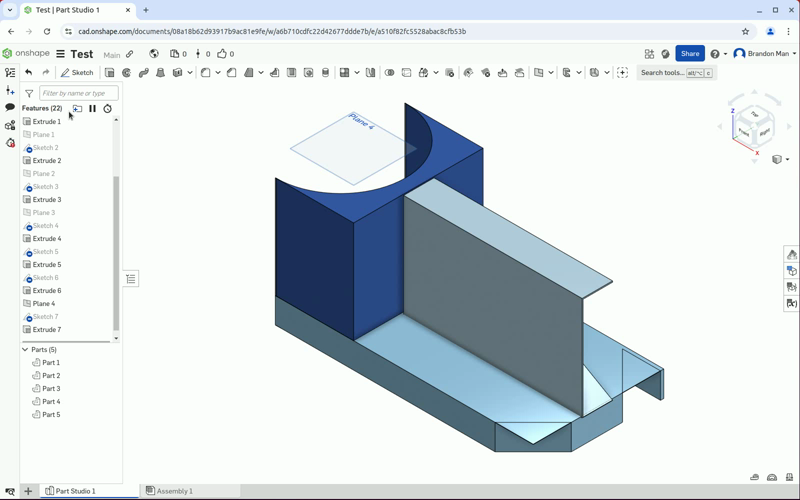
click(69, 111)